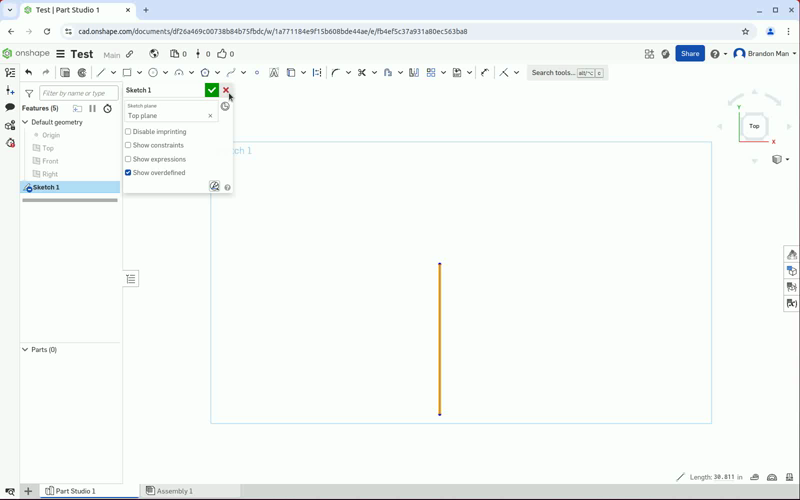
key(shift+h)
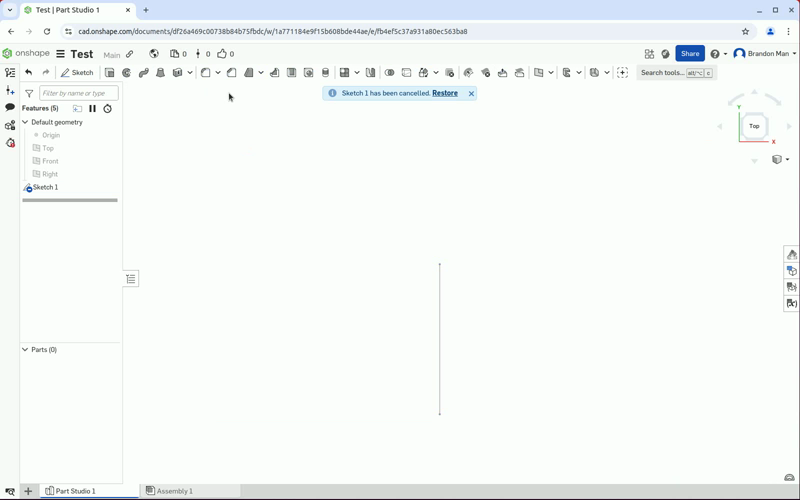
key(shift+s)
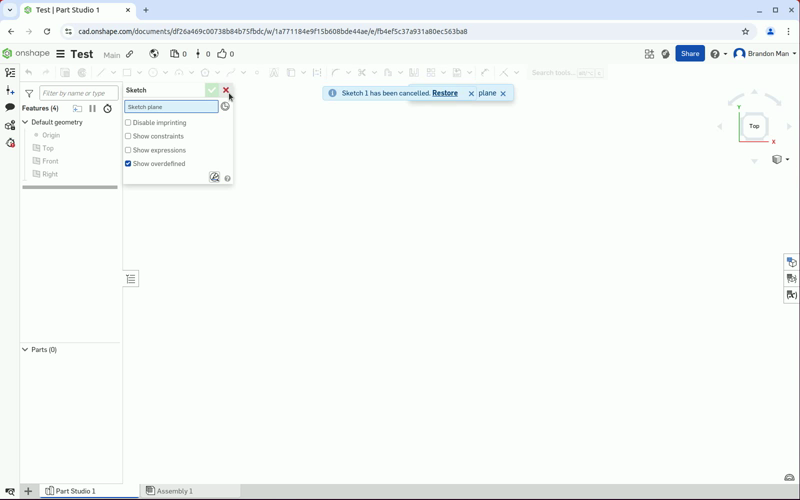
mouse_move(73, 150)
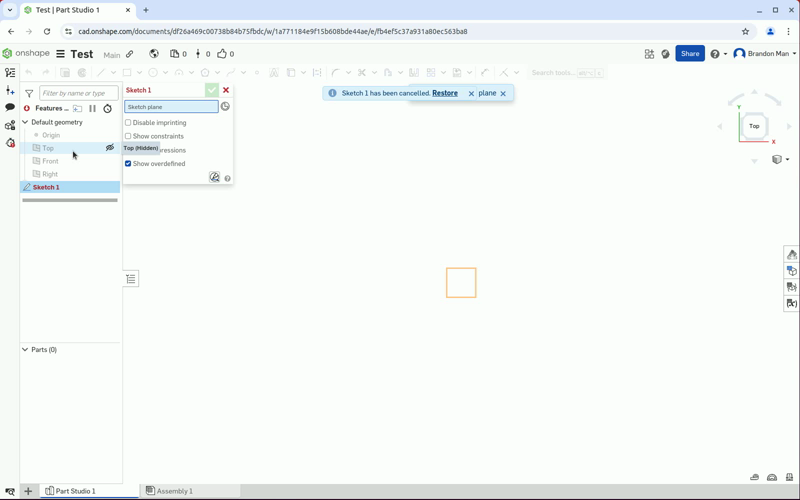
click(73, 150)
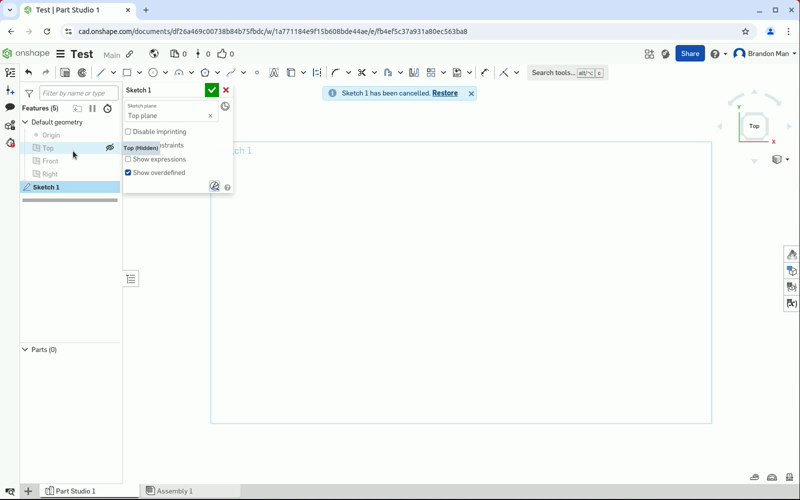
mouse_move(73, 352)
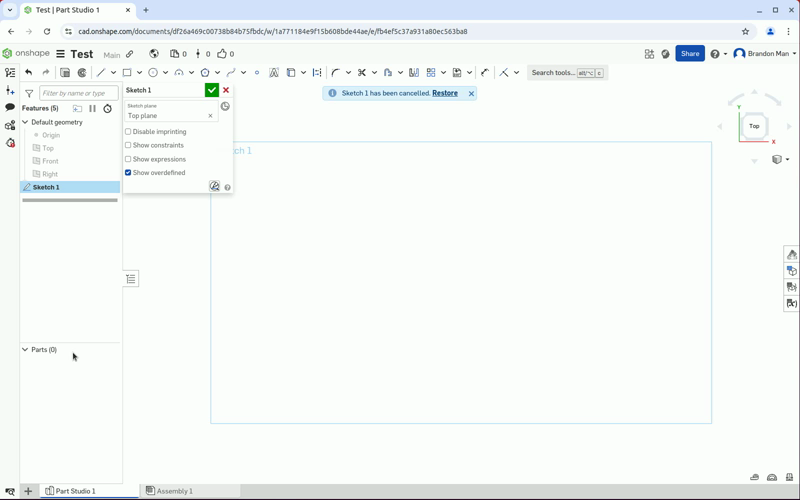
key(y)
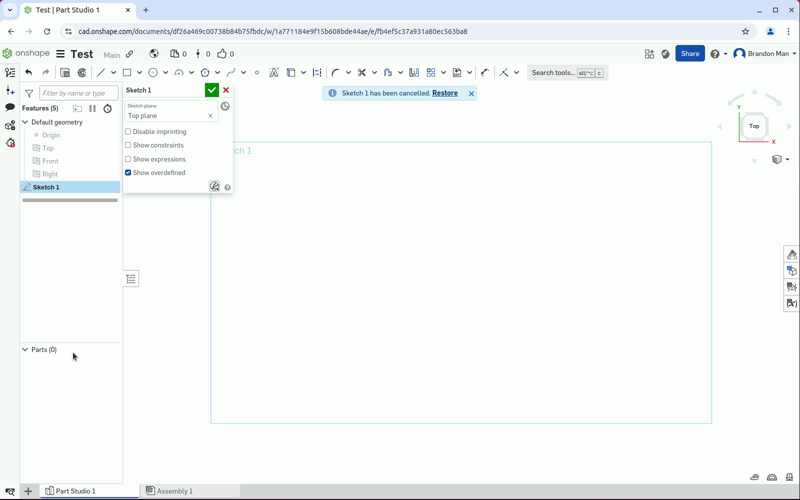
key(l)
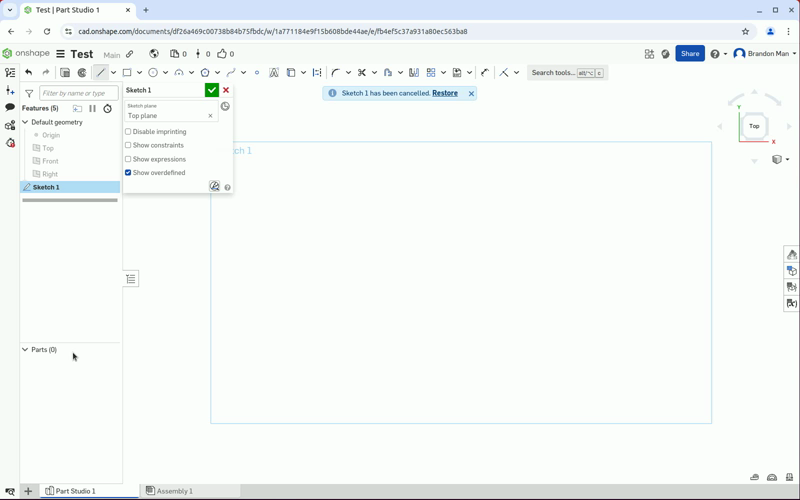
key_down(shift)
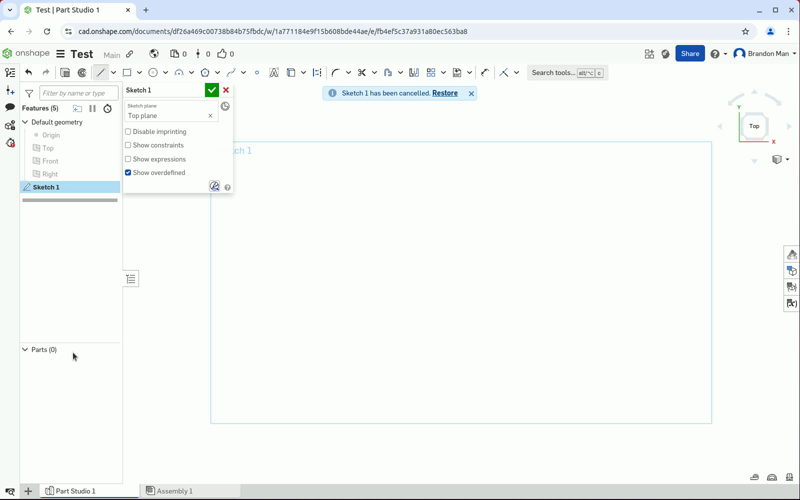
mouse_move(351, 335)
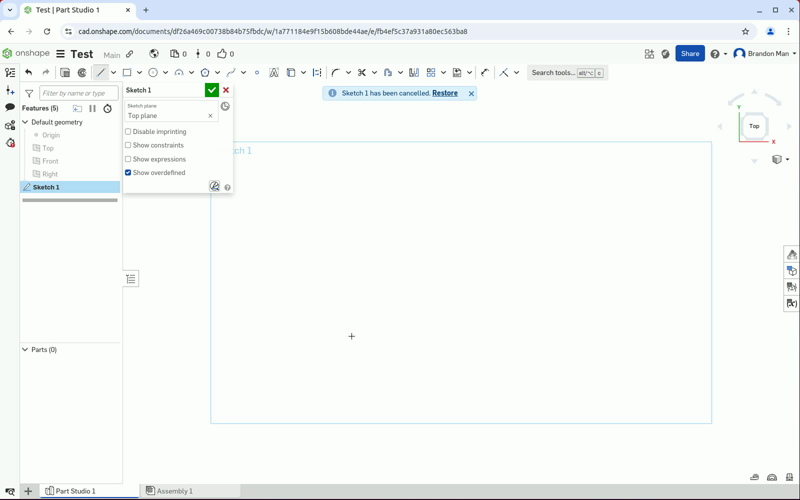
click(351, 335)
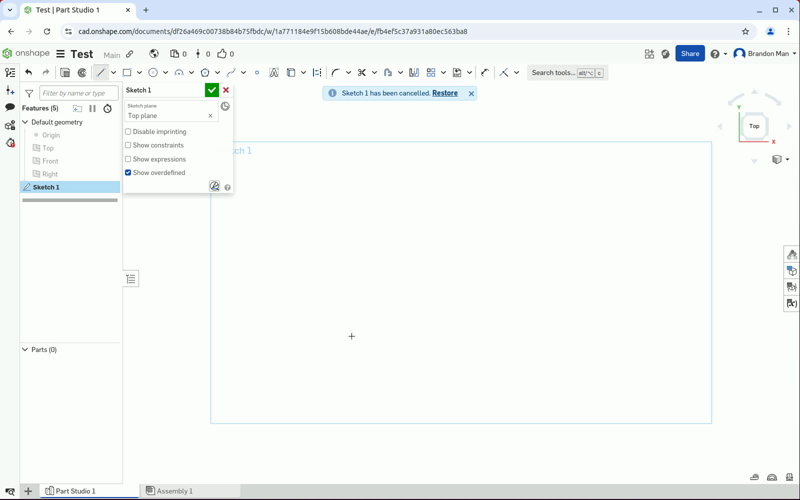
key_up(shift)
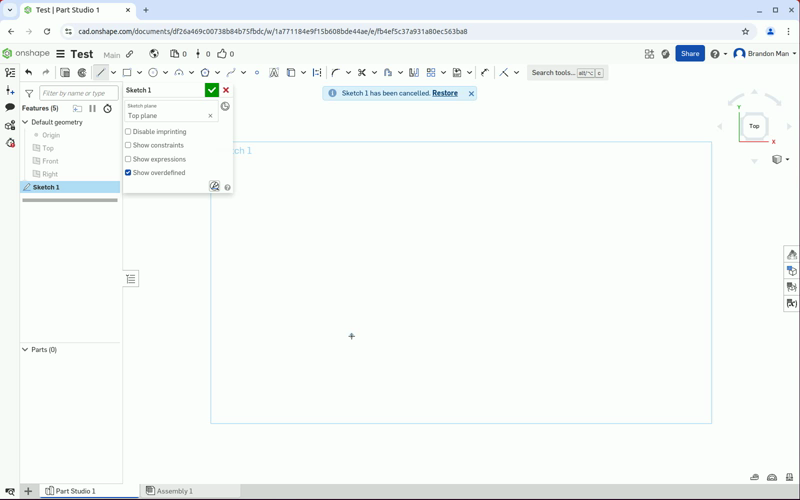
key_down(shift)
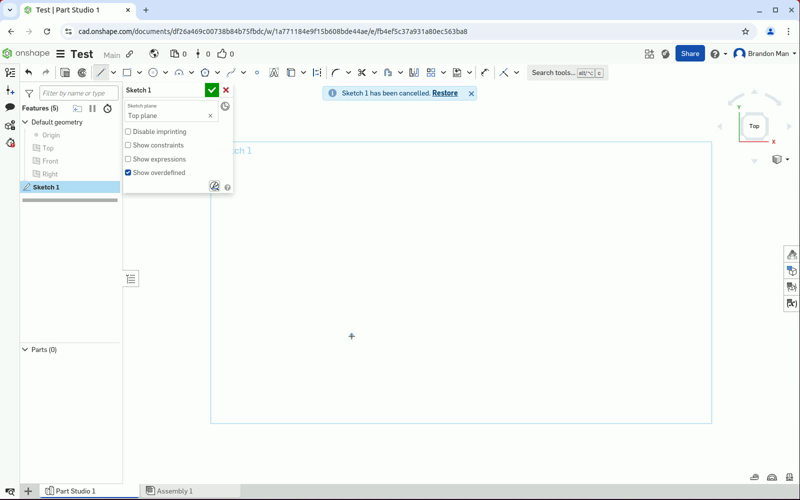
mouse_move(569, 335)
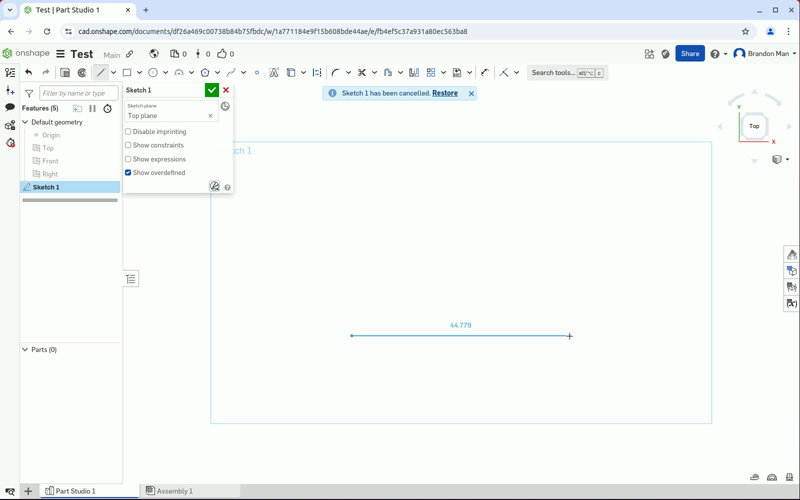
click(569, 335)
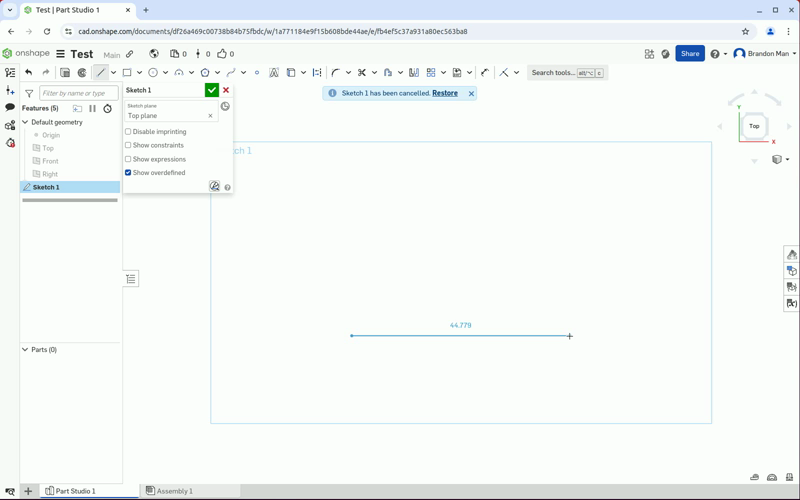
key_up(shift)
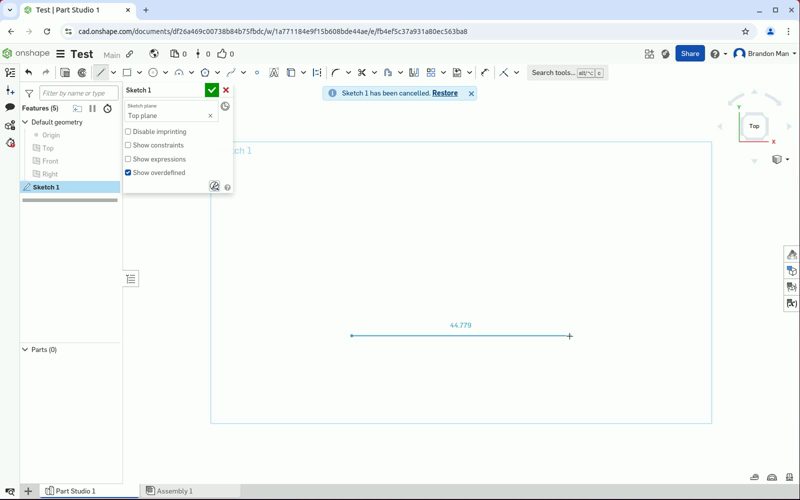
key_down(shift)
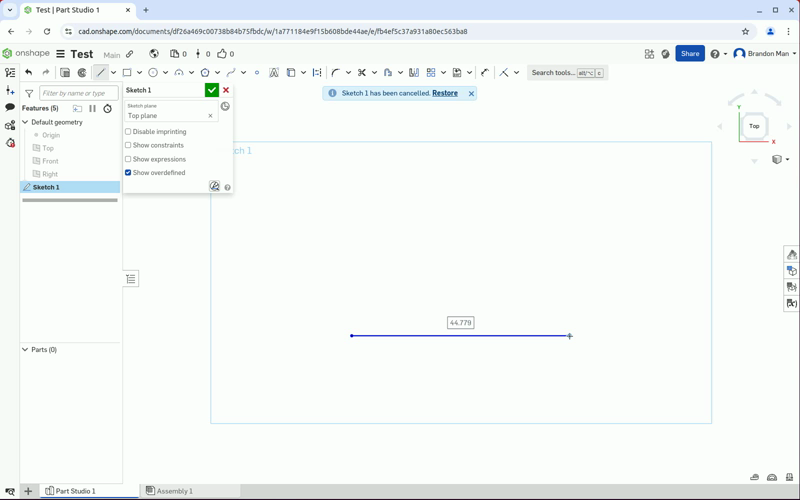
mouse_move(569, 230)
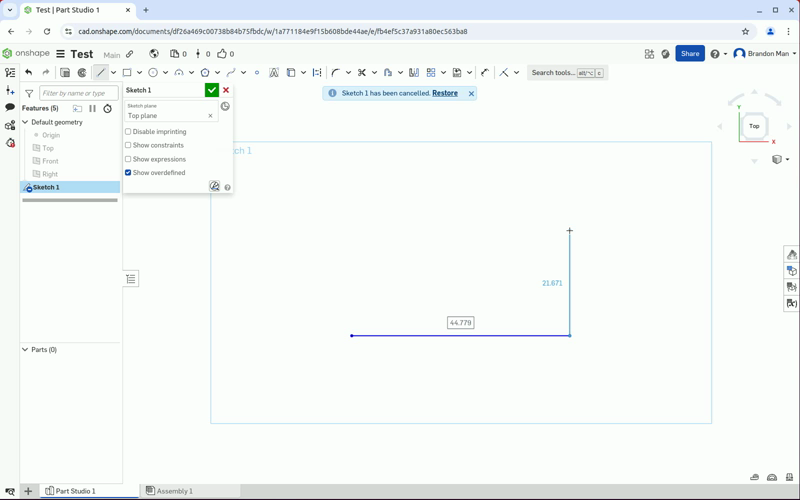
click(569, 230)
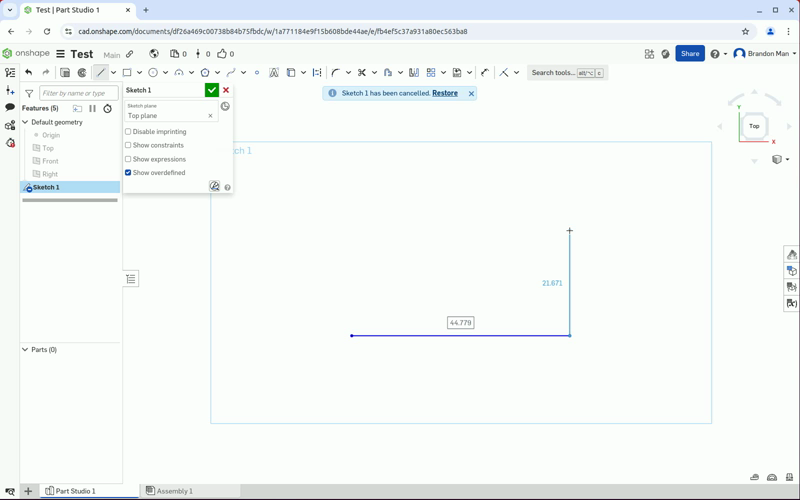
key_up(shift)
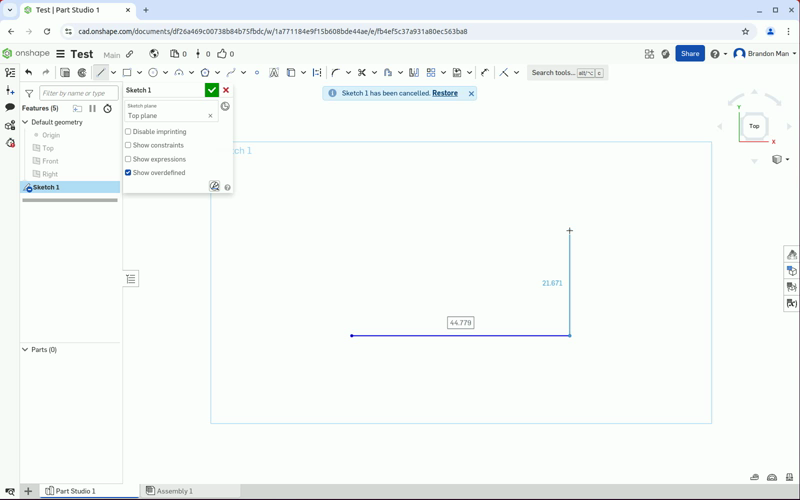
key_down(shift)
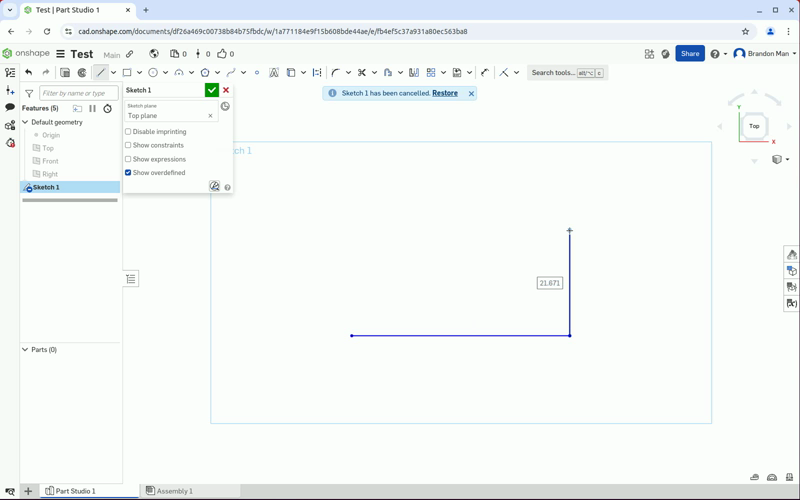
mouse_move(351, 230)
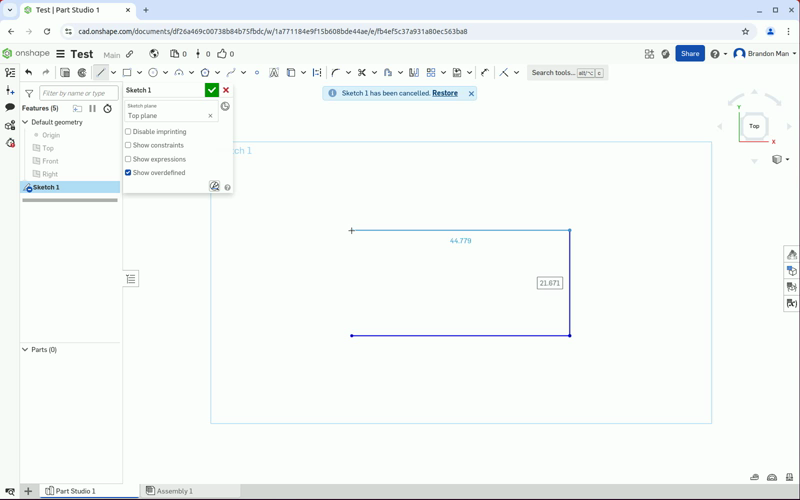
click(351, 230)
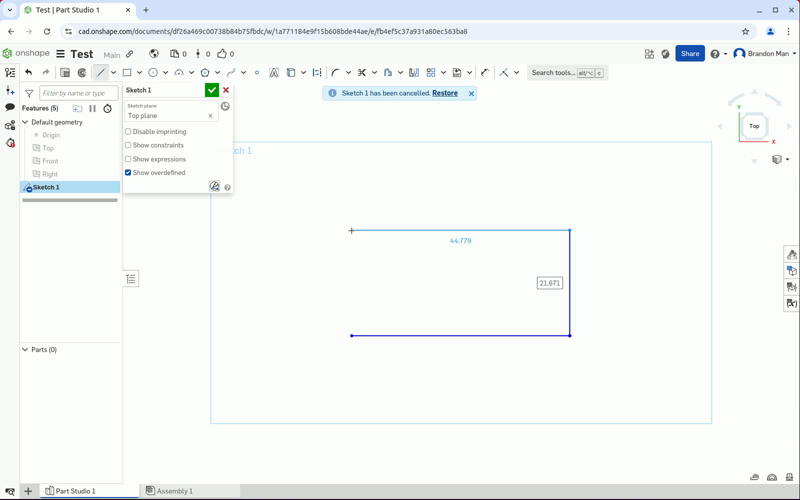
key_up(shift)
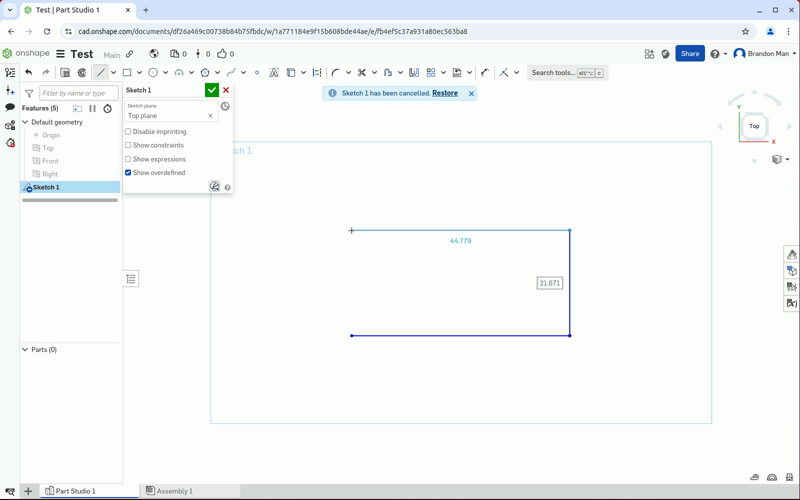
key_down(shift)
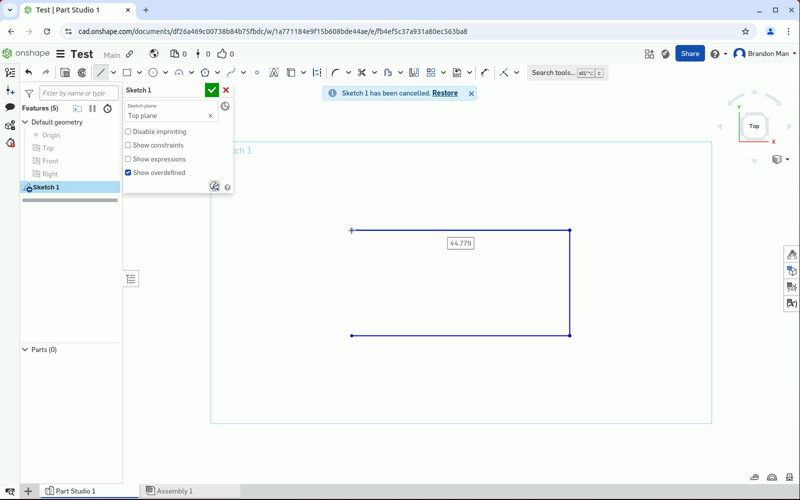
mouse_move(351, 335)
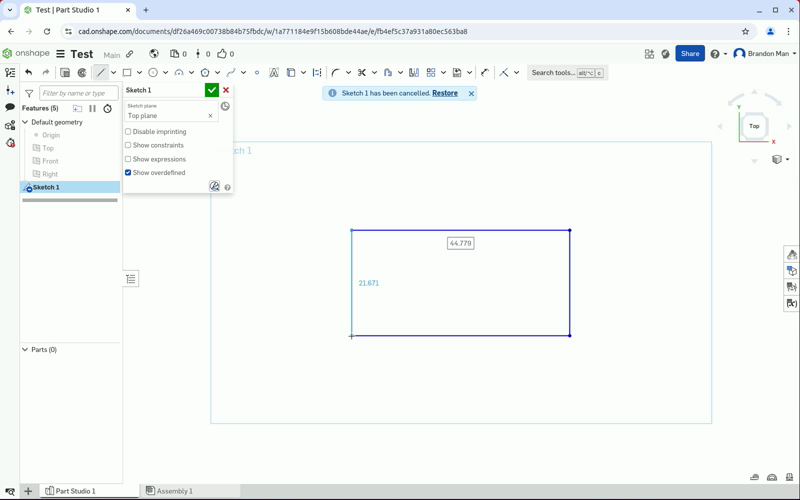
key_up(shift)
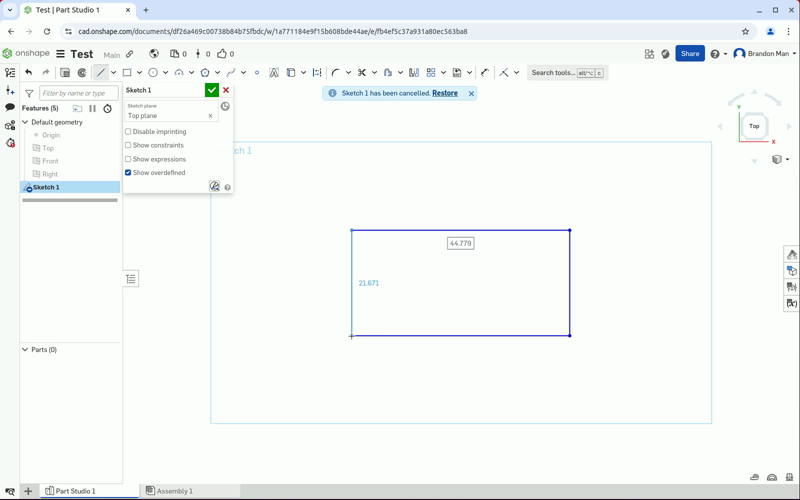
click(351, 335)
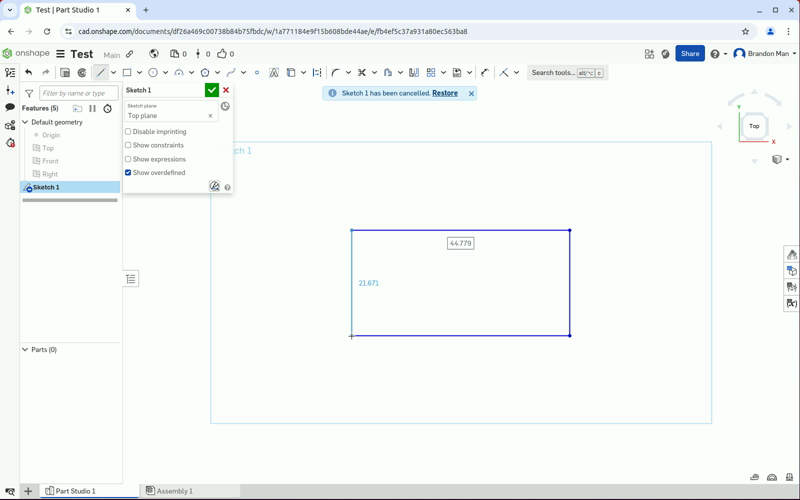
key(esc)
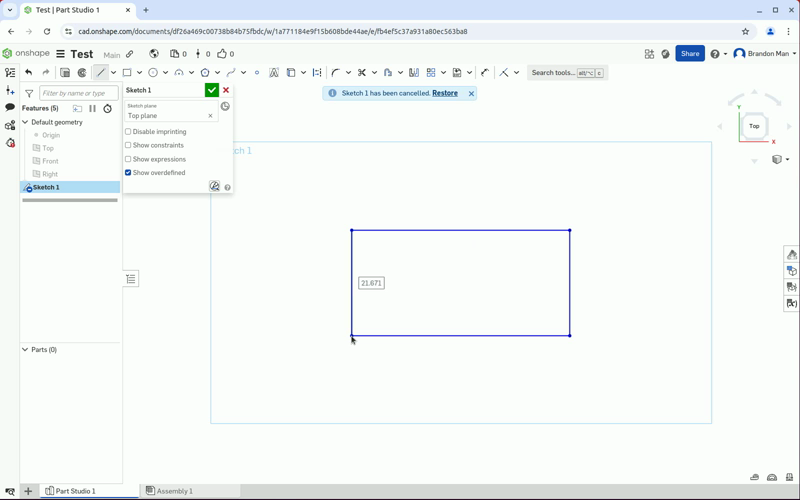
mouse_move(385, 277)
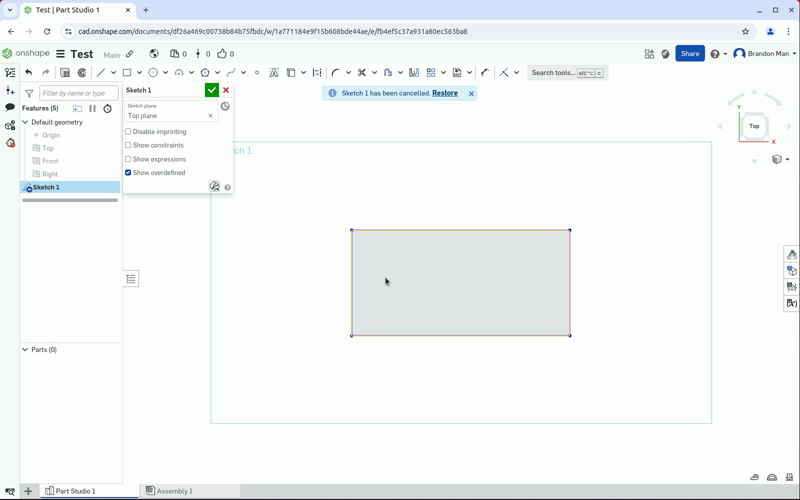
click(385, 277)
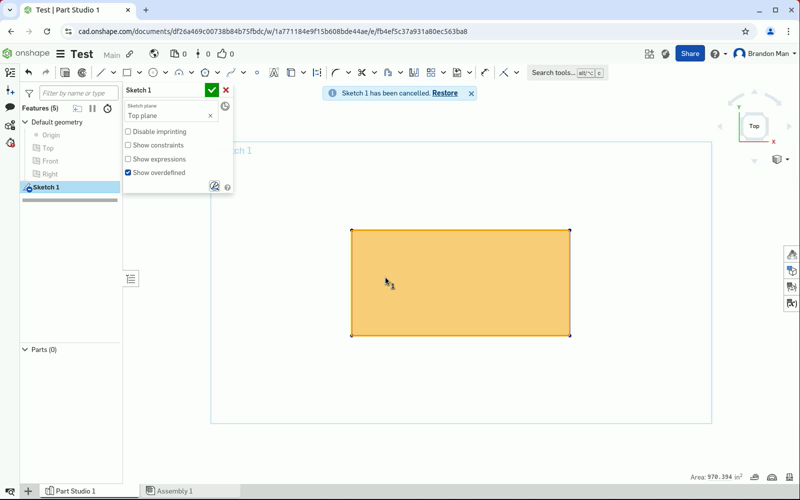
mouse_move(73, 352)
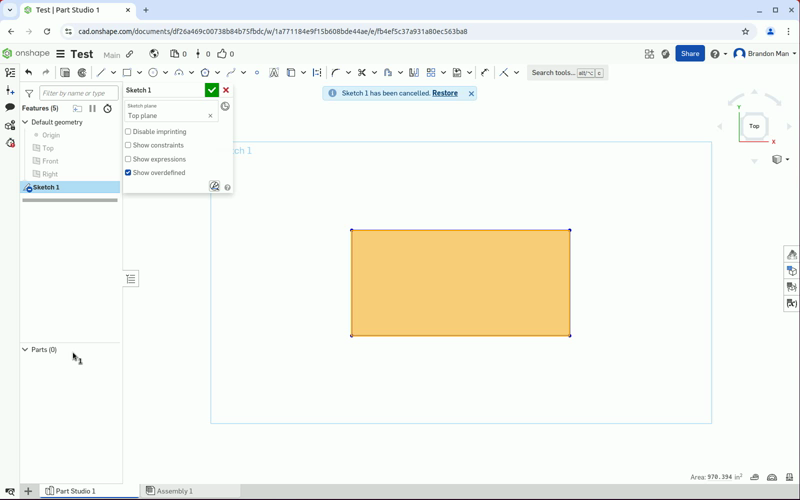
key(shift+y)
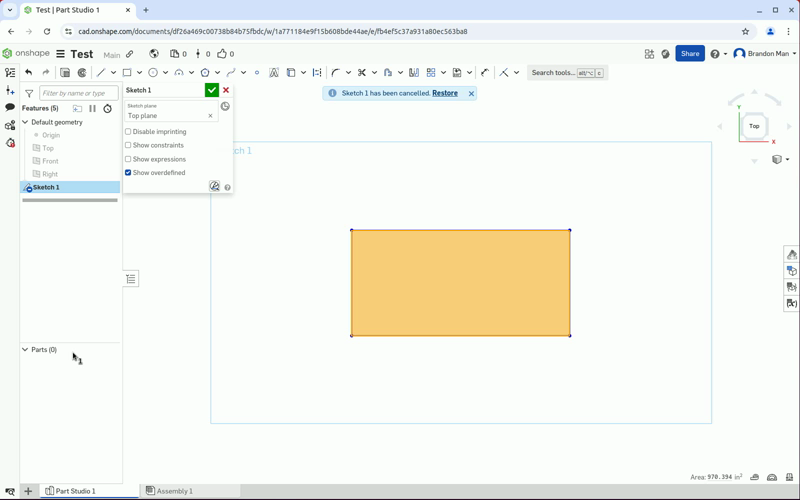
key(shift+e)
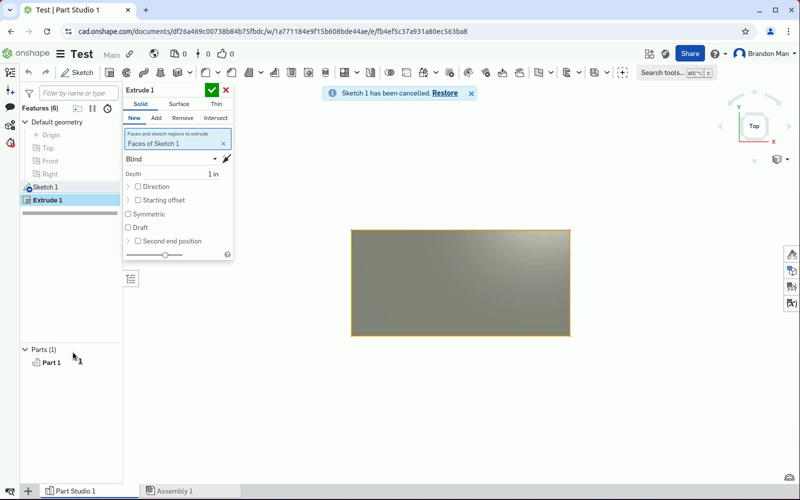
mouse_move(143, 106)
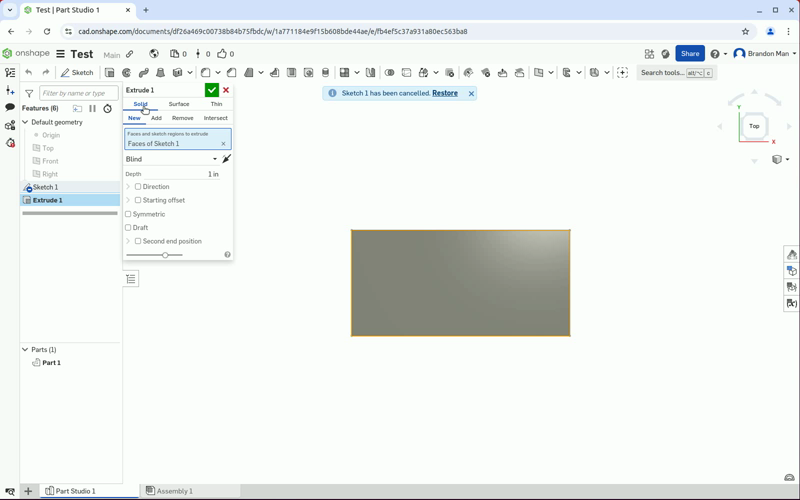
click(143, 106)
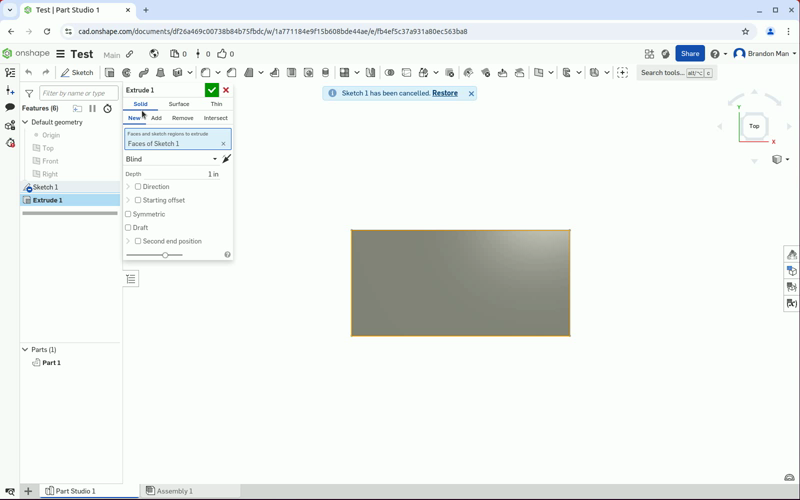
mouse_move(137, 120)
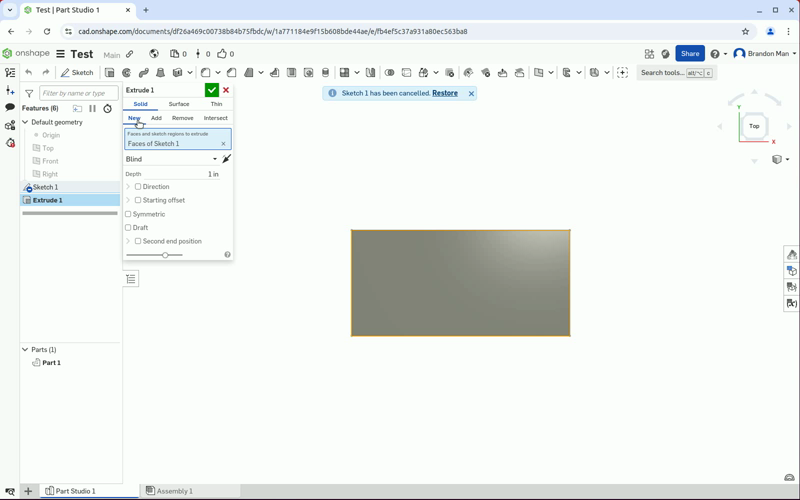
click(137, 120)
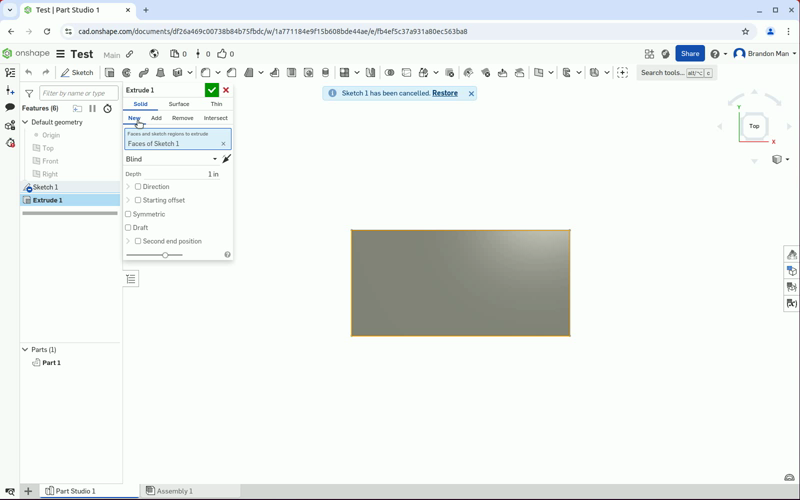
key(tab, 4)
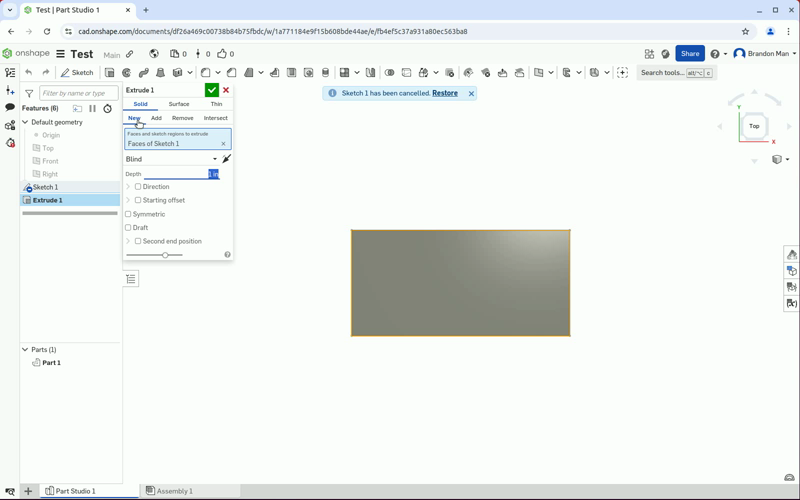
text(4.574)
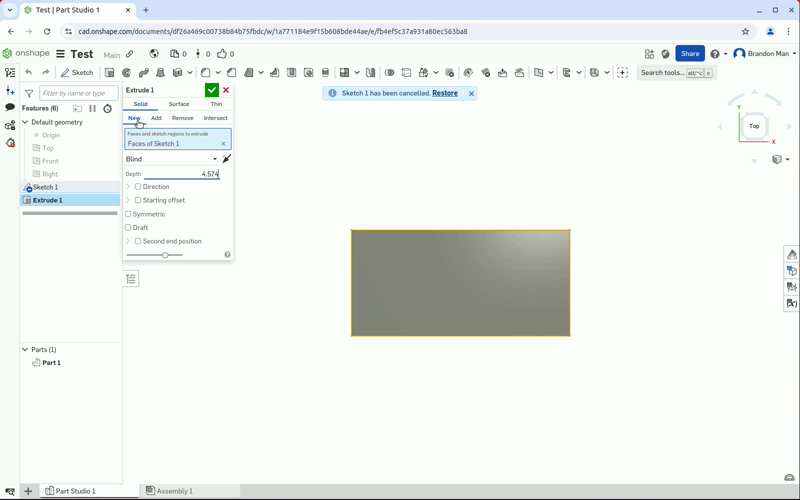
key(enter)
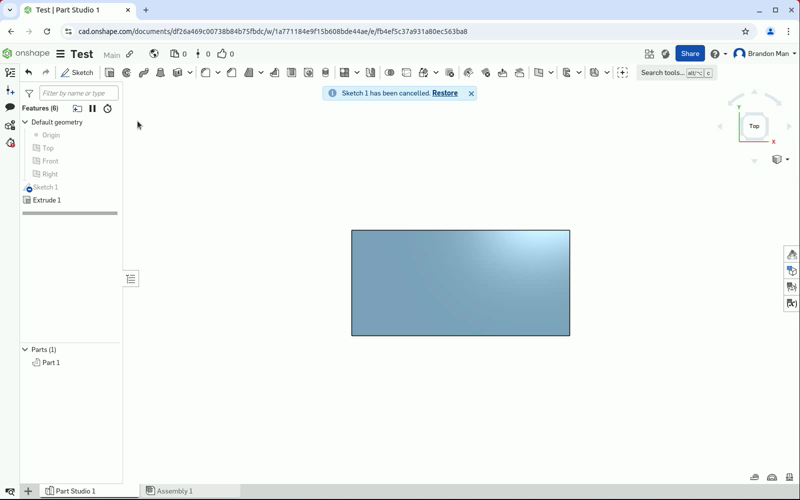
key(shift+h)
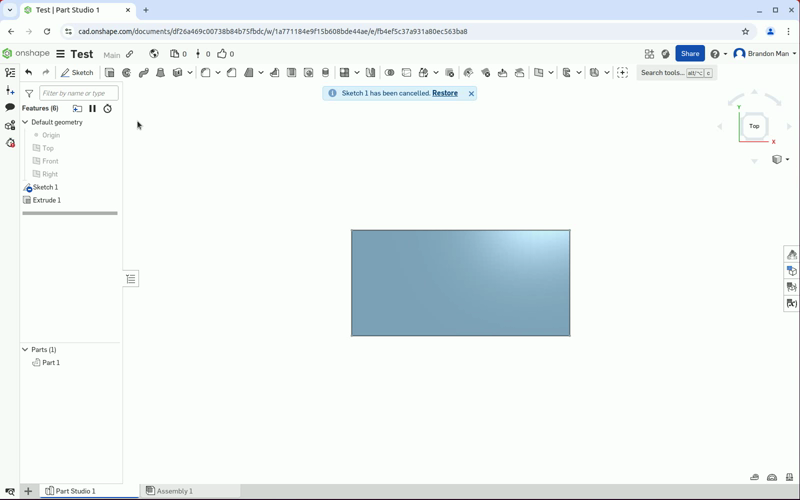
key(shift+h)
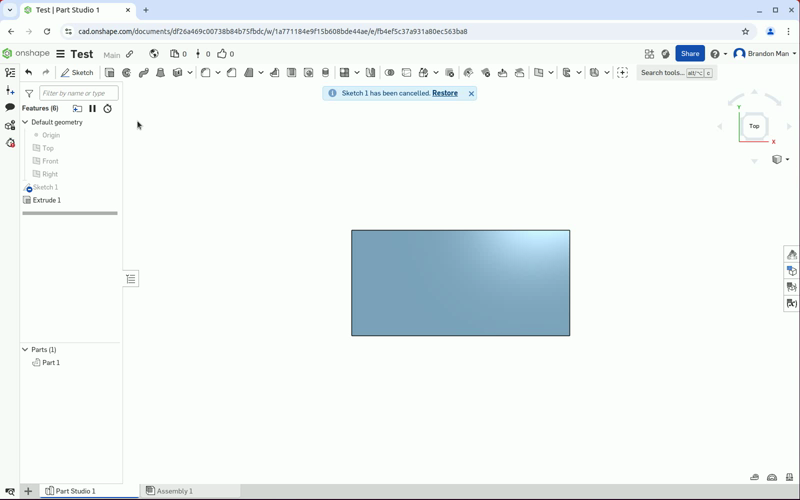
mouse_move(73, 189)
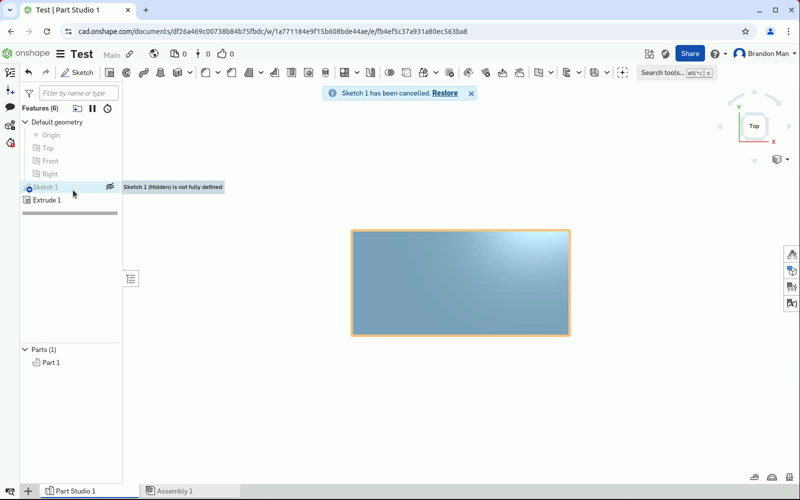
click(73, 189)
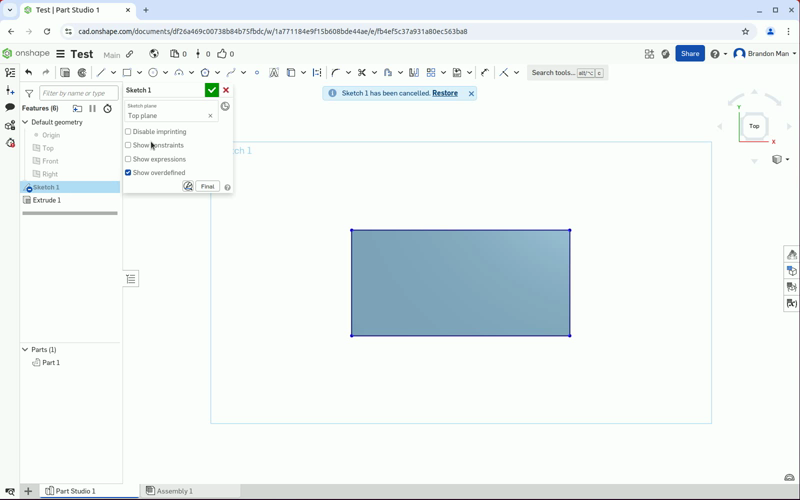
mouse_move(229, 92)
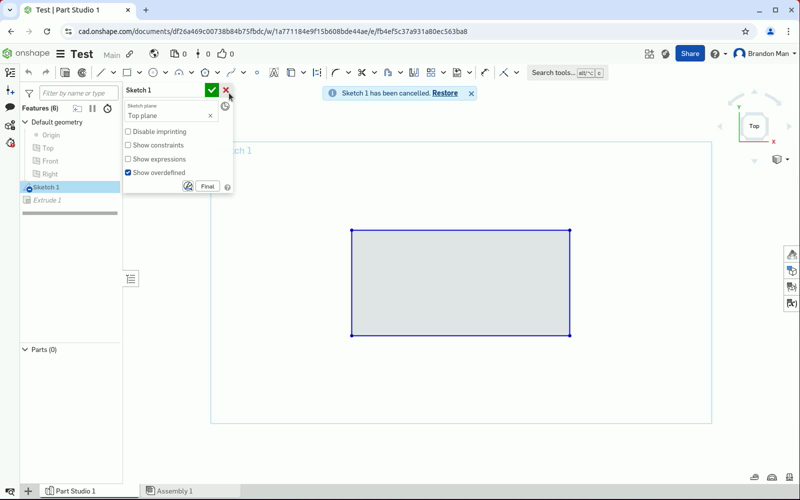
click(229, 92)
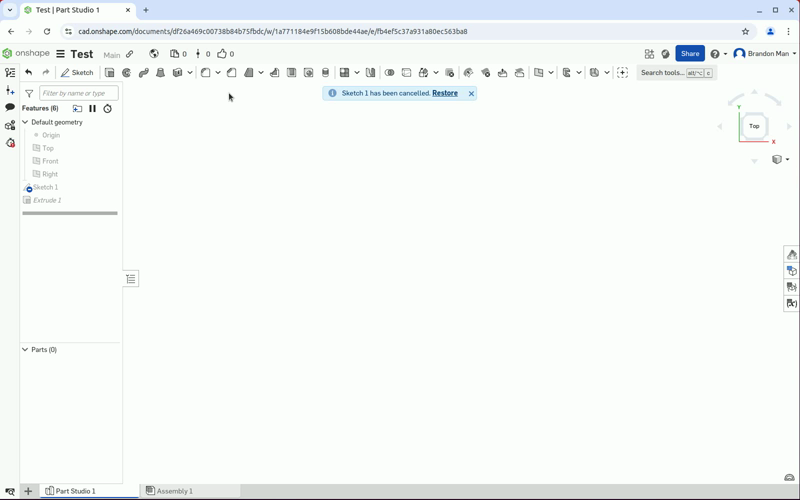
mouse_move(73, 352)
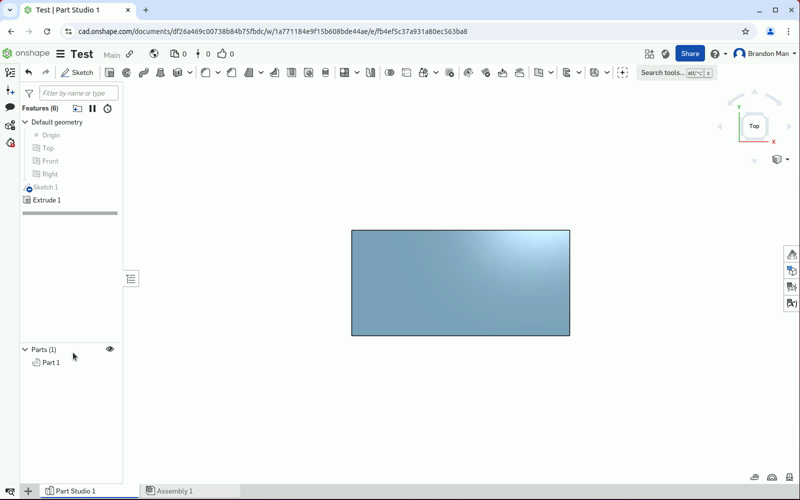
key(y)
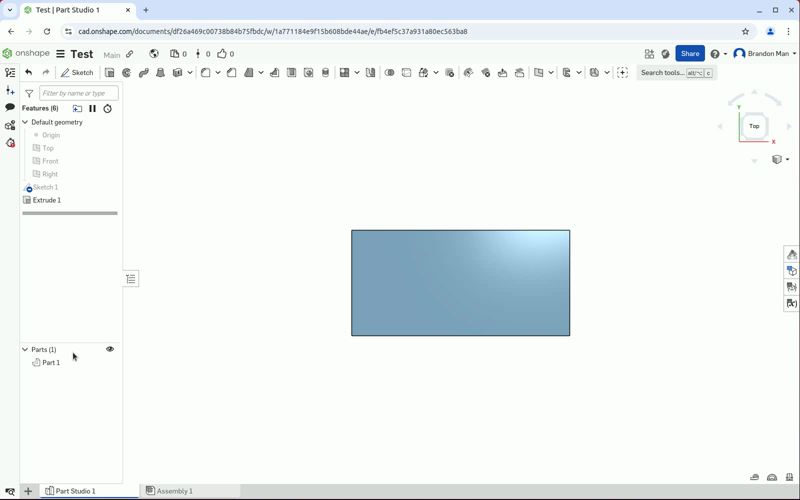
key(shift+p)
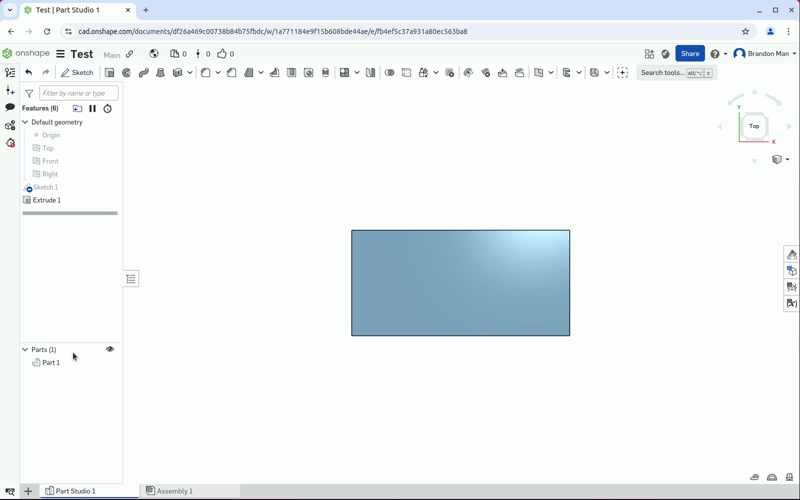
key(space)
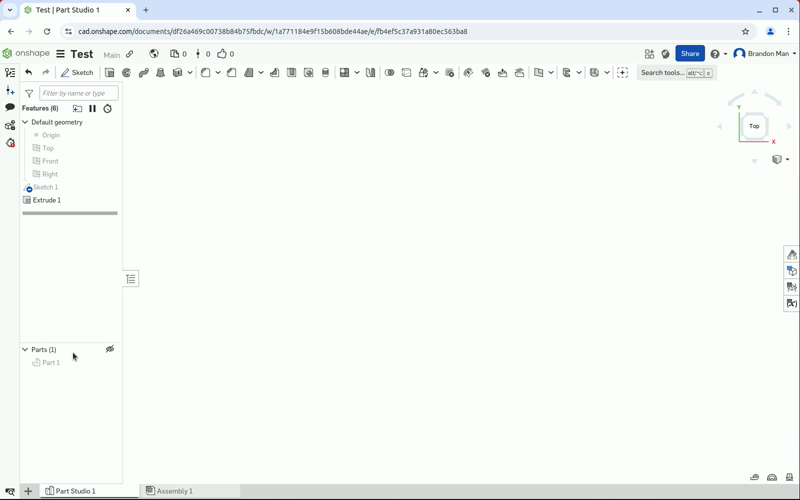
key_down(shift)
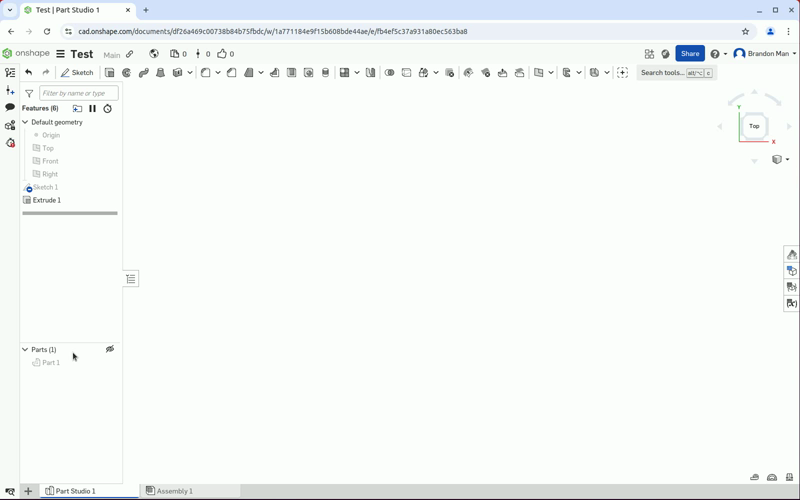
key(up)
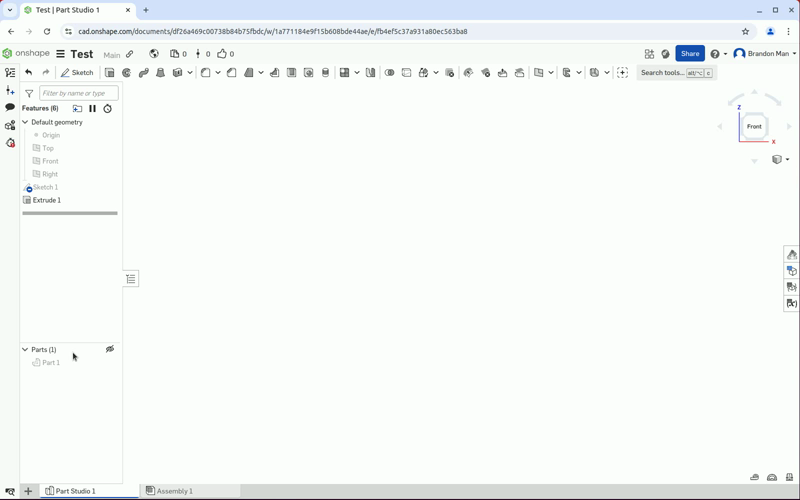
key_up(shift)
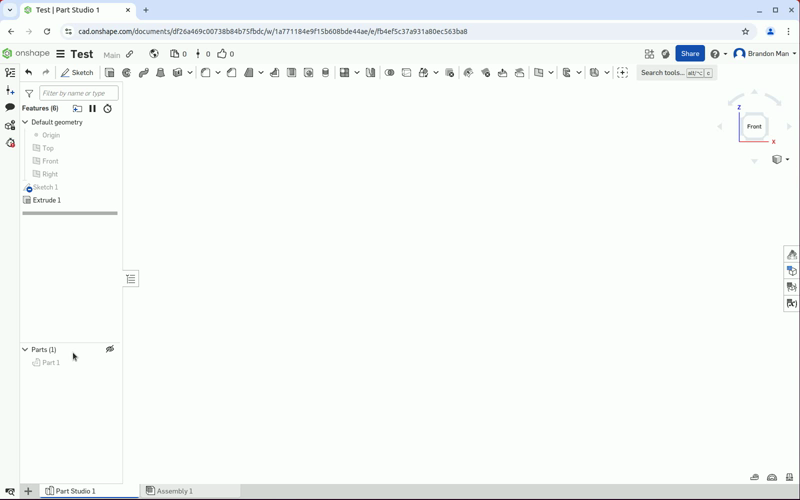
key(space)
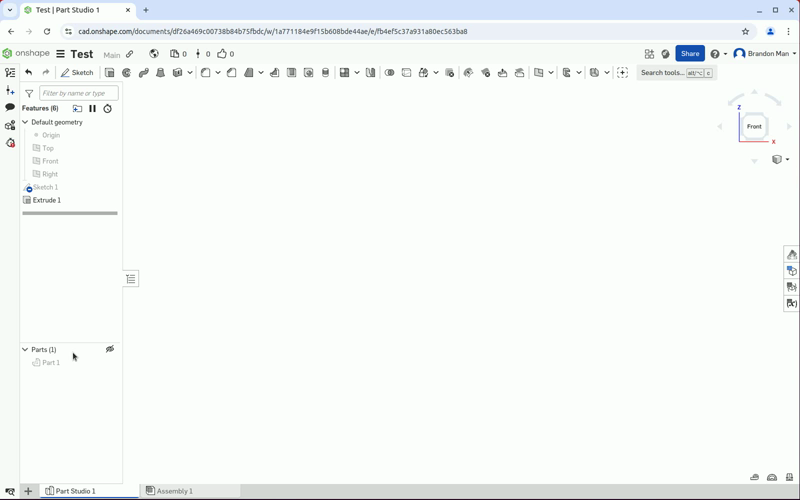
key_down(shift)
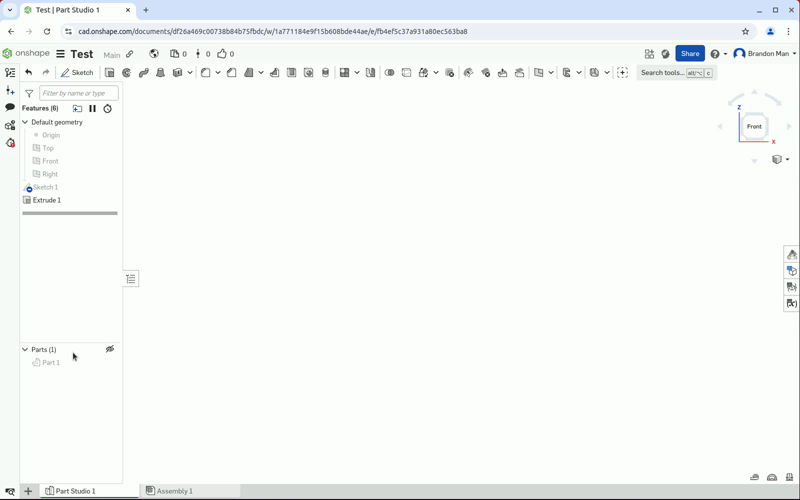
key(left)
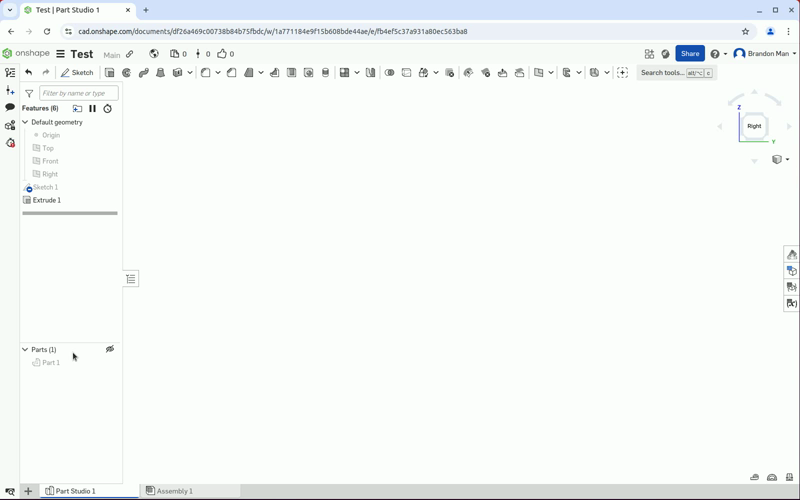
key_up(shift)
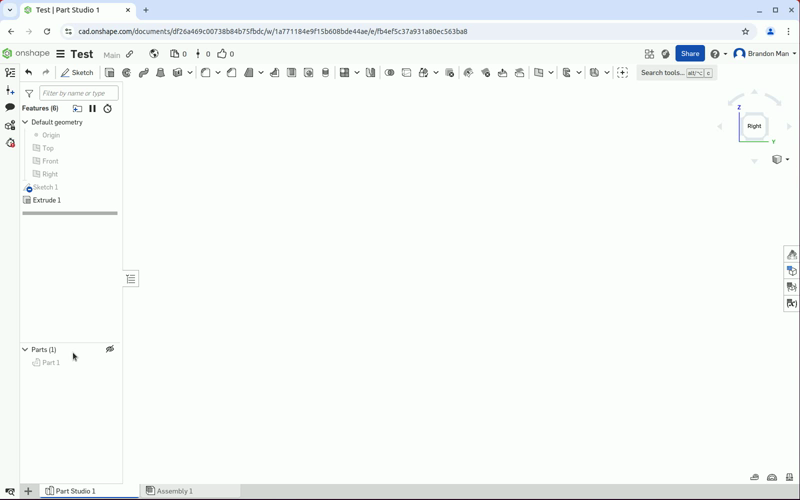
mouse_move(73, 352)
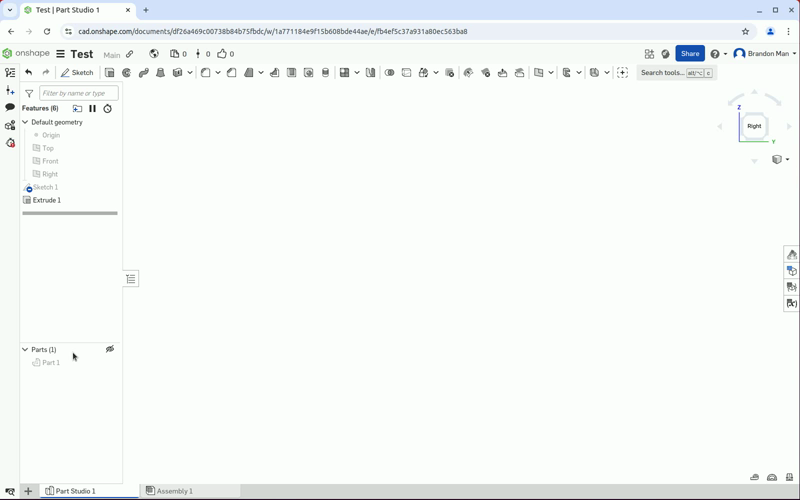
key(shift+y)
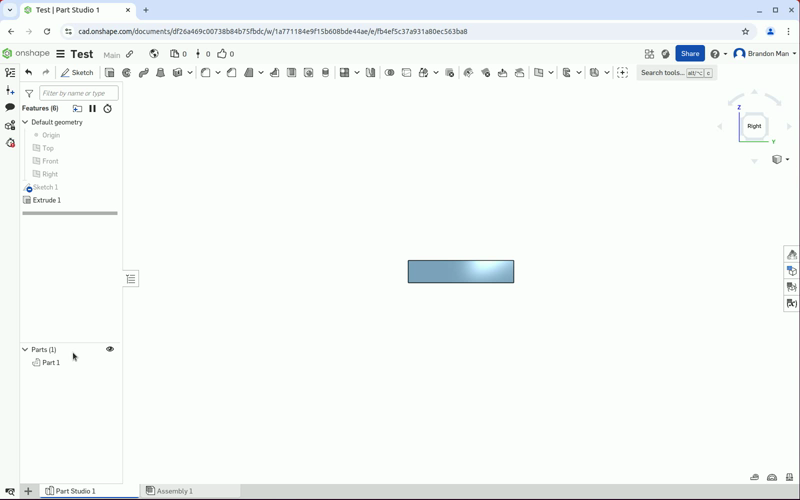
mouse_move(541, 75)
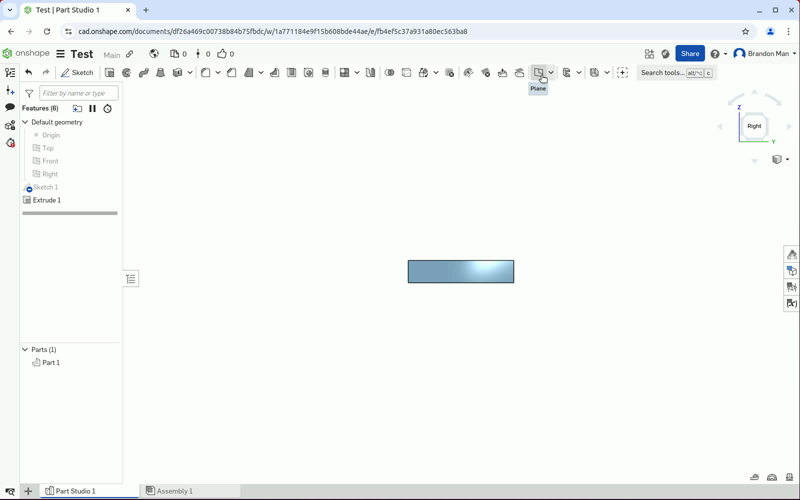
click(541, 75)
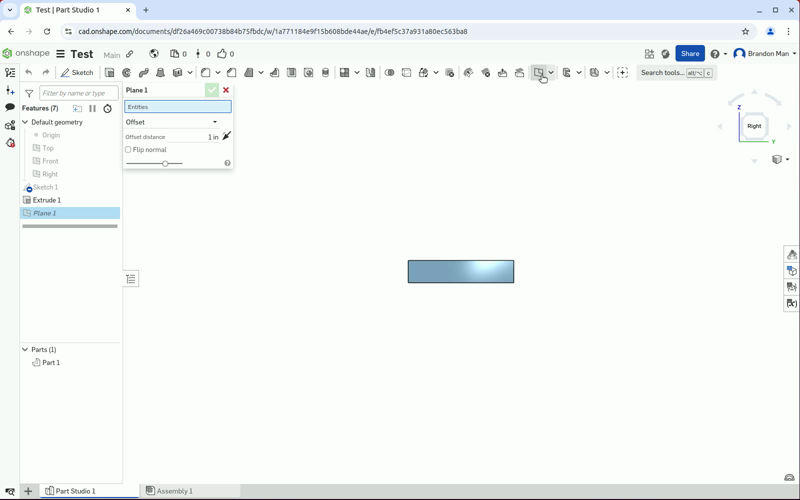
mouse_move(73, 176)
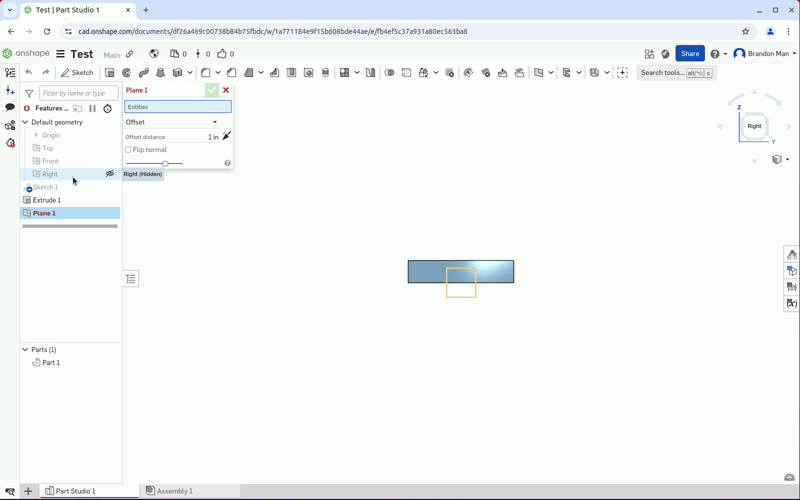
click(73, 176)
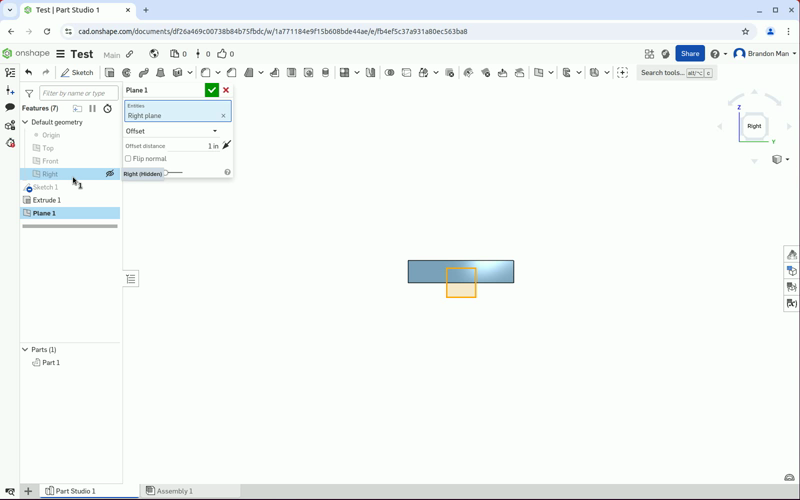
key(tab, 2)
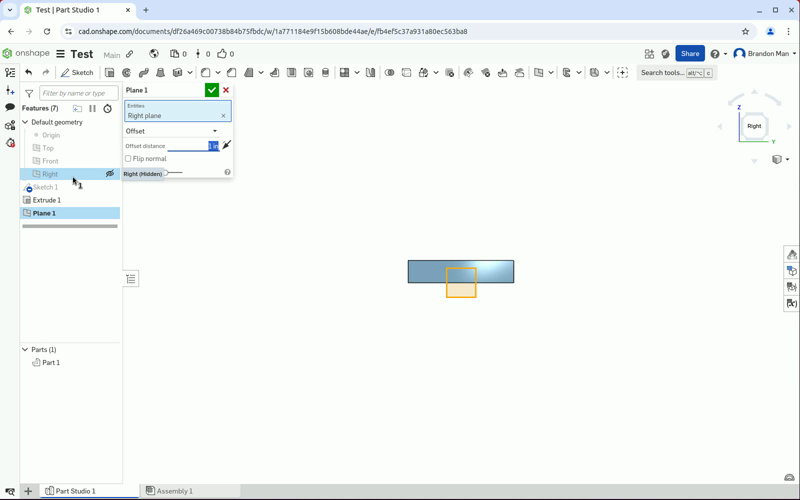
text(22.4)
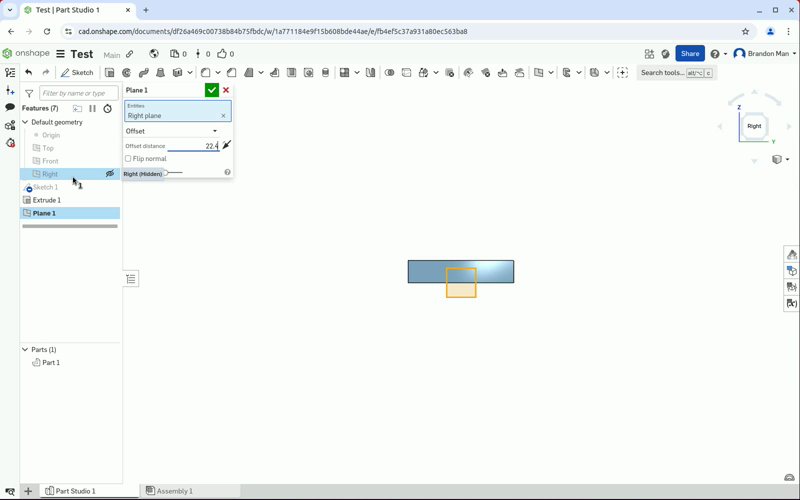
key(enter, 2)
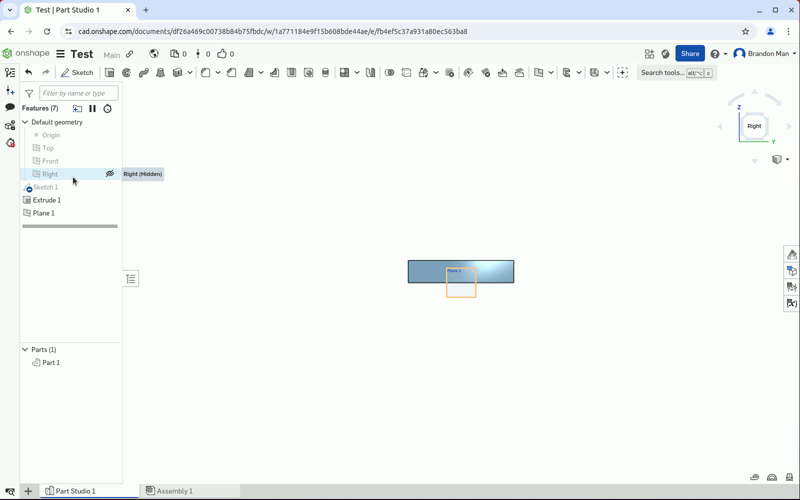
key(shift+s)
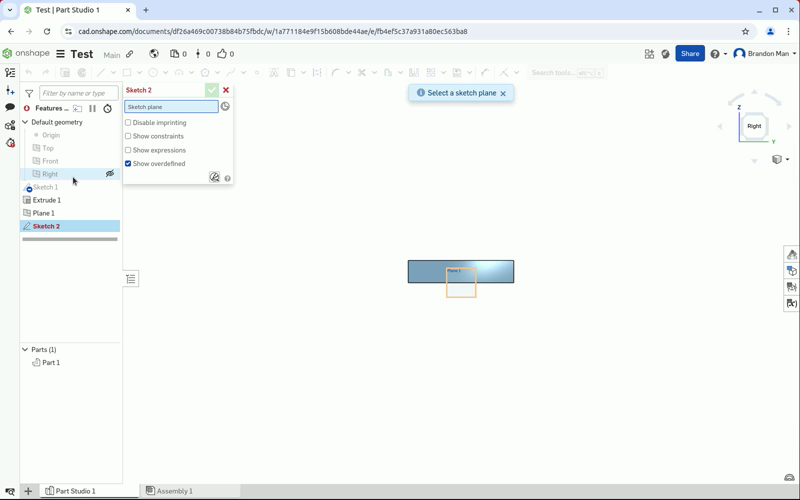
mouse_move(73, 215)
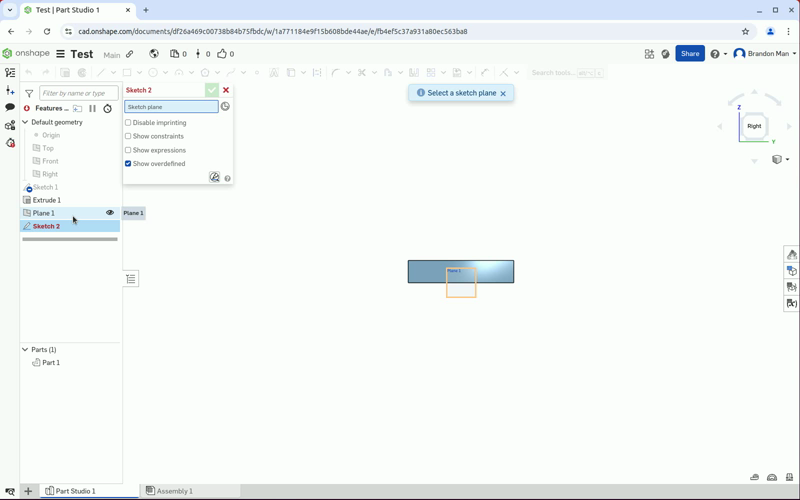
click(73, 215)
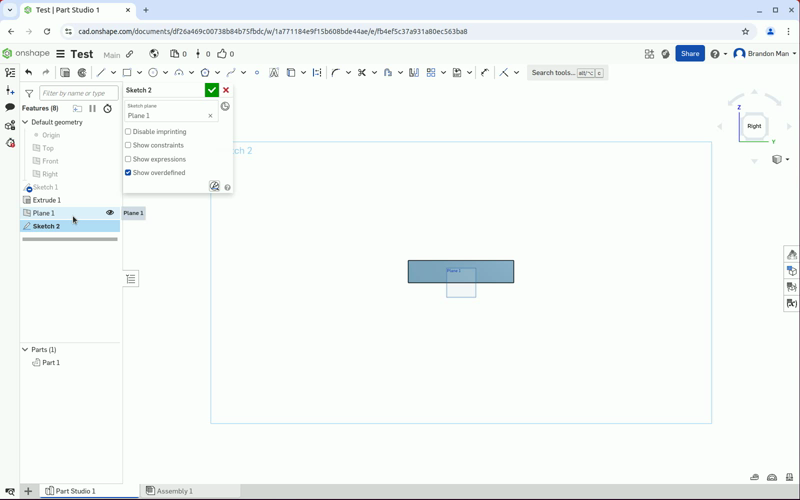
mouse_move(73, 352)
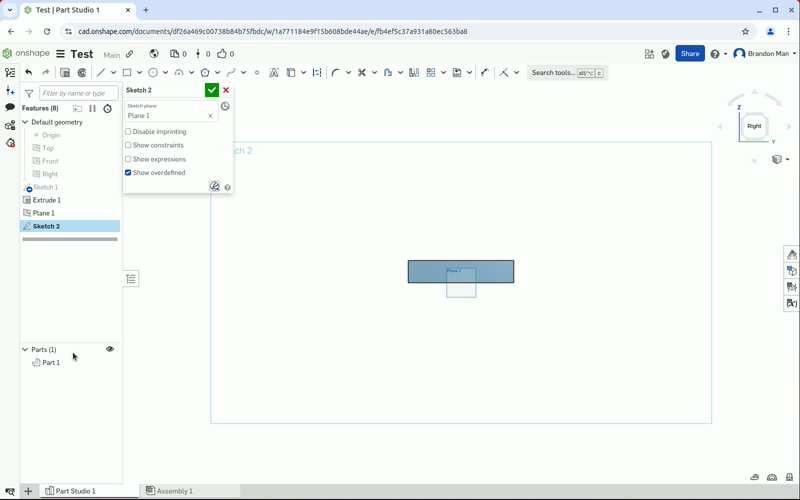
key(y)
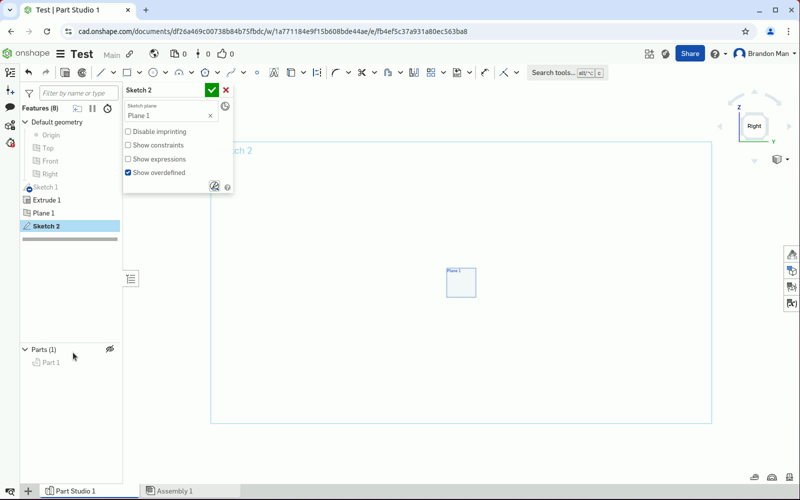
key(l)
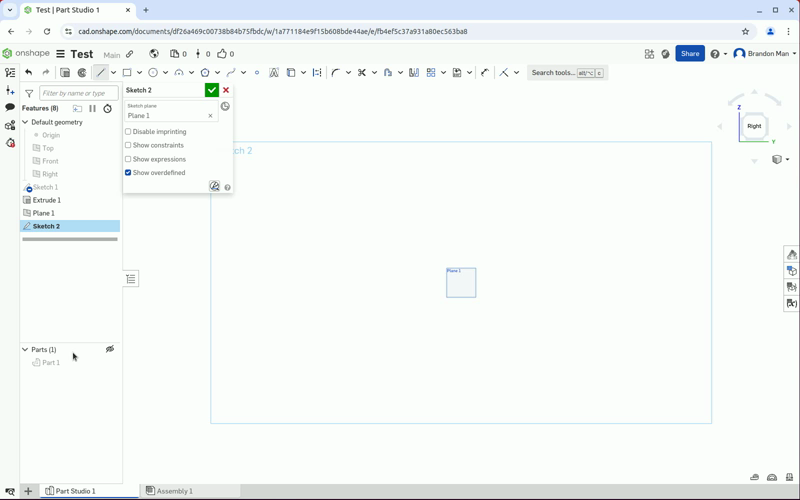
key_down(shift)
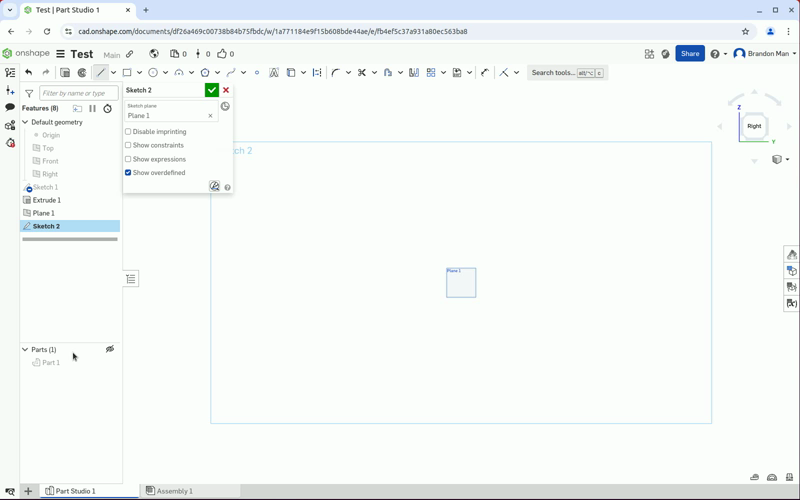
mouse_move(407, 282)
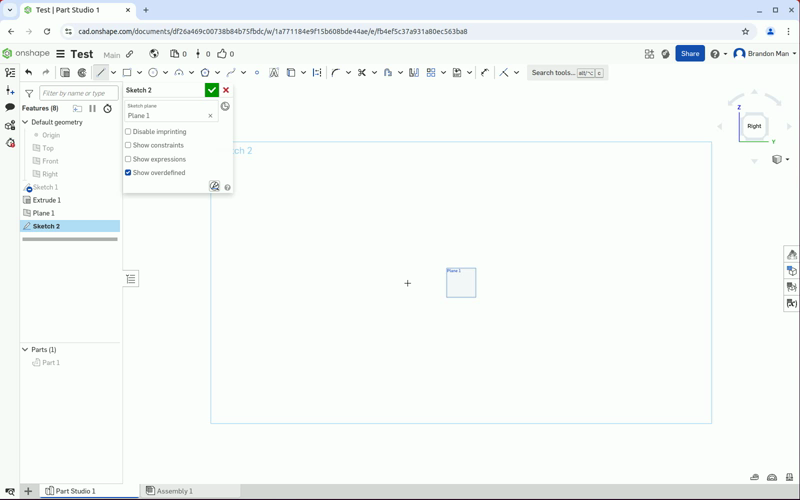
click(407, 282)
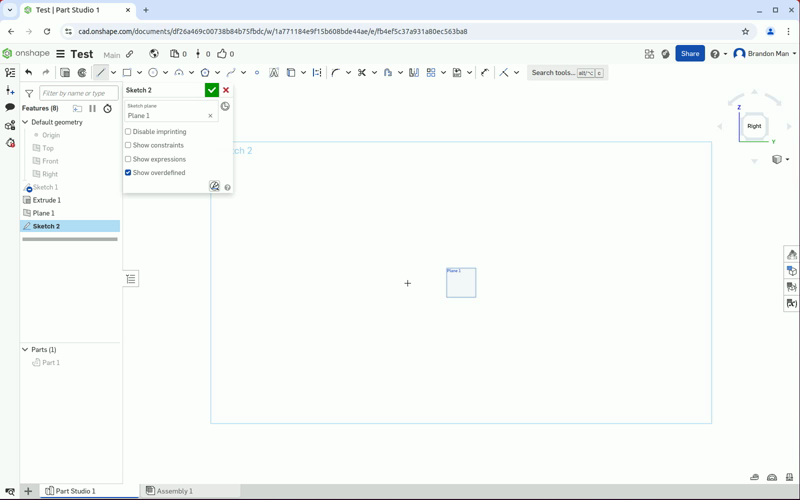
key_up(shift)
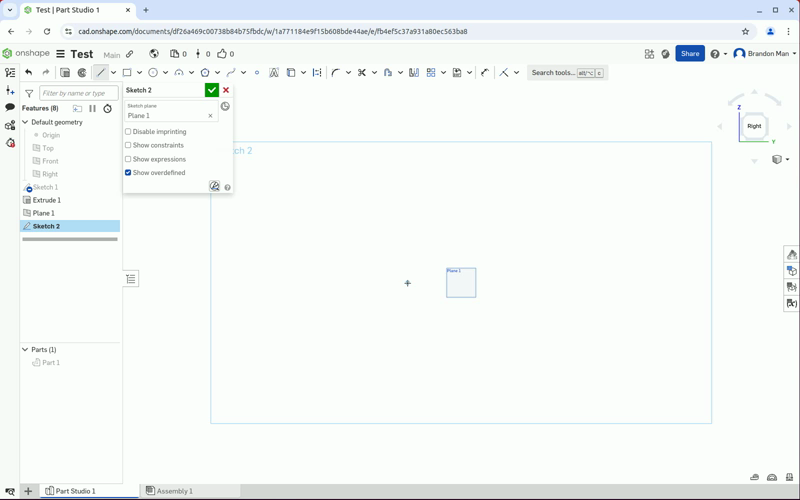
key_down(shift)
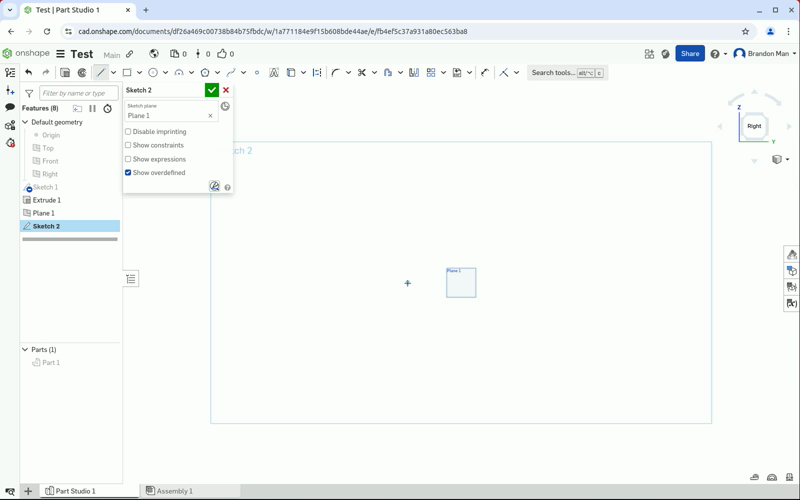
mouse_move(513, 282)
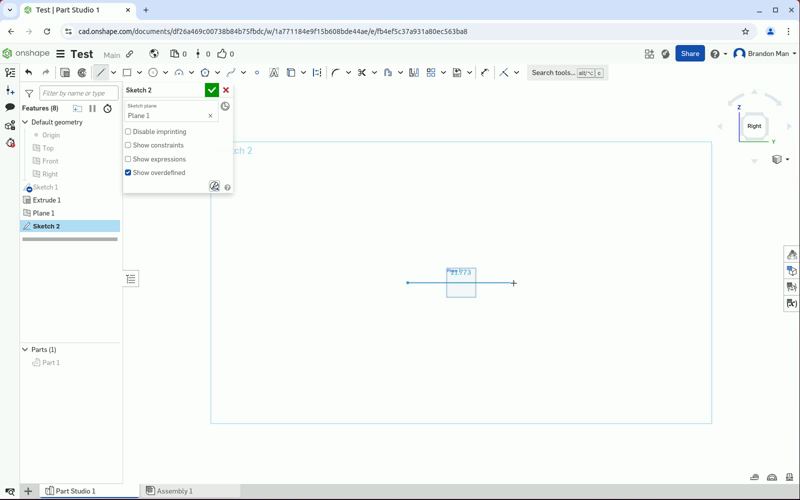
click(513, 282)
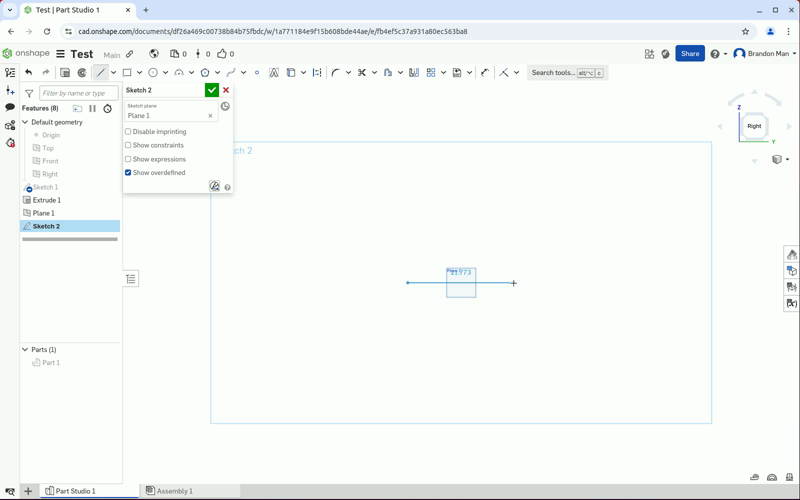
key_up(shift)
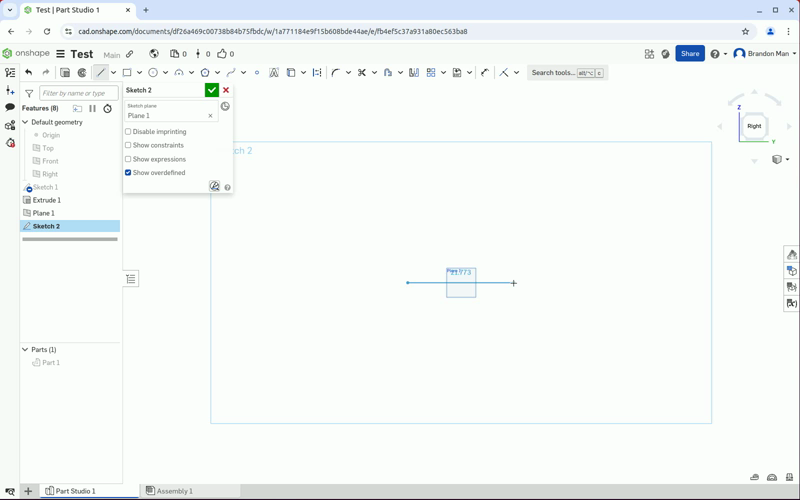
key_down(shift)
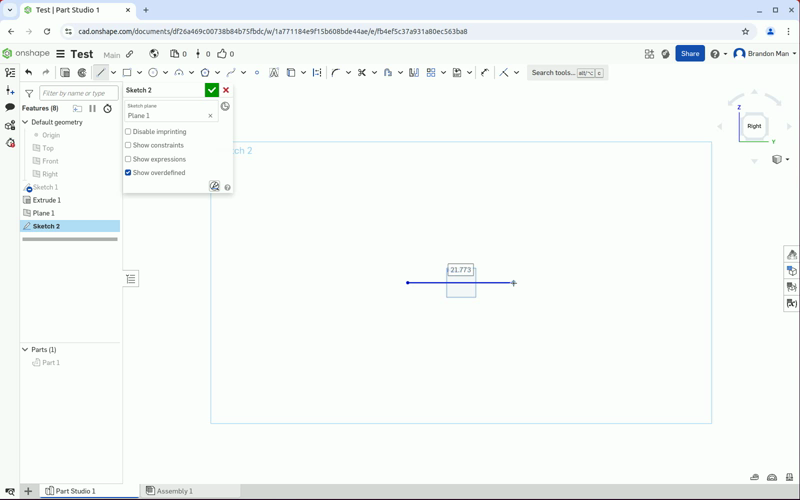
mouse_move(543, 282)
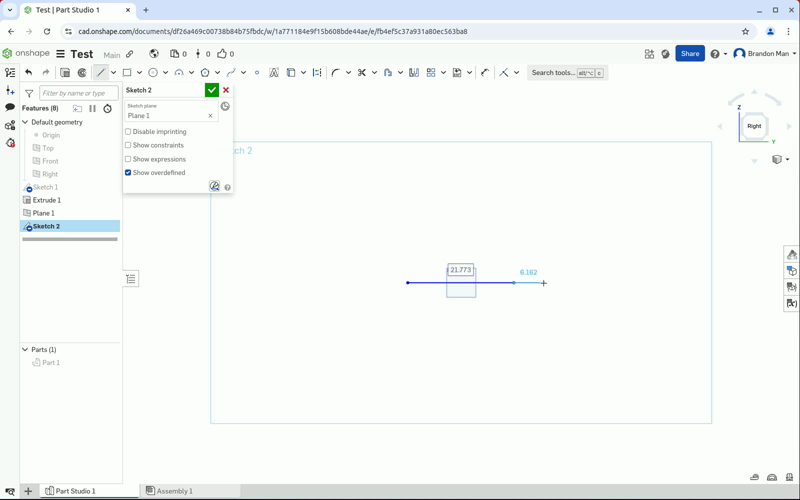
mouse_move(513, 260)
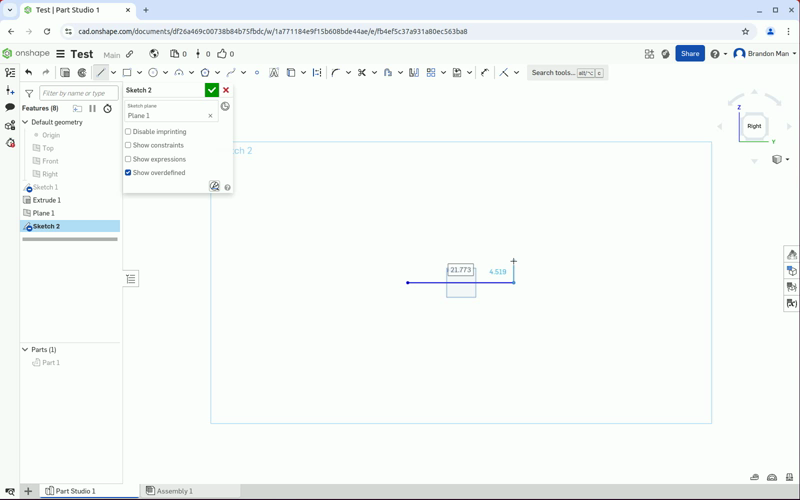
click(513, 260)
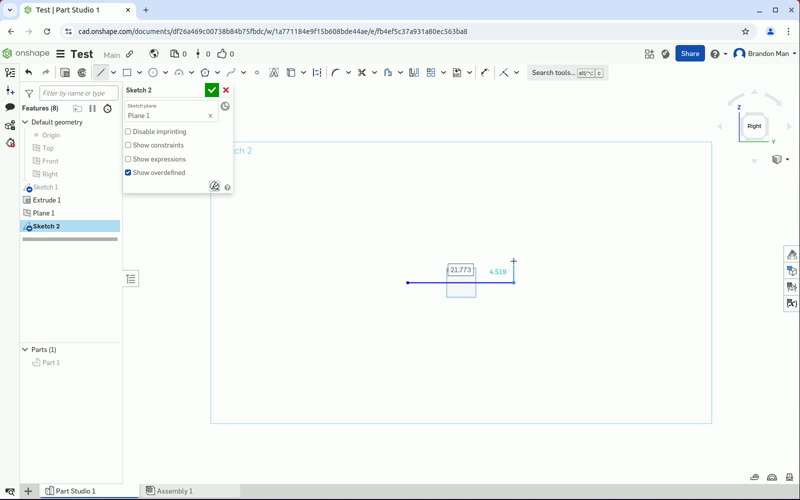
key_up(shift)
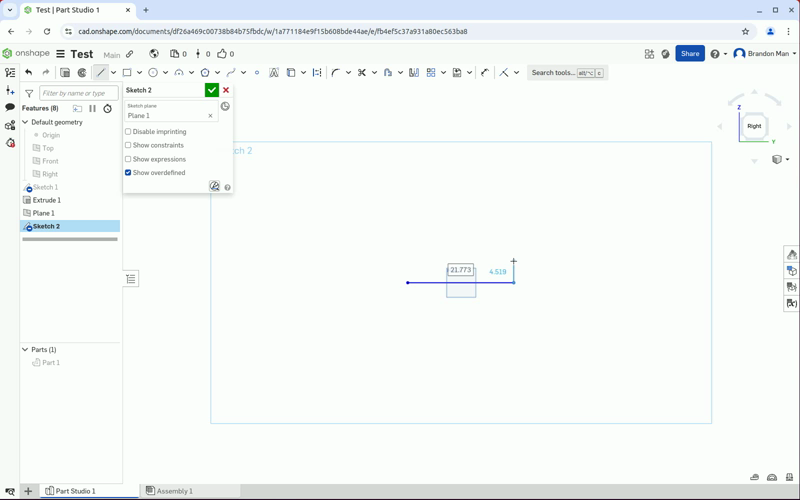
key_down(shift)
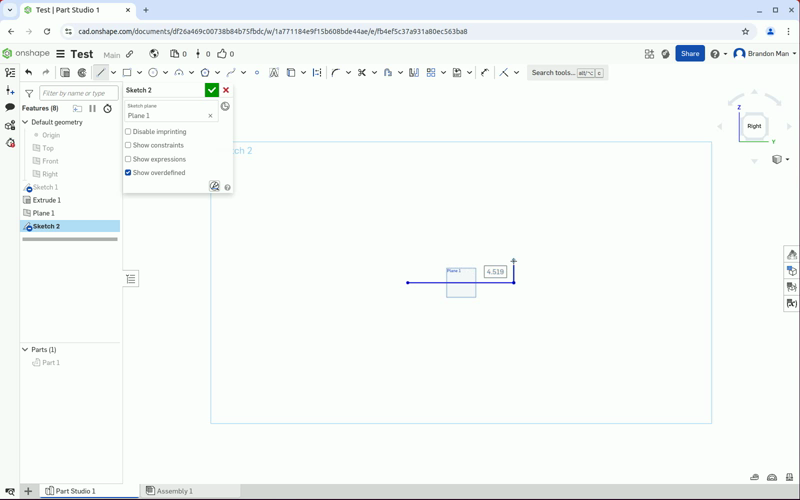
mouse_move(407, 260)
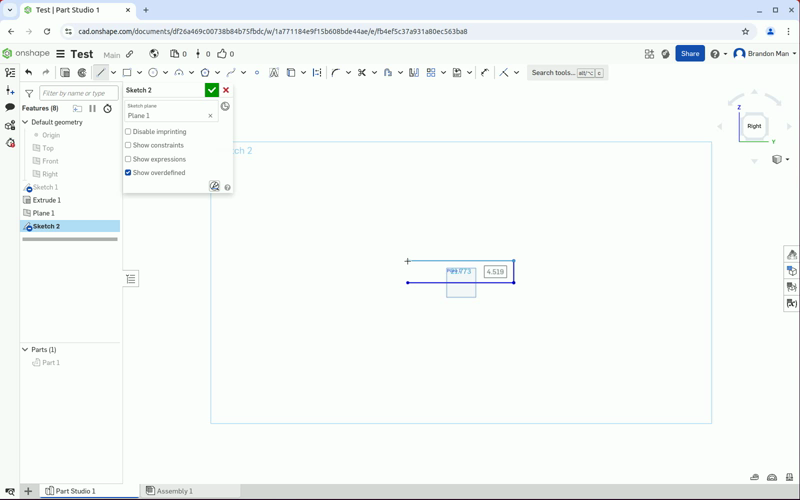
click(407, 260)
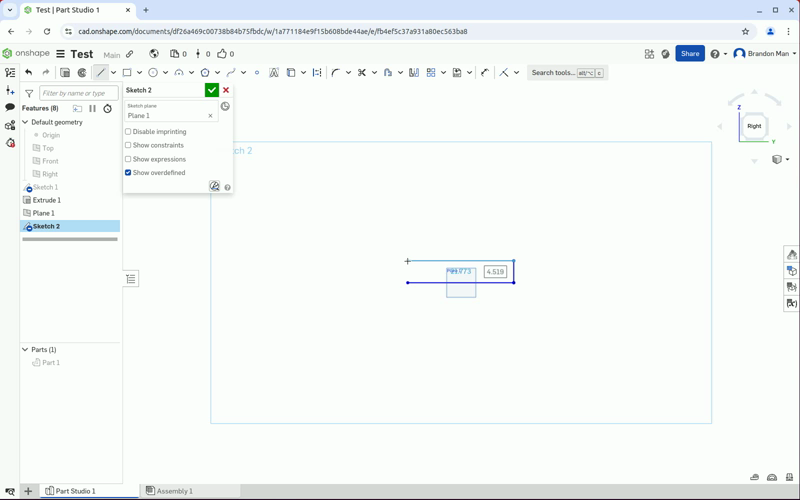
key_up(shift)
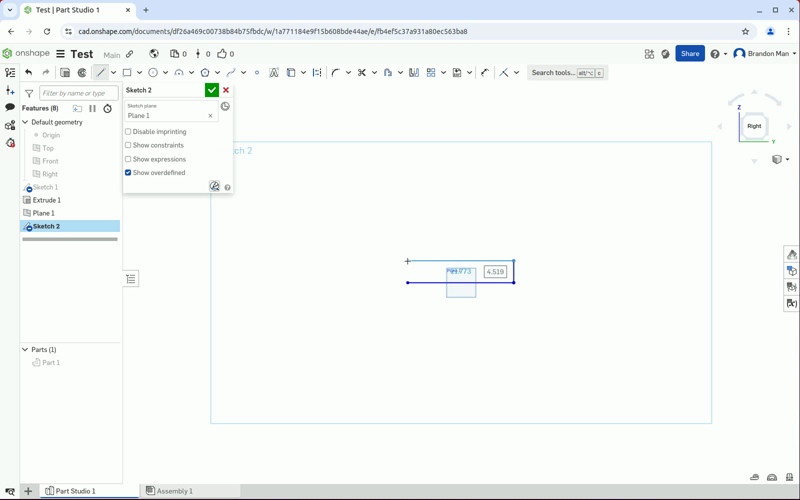
mouse_move(437, 260)
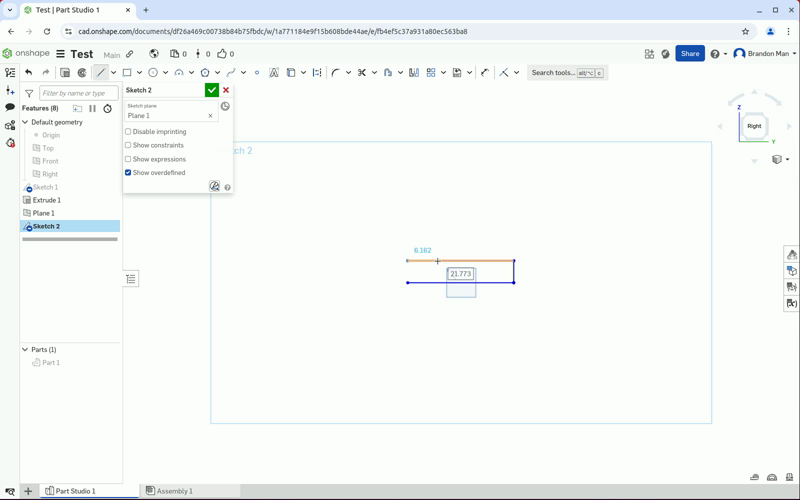
key_down(shift)
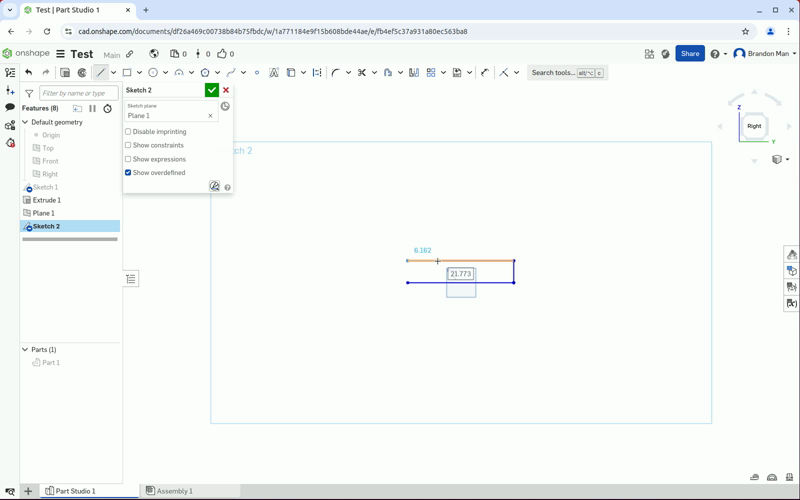
mouse_move(407, 282)
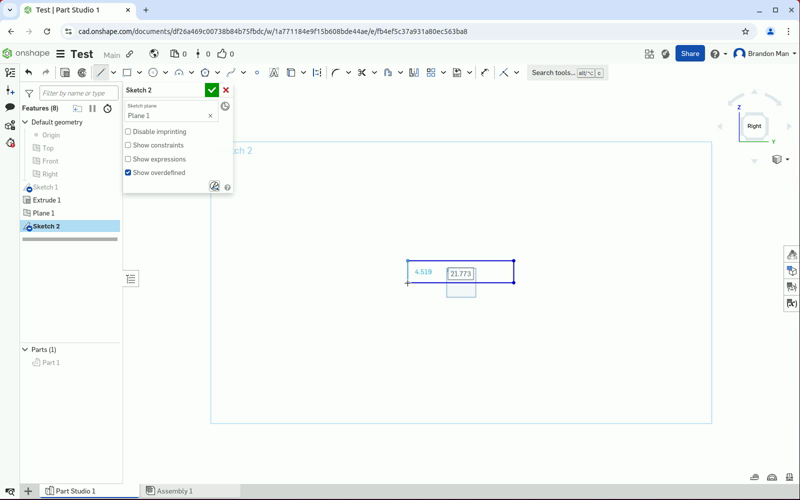
key_up(shift)
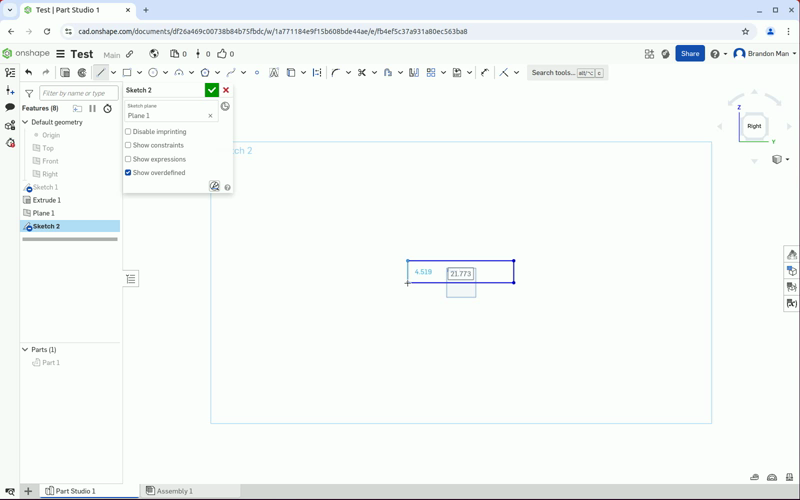
click(407, 282)
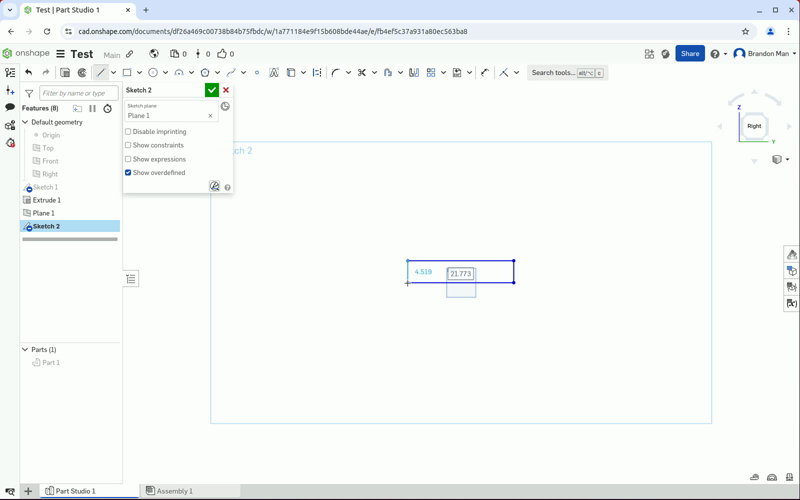
key(esc)
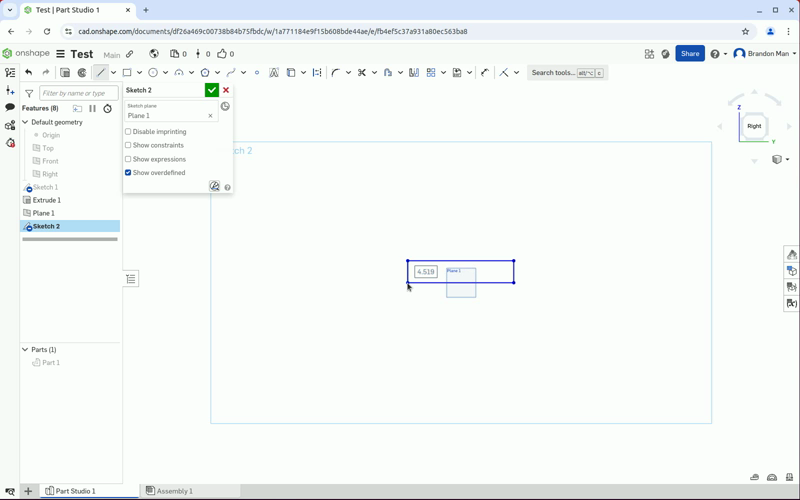
mouse_move(457, 269)
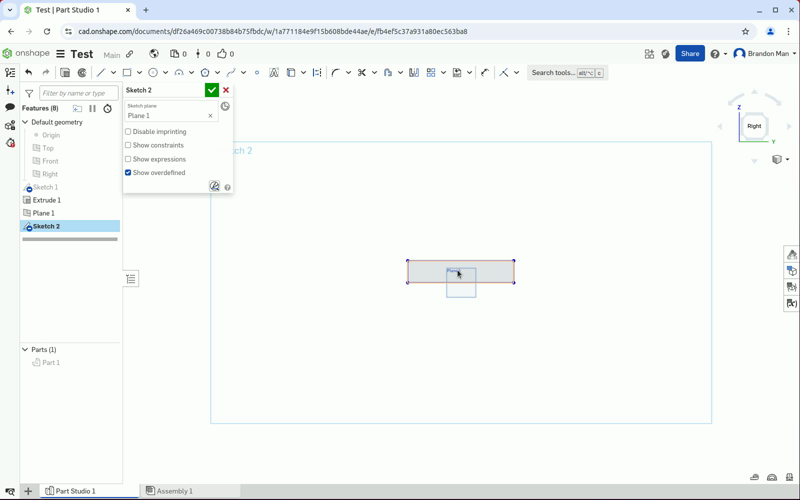
click(457, 269)
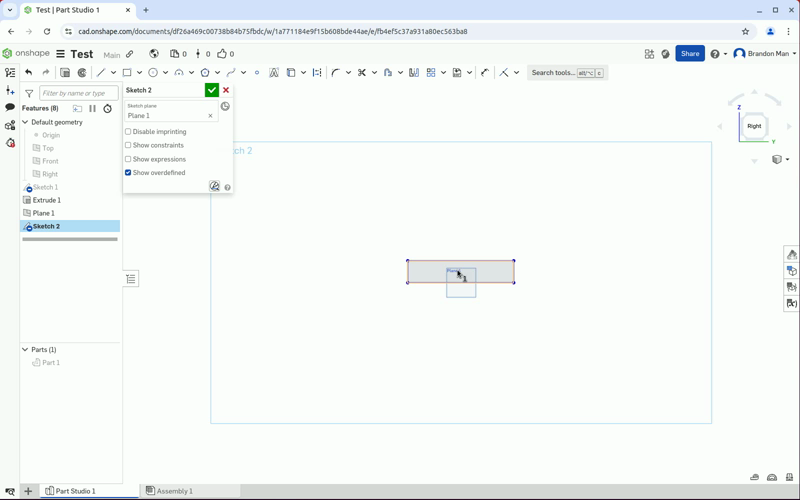
mouse_move(73, 352)
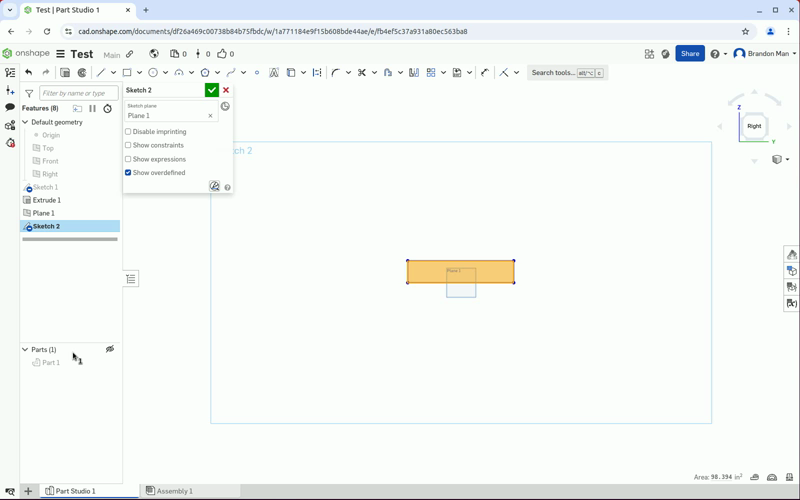
key(shift+y)
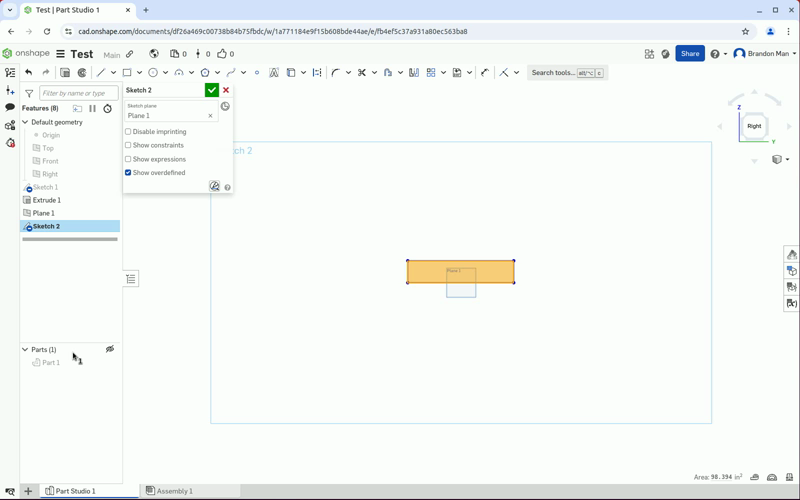
key(shift+e)
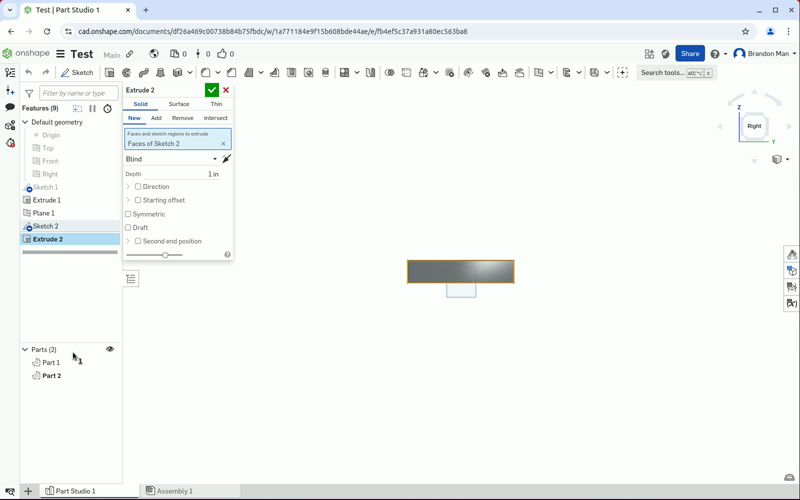
mouse_move(143, 106)
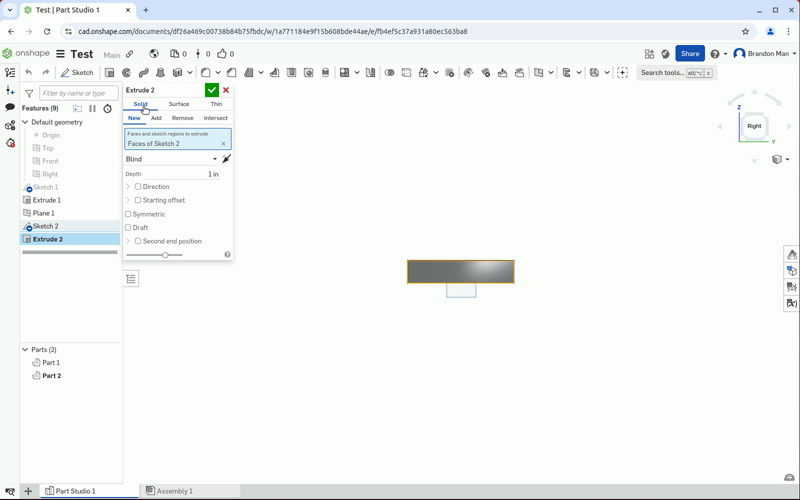
click(143, 106)
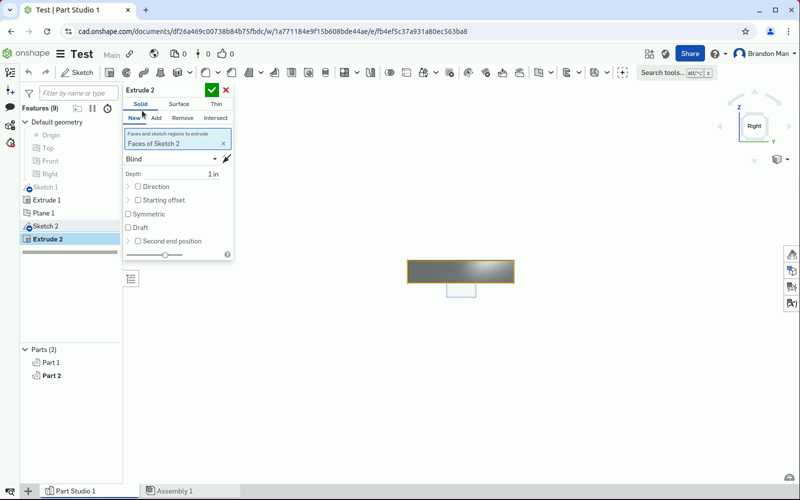
mouse_move(137, 120)
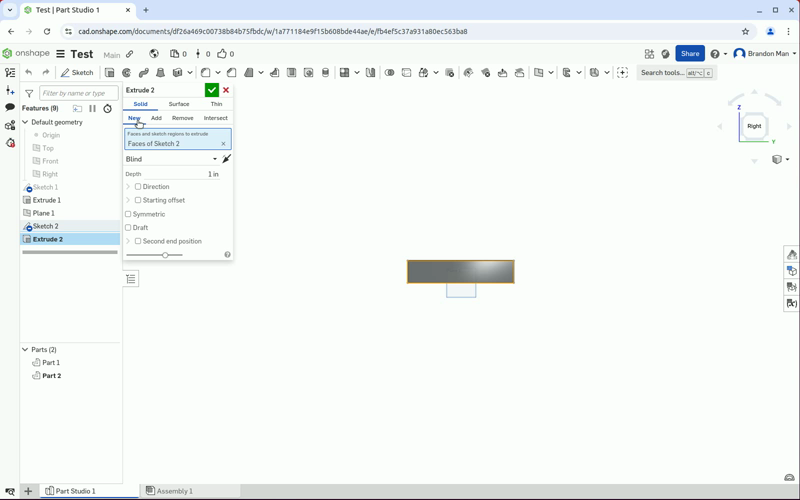
click(137, 120)
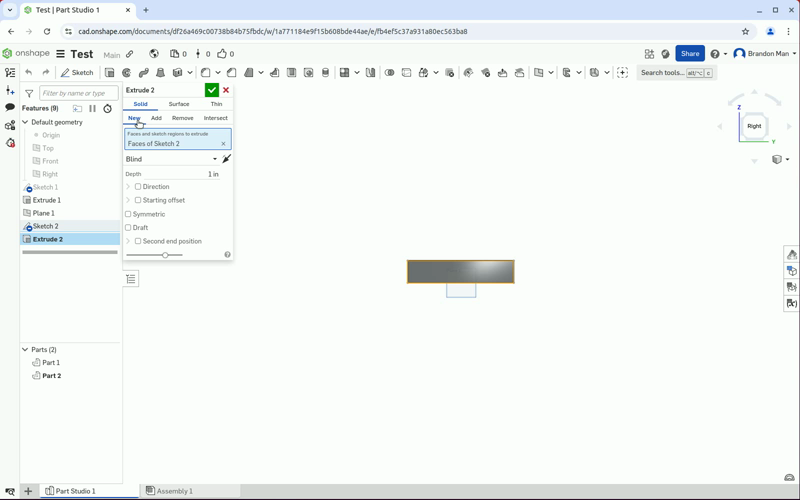
key(tab, 4)
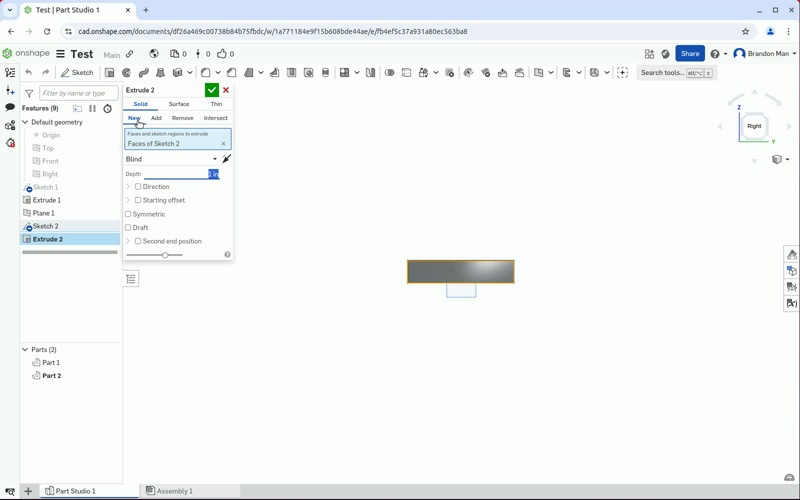
text(0.722)
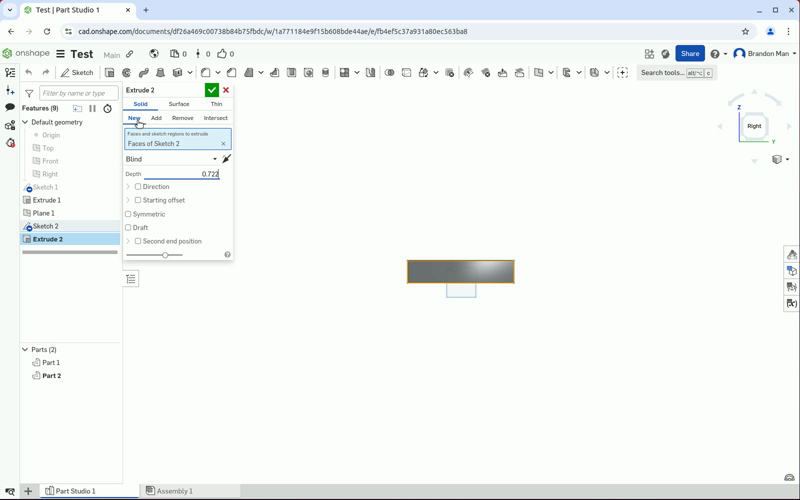
key(enter)
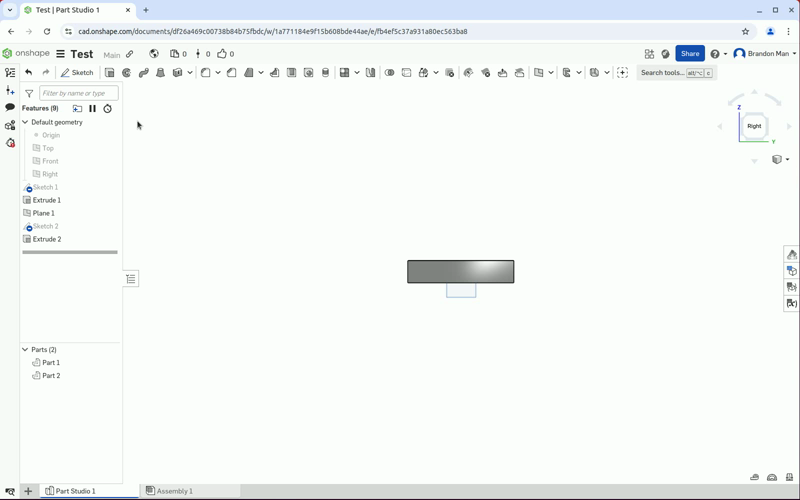
key(shift+h)
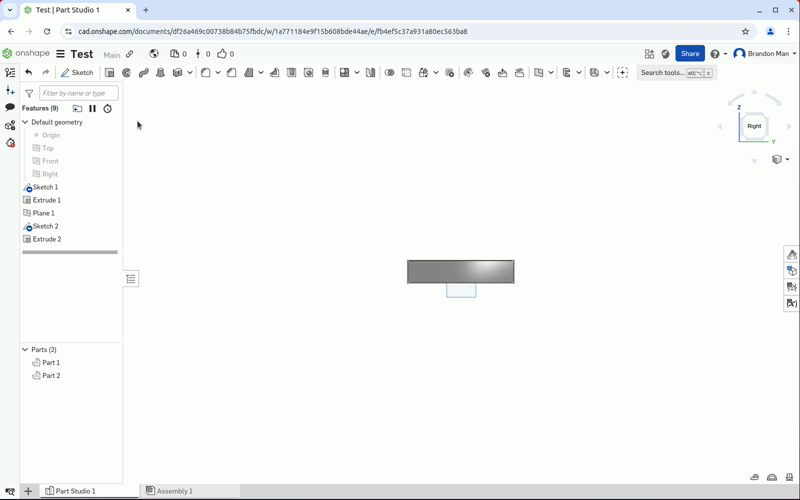
key(shift+h)
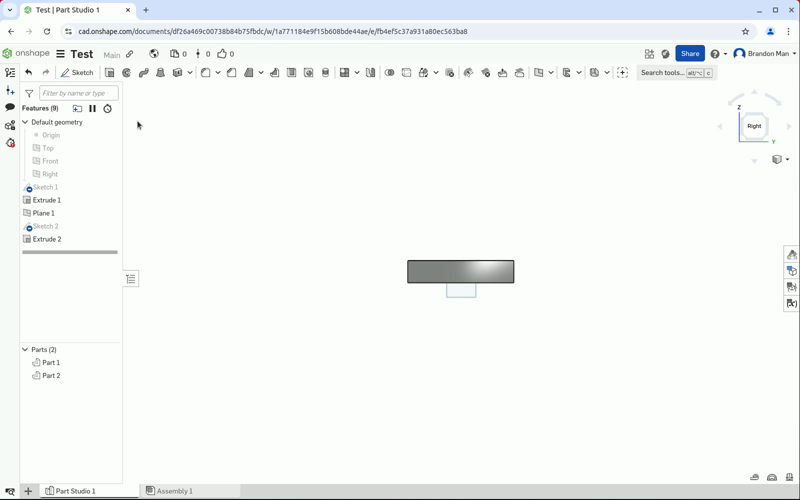
mouse_move(73, 189)
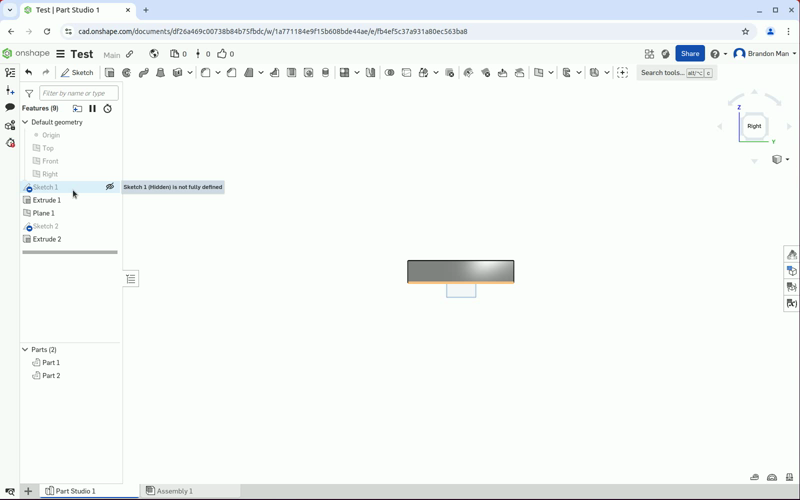
click(73, 189)
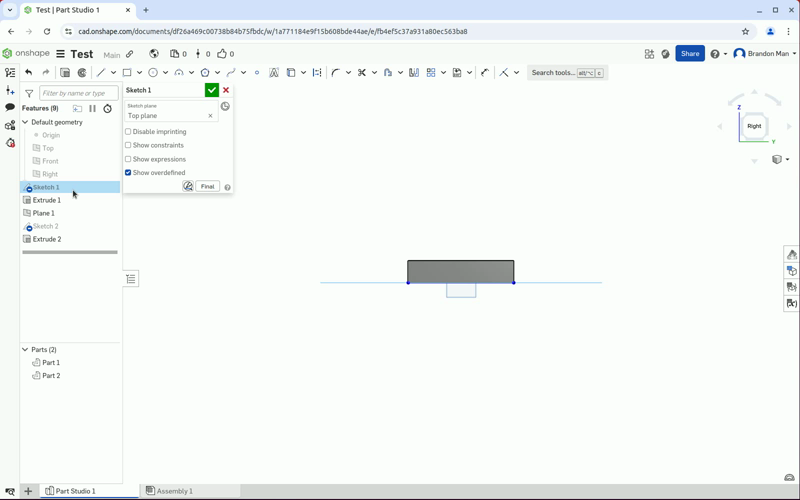
mouse_move(229, 92)
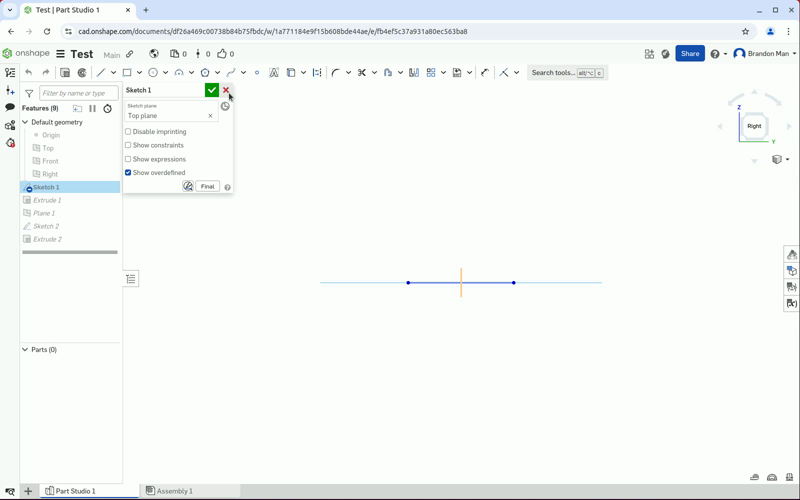
click(229, 92)
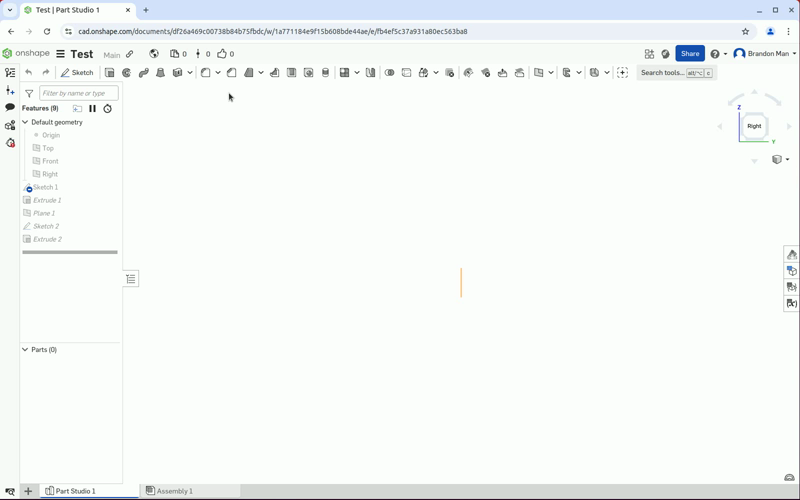
key(shift+s)
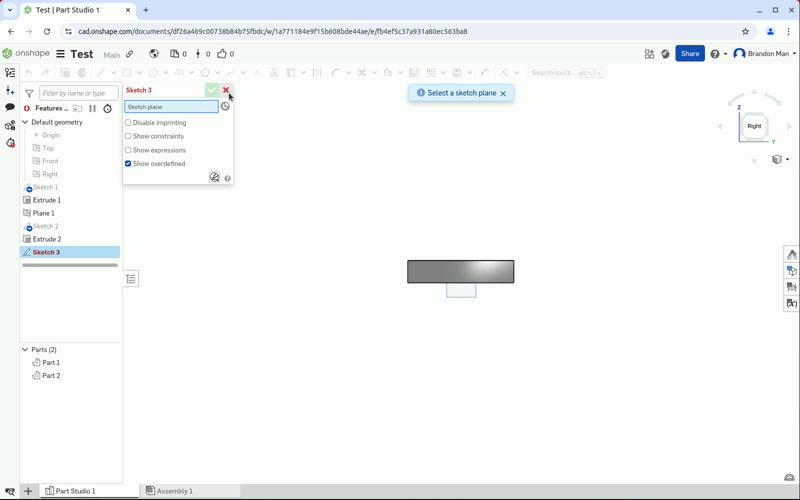
mouse_move(73, 215)
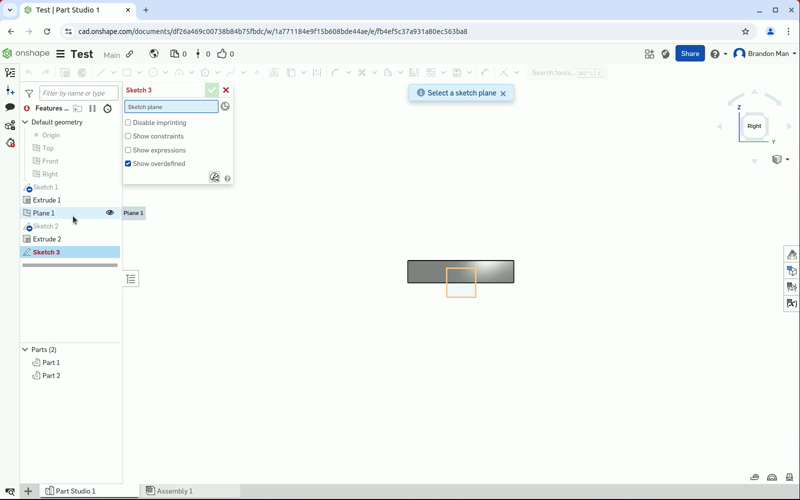
click(73, 215)
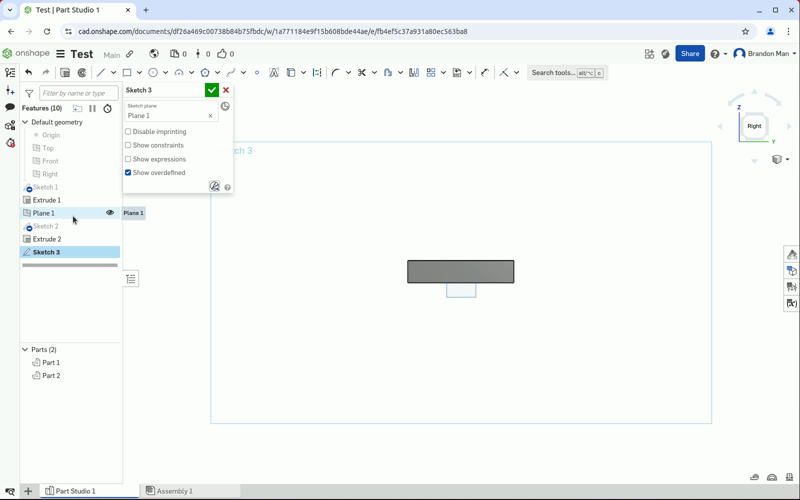
mouse_move(73, 352)
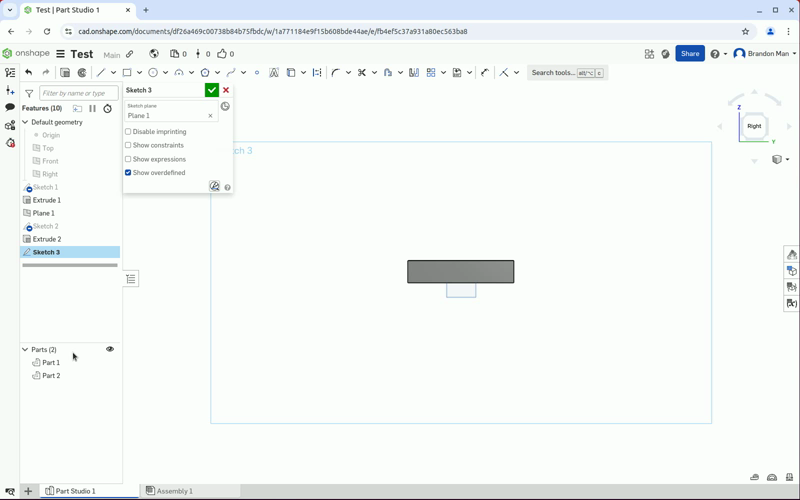
key(y)
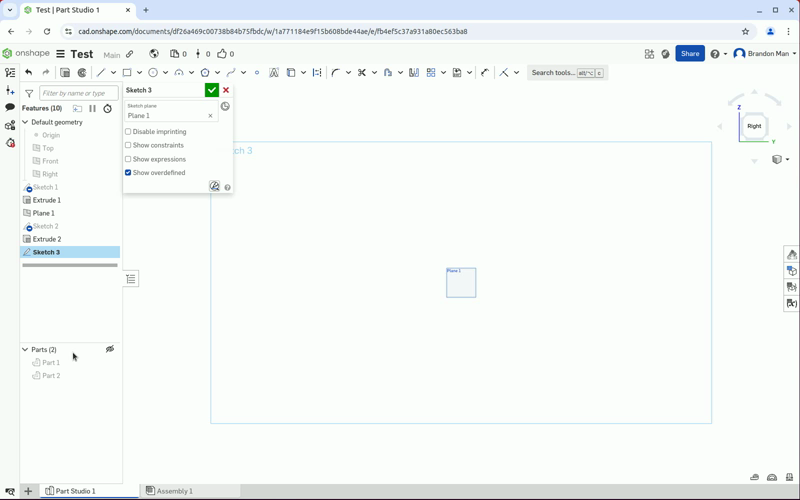
key(l)
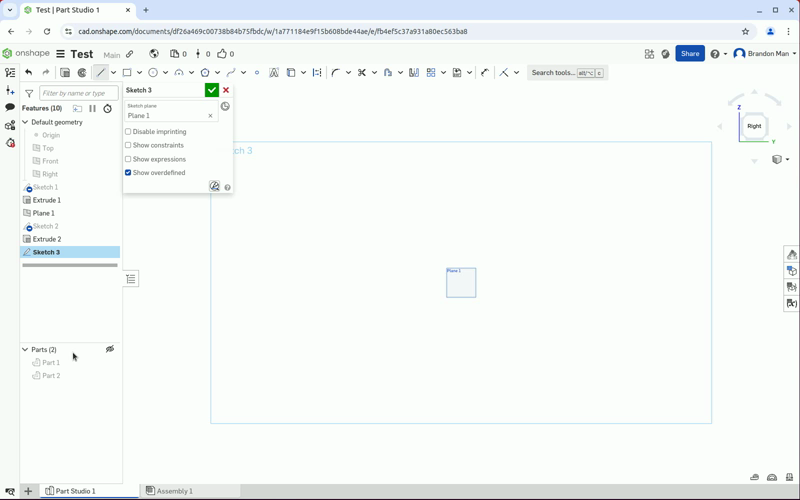
key_down(shift)
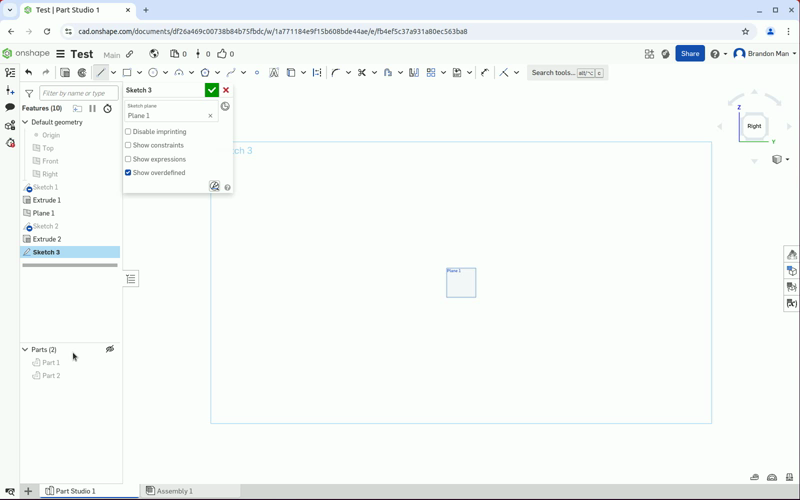
mouse_move(407, 260)
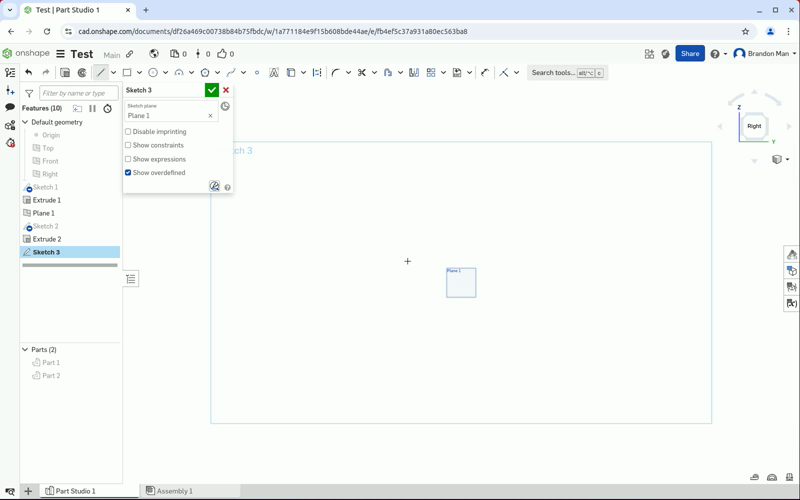
click(407, 260)
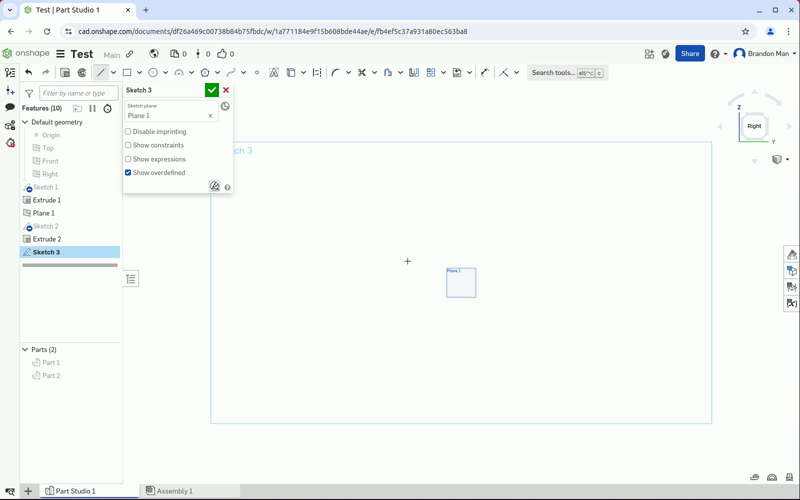
key_up(shift)
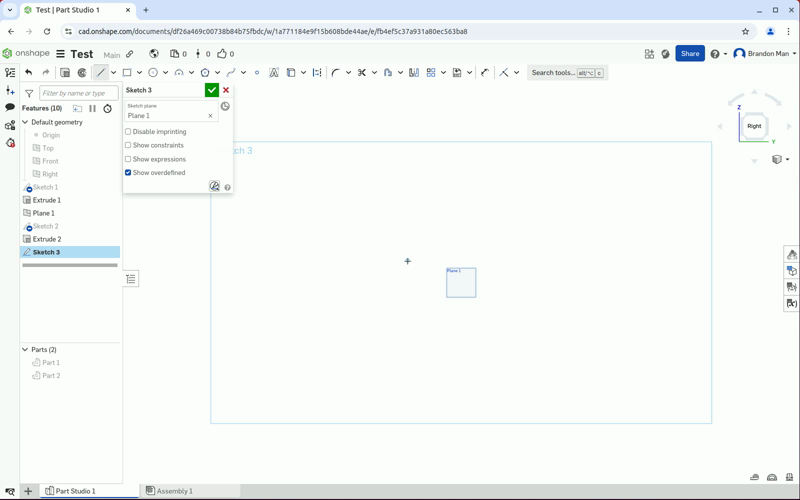
key_down(shift)
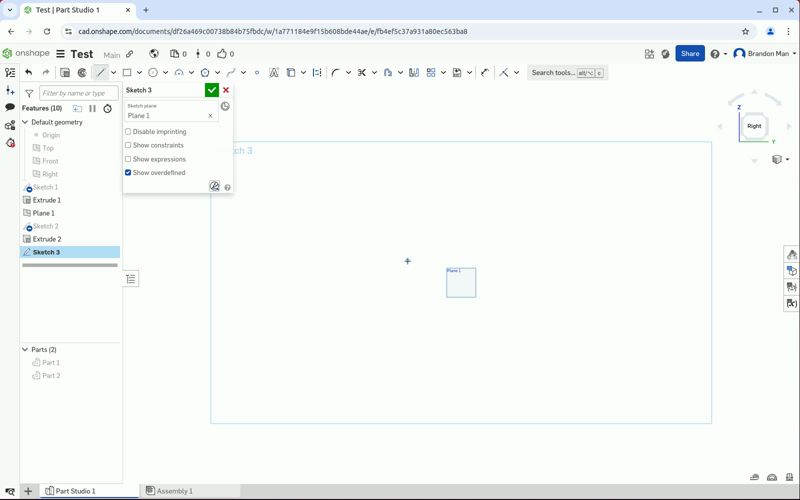
mouse_move(513, 260)
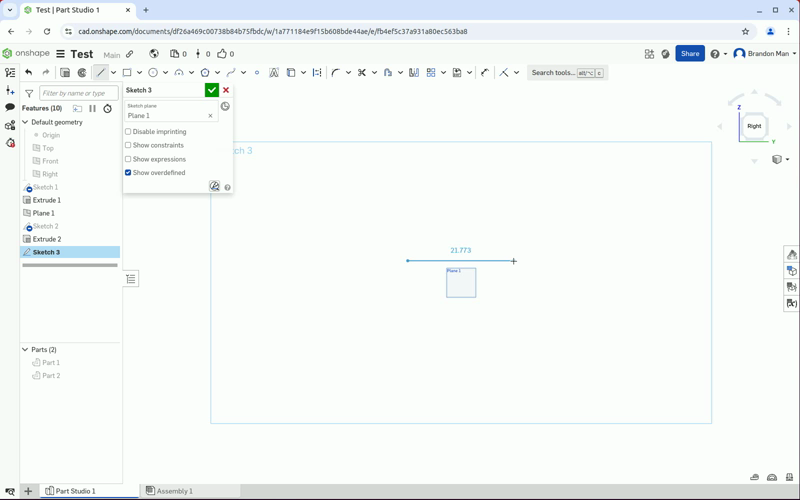
click(513, 260)
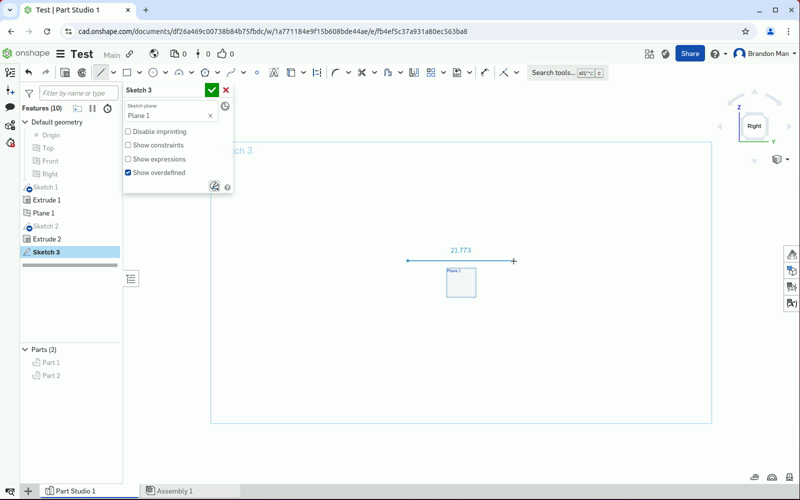
key_up(shift)
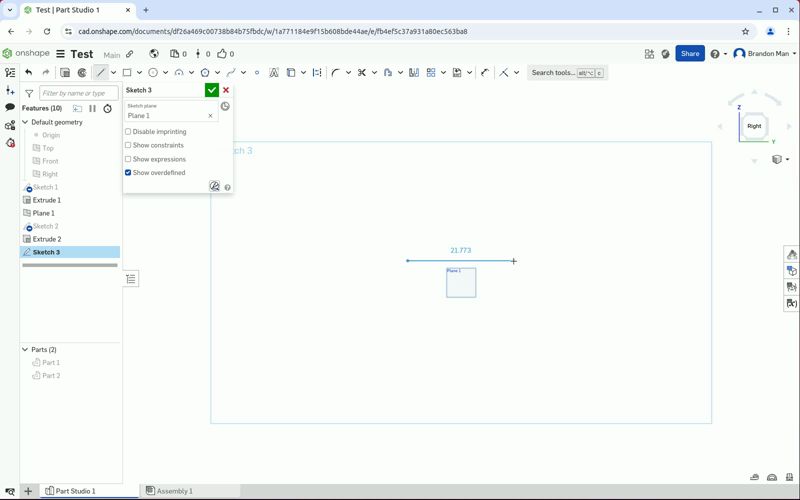
key_down(shift)
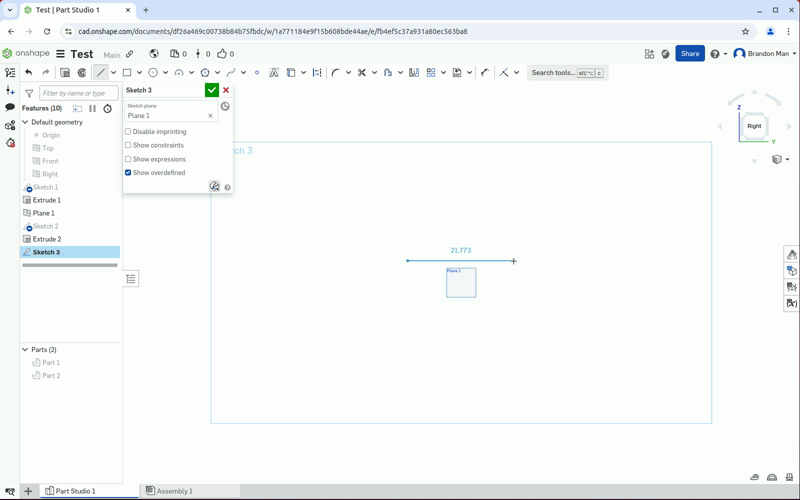
mouse_move(543, 260)
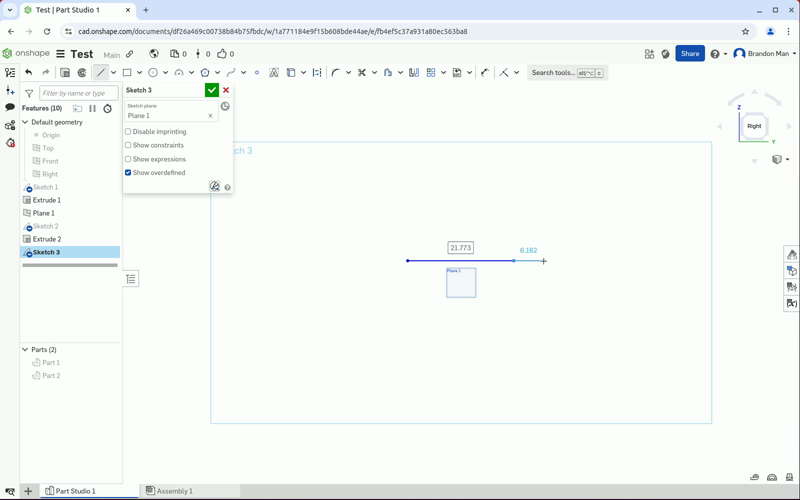
mouse_move(513, 257)
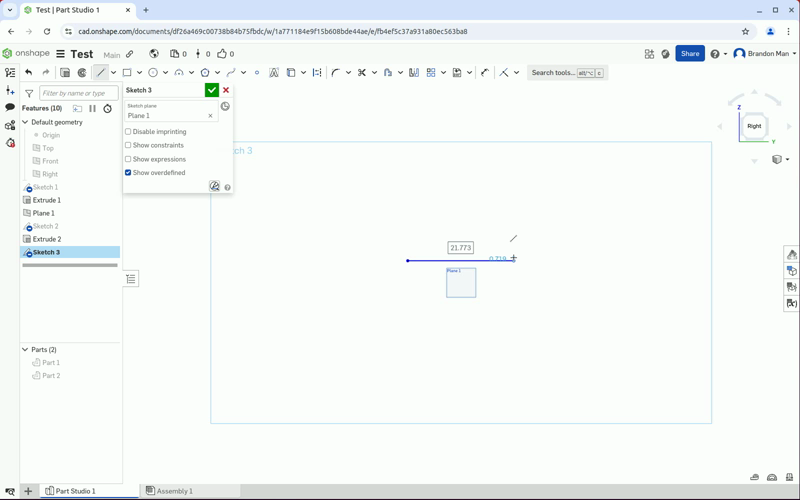
scroll(6)
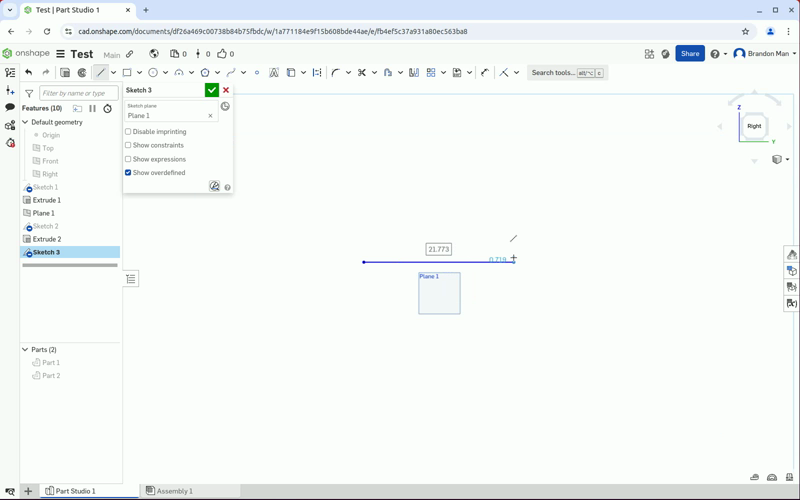
scroll(6)
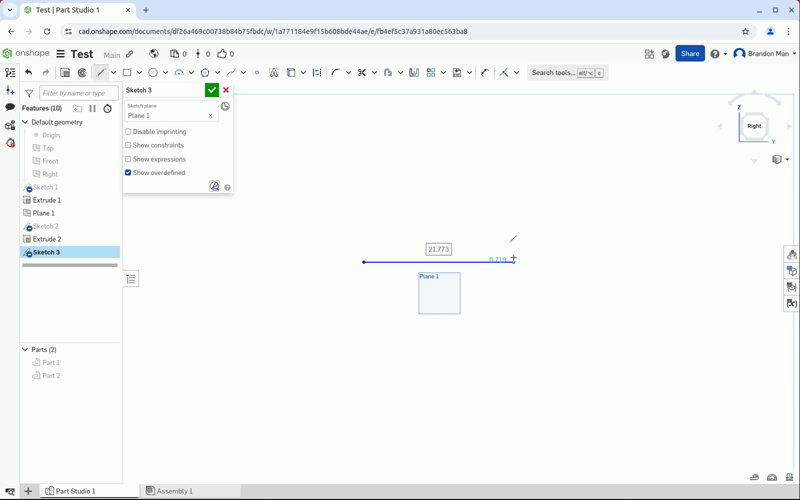
scroll(6)
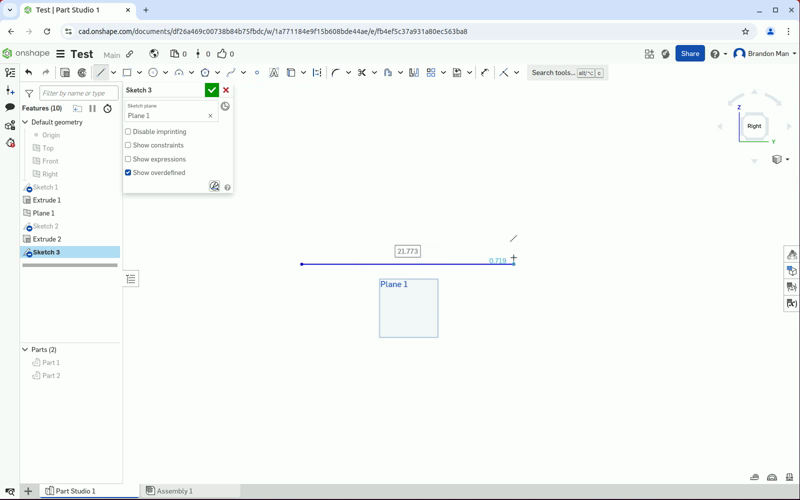
scroll(6)
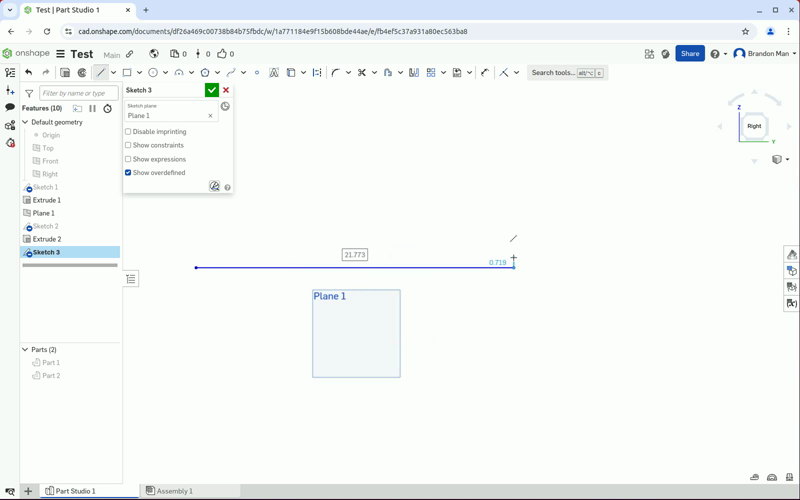
scroll(6)
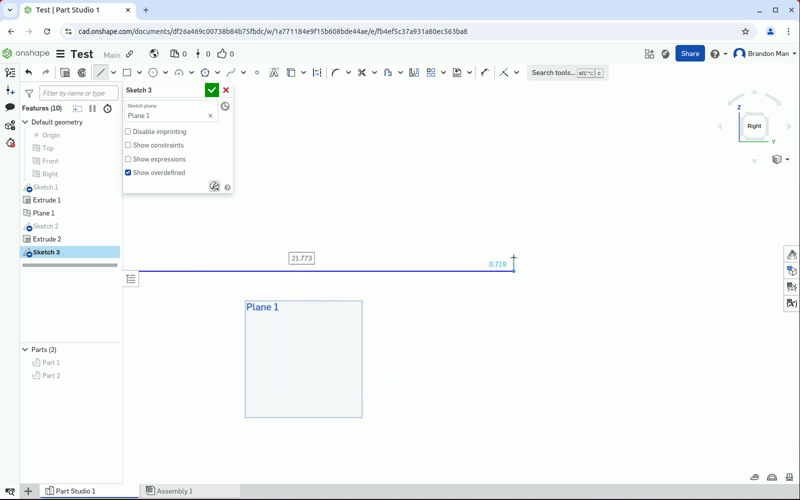
scroll(6)
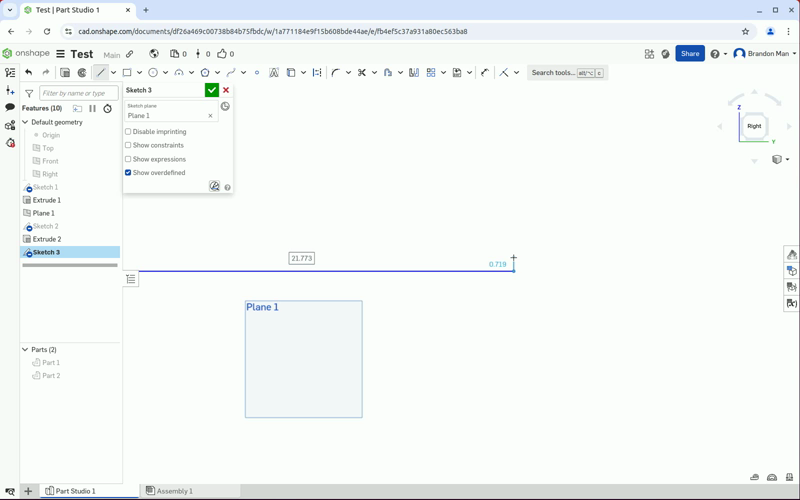
scroll(6)
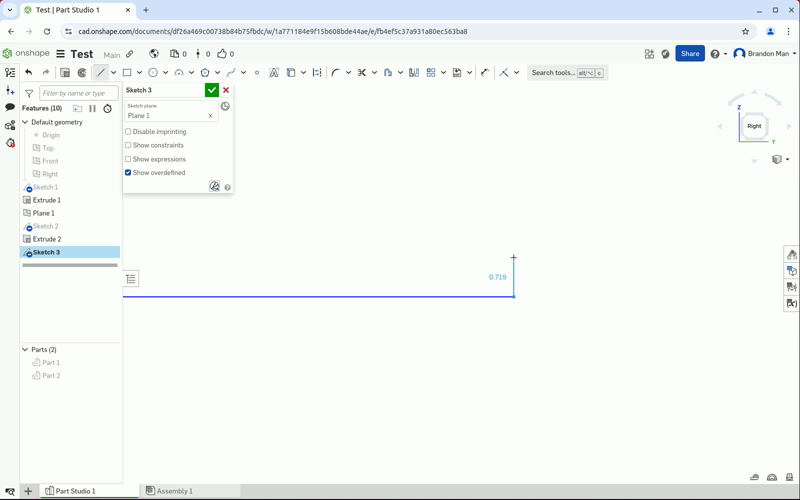
click(513, 257)
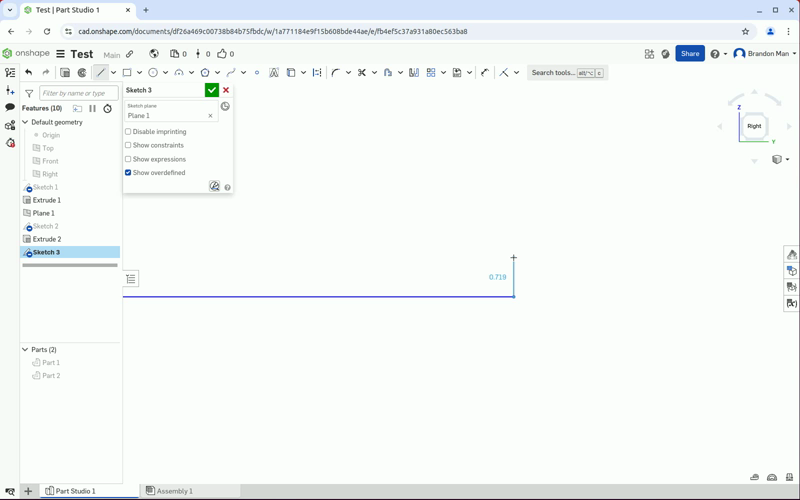
scroll(-6)
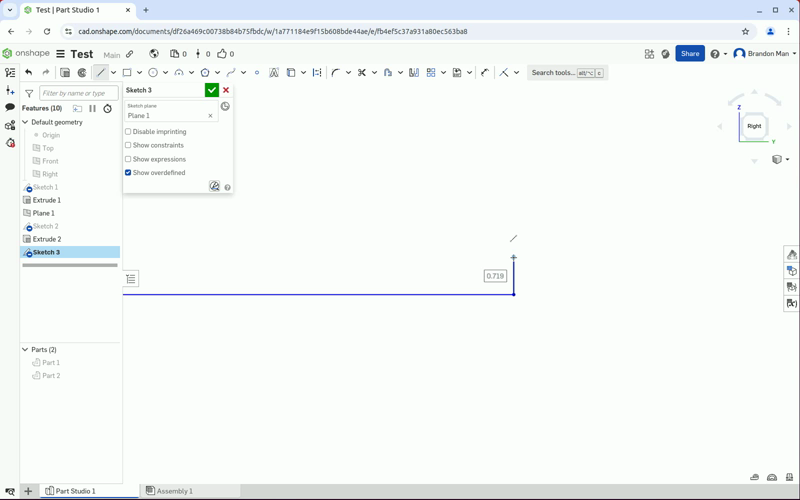
scroll(-6)
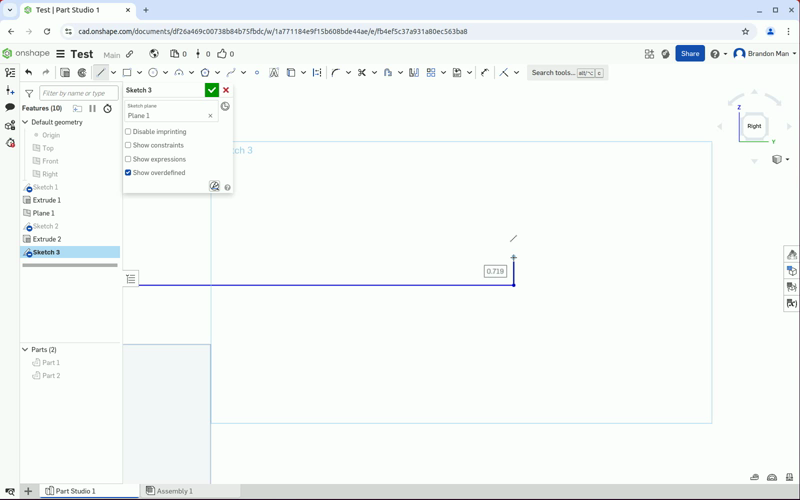
scroll(-6)
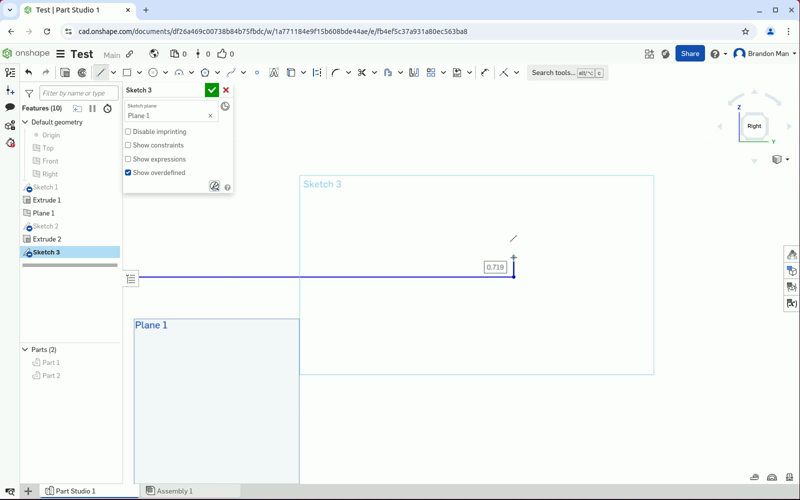
scroll(-6)
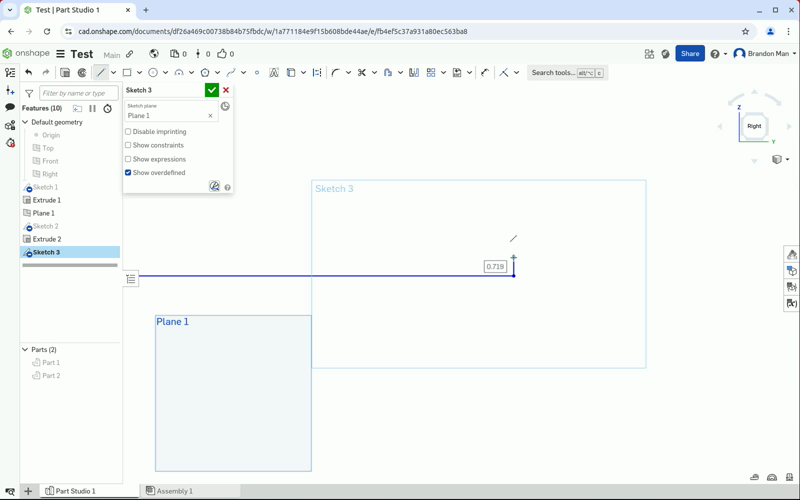
scroll(-6)
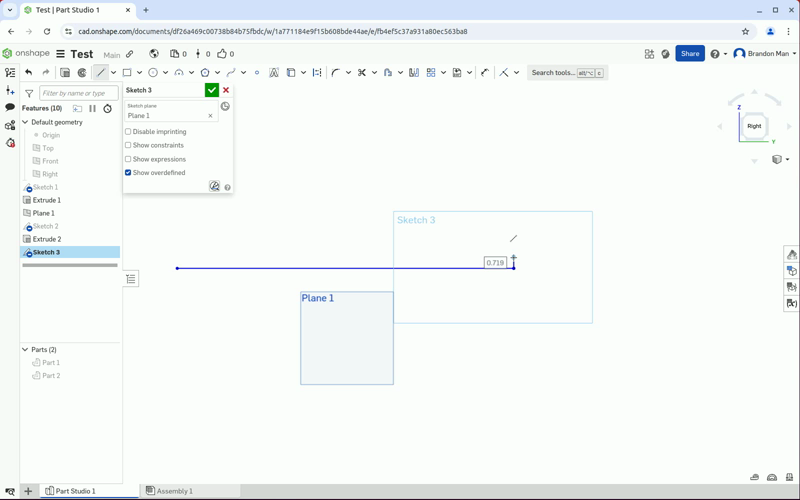
scroll(-6)
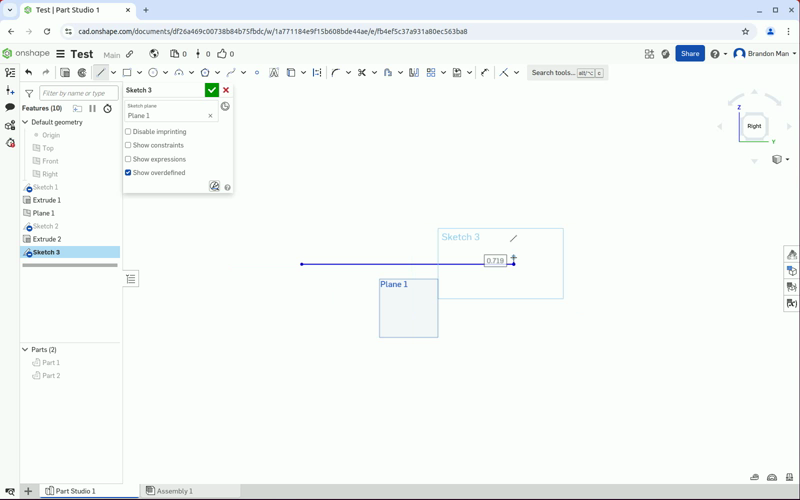
scroll(-6)
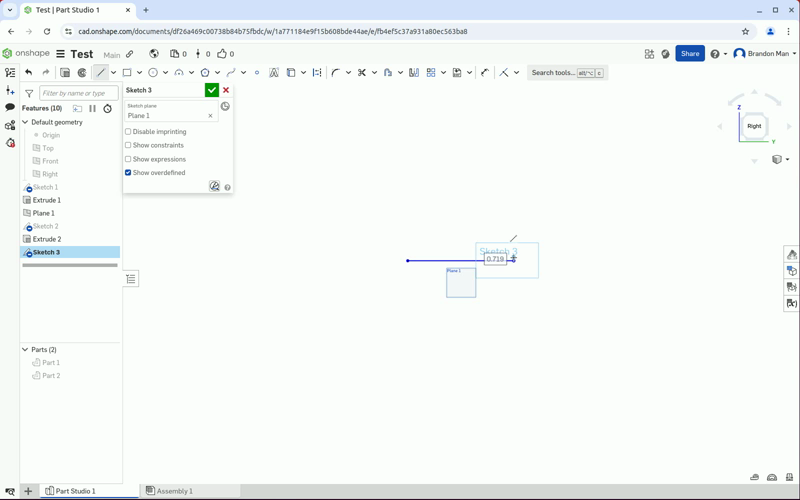
key_up(shift)
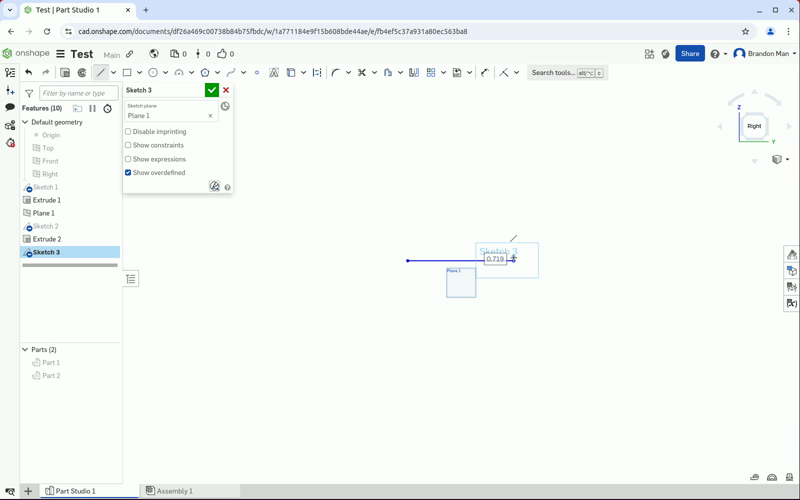
key_down(shift)
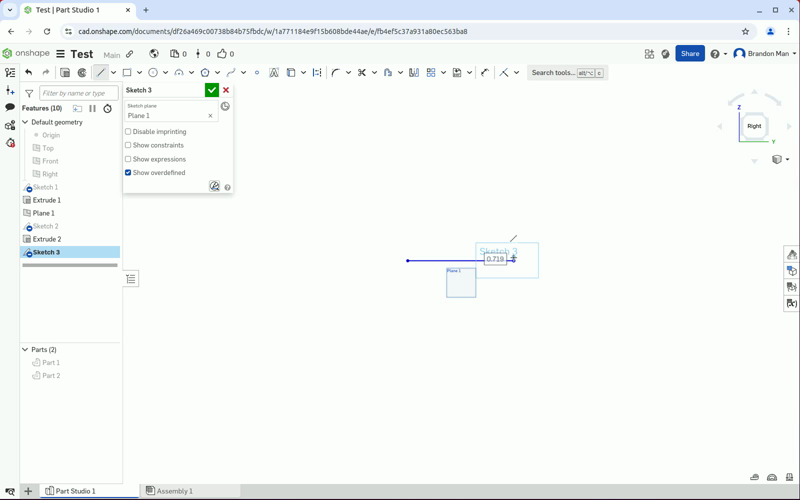
mouse_move(407, 257)
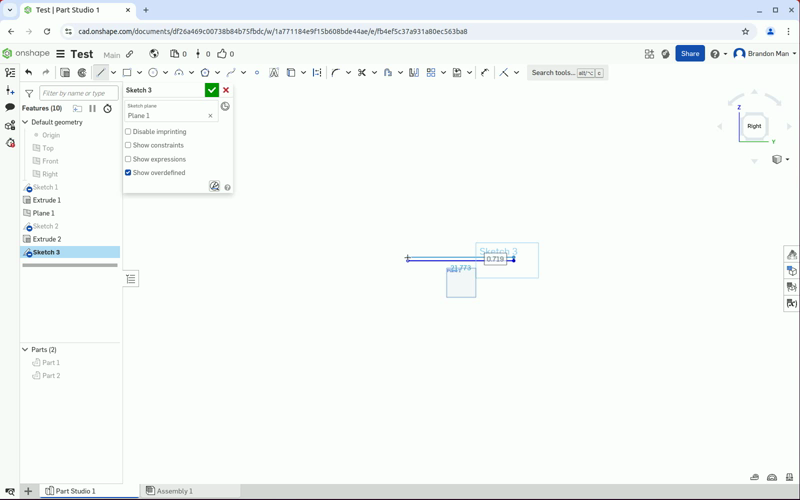
scroll(6)
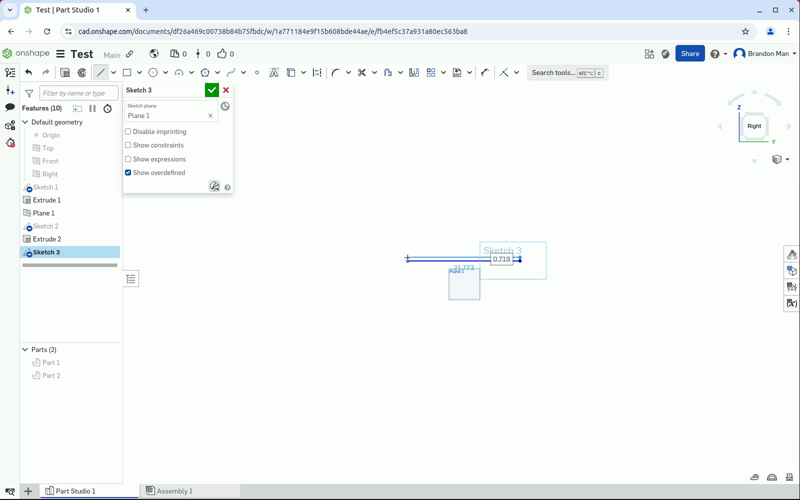
scroll(6)
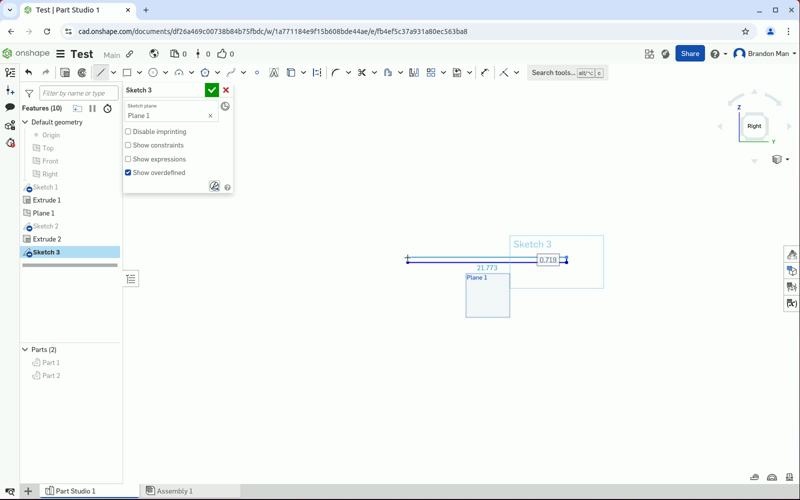
scroll(6)
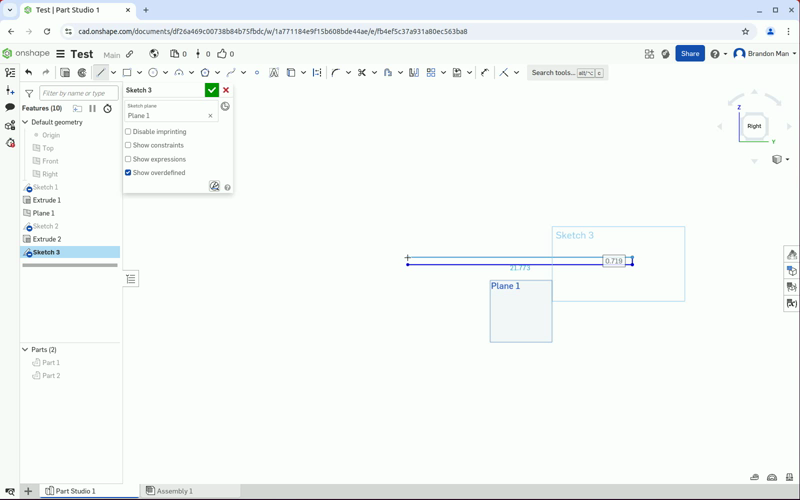
scroll(6)
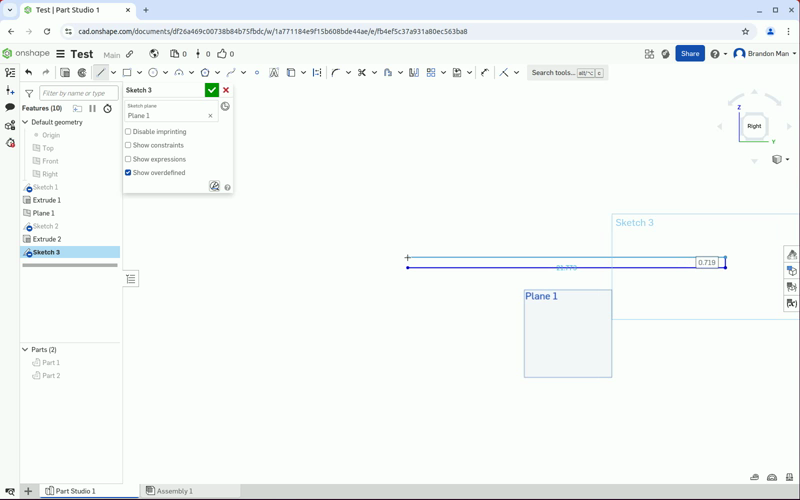
scroll(6)
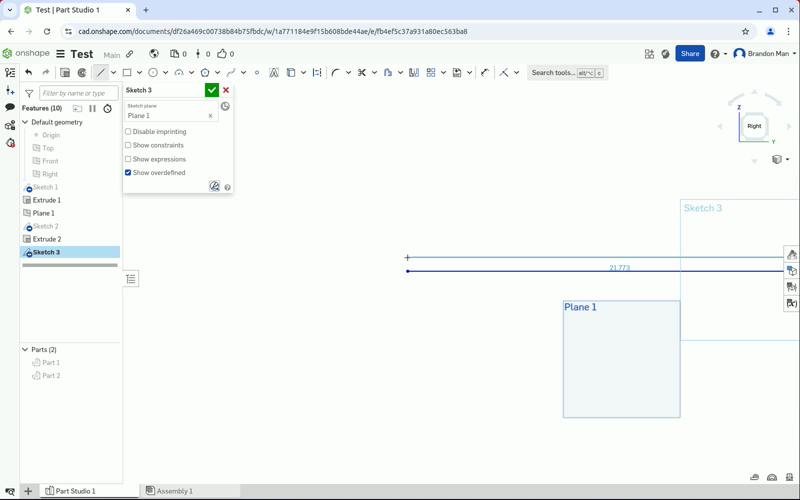
scroll(6)
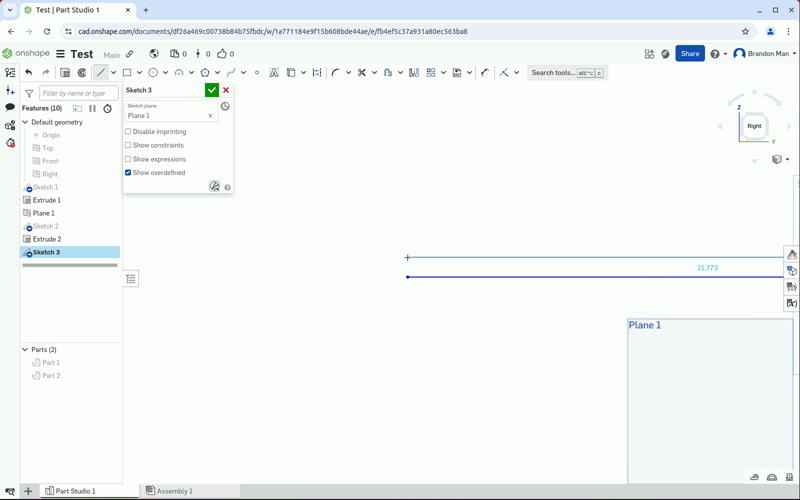
scroll(6)
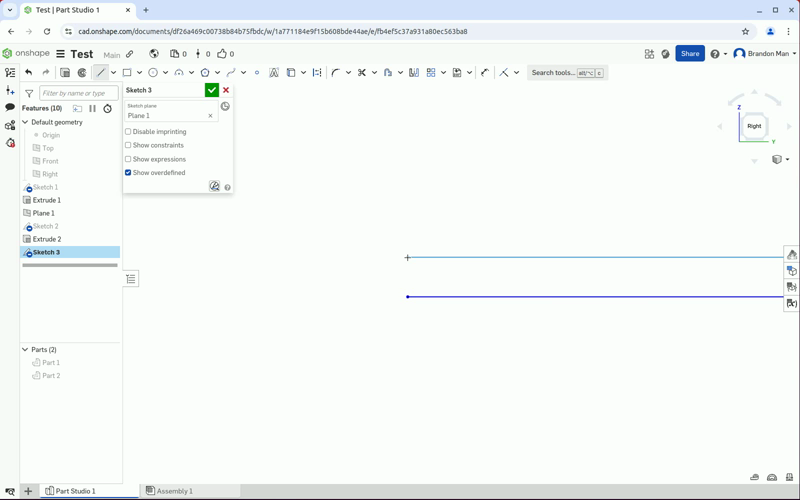
click(407, 257)
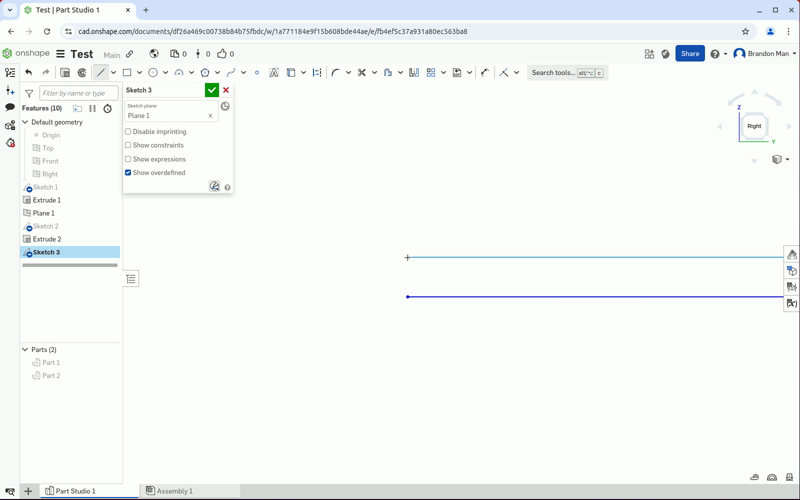
scroll(-6)
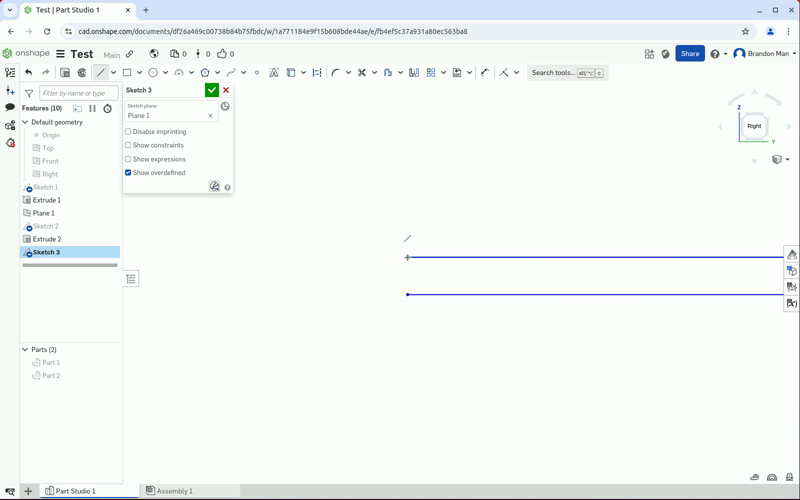
scroll(-6)
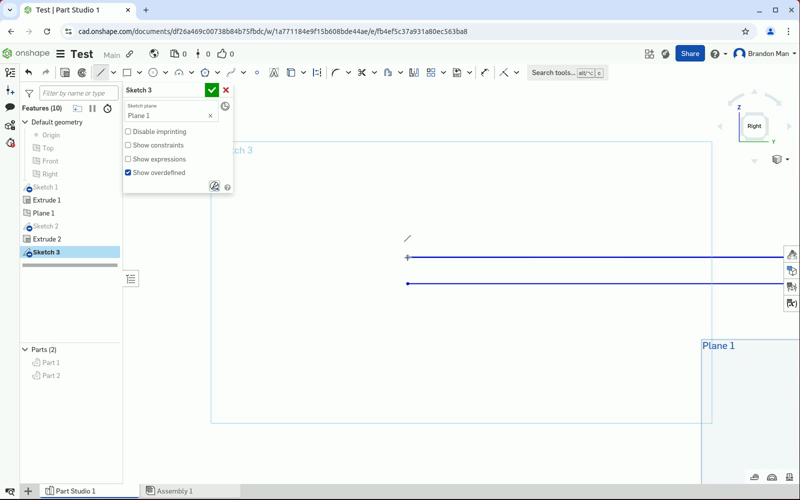
scroll(-6)
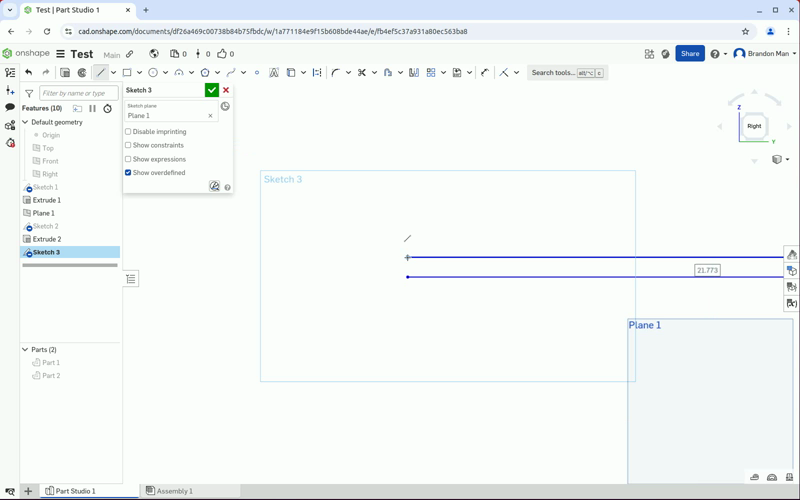
scroll(-6)
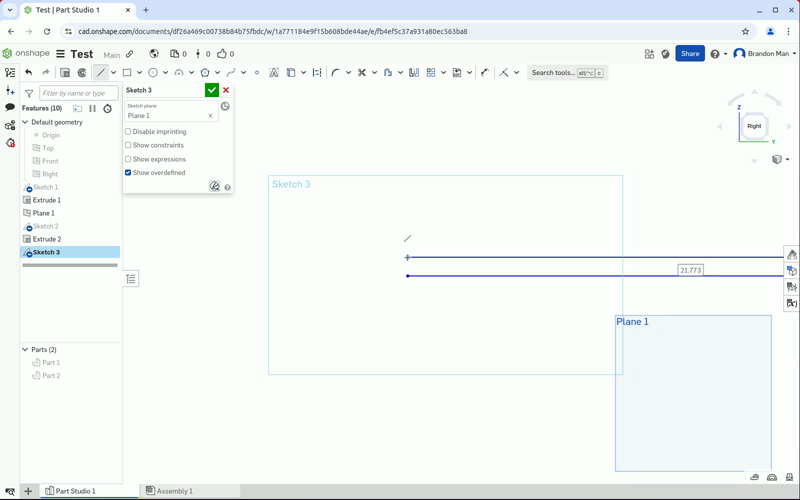
scroll(-6)
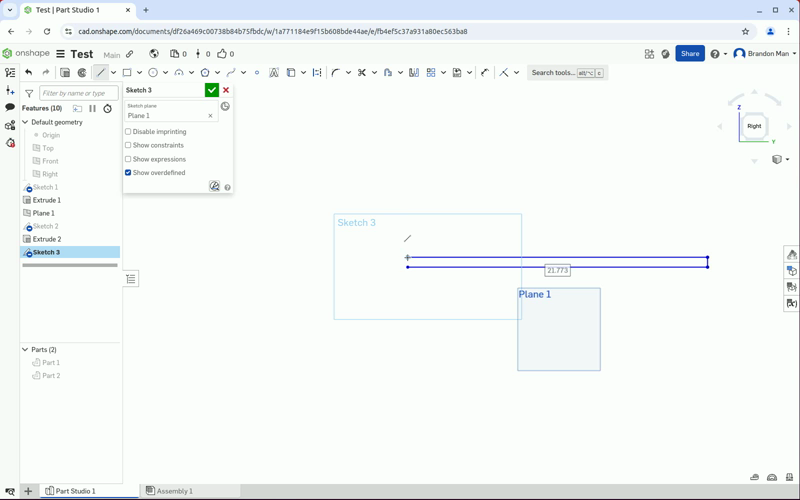
scroll(-6)
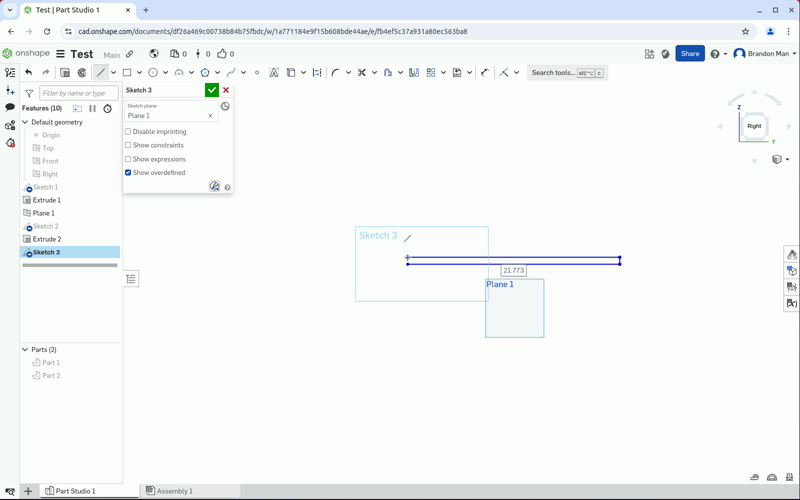
scroll(-6)
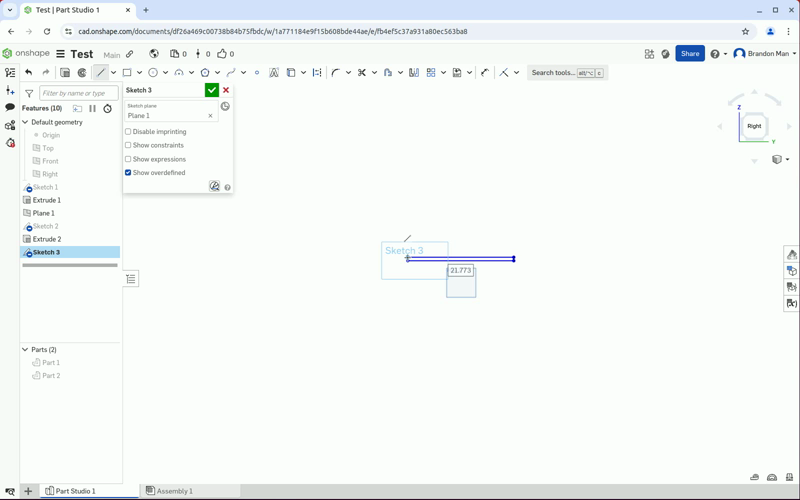
key_up(shift)
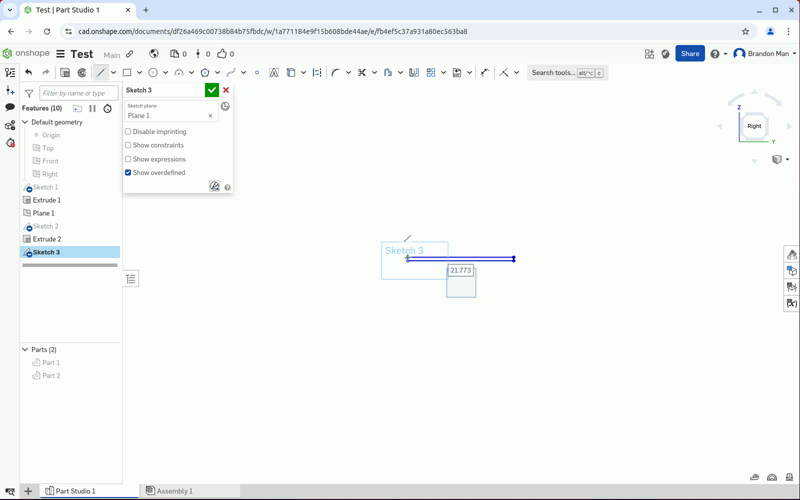
mouse_move(437, 257)
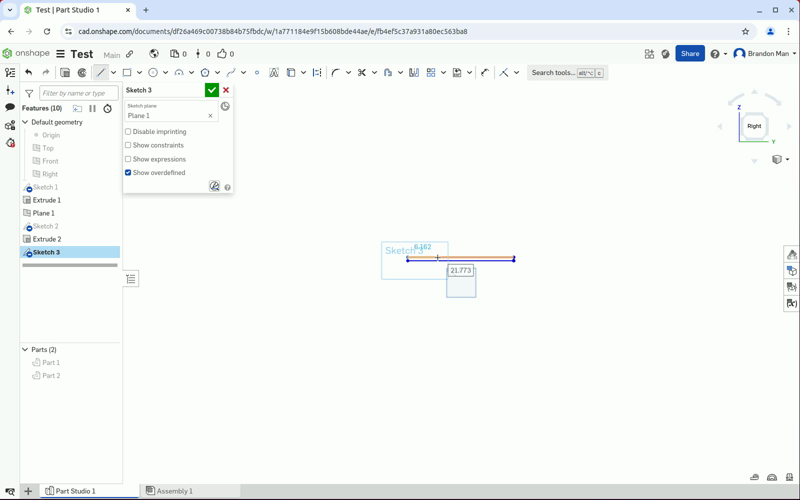
key_down(shift)
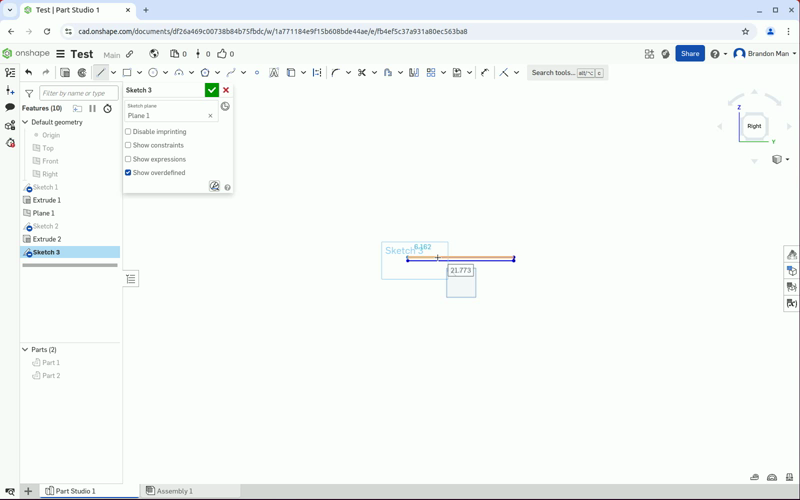
mouse_move(407, 260)
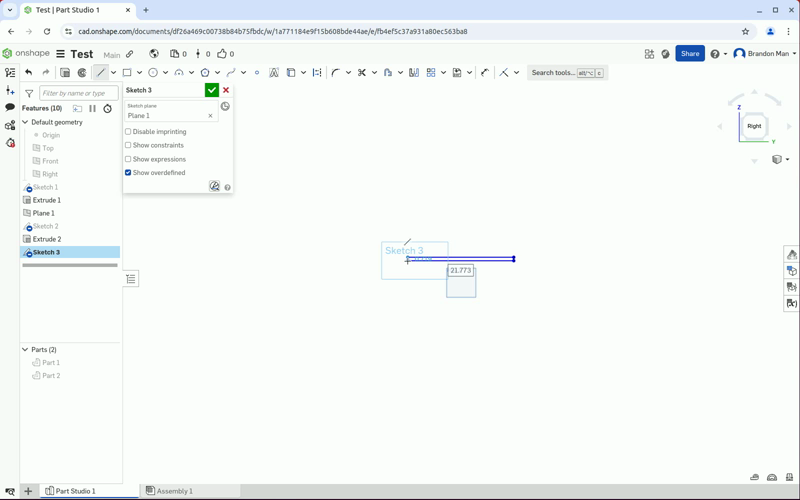
scroll(6)
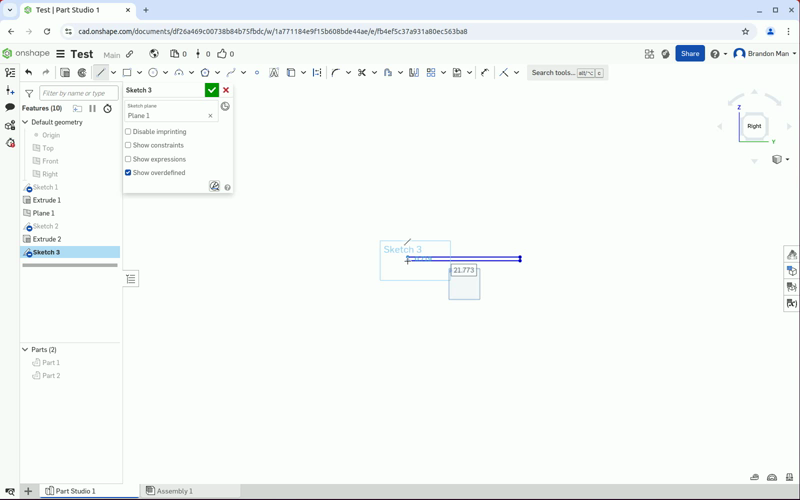
scroll(6)
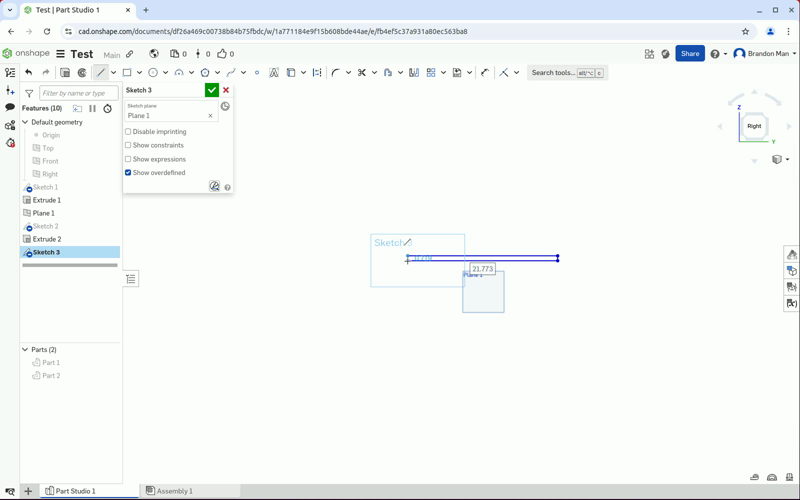
scroll(6)
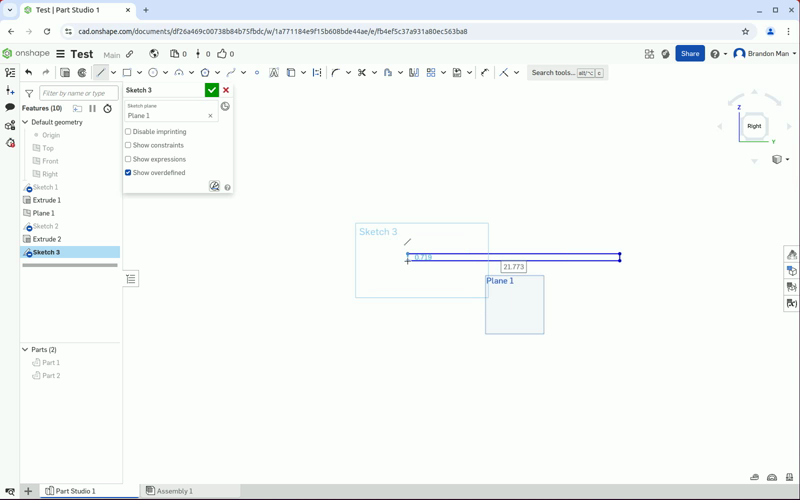
scroll(6)
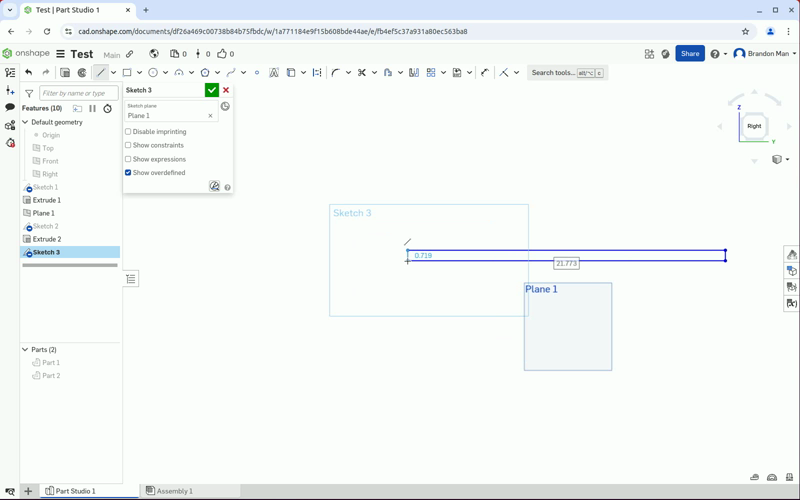
scroll(6)
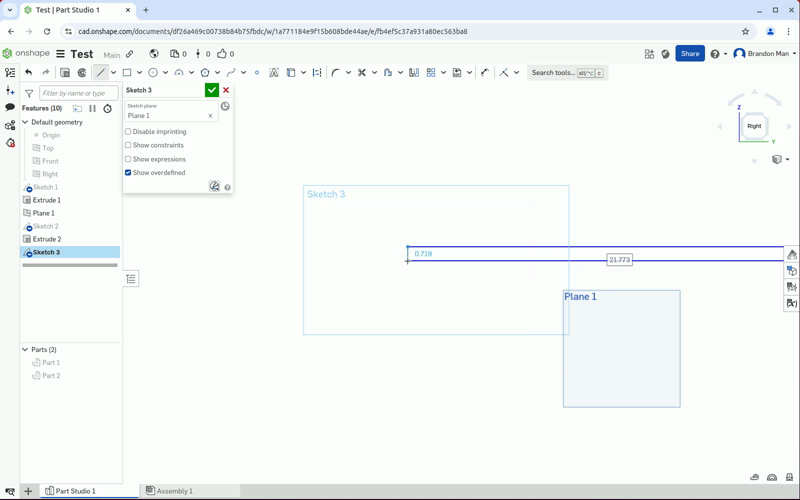
scroll(6)
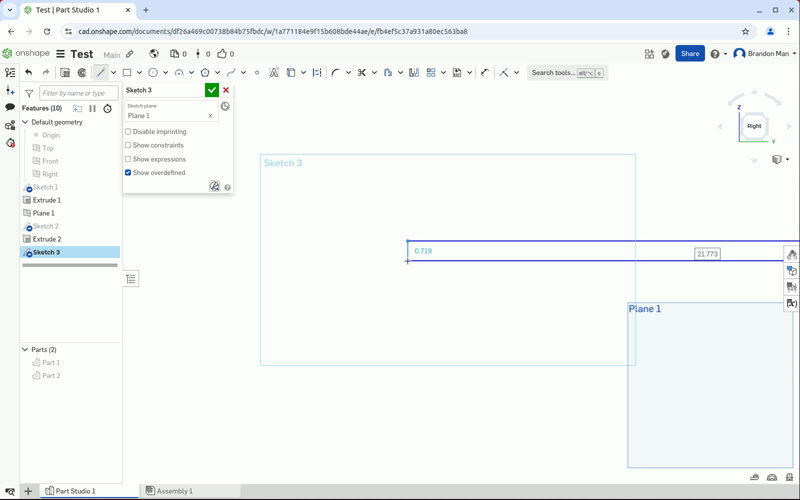
scroll(6)
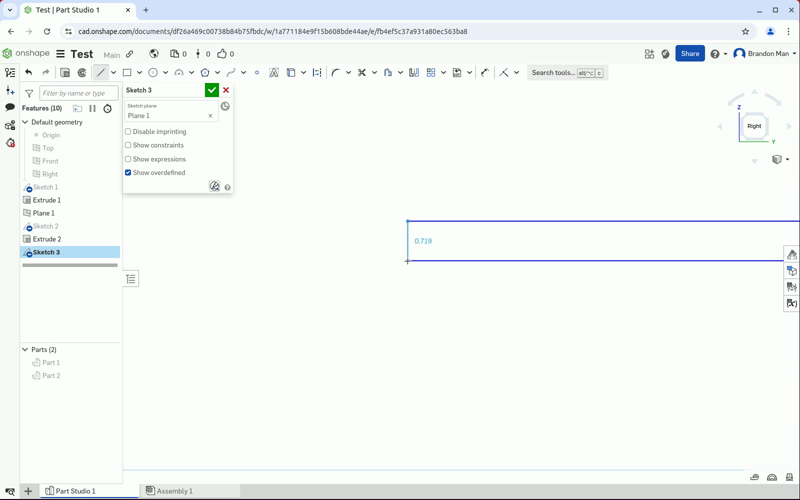
key_up(shift)
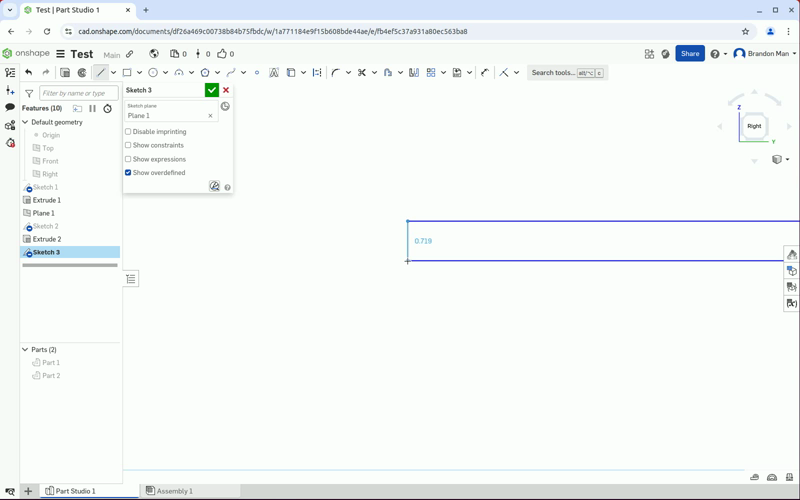
click(407, 260)
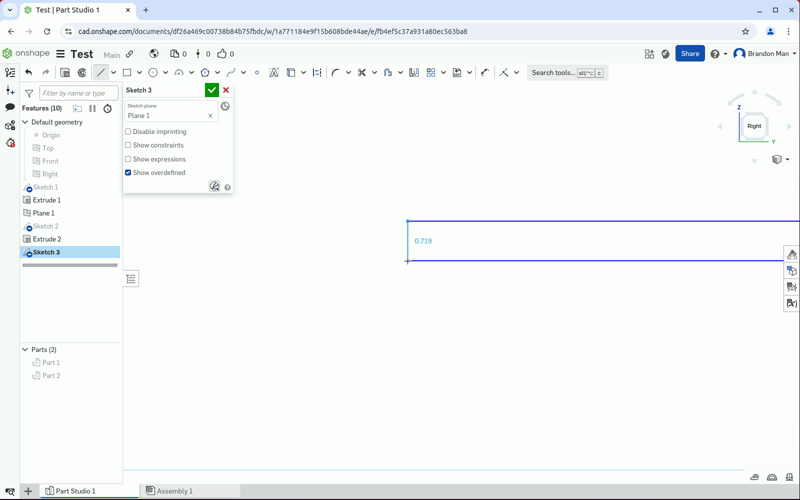
scroll(-6)
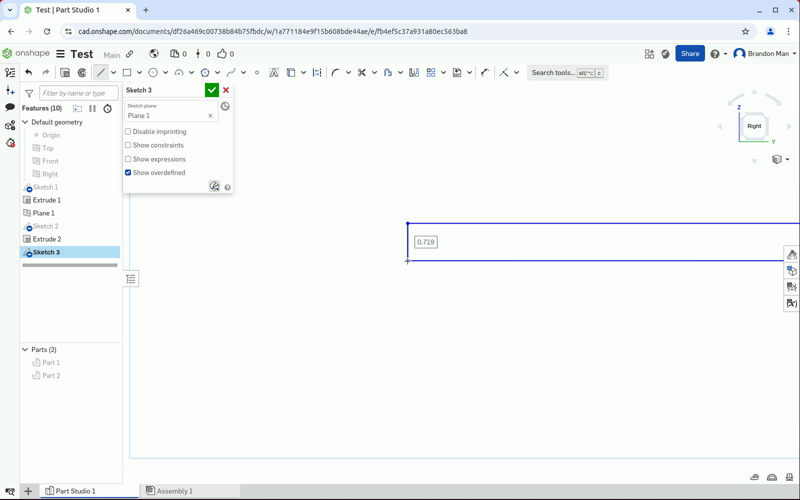
scroll(-6)
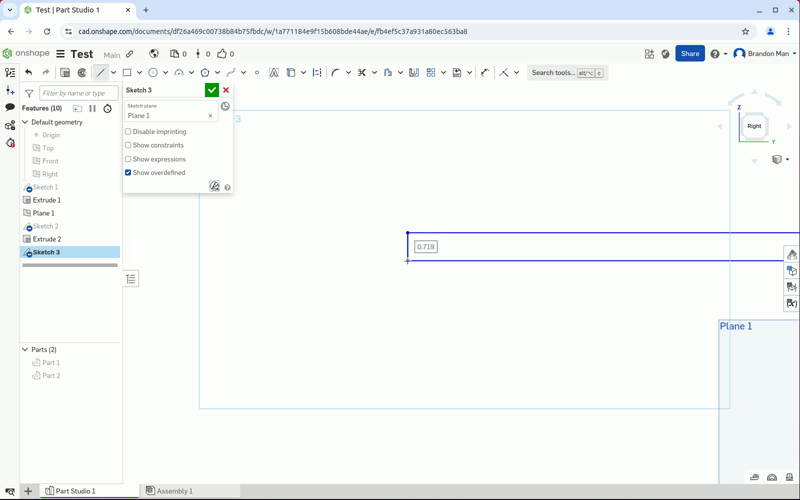
scroll(-6)
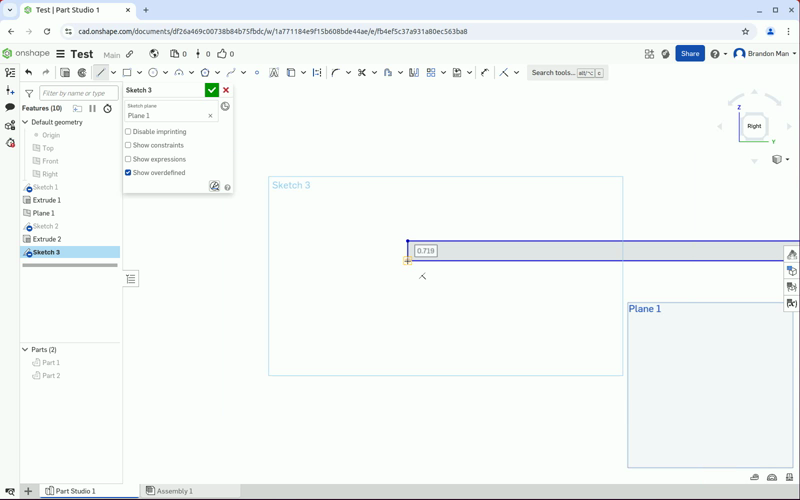
scroll(-6)
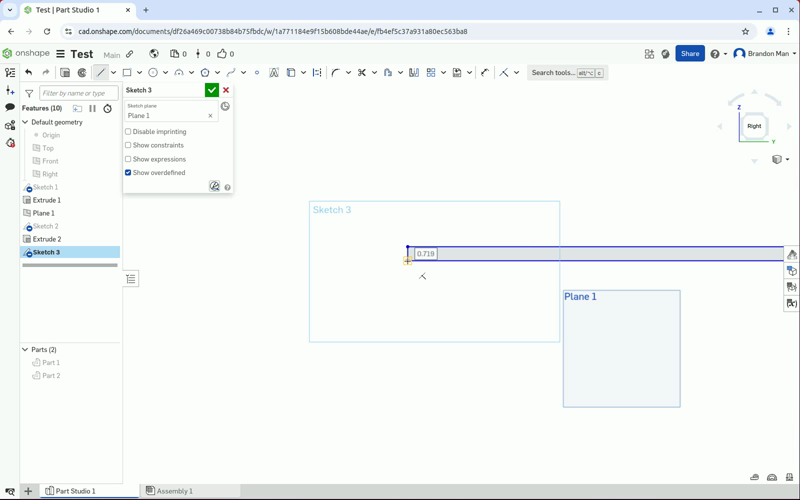
scroll(-6)
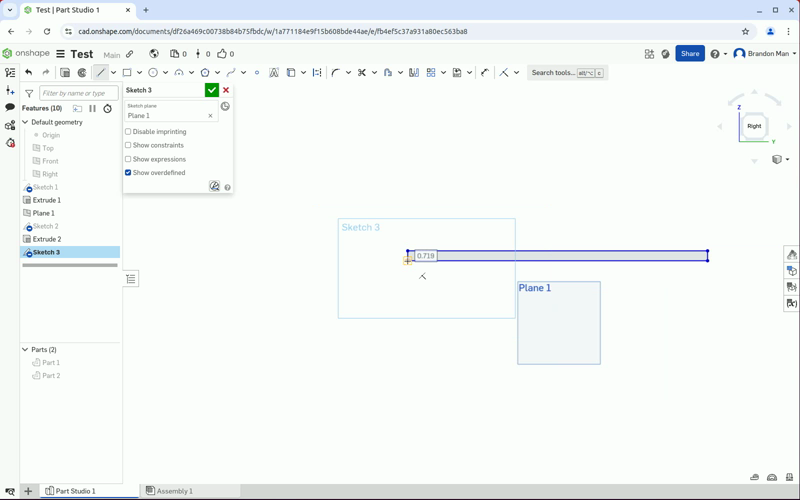
scroll(-6)
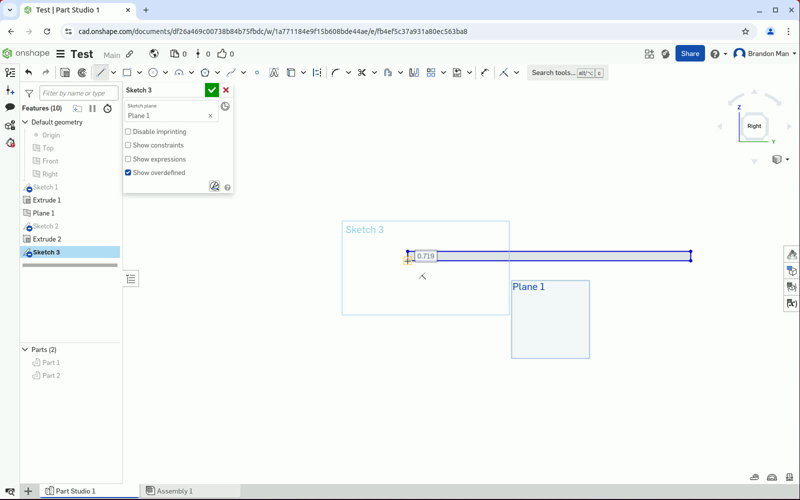
scroll(-6)
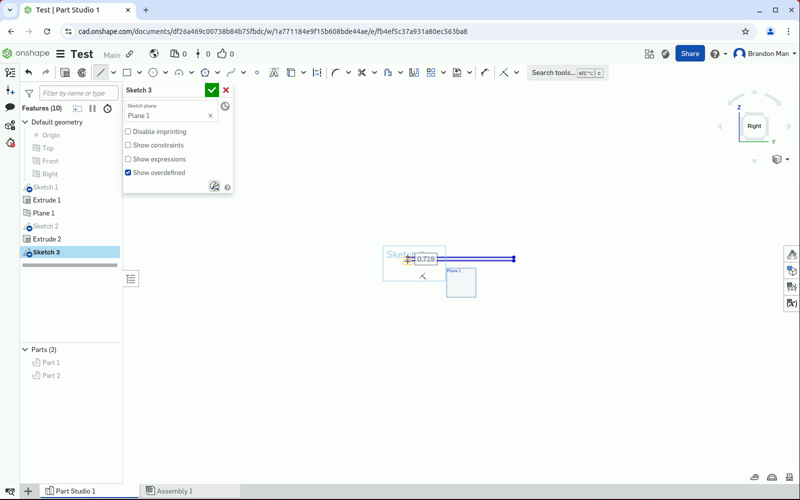
key(esc)
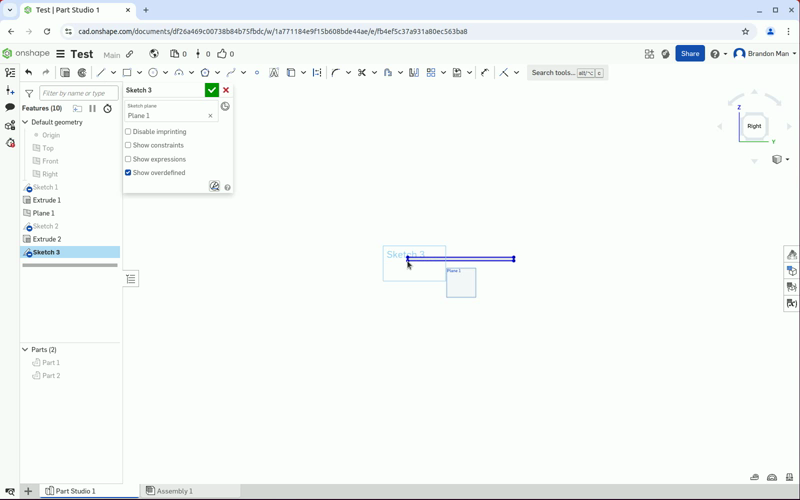
mouse_move(502, 258)
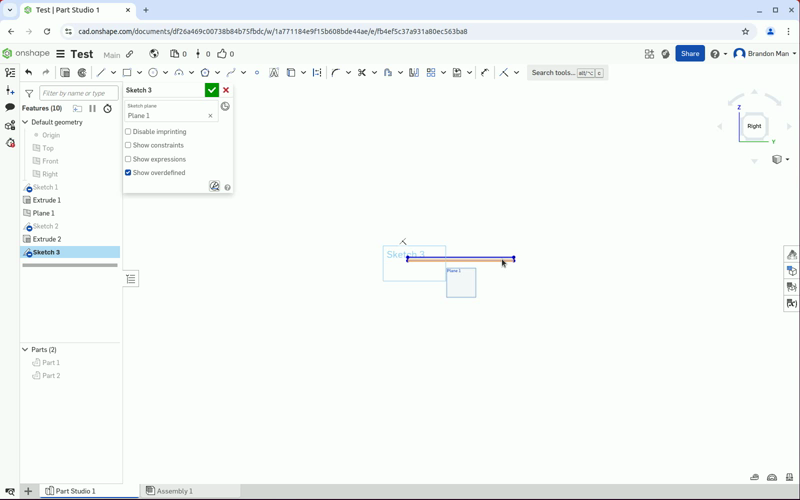
scroll(6)
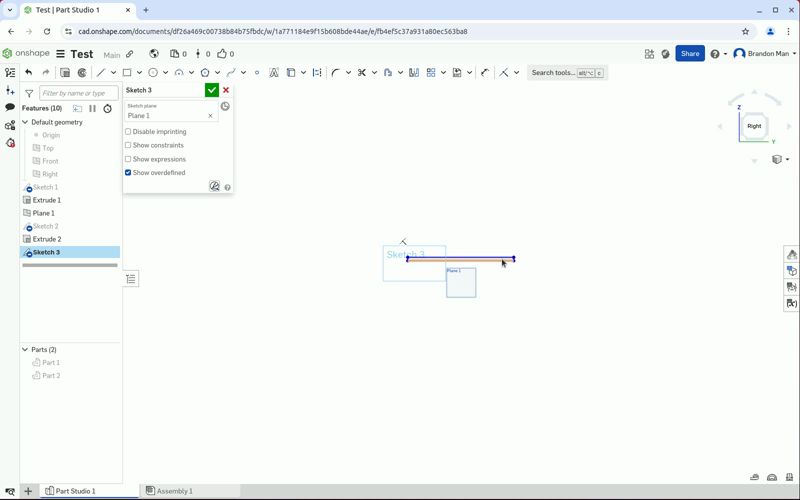
scroll(6)
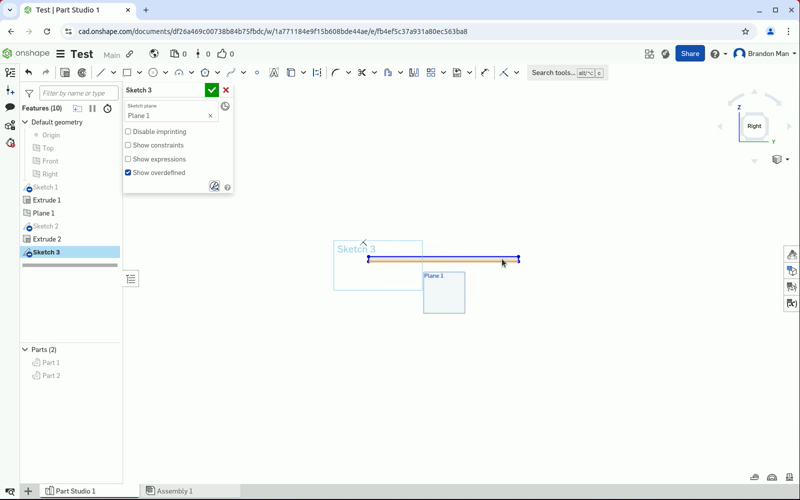
scroll(6)
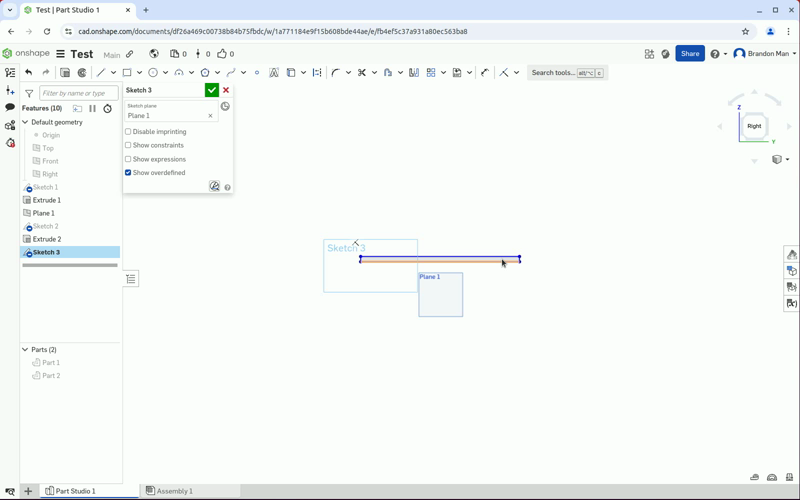
scroll(6)
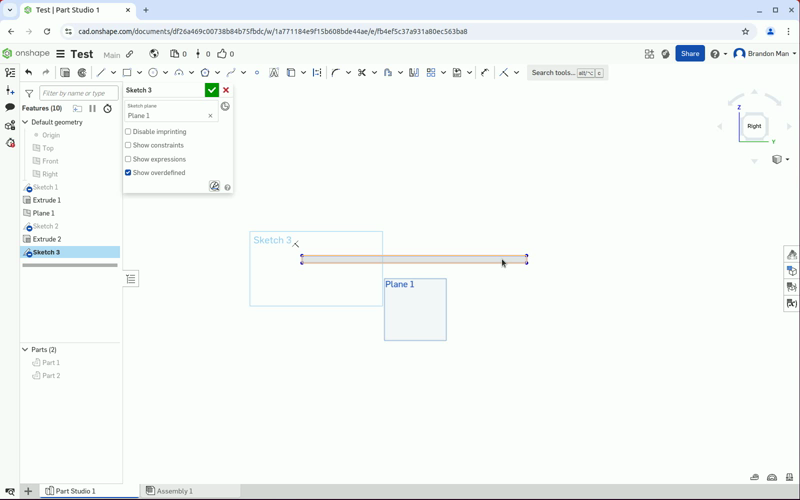
scroll(6)
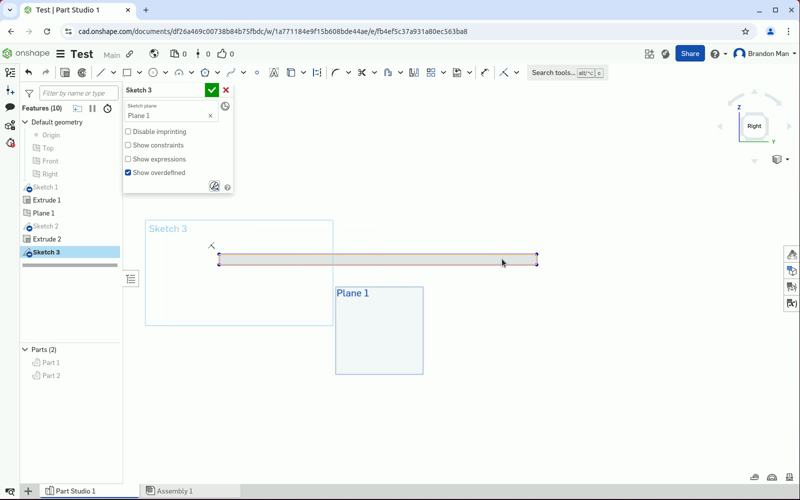
scroll(6)
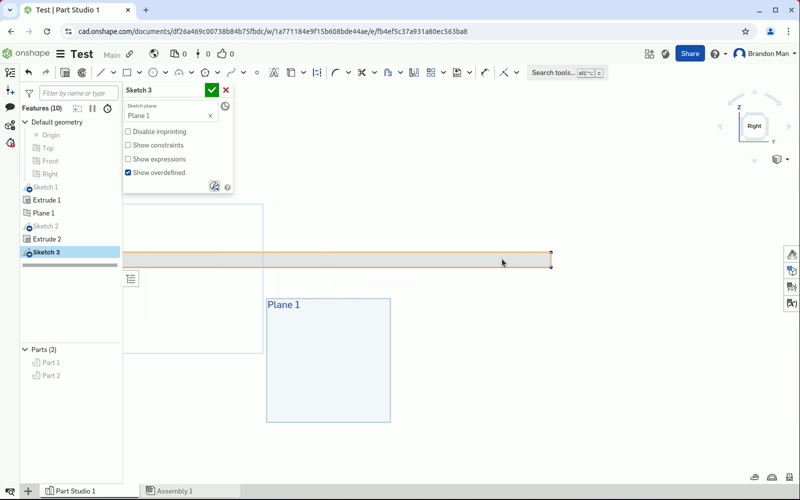
scroll(6)
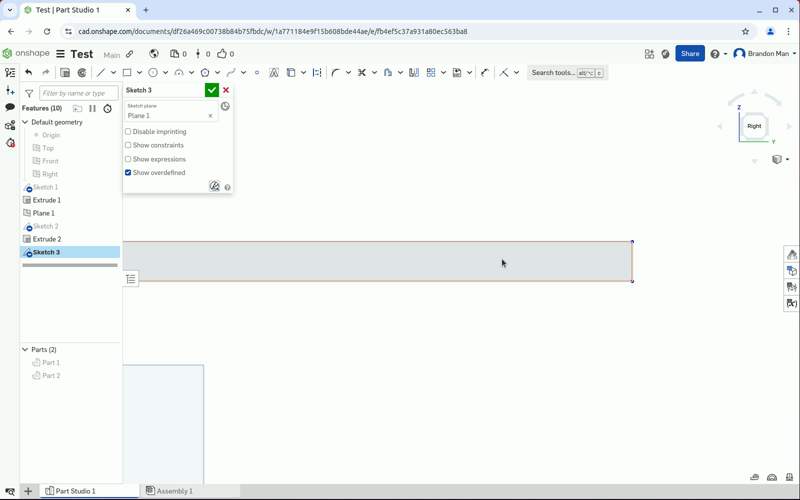
click(502, 258)
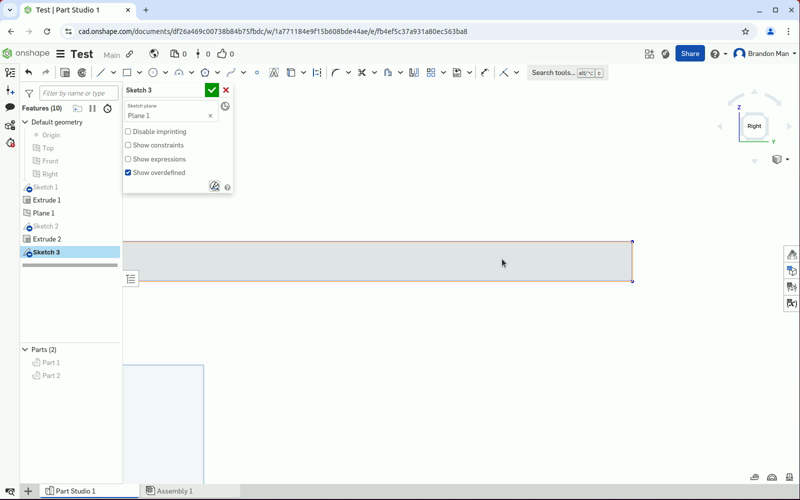
scroll(-6)
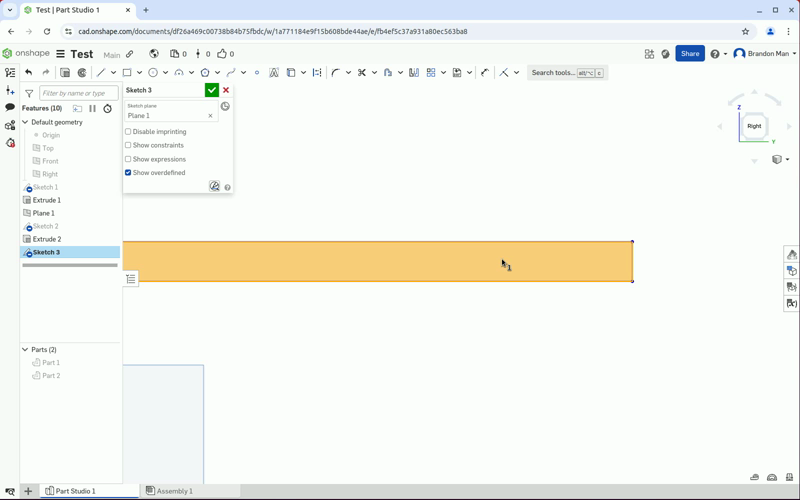
scroll(-6)
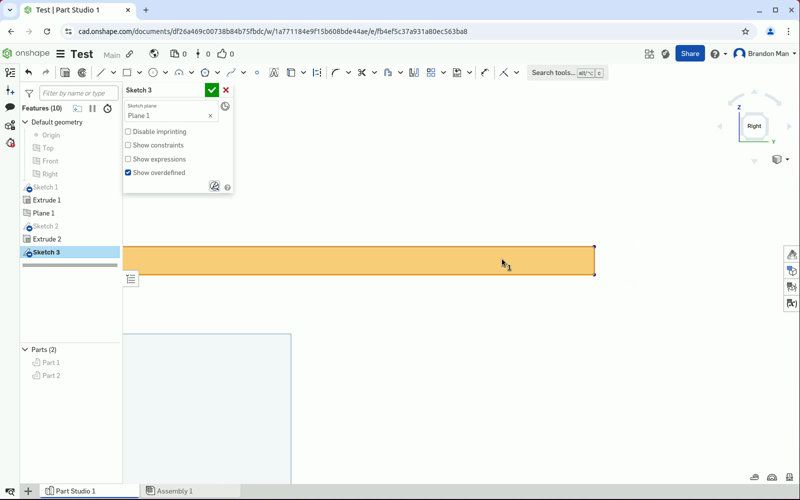
scroll(-6)
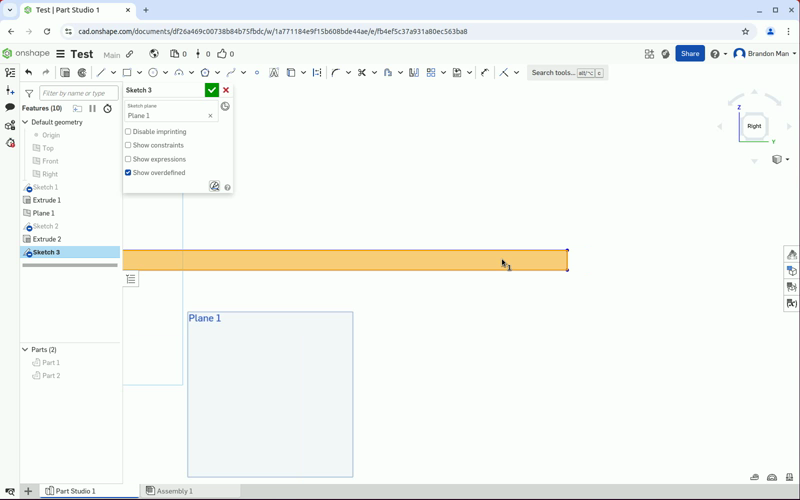
scroll(-6)
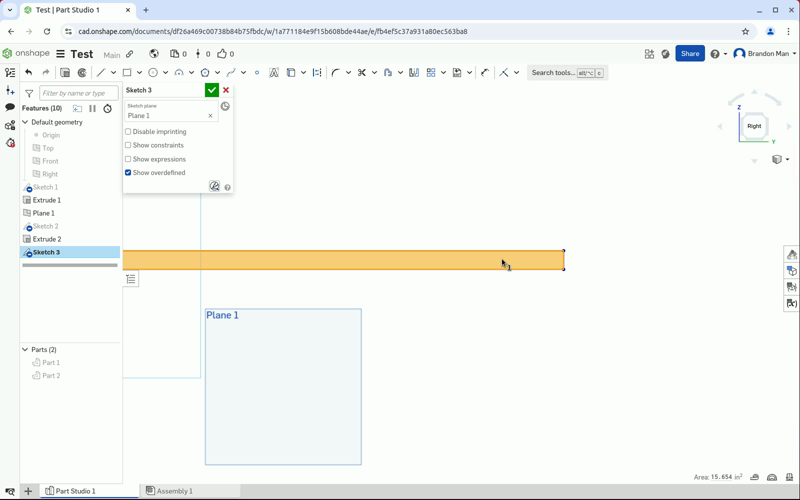
scroll(-6)
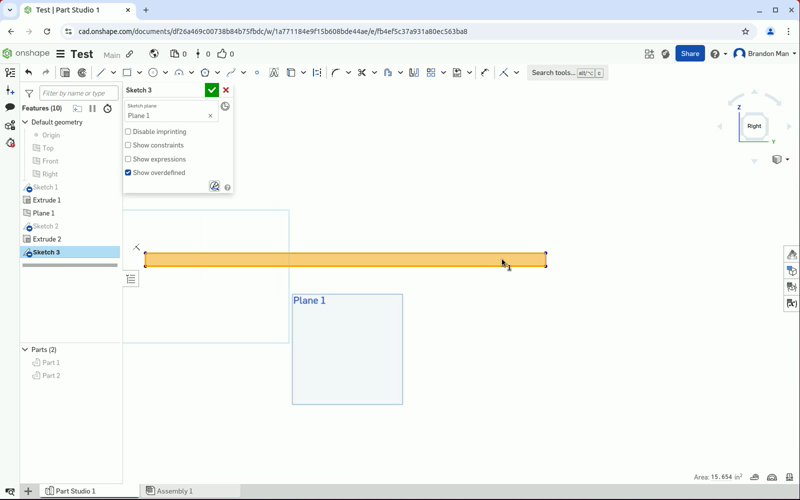
scroll(-6)
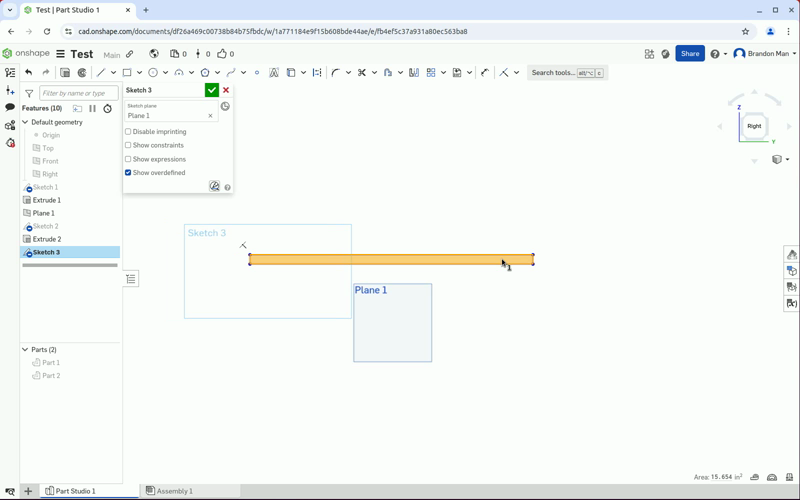
scroll(-6)
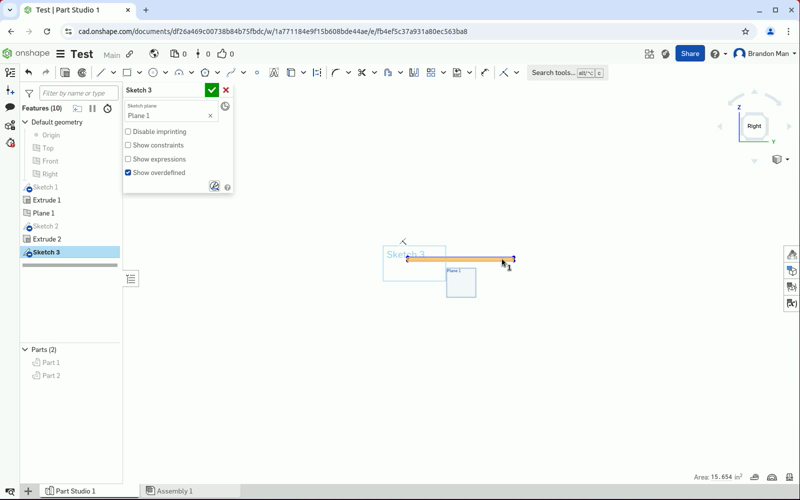
mouse_move(73, 352)
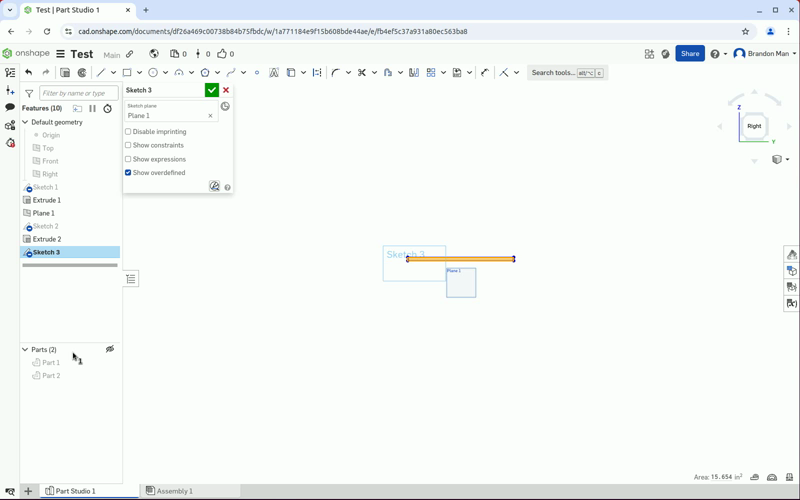
key(shift+y)
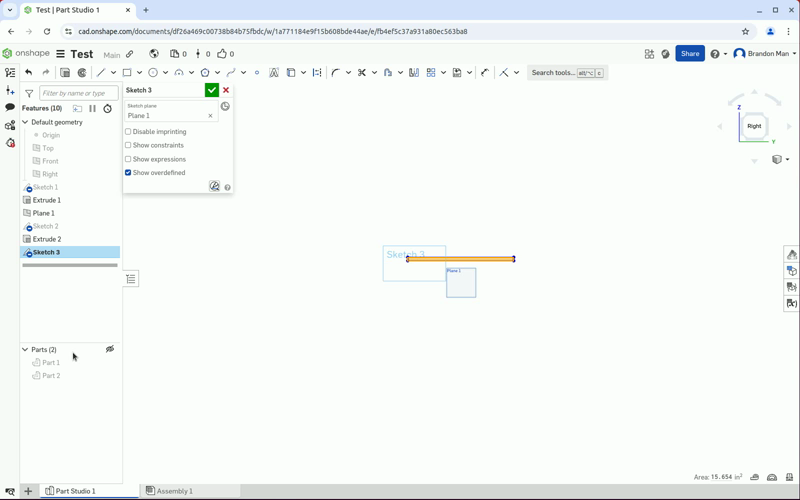
key(shift+e)
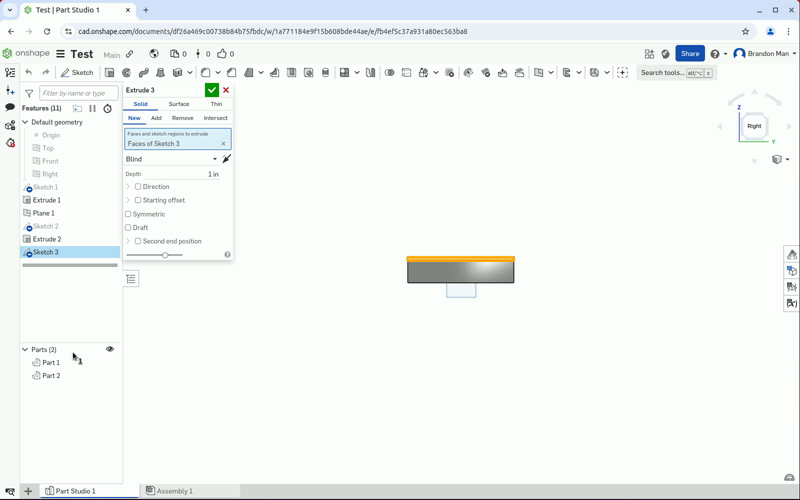
mouse_move(143, 106)
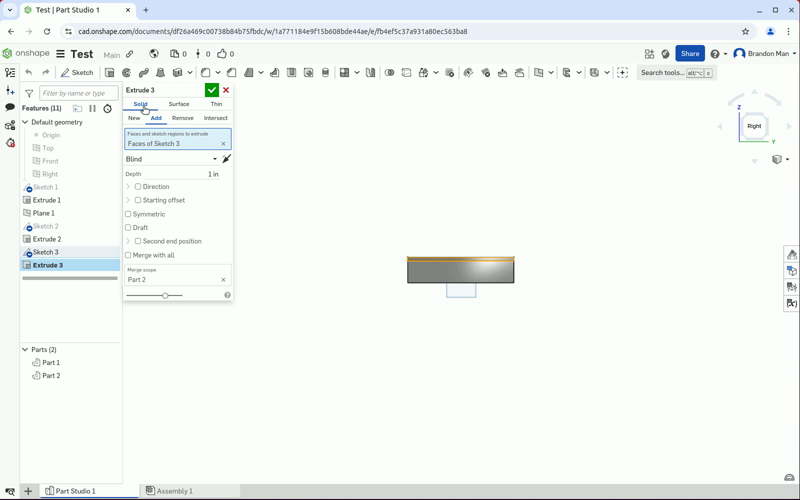
click(143, 106)
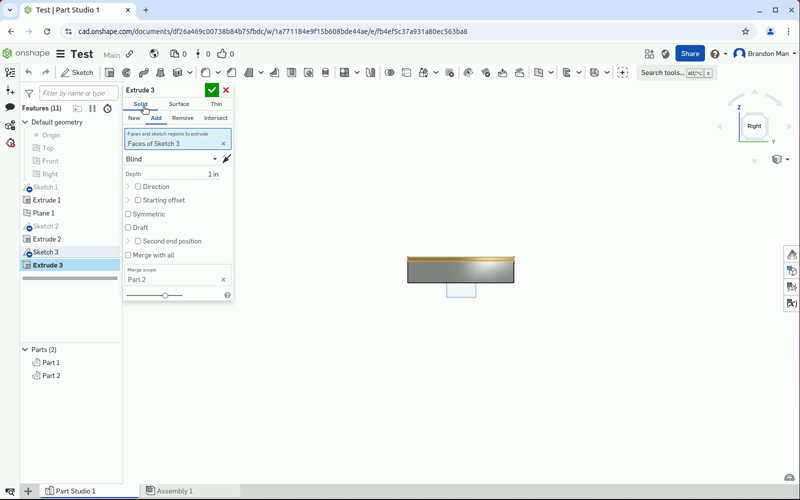
mouse_move(137, 120)
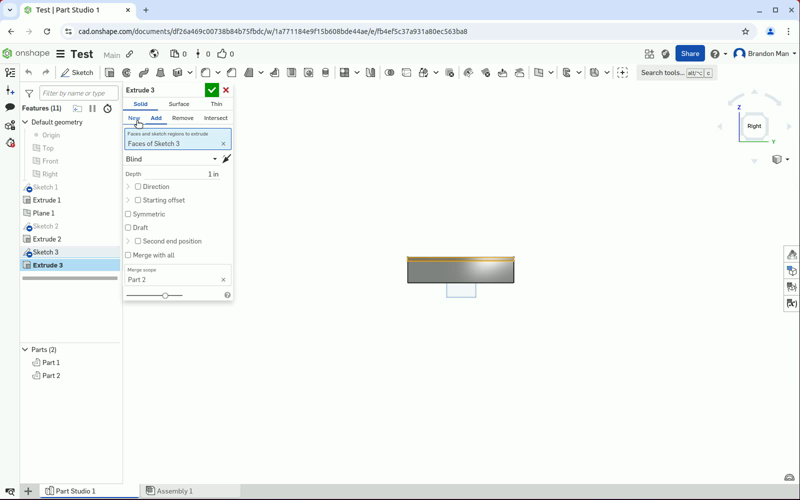
click(137, 120)
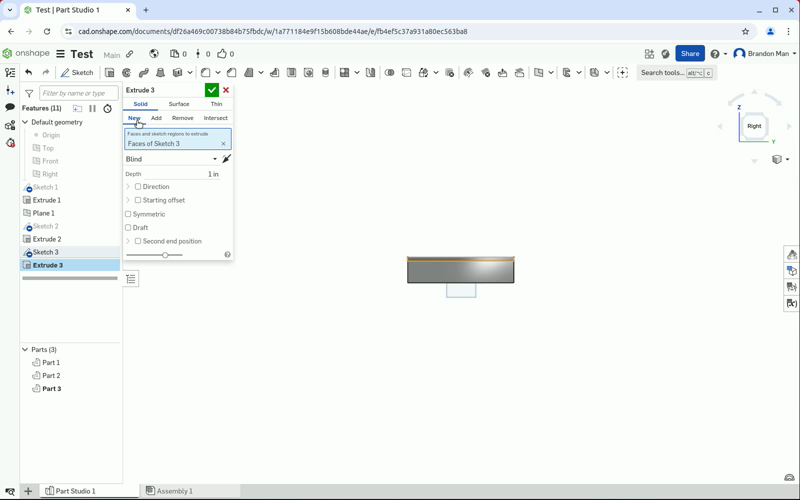
key(tab, 4)
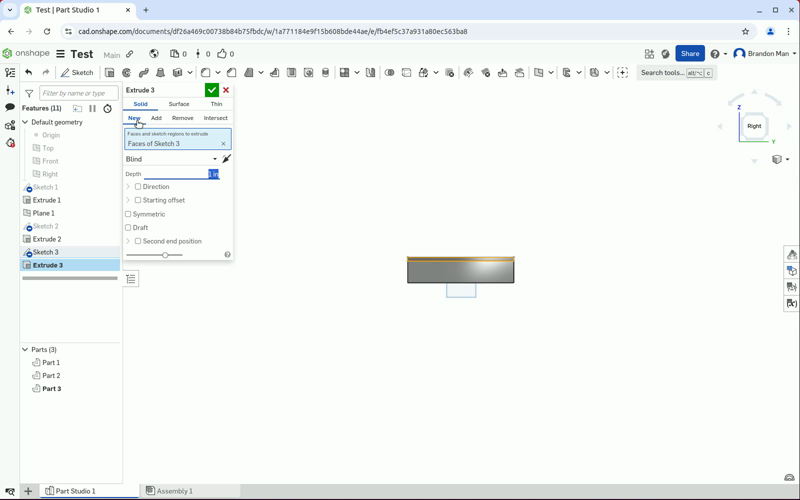
text(0.722)
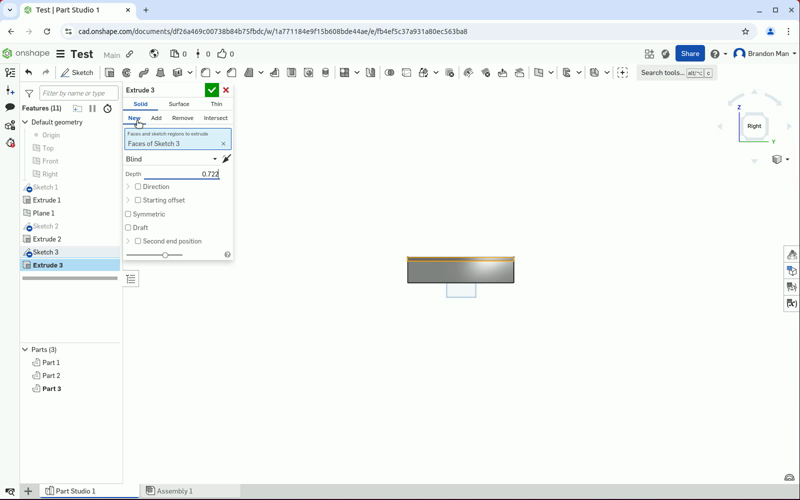
key(enter)
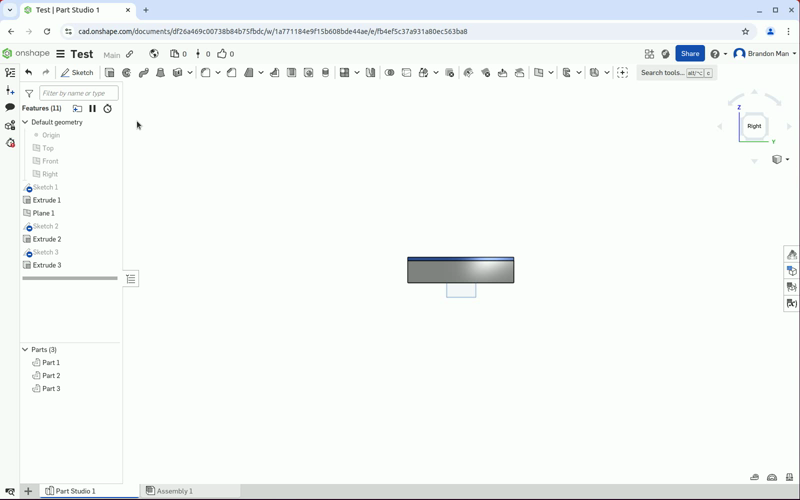
key(shift+h)
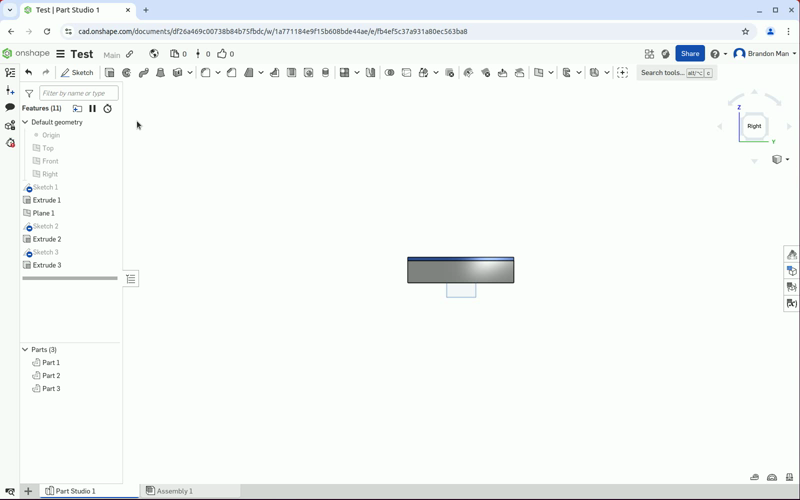
key(shift+h)
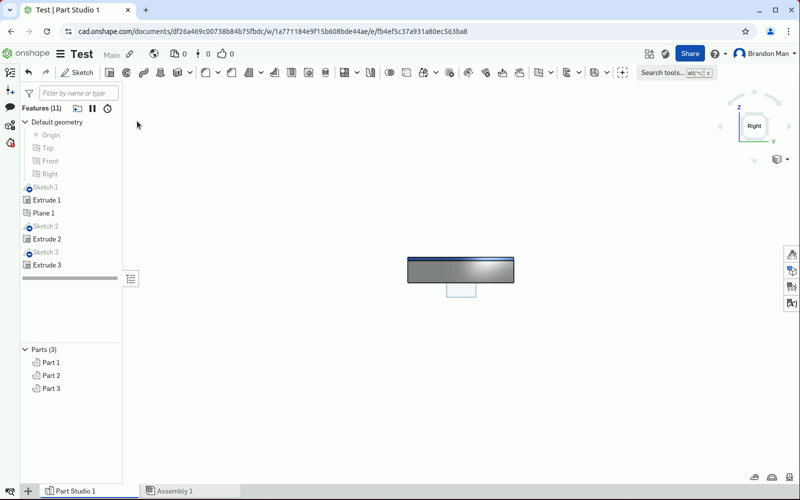
mouse_move(73, 189)
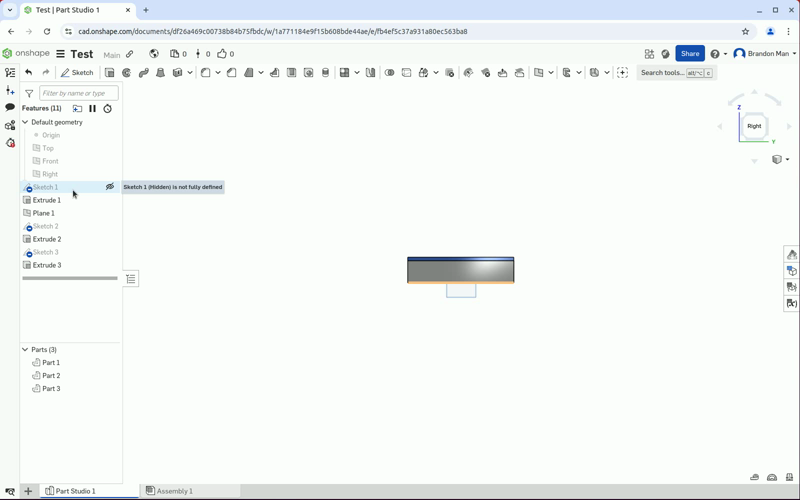
click(73, 189)
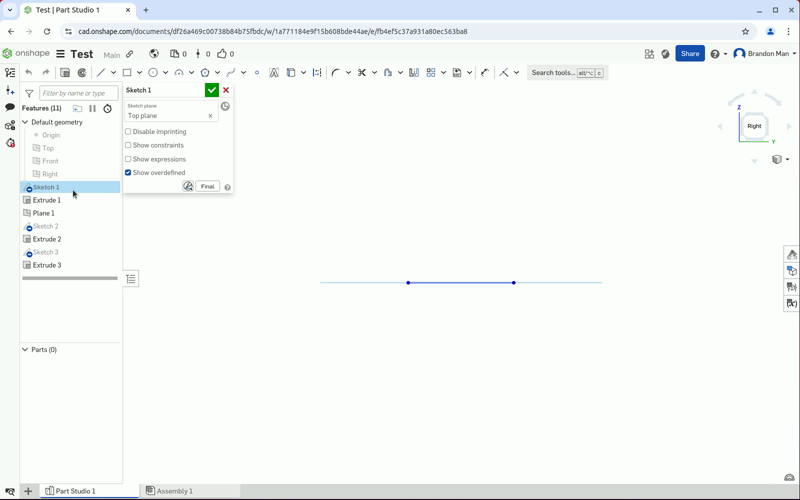
mouse_move(229, 92)
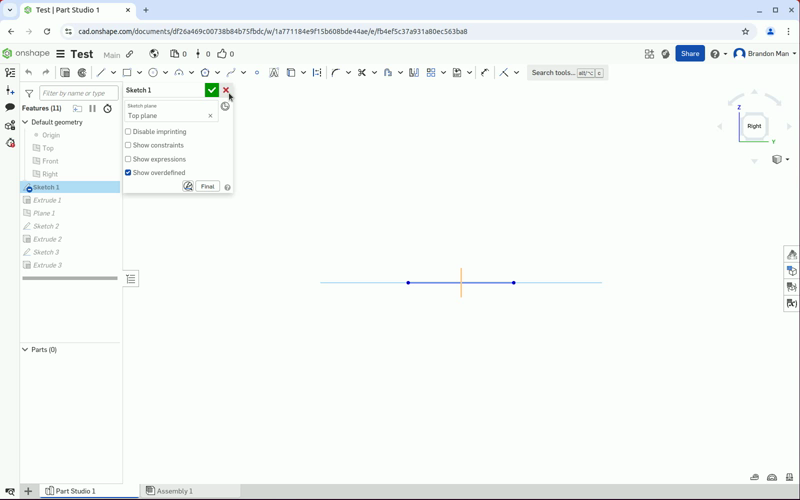
click(229, 92)
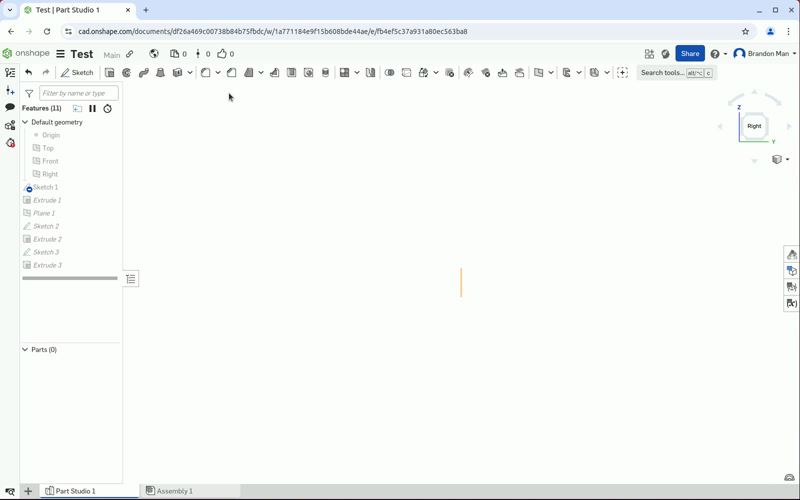
mouse_move(73, 352)
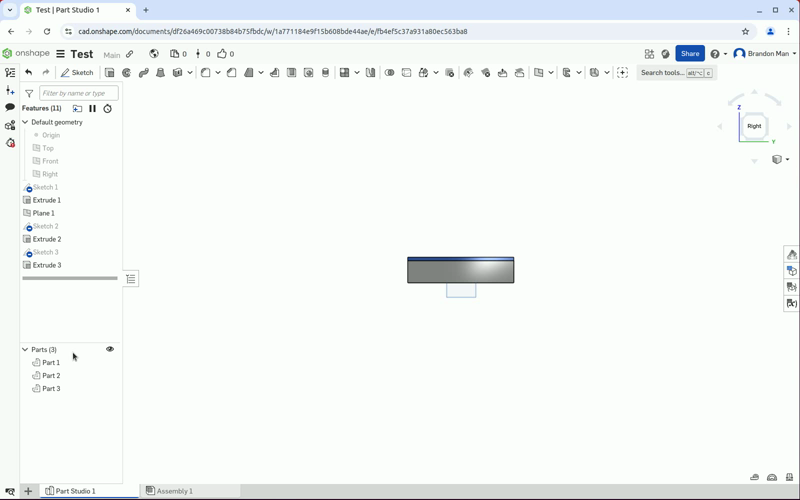
key(y)
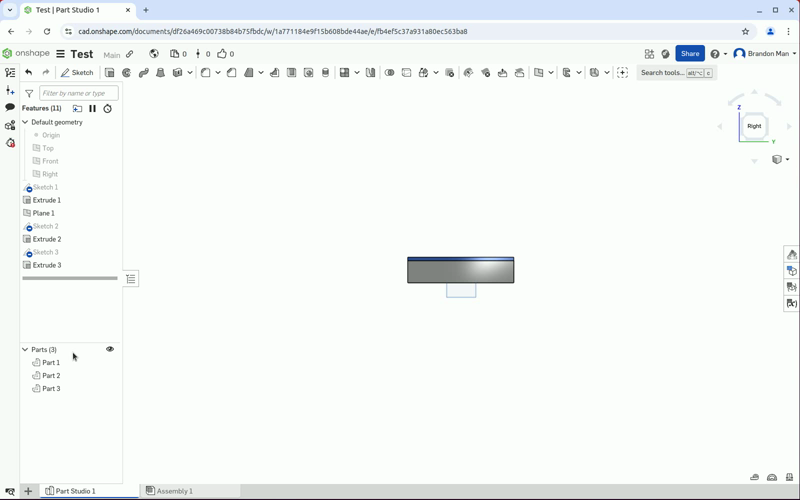
key(shift+p)
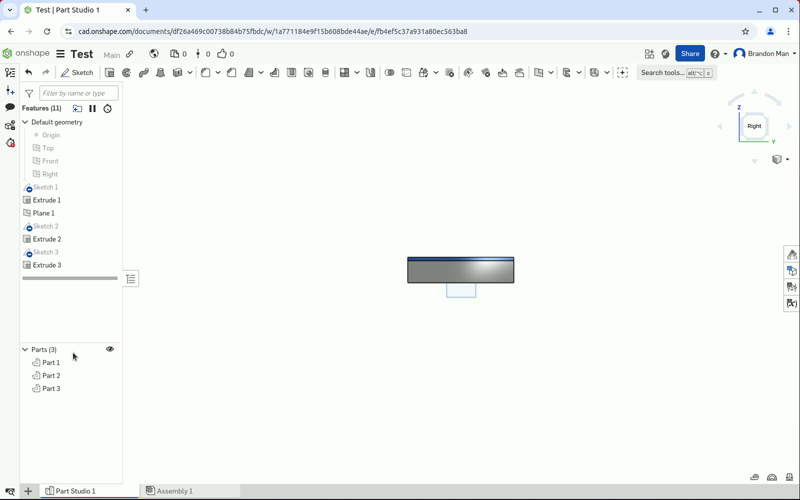
key(space)
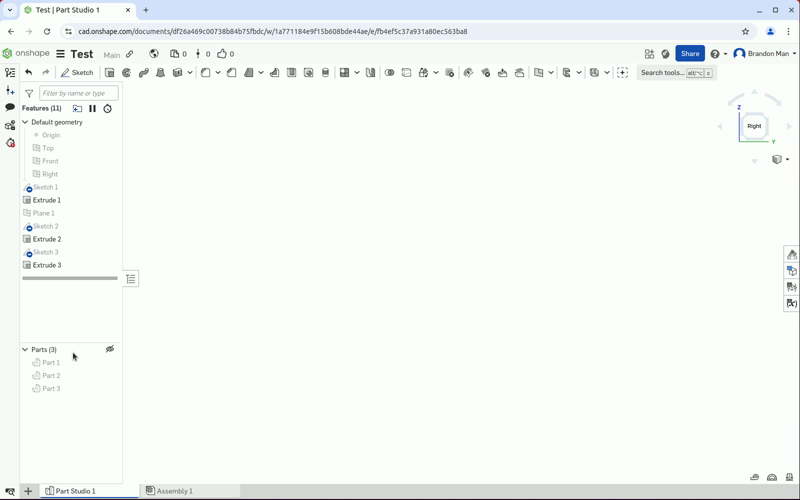
key_down(shift)
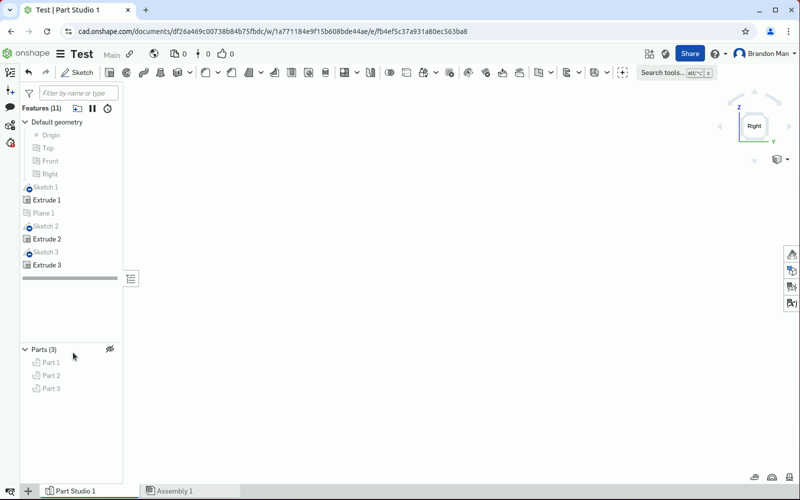
key(right)
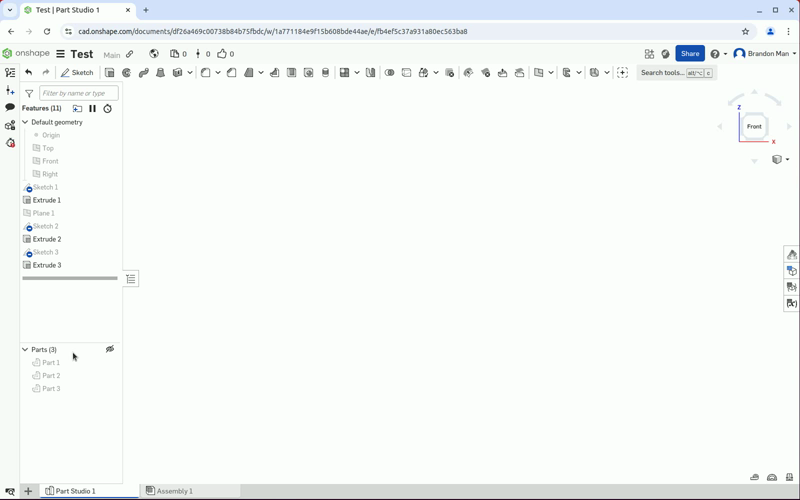
key_up(shift)
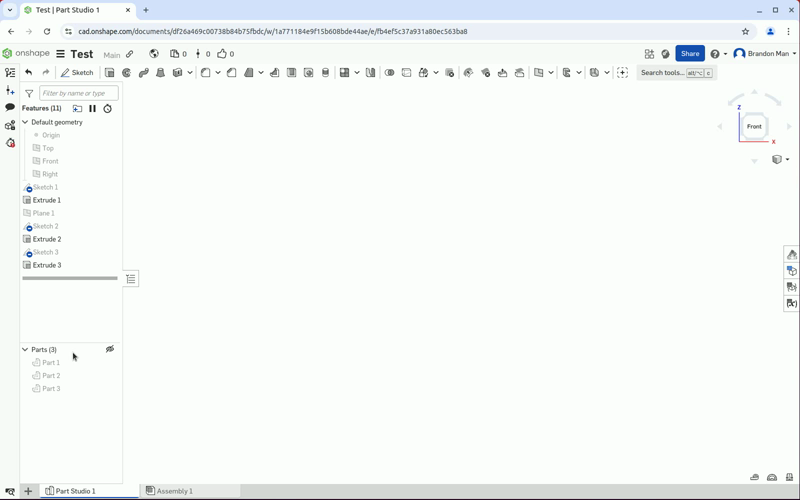
mouse_move(73, 352)
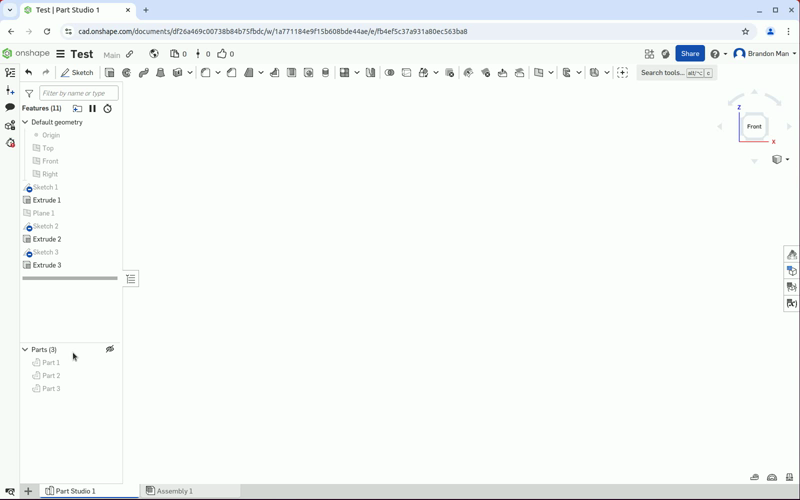
key(shift+y)
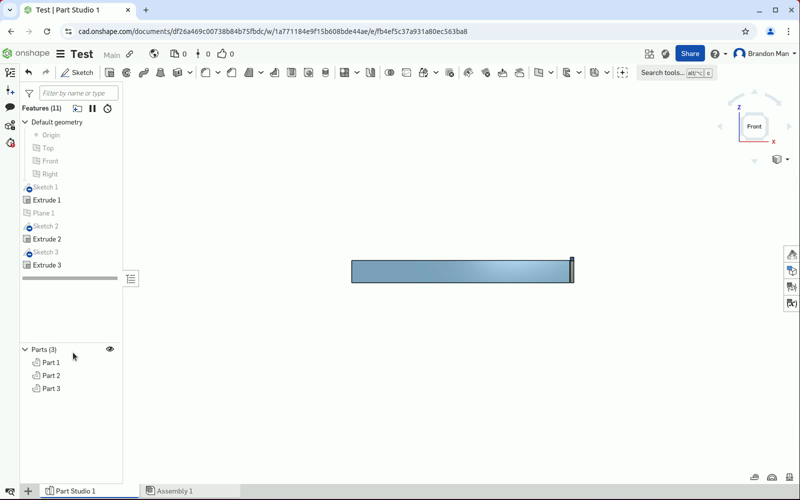
mouse_move(541, 75)
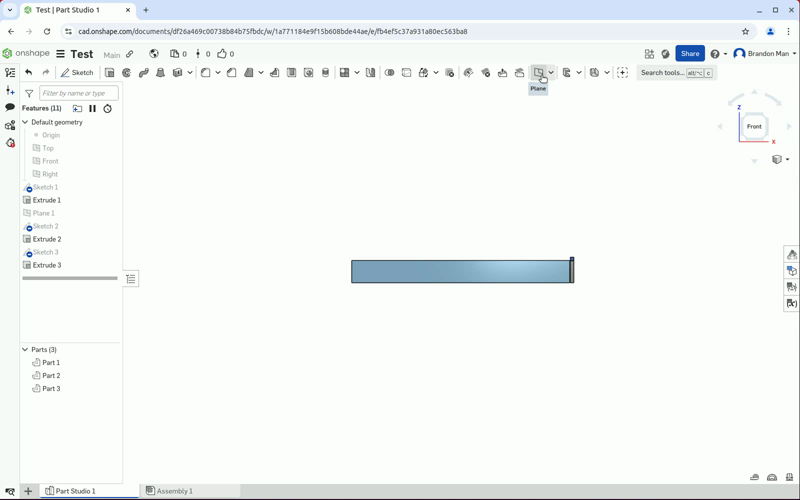
click(541, 75)
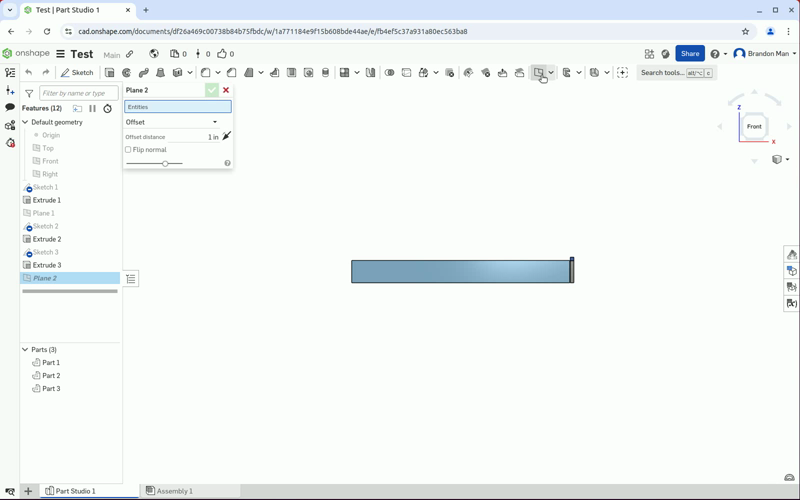
mouse_move(73, 163)
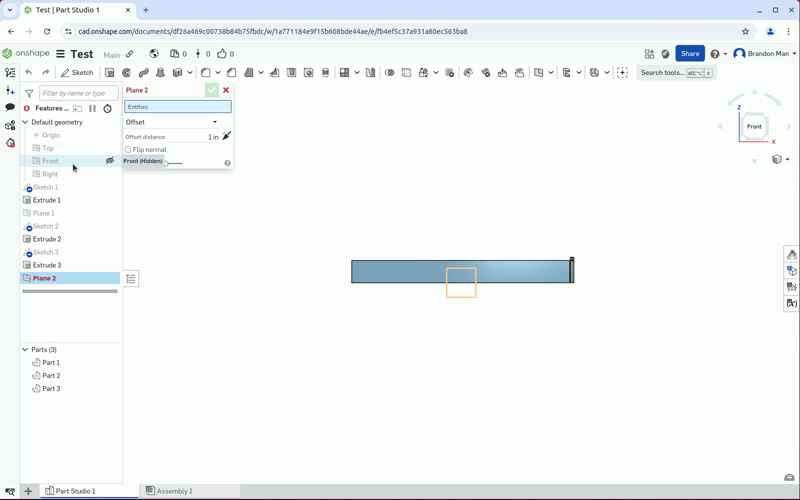
click(73, 163)
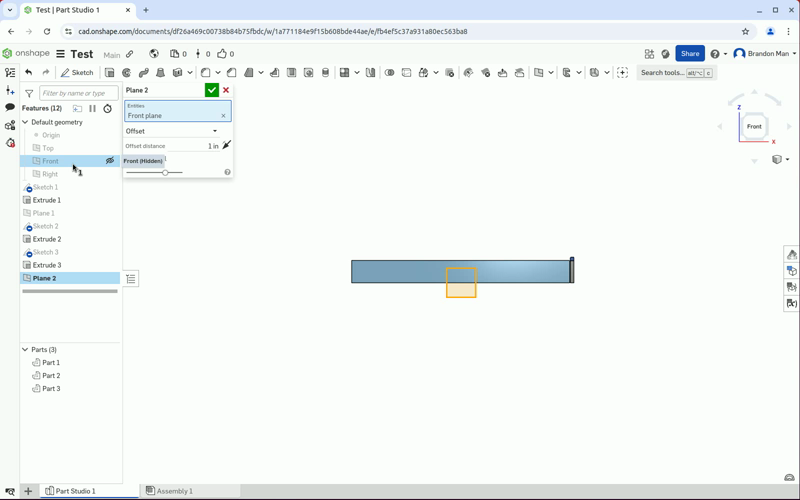
key(tab, 2)
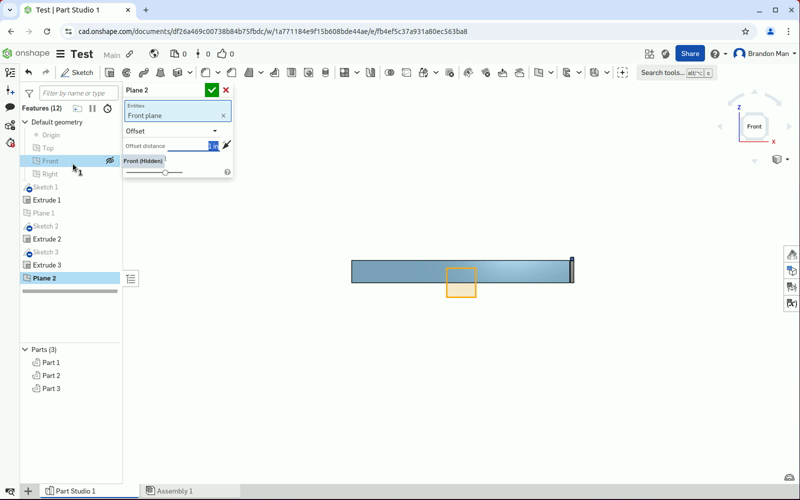
text(10.845)
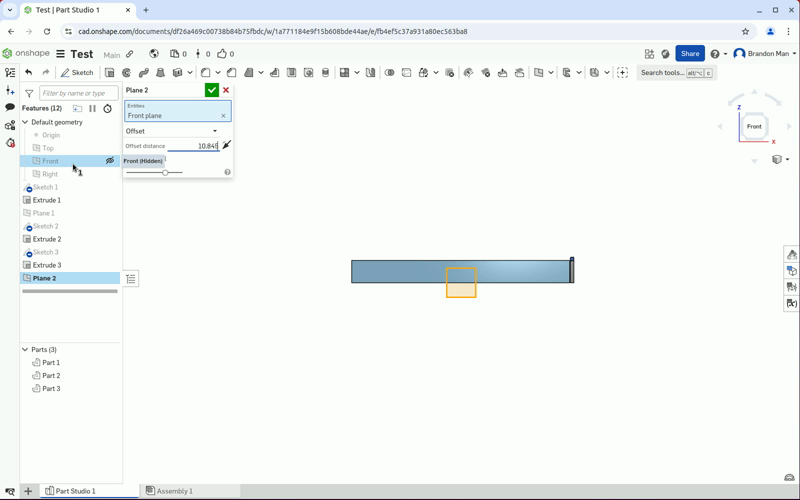
key(enter, 2)
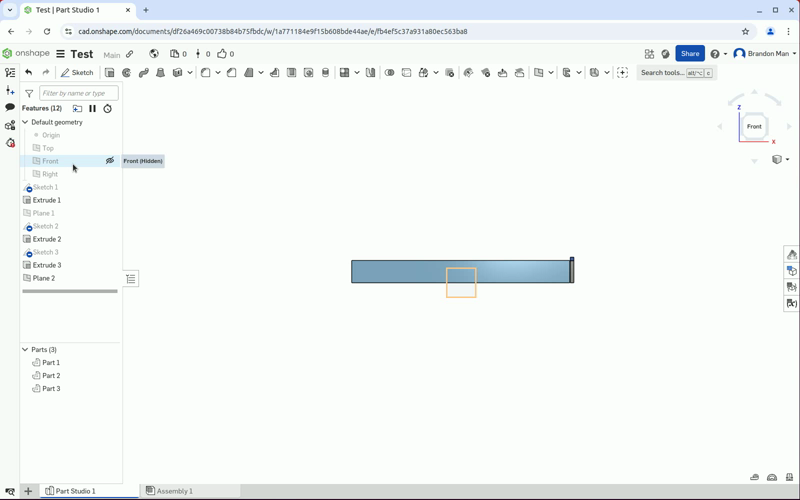
key(shift+s)
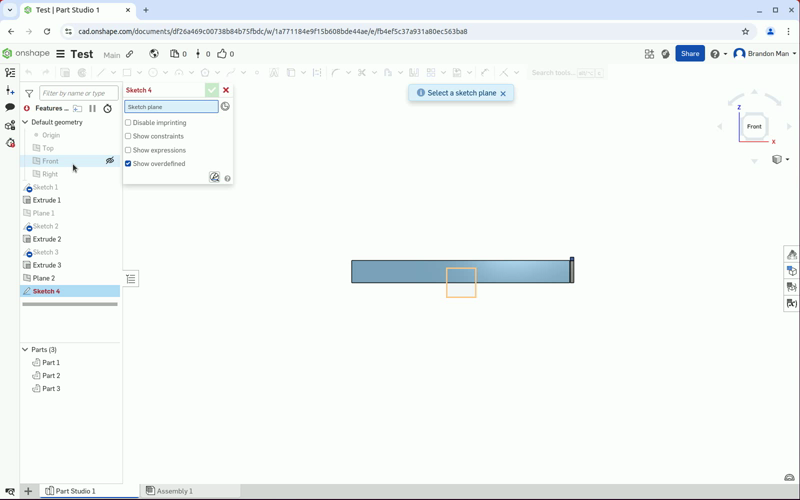
mouse_move(73, 280)
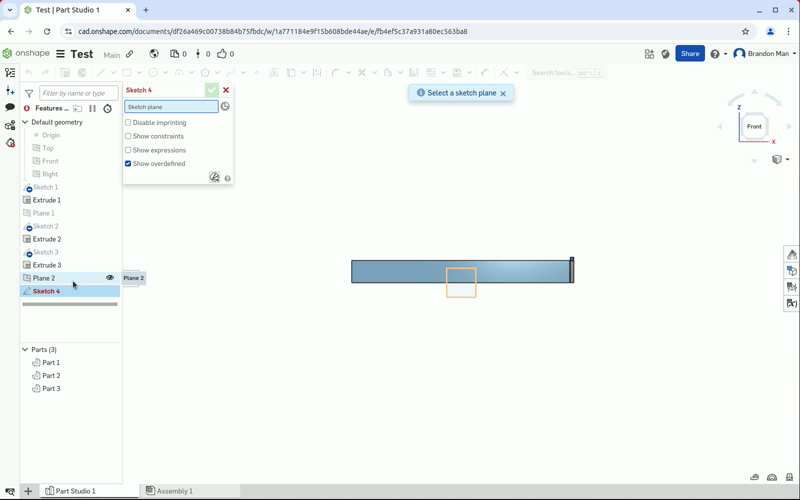
click(73, 280)
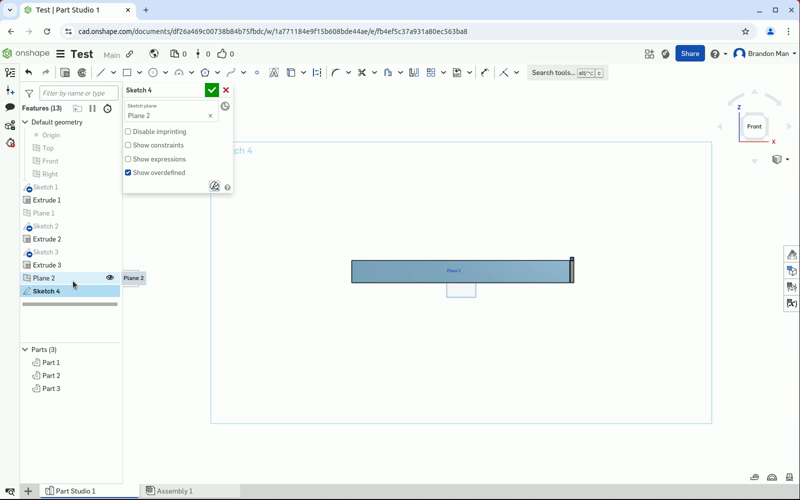
mouse_move(73, 352)
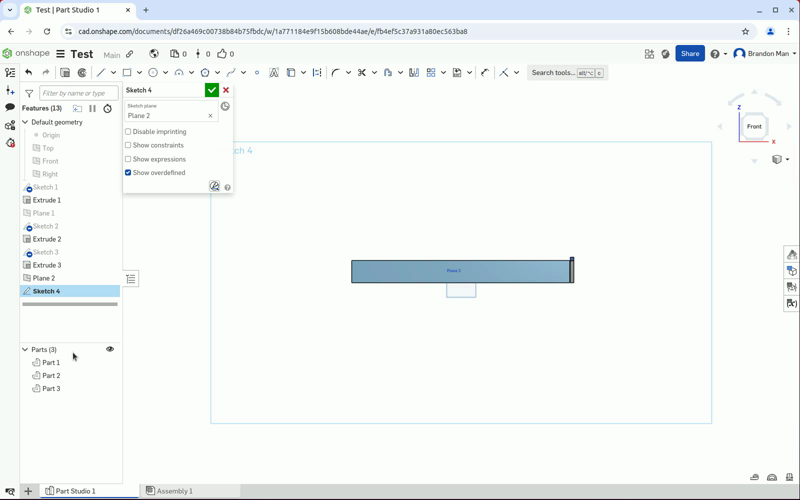
key(y)
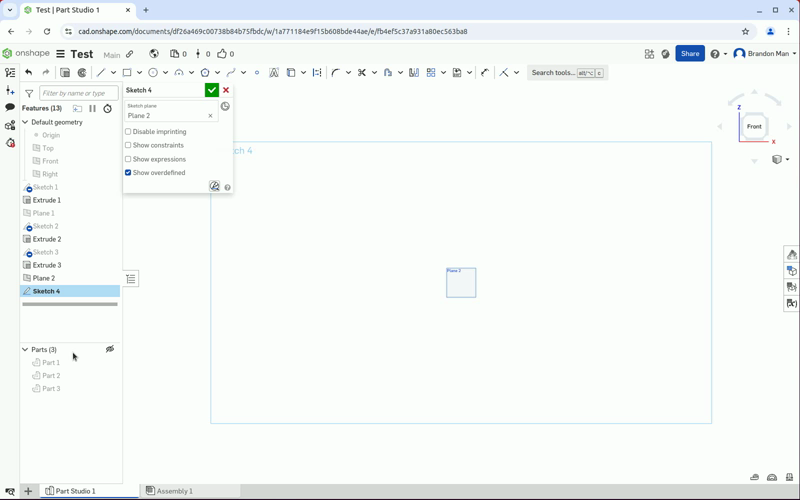
key(l)
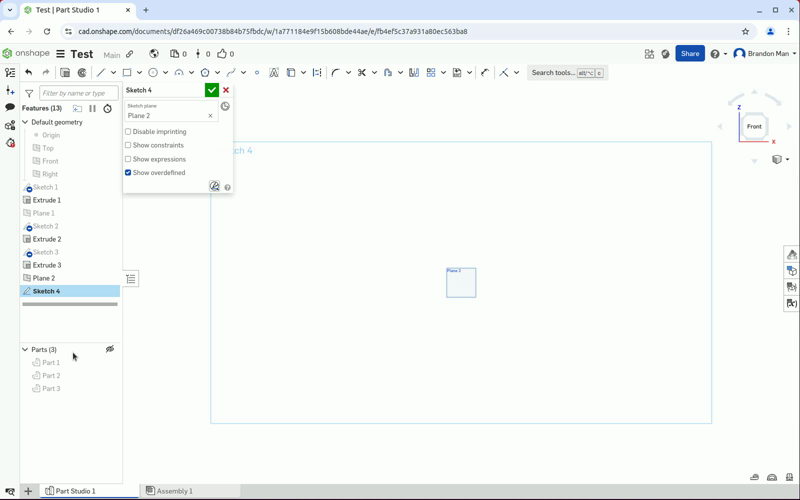
key_down(shift)
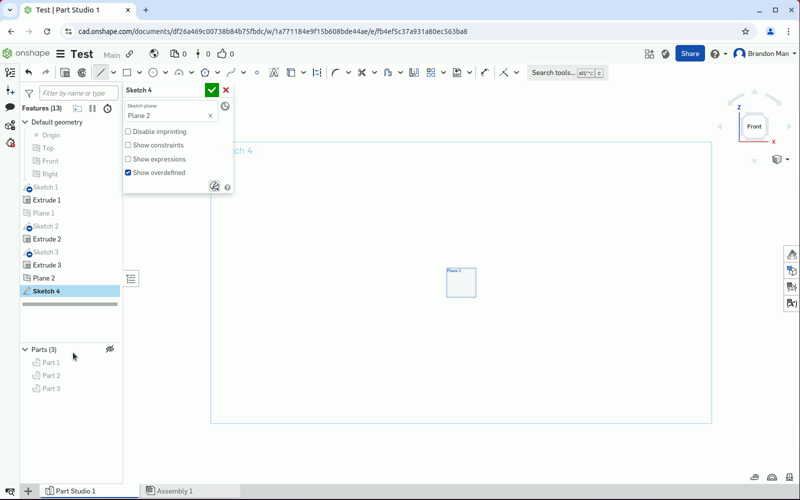
mouse_move(348, 282)
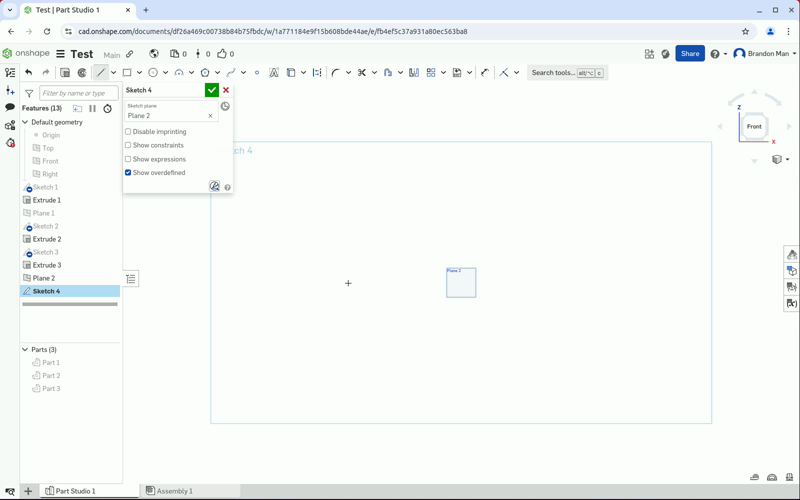
click(348, 282)
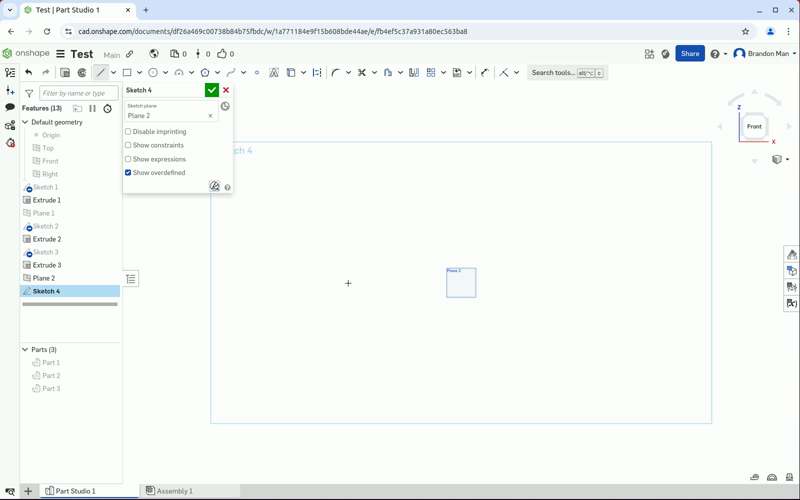
key_up(shift)
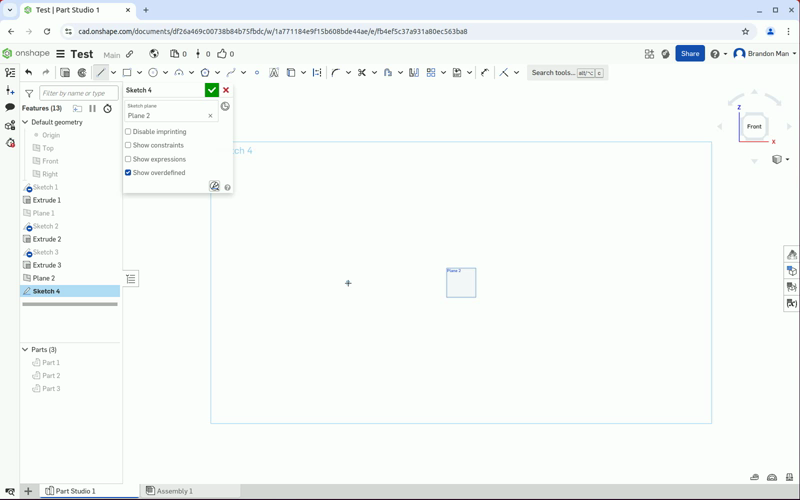
key_down(shift)
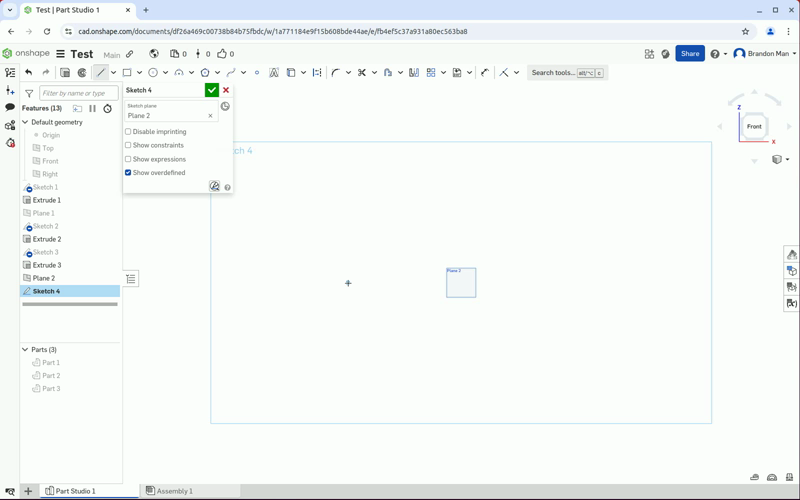
mouse_move(378, 282)
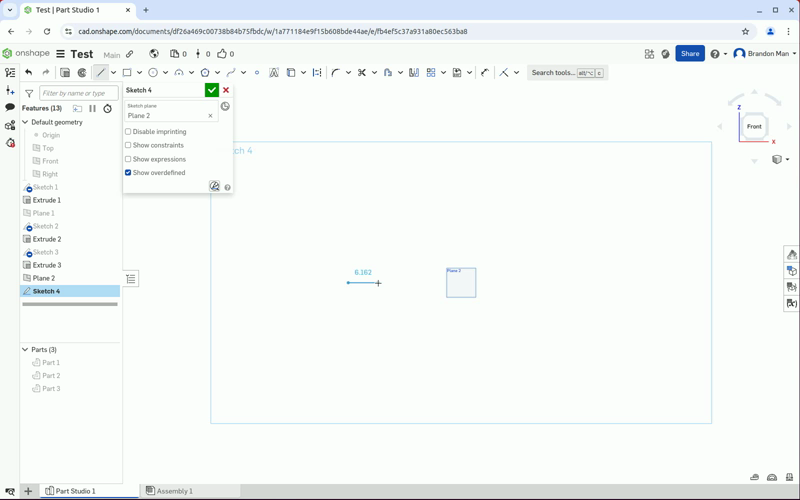
mouse_move(350, 282)
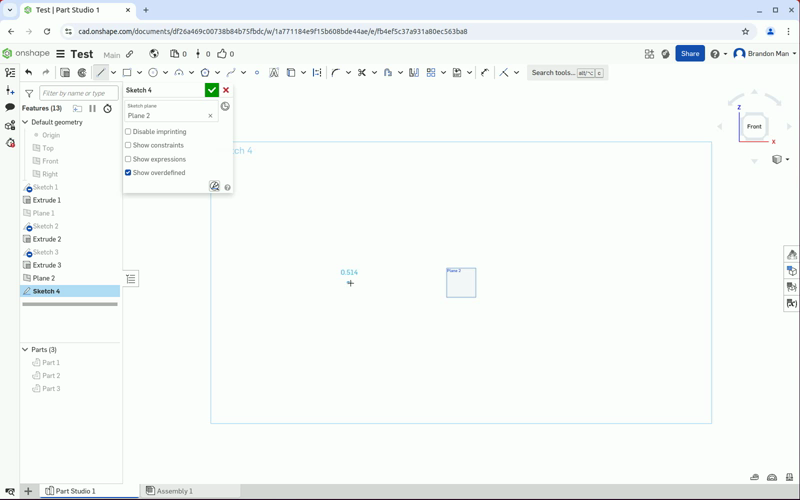
scroll(6)
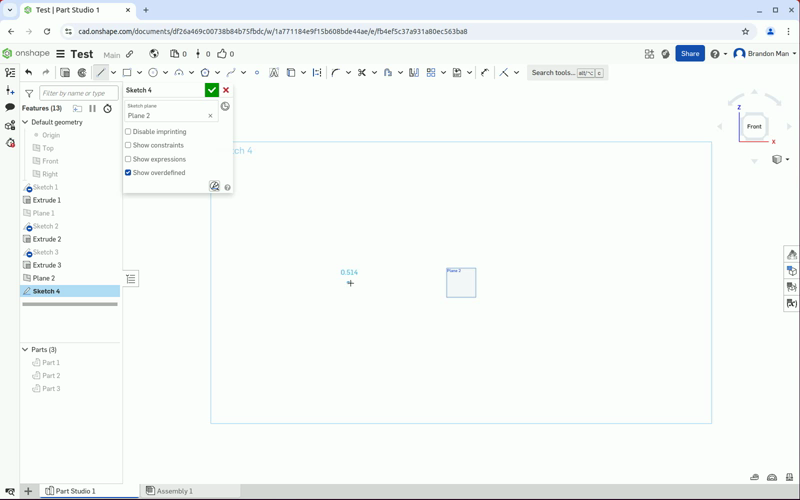
scroll(6)
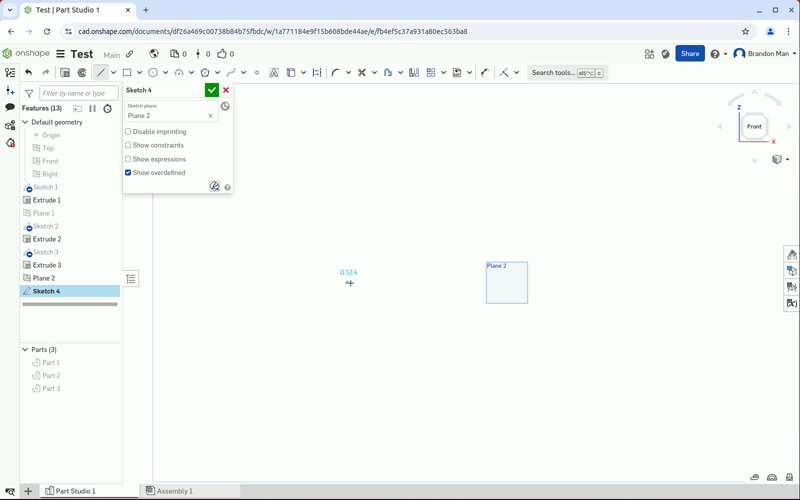
scroll(6)
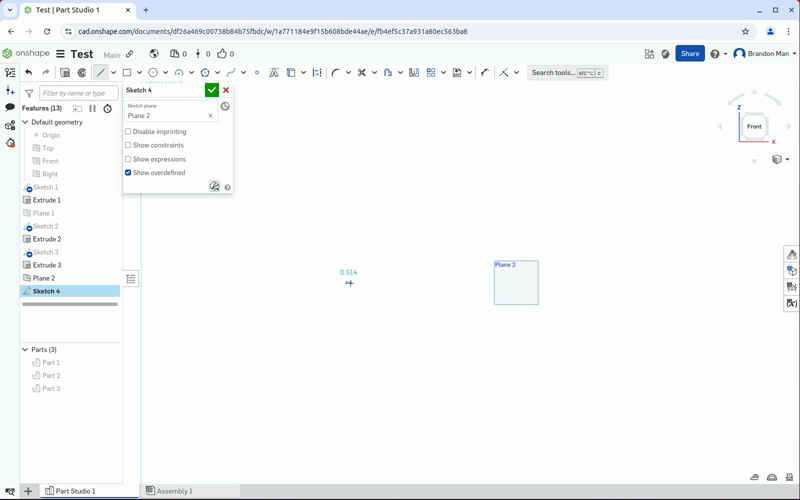
scroll(6)
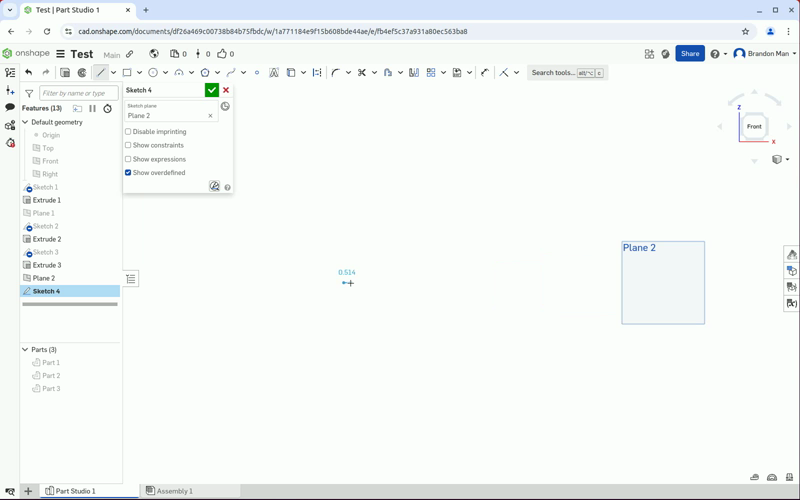
scroll(6)
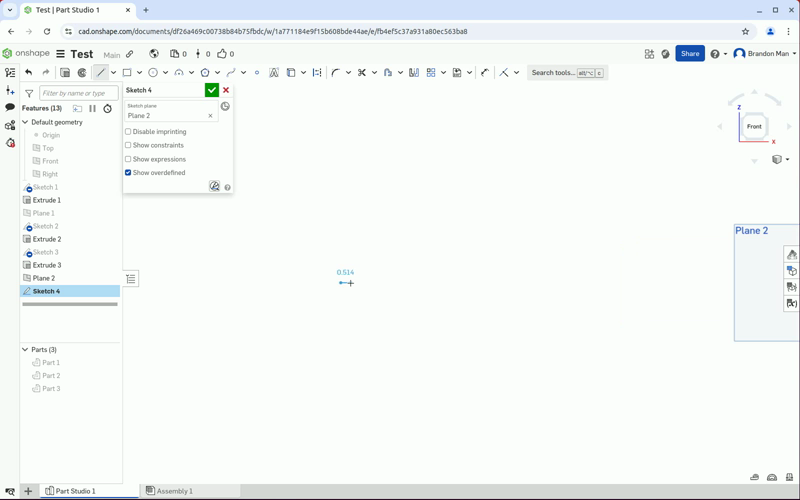
scroll(6)
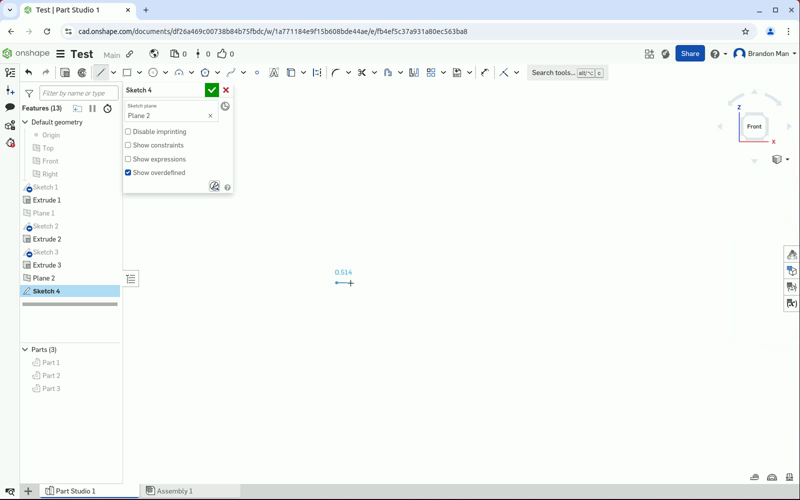
scroll(6)
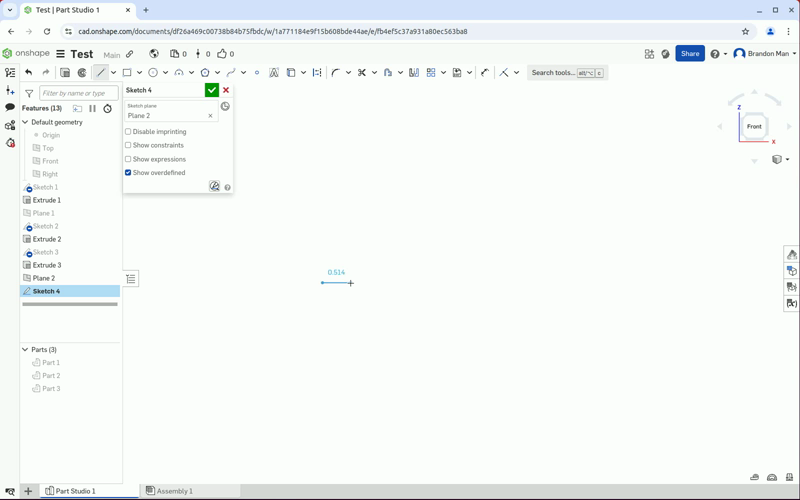
click(350, 282)
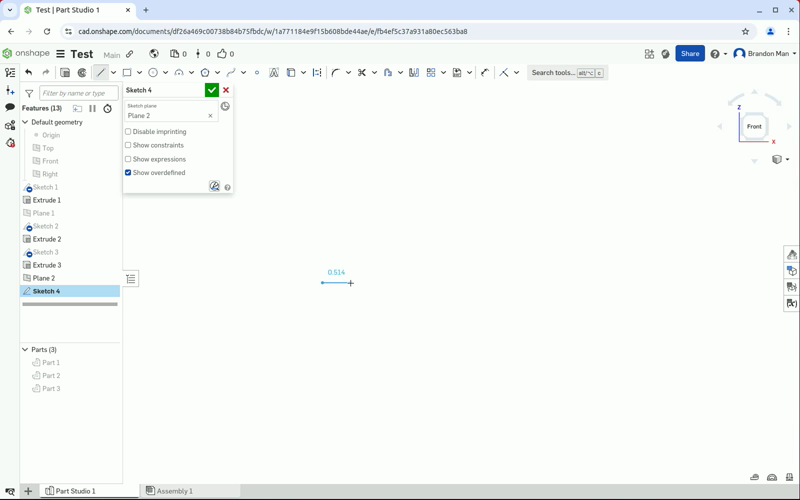
scroll(-6)
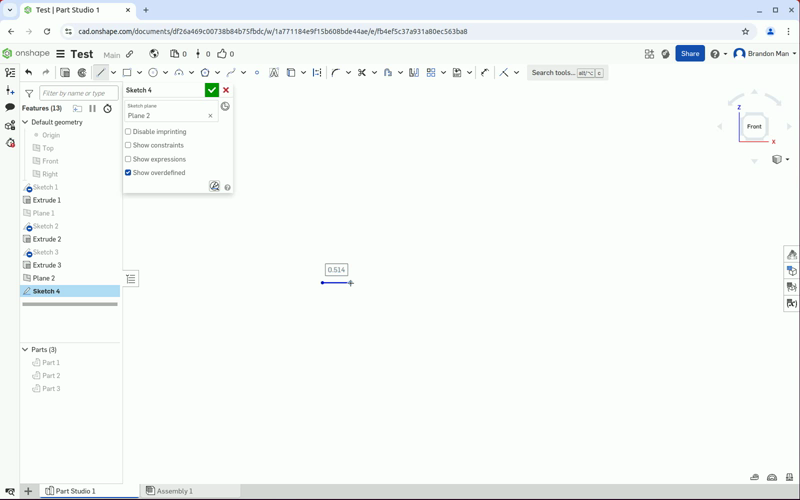
scroll(-6)
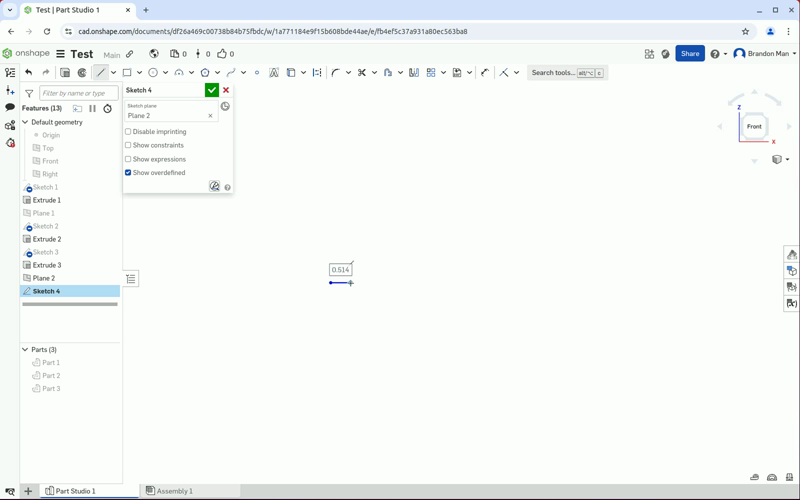
scroll(-6)
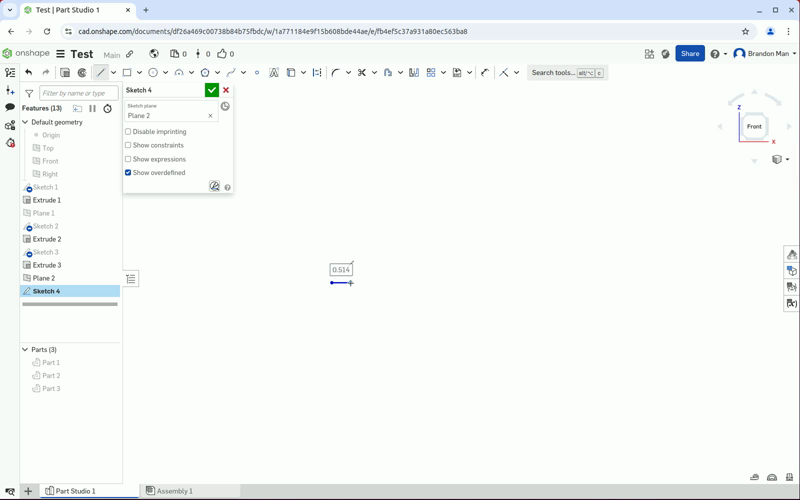
scroll(-6)
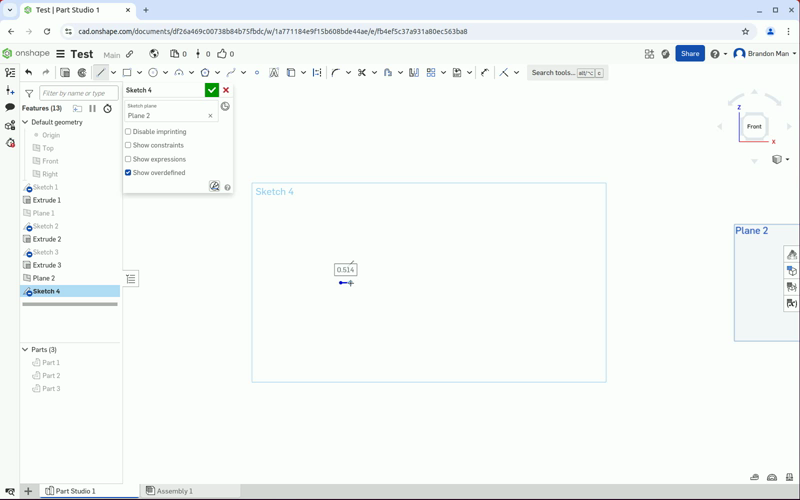
scroll(-6)
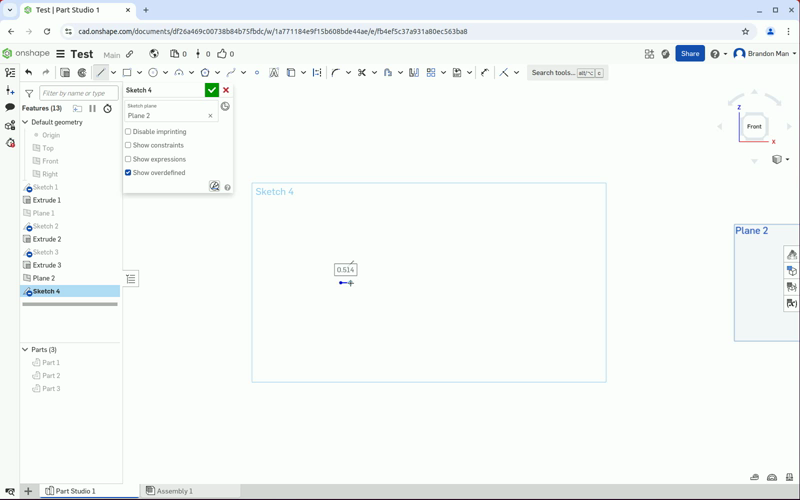
scroll(-6)
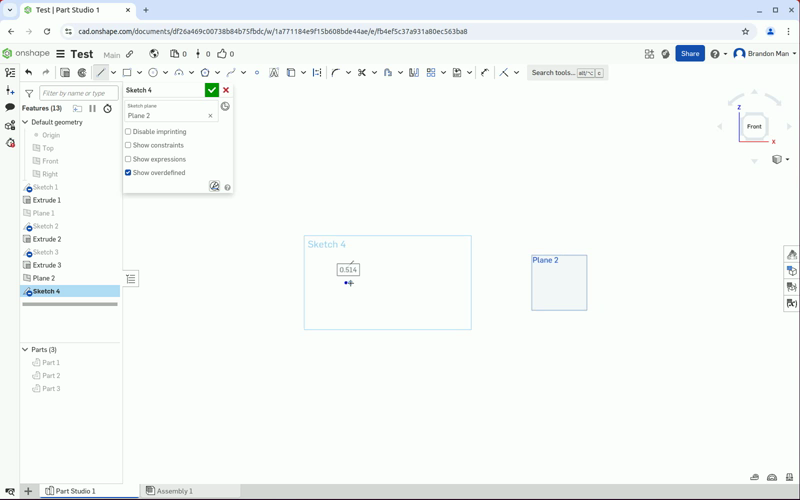
scroll(-6)
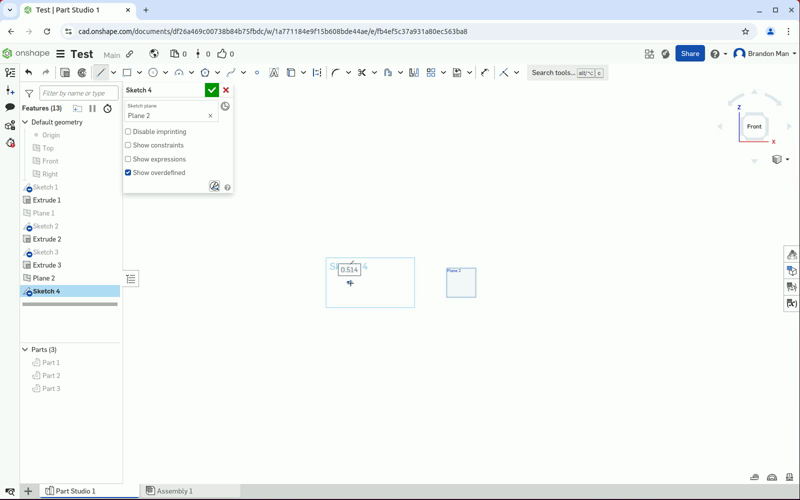
key_up(shift)
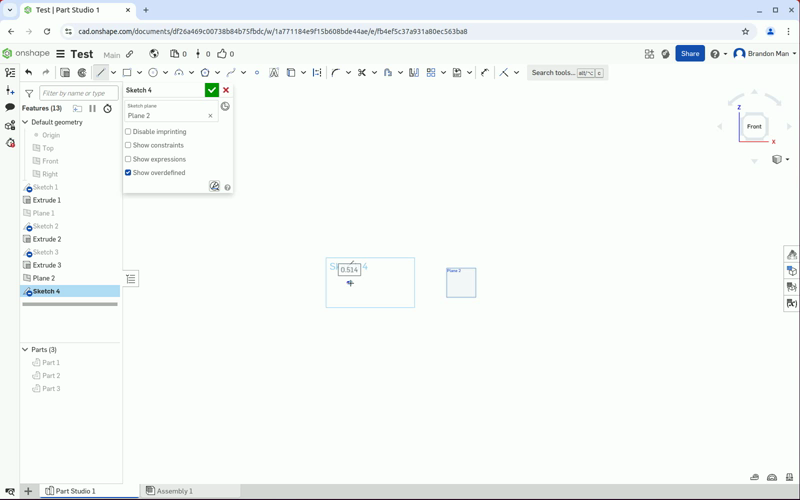
key_down(shift)
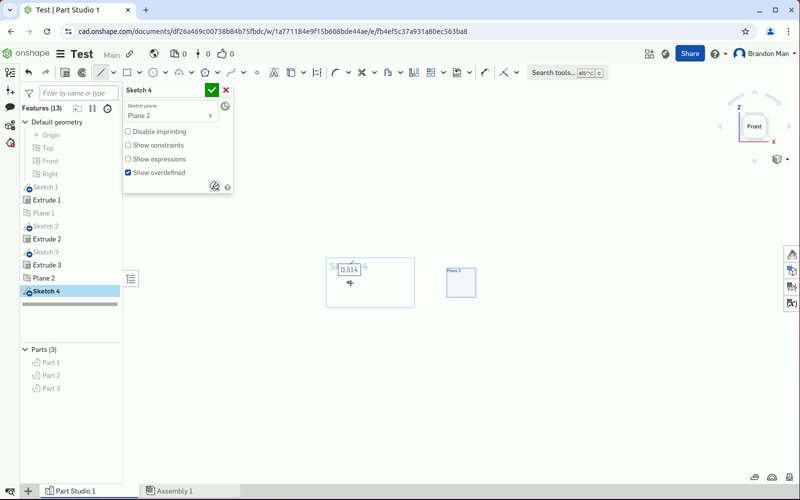
mouse_move(380, 282)
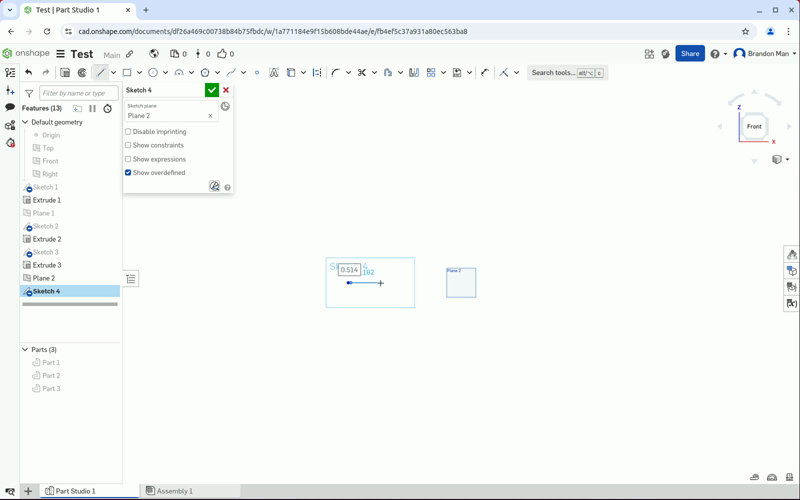
mouse_move(350, 259)
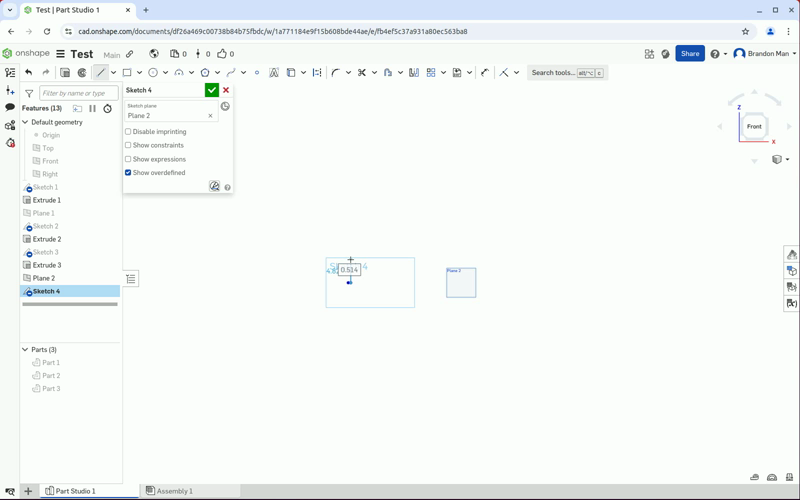
click(350, 259)
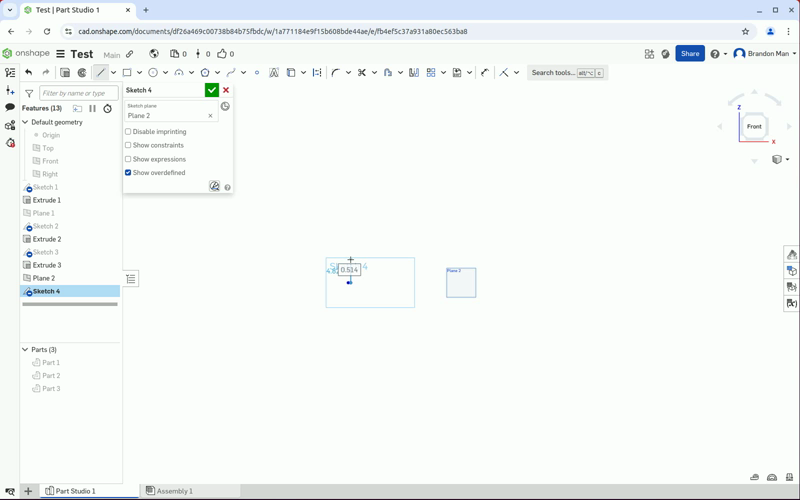
key_up(shift)
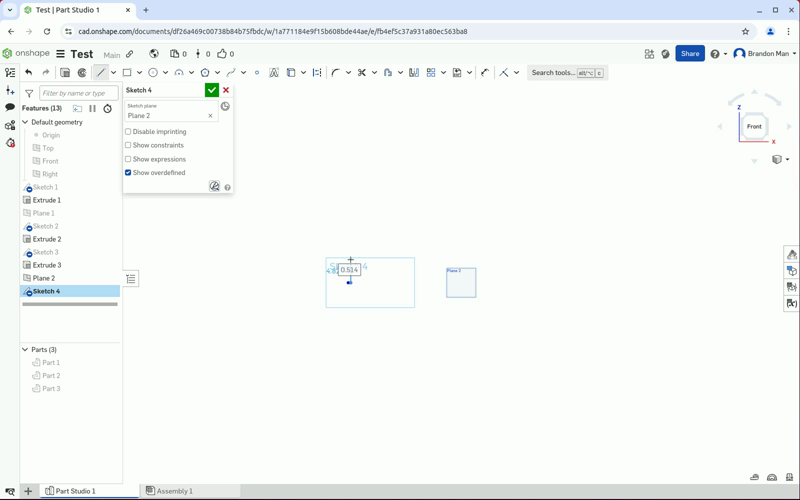
key_down(shift)
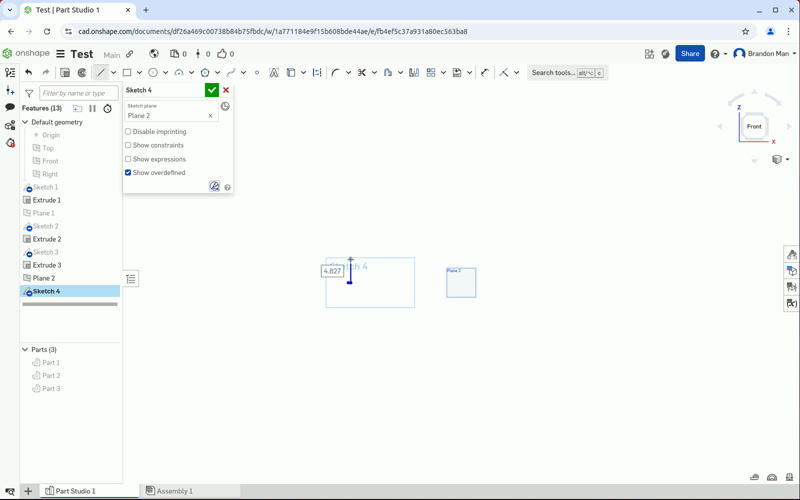
mouse_move(569, 259)
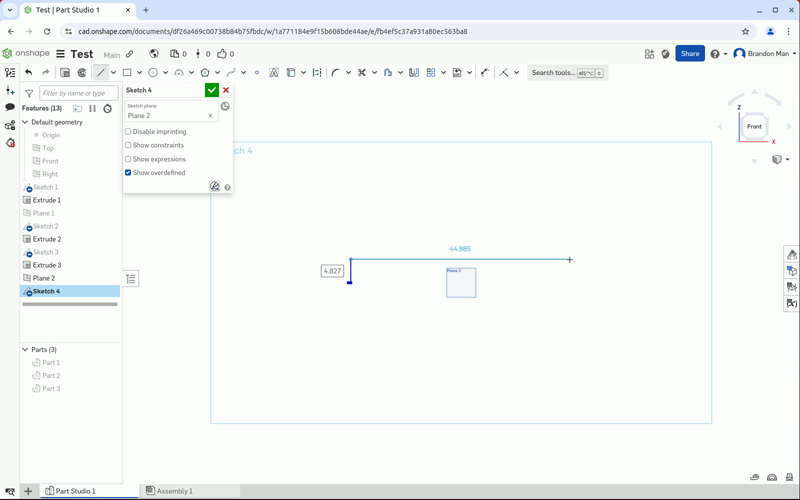
click(569, 259)
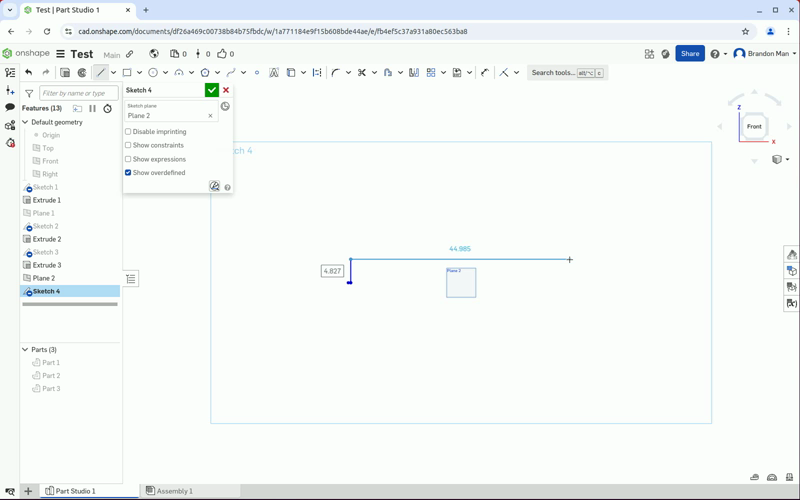
key_up(shift)
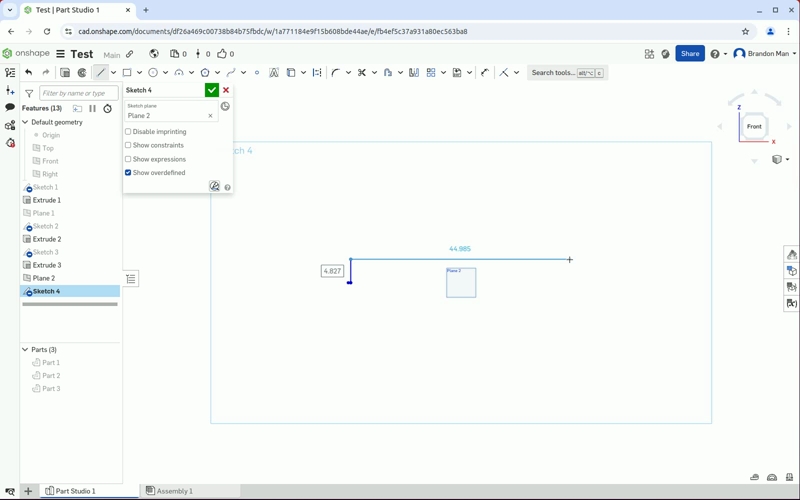
key_down(shift)
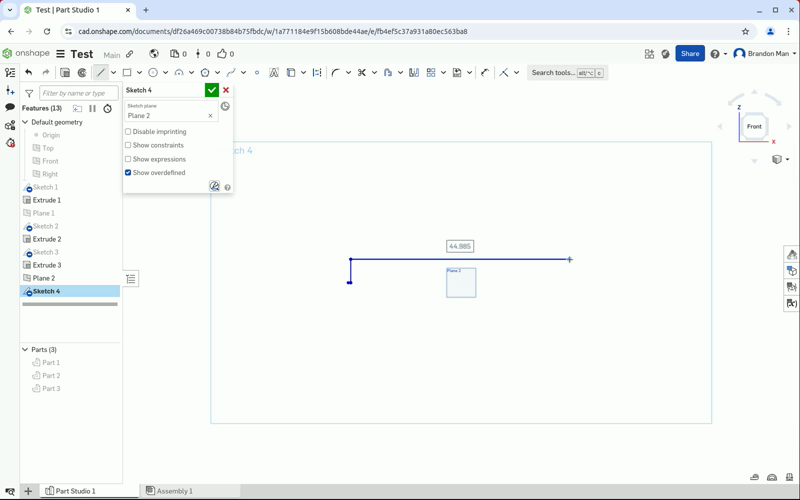
mouse_move(589, 259)
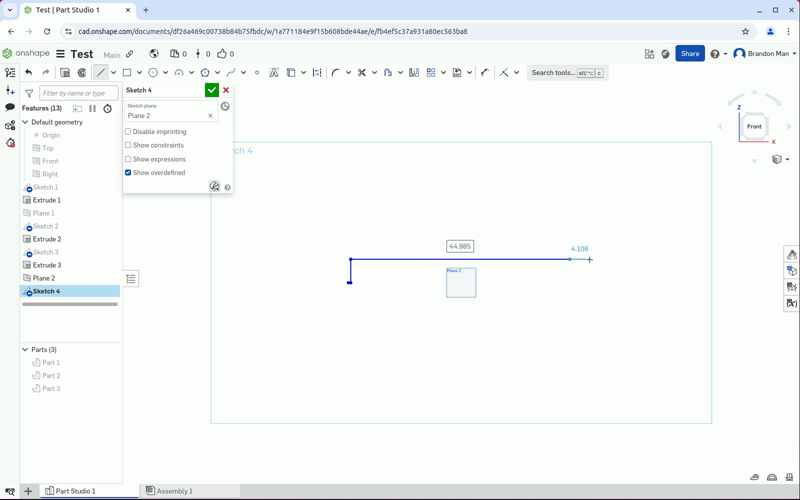
mouse_move(569, 282)
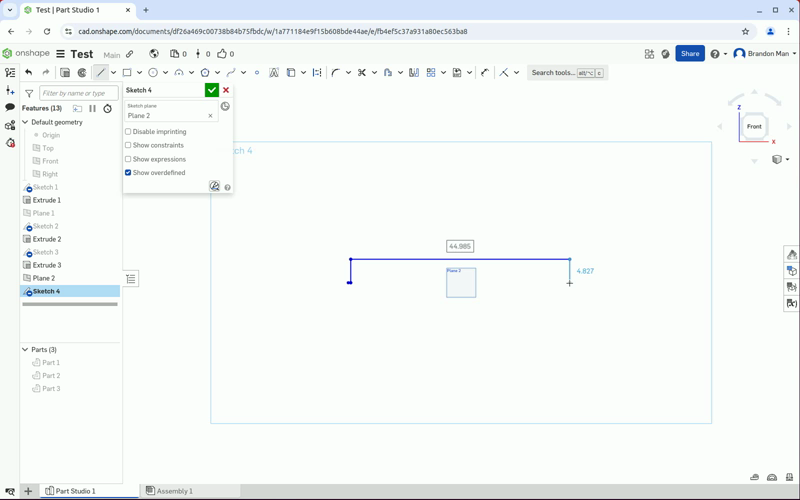
click(569, 282)
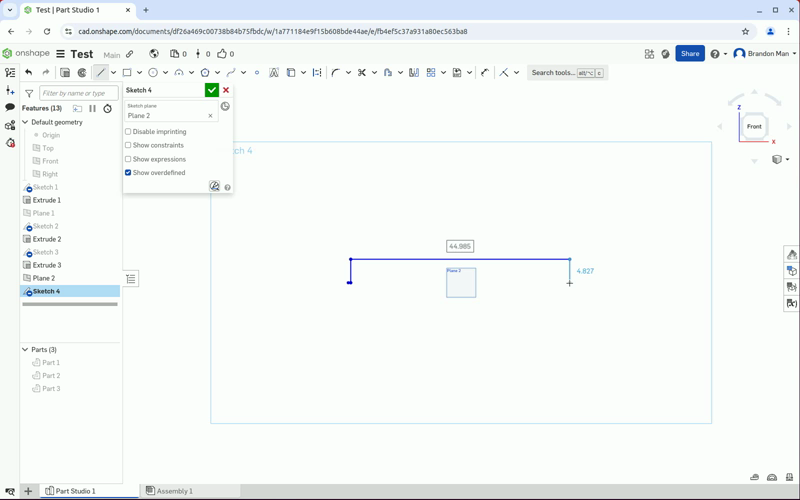
key_up(shift)
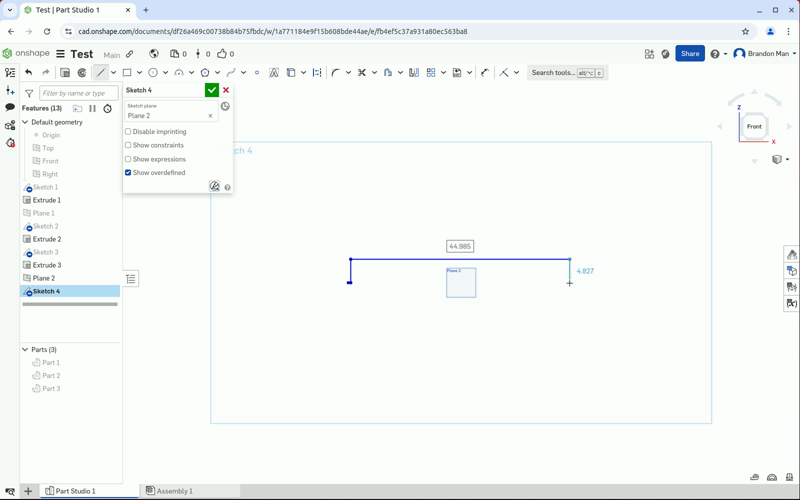
key_down(shift)
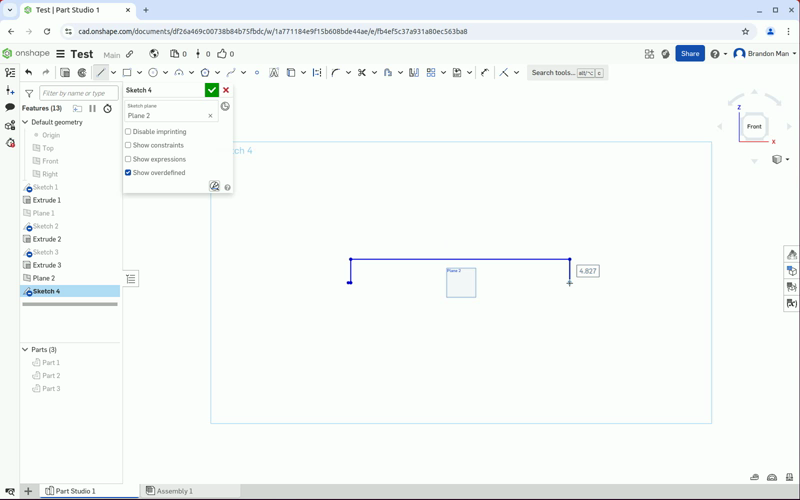
mouse_move(589, 282)
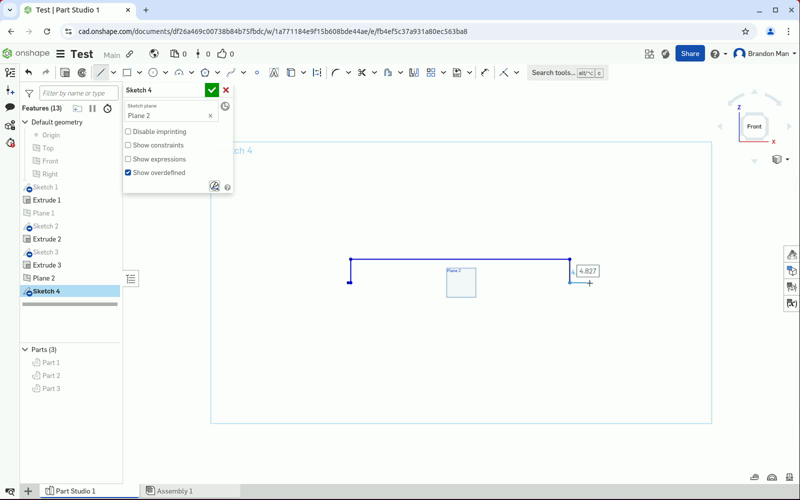
mouse_move(572, 282)
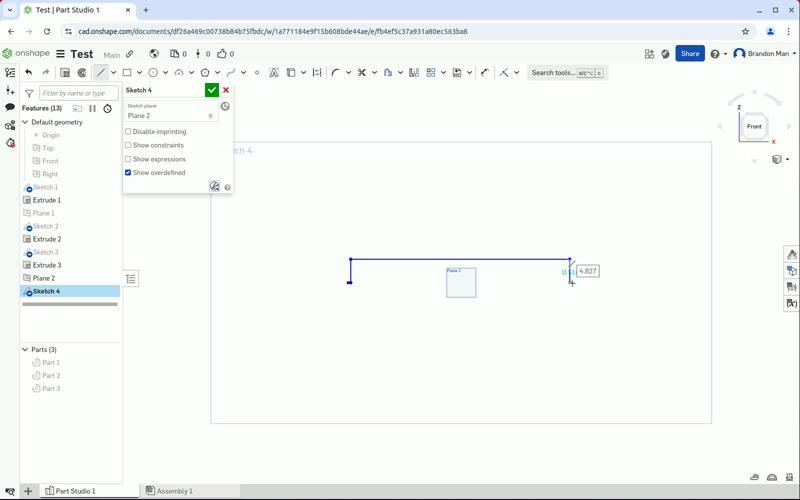
scroll(6)
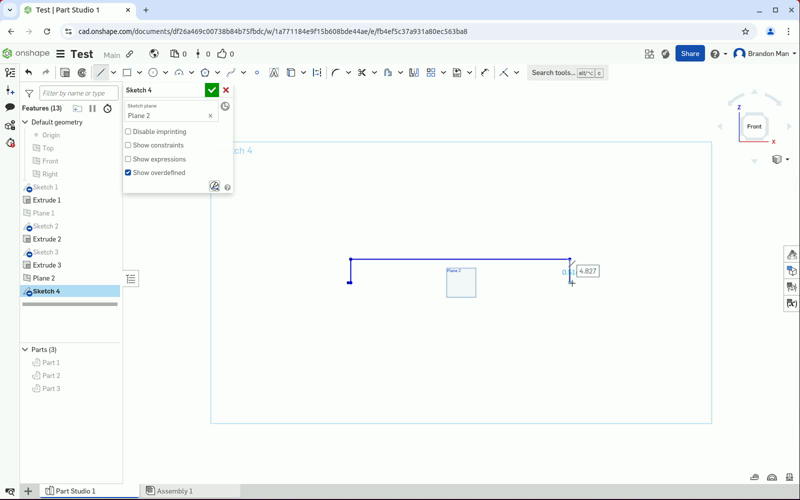
scroll(6)
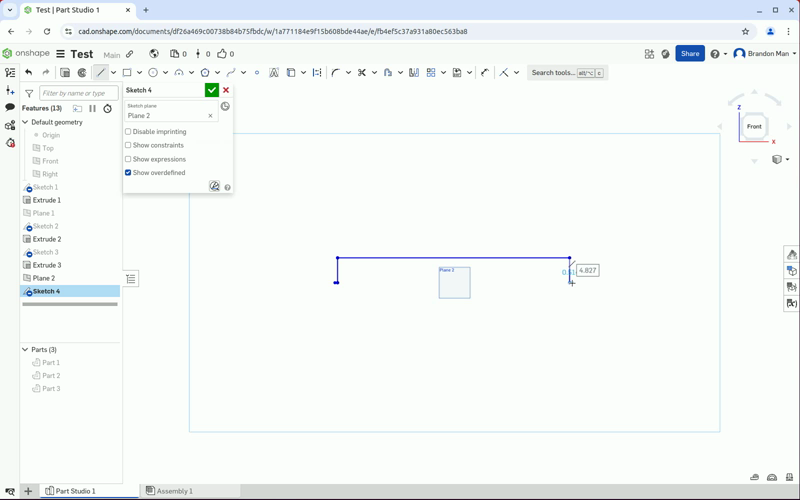
scroll(6)
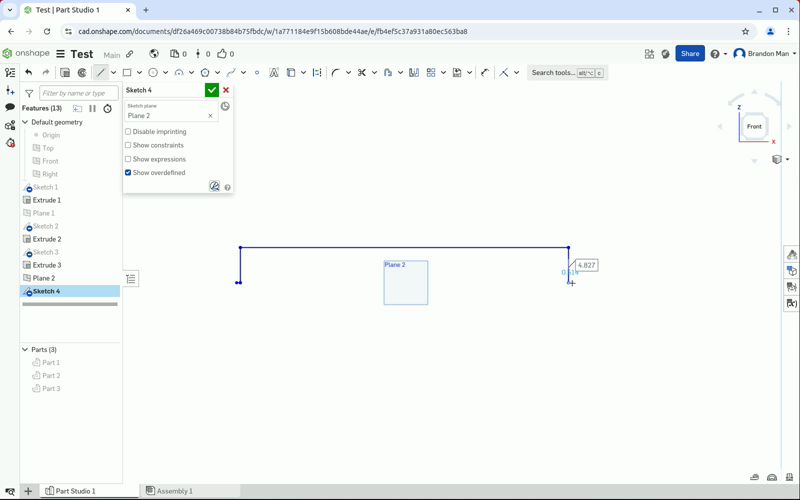
scroll(6)
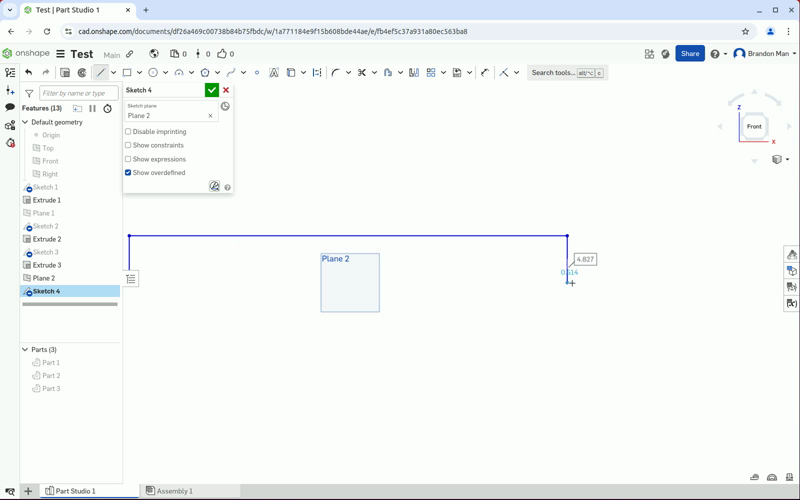
scroll(6)
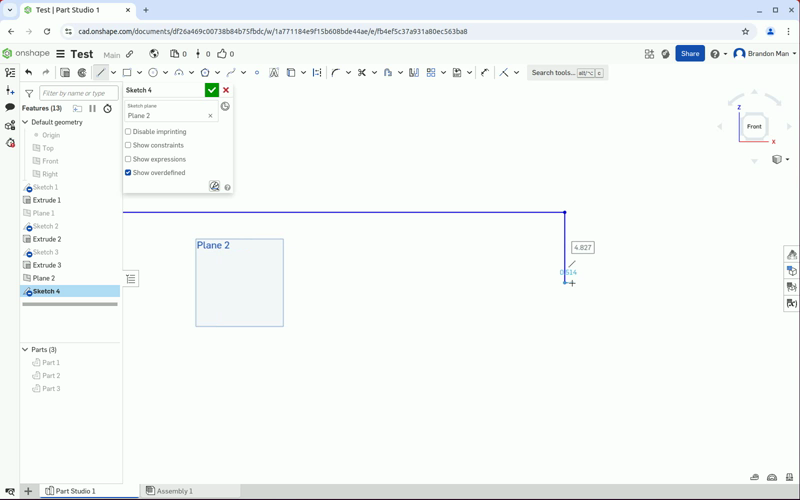
scroll(6)
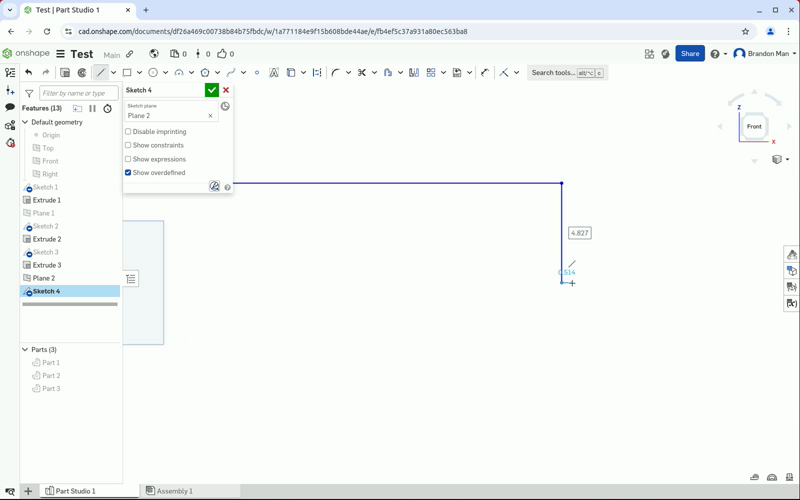
scroll(6)
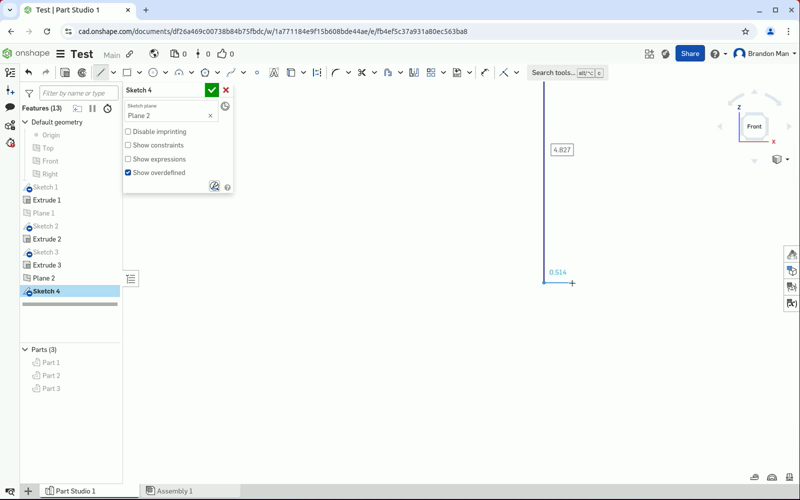
click(572, 282)
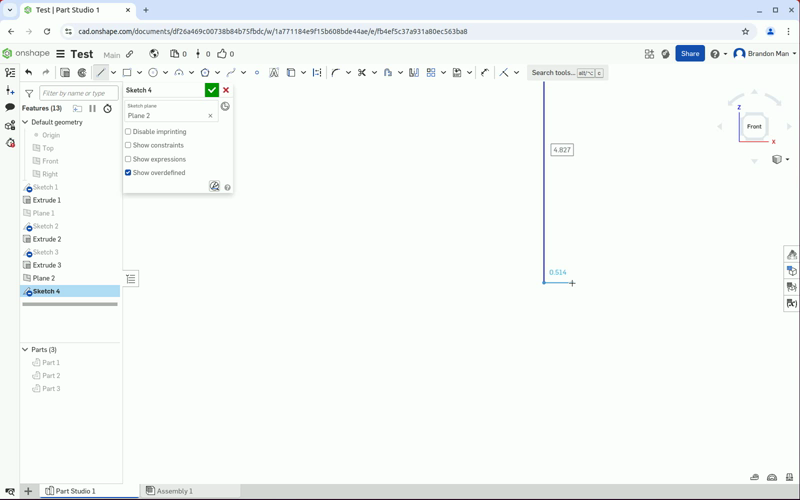
scroll(-6)
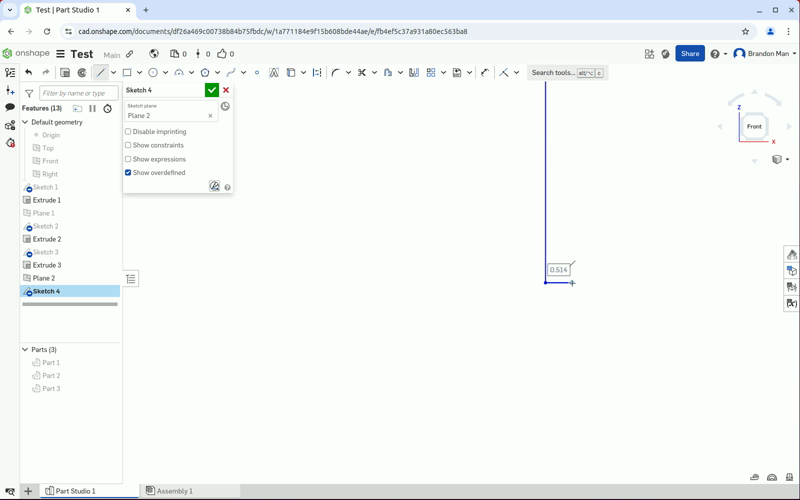
scroll(-6)
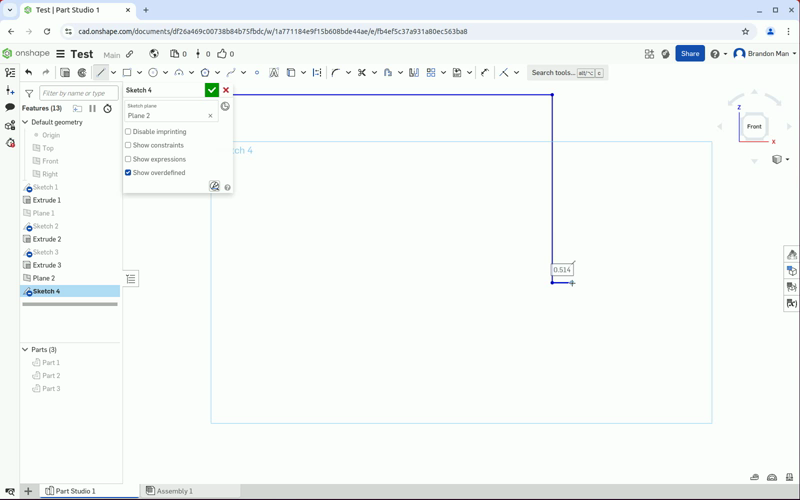
scroll(-6)
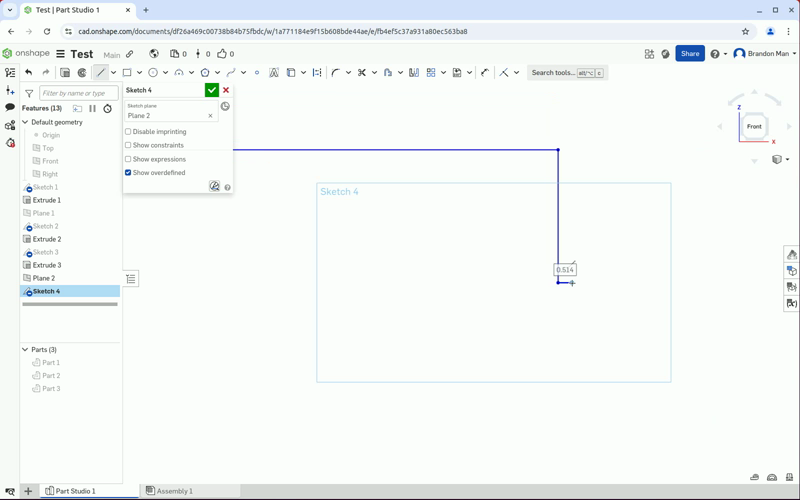
scroll(-6)
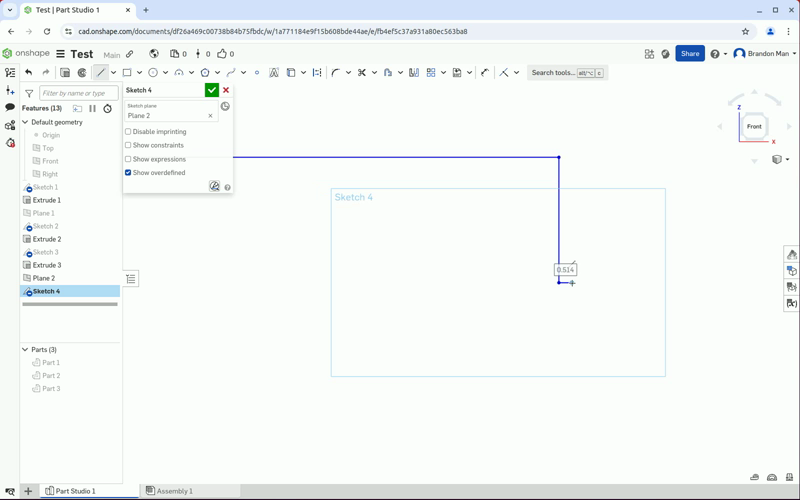
scroll(-6)
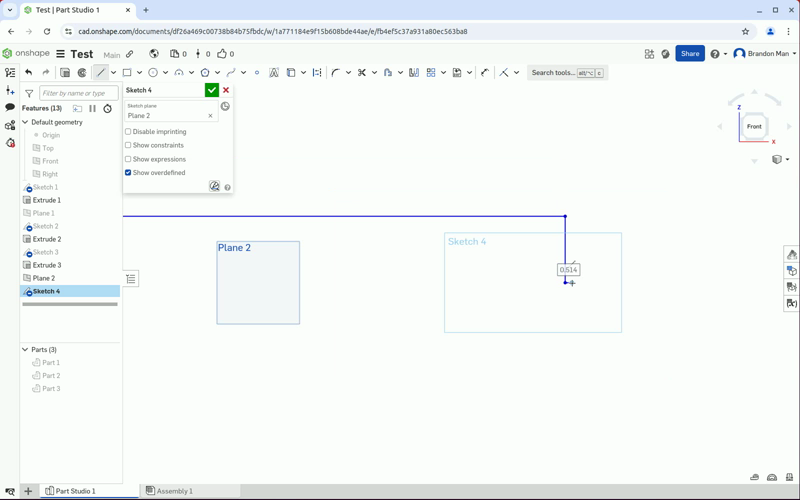
scroll(-6)
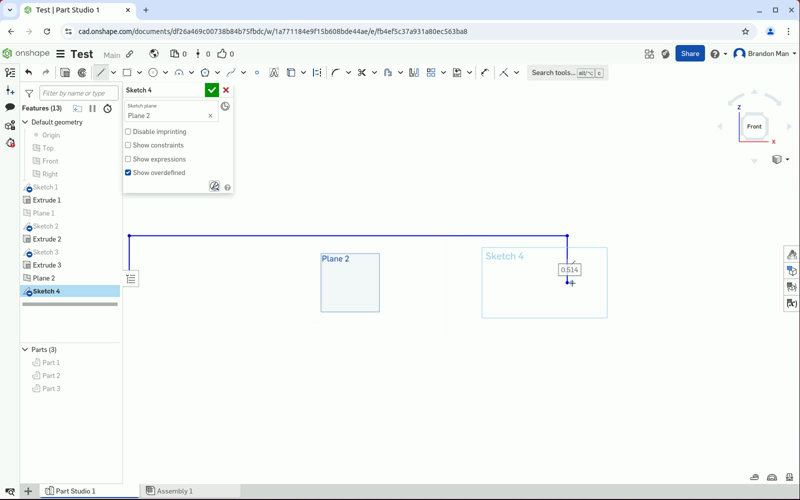
scroll(-6)
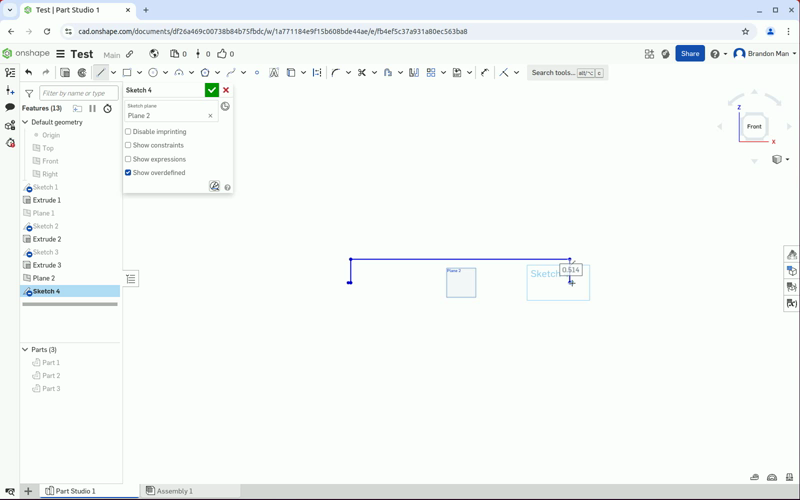
key_up(shift)
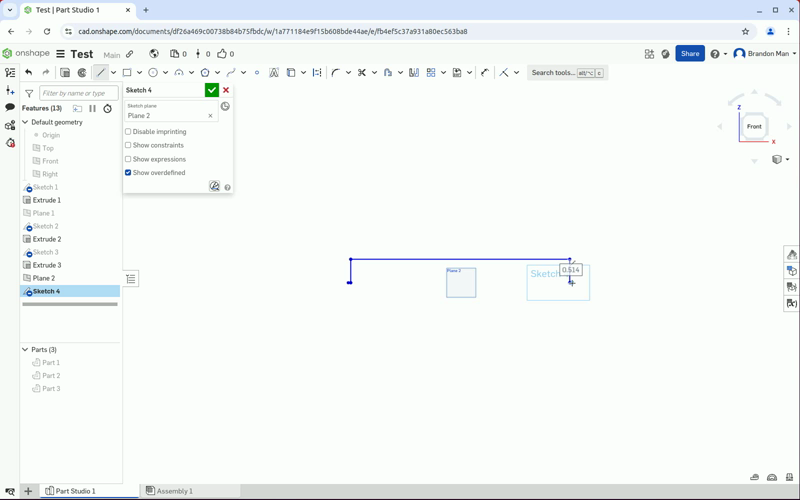
key_down(shift)
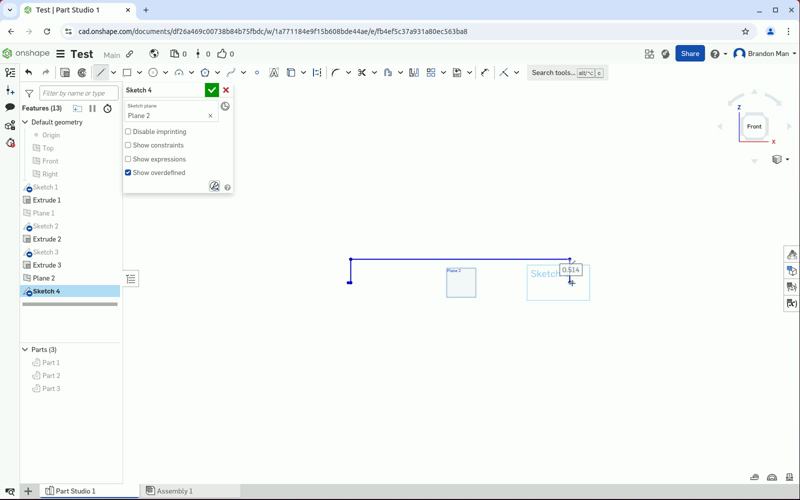
mouse_move(589, 282)
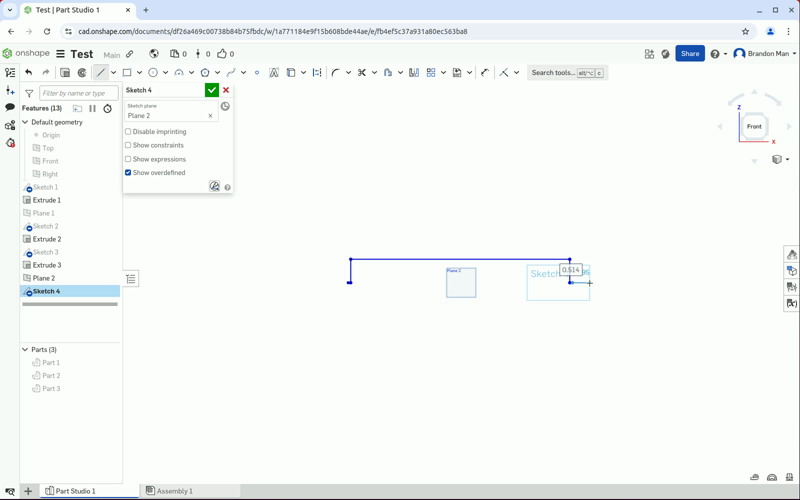
mouse_move(572, 257)
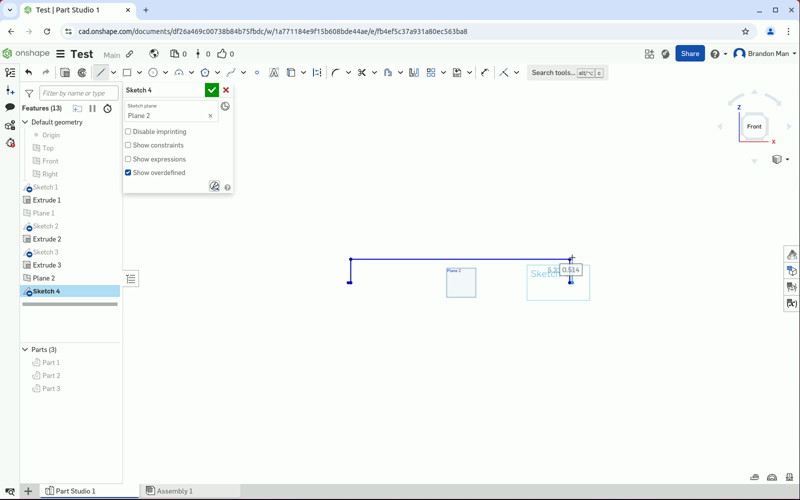
scroll(6)
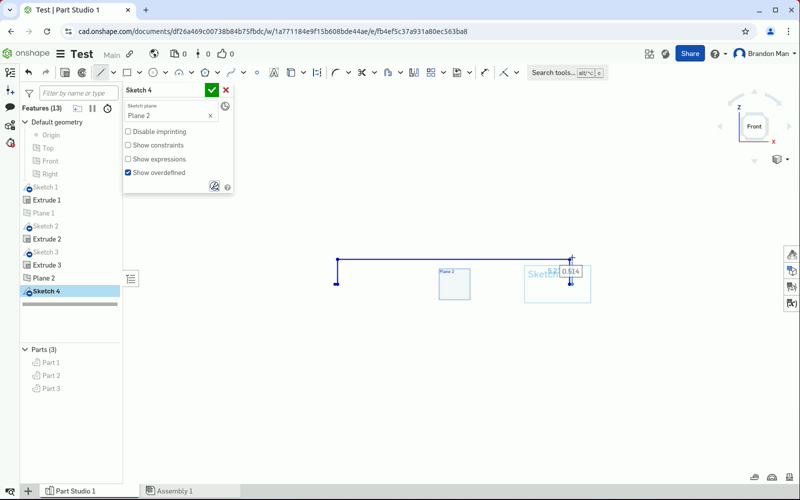
scroll(6)
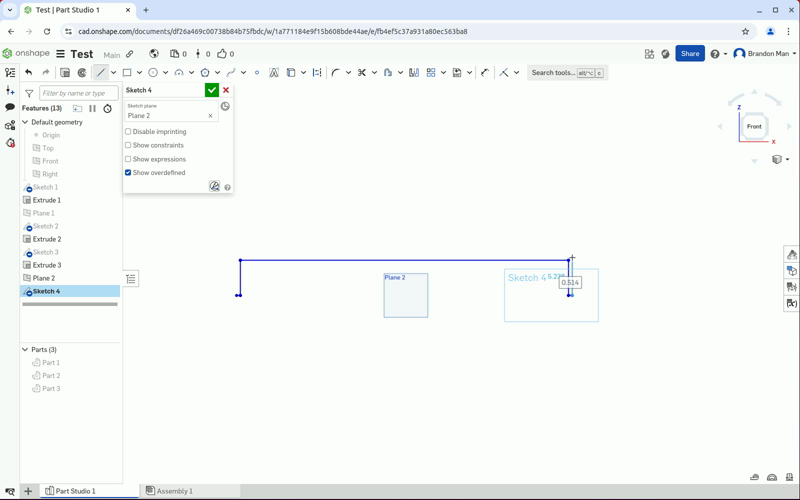
scroll(6)
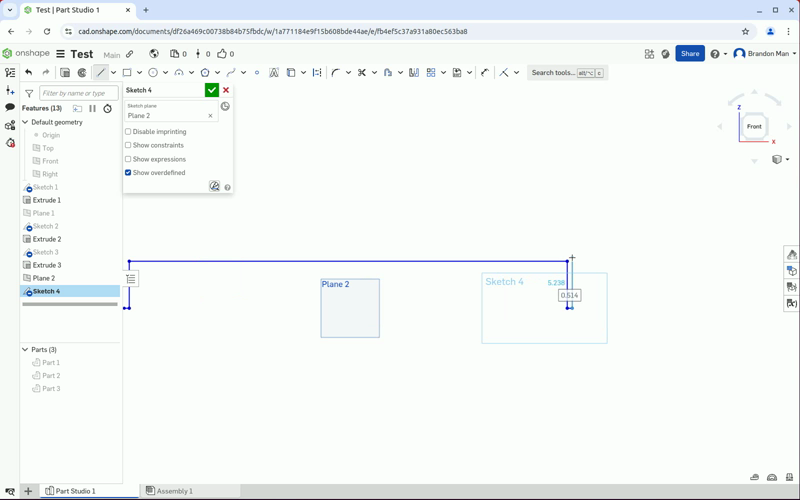
scroll(6)
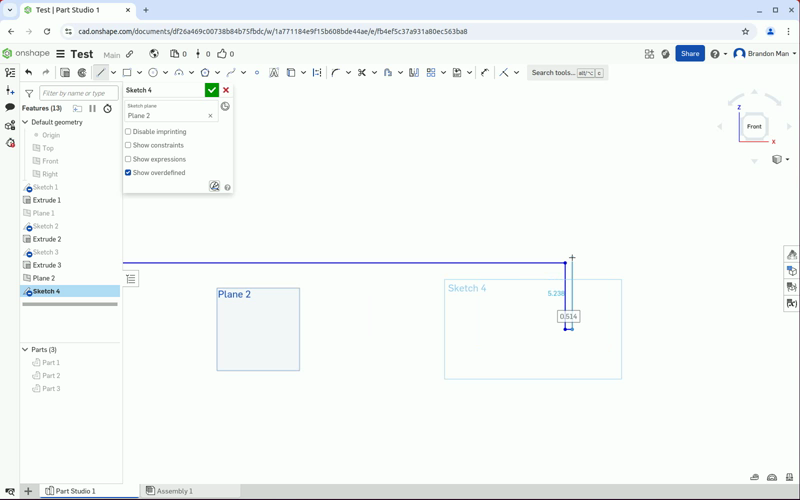
scroll(6)
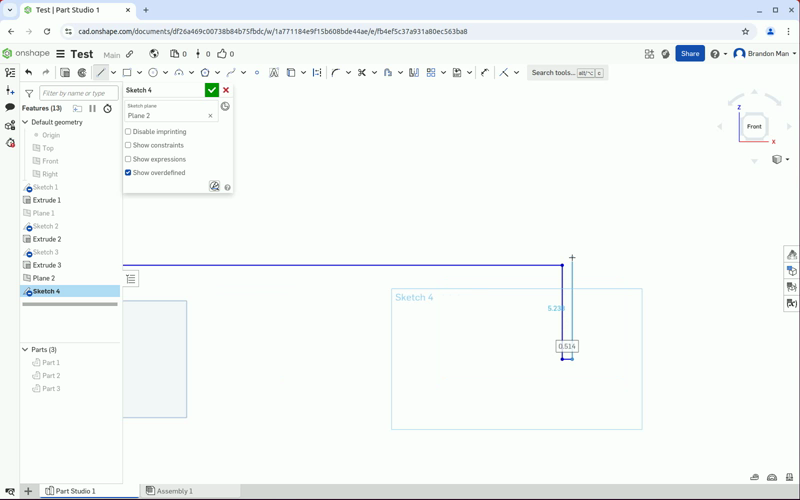
scroll(6)
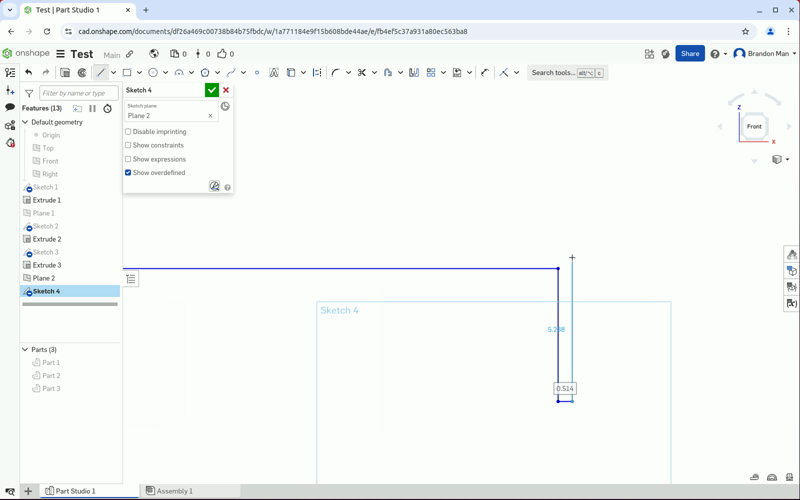
scroll(6)
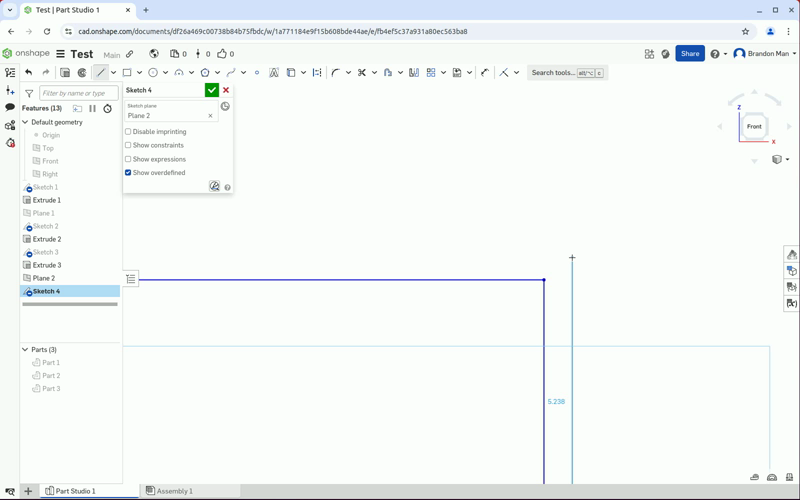
click(572, 257)
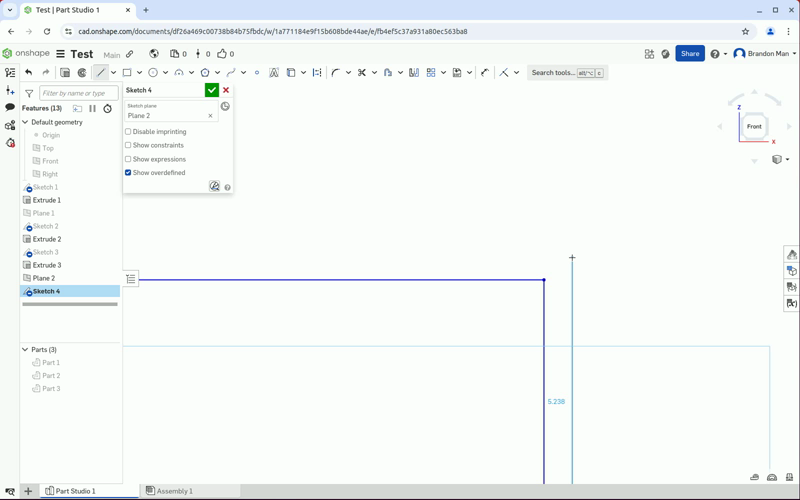
scroll(-6)
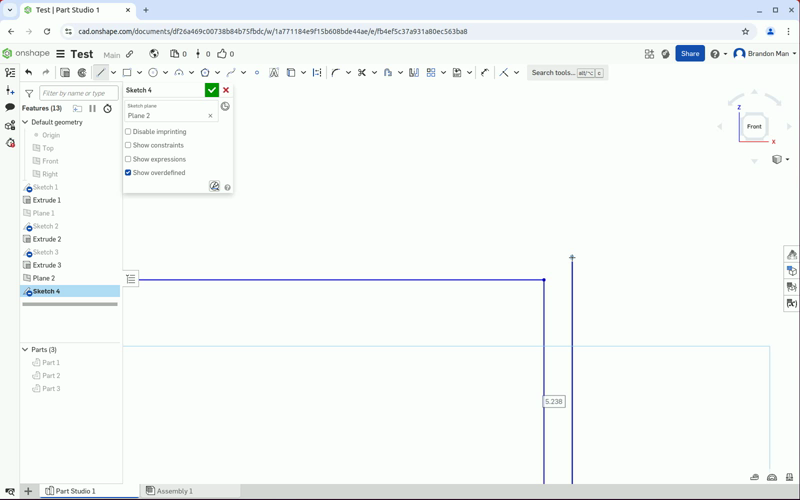
scroll(-6)
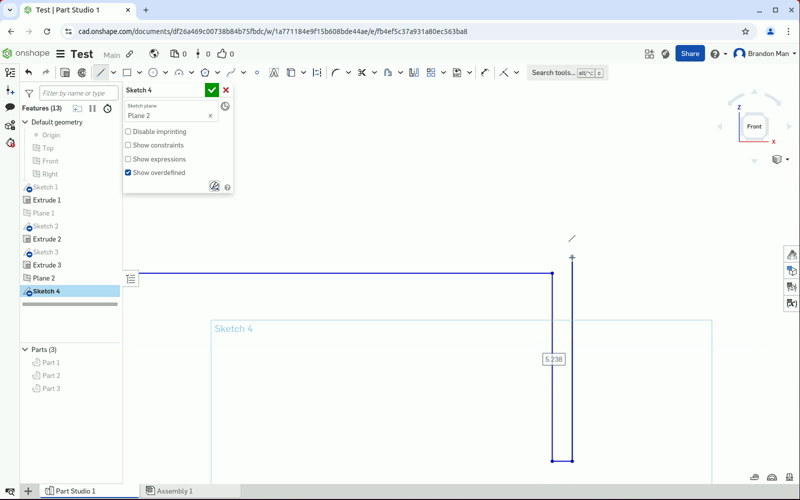
scroll(-6)
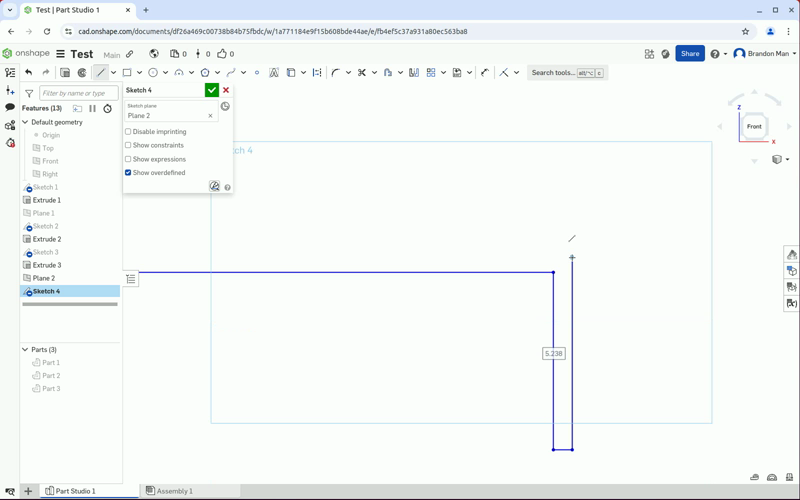
scroll(-6)
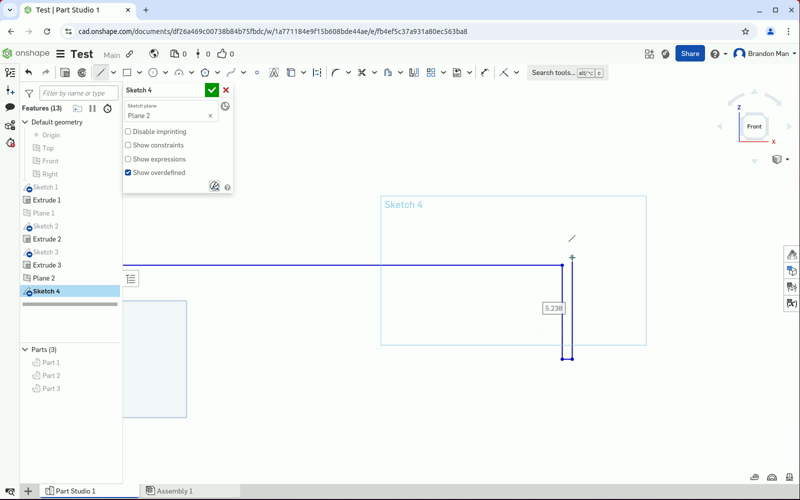
scroll(-6)
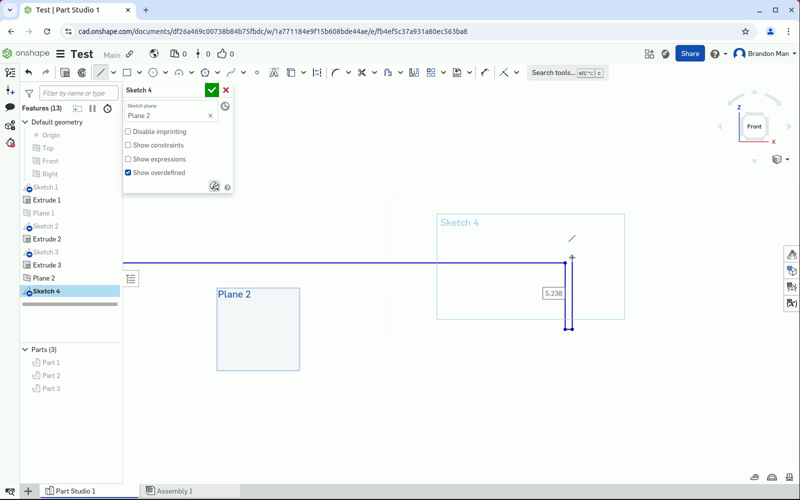
scroll(-6)
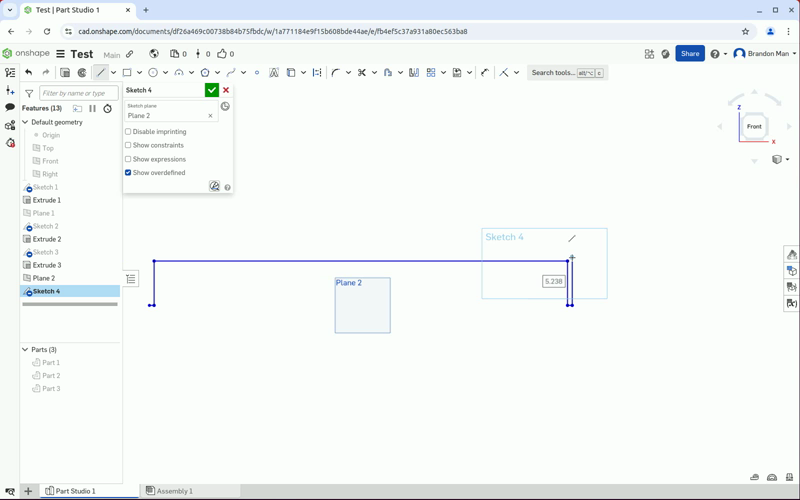
scroll(-6)
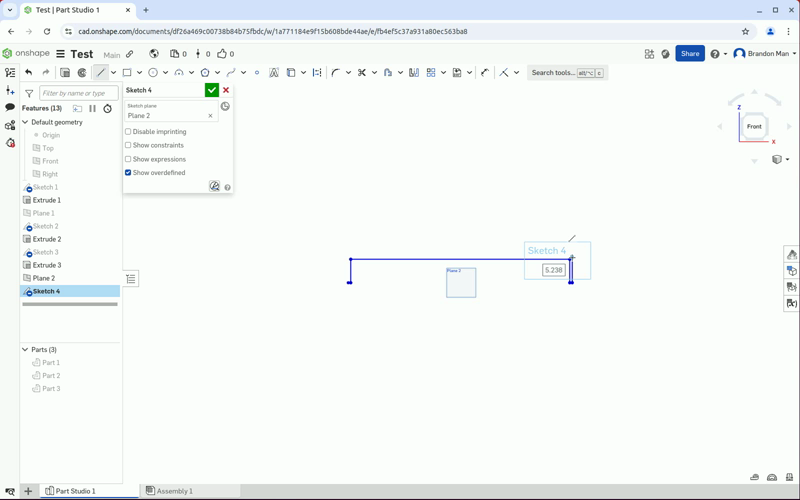
key_up(shift)
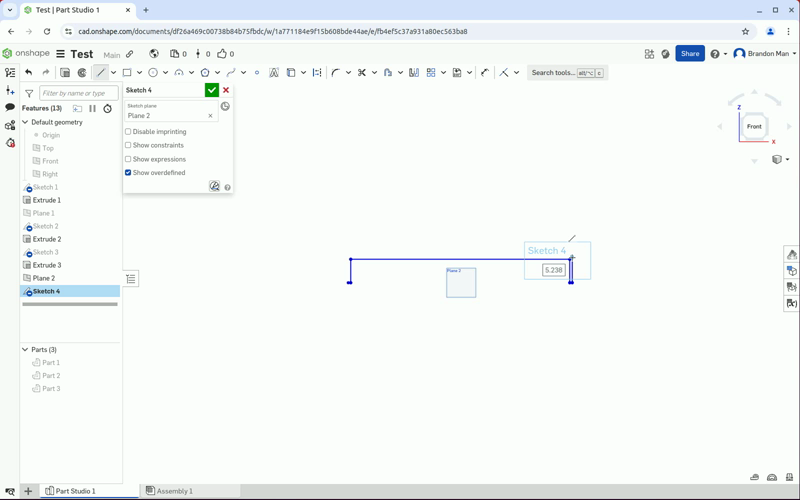
key_down(shift)
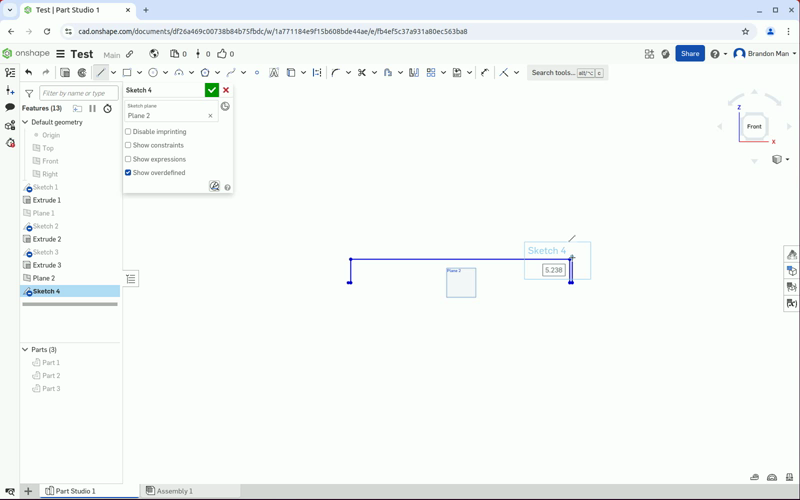
mouse_move(348, 257)
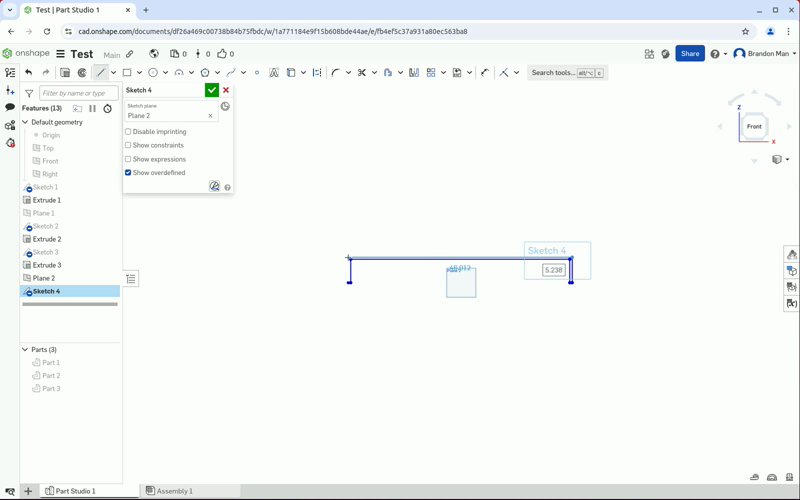
scroll(6)
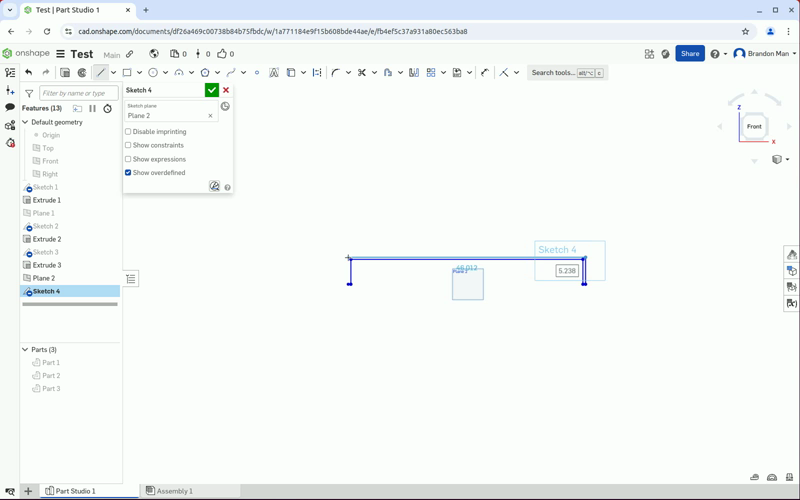
scroll(6)
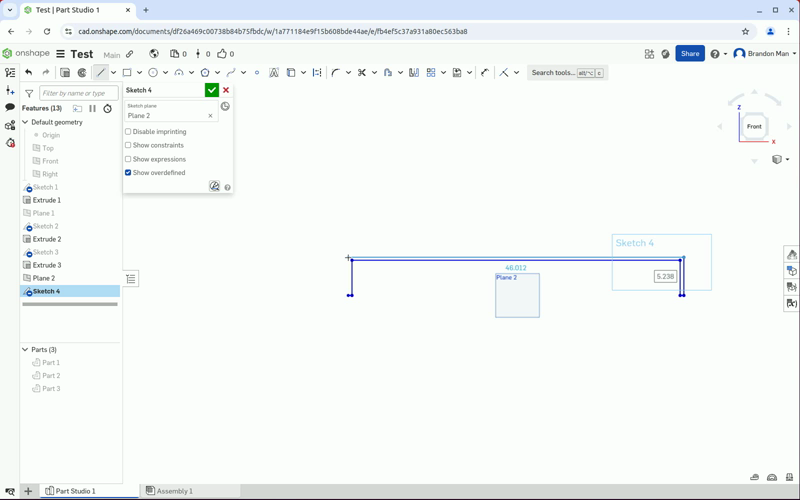
scroll(6)
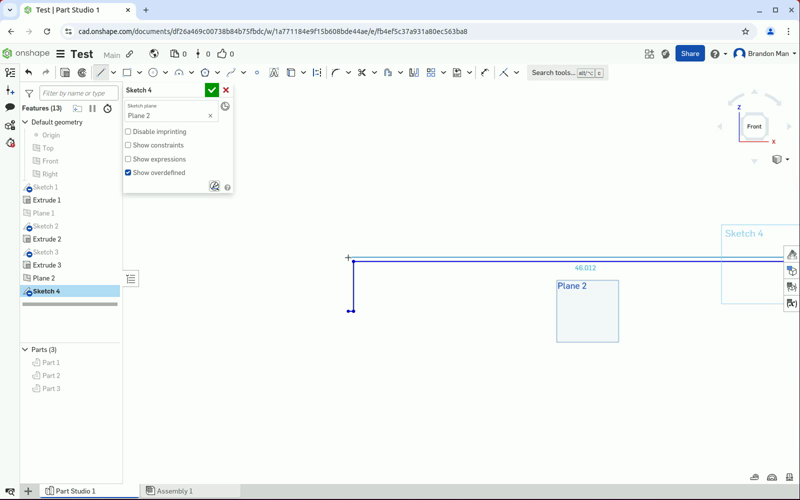
scroll(6)
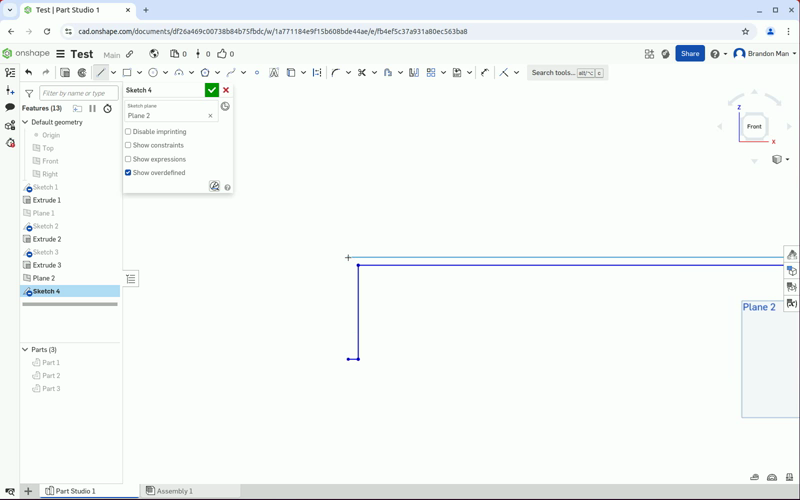
scroll(6)
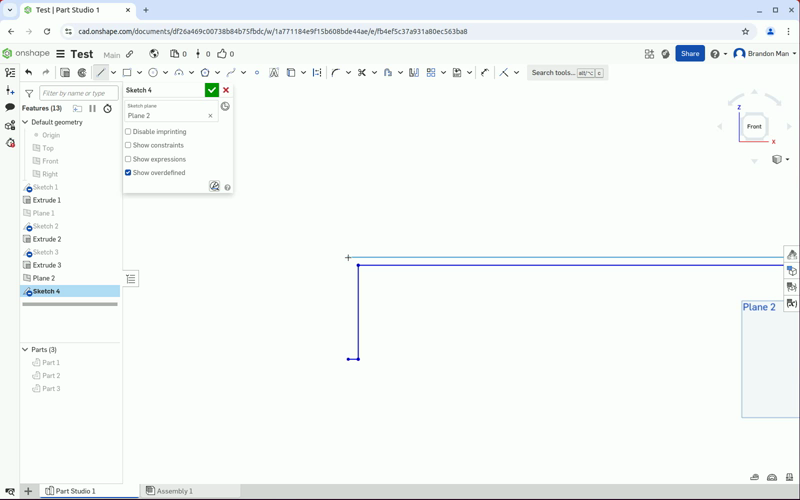
scroll(6)
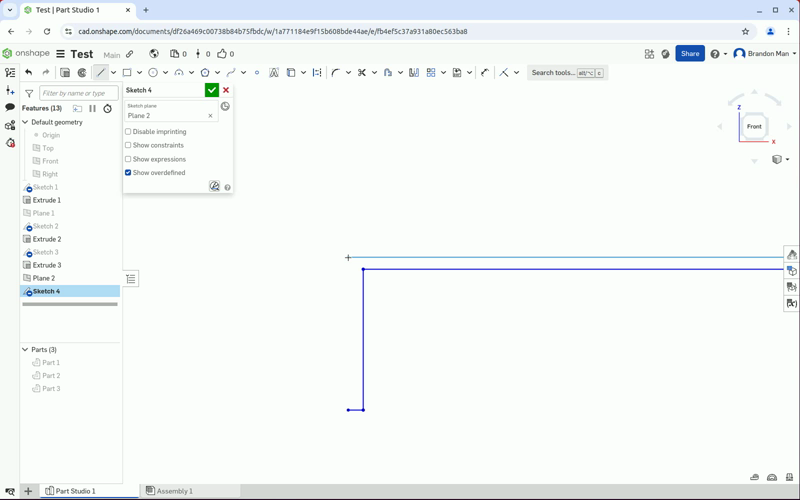
scroll(6)
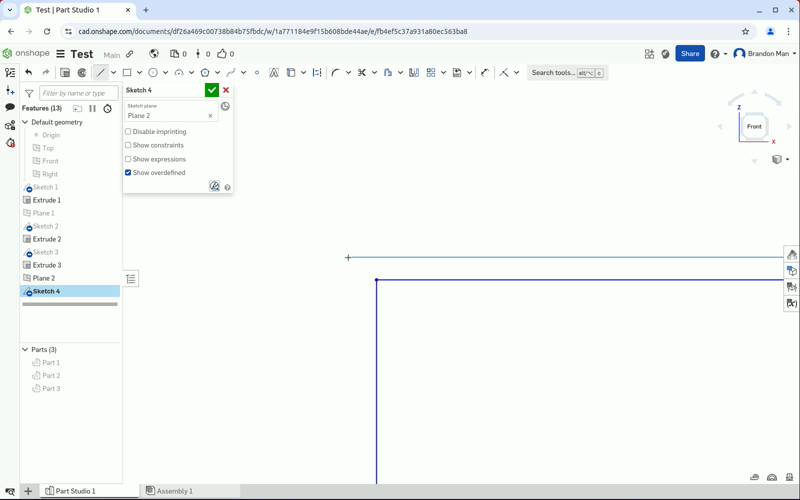
click(348, 257)
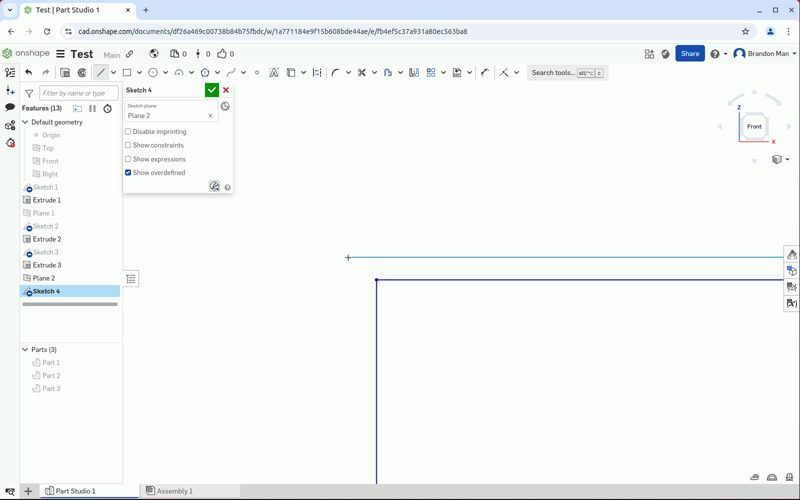
scroll(-6)
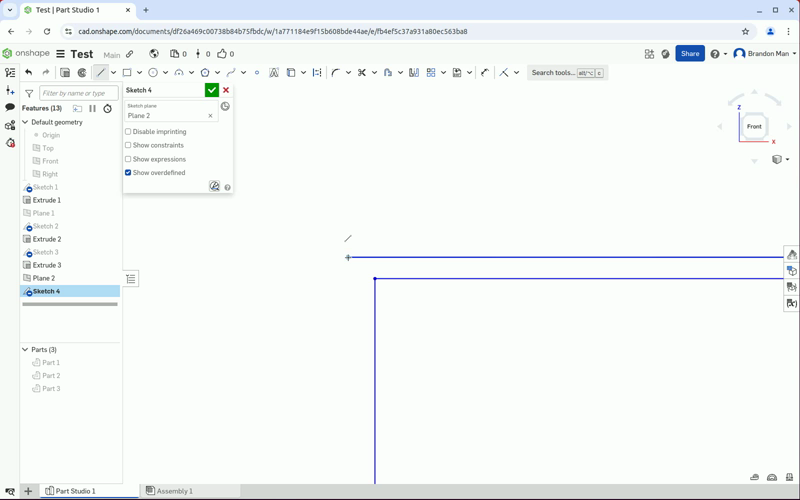
scroll(-6)
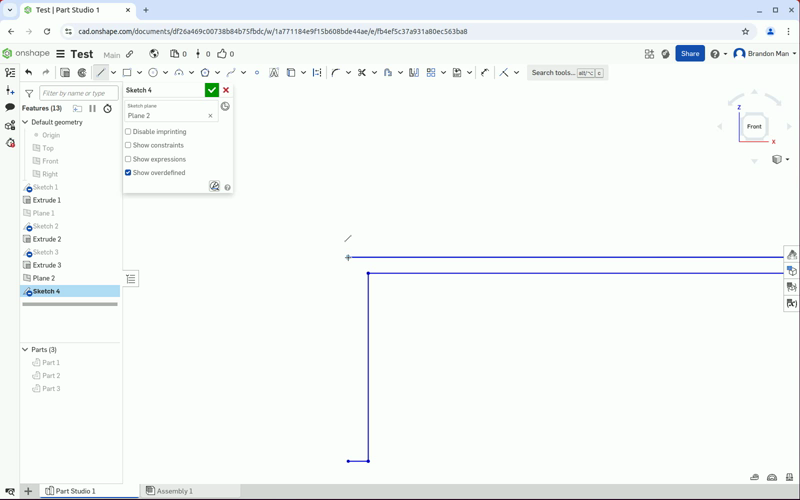
scroll(-6)
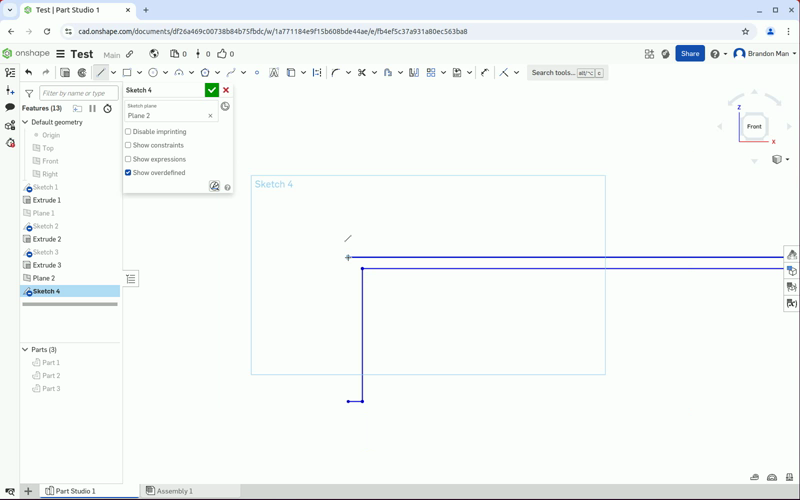
scroll(-6)
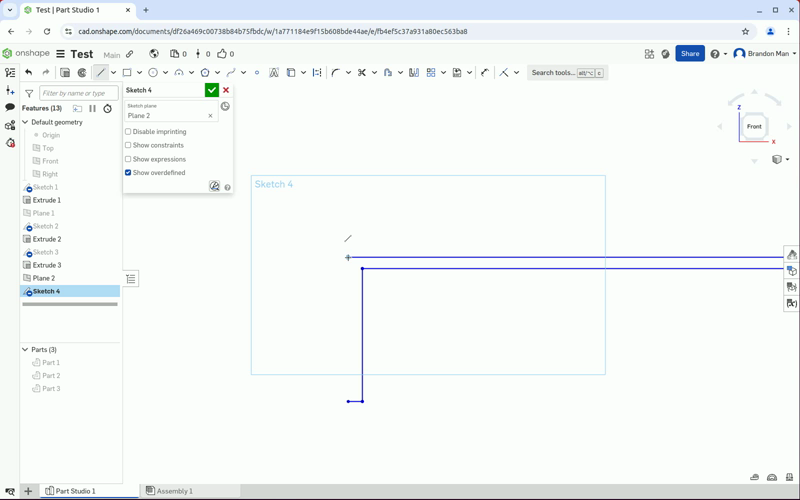
scroll(-6)
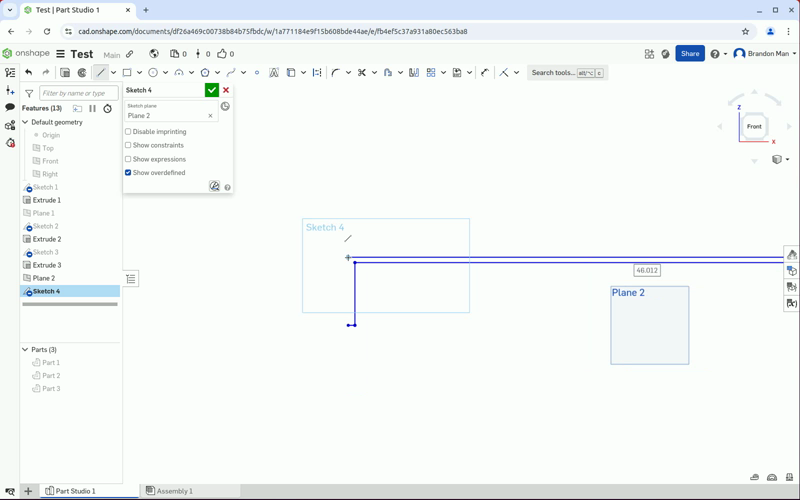
scroll(-6)
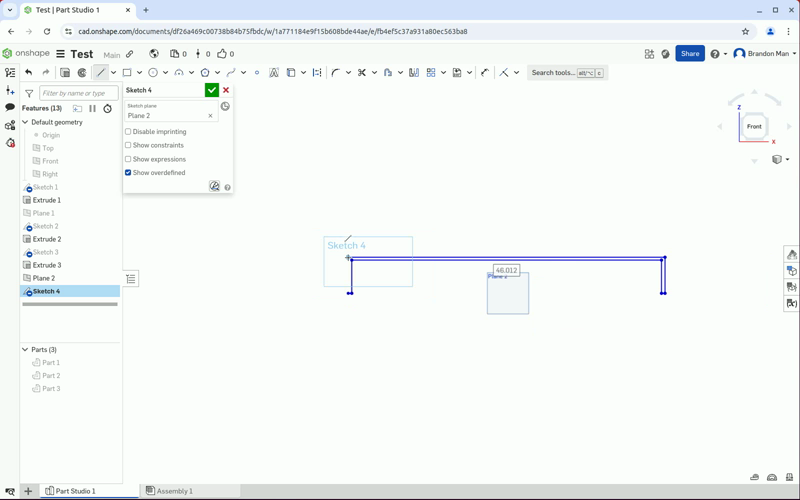
scroll(-6)
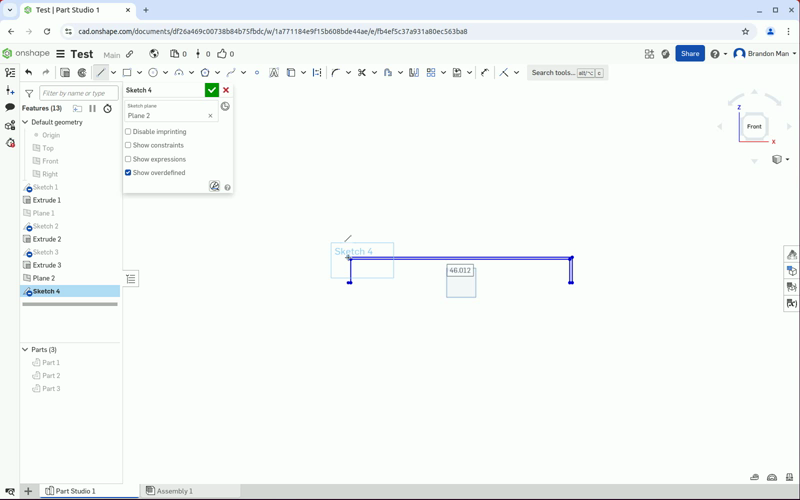
key_up(shift)
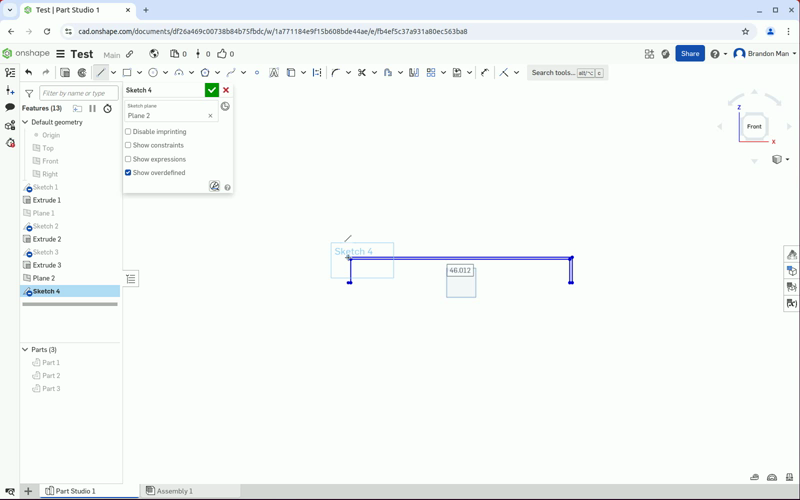
mouse_move(378, 257)
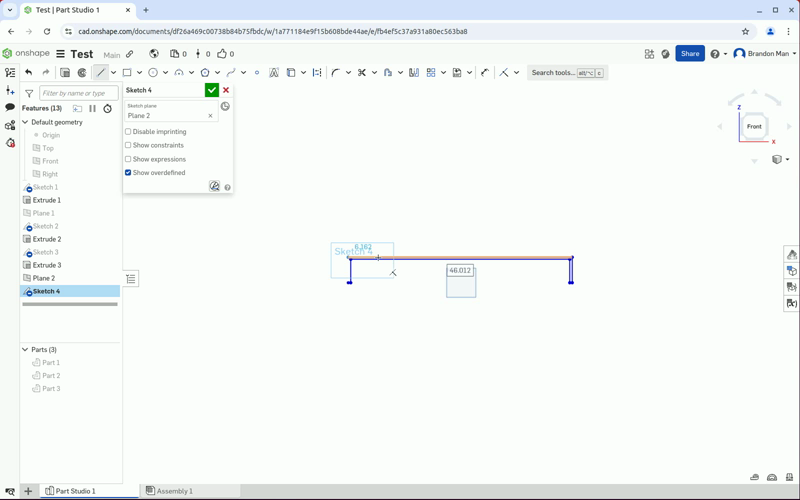
key_down(shift)
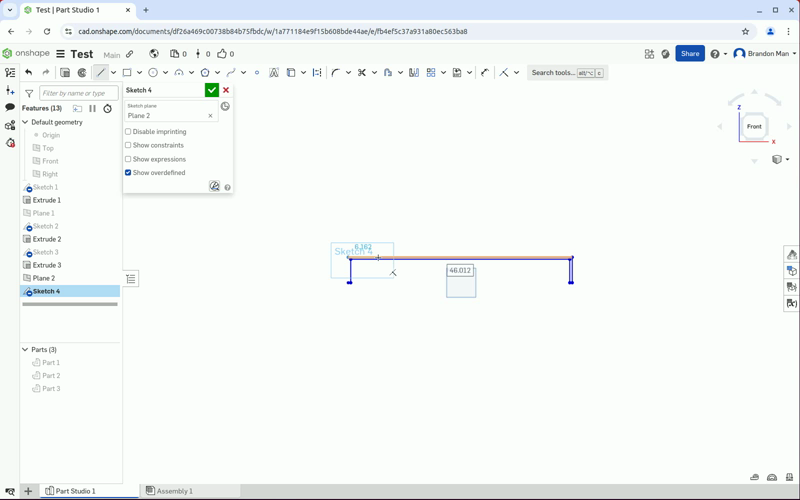
mouse_move(348, 282)
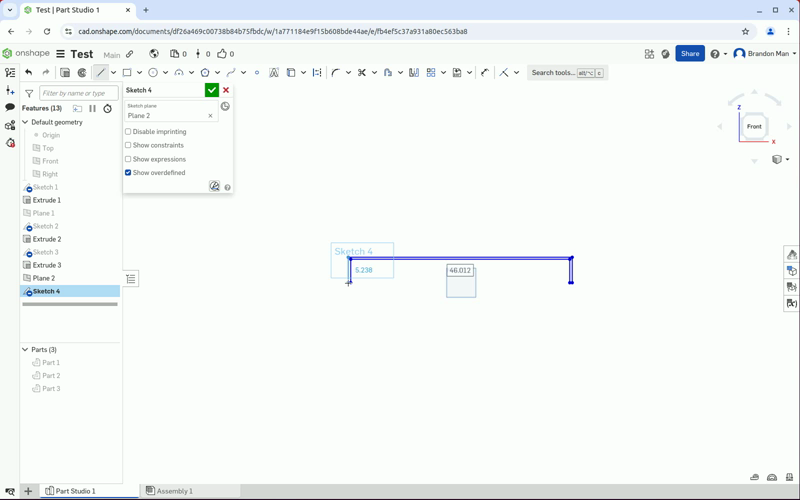
scroll(6)
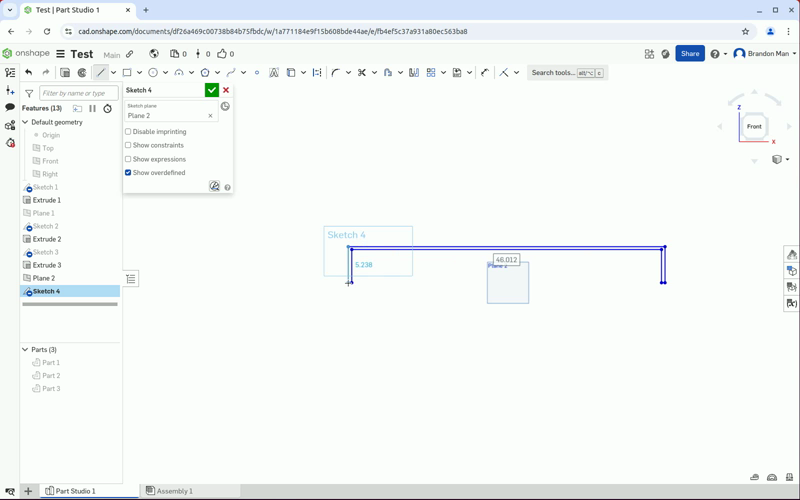
scroll(6)
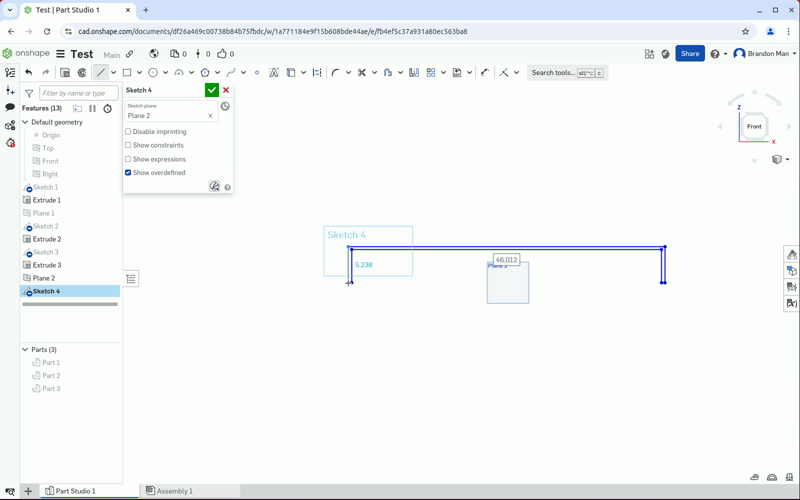
scroll(6)
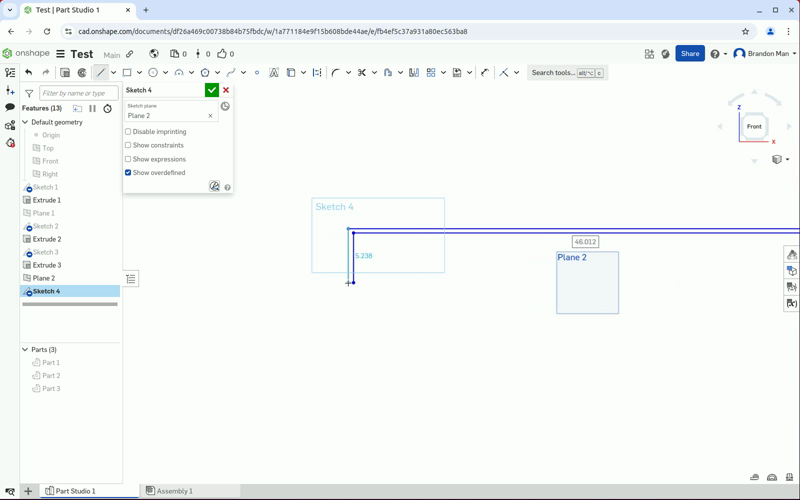
scroll(6)
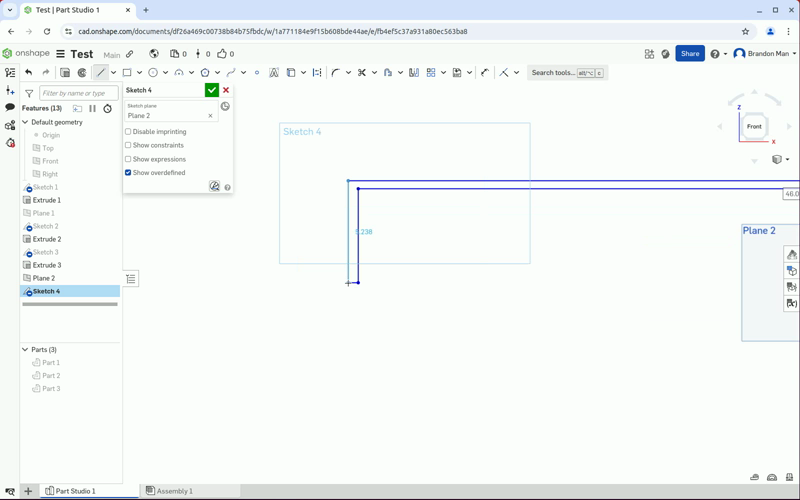
scroll(6)
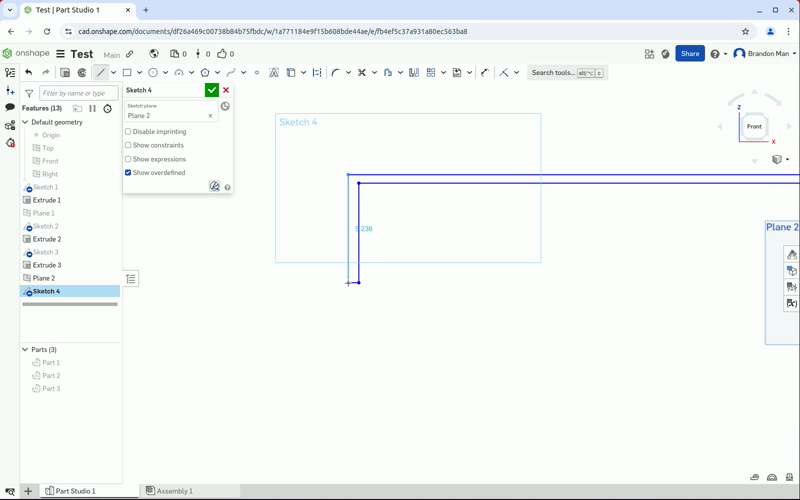
scroll(6)
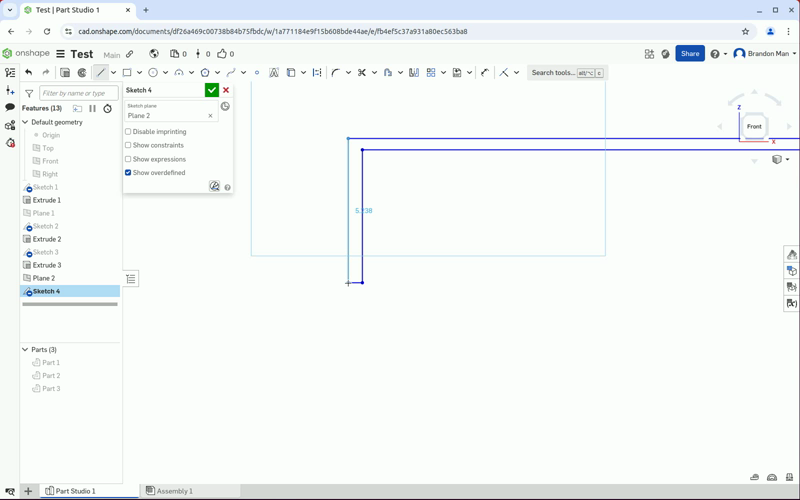
scroll(6)
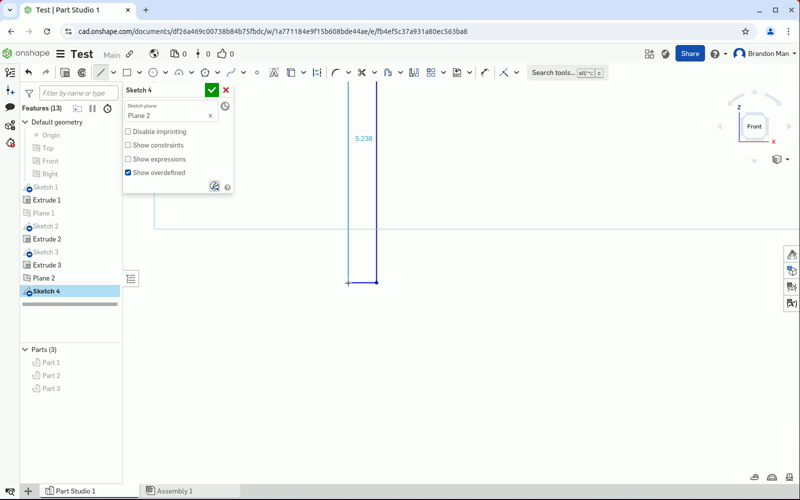
key_up(shift)
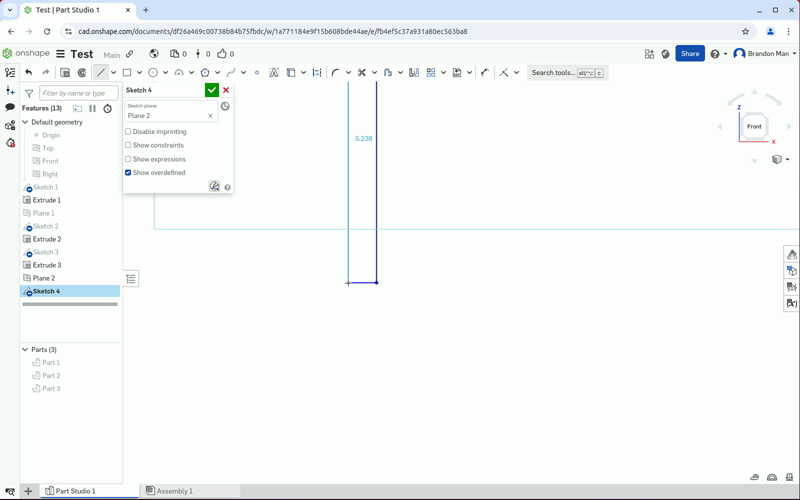
click(348, 282)
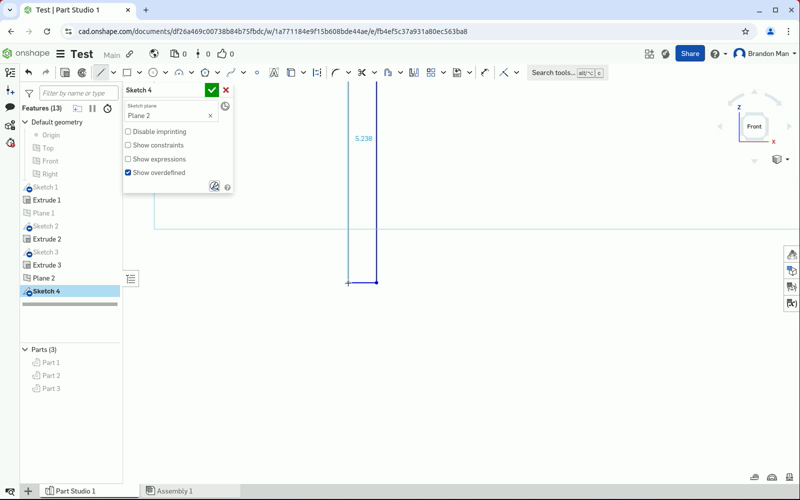
scroll(-6)
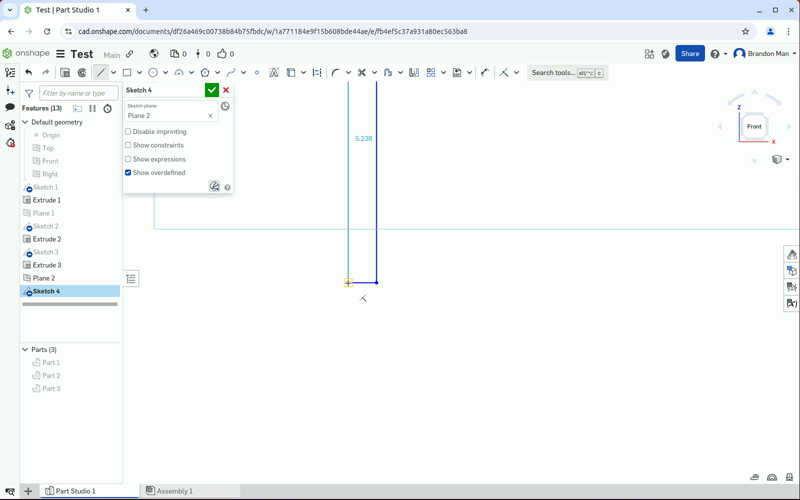
scroll(-6)
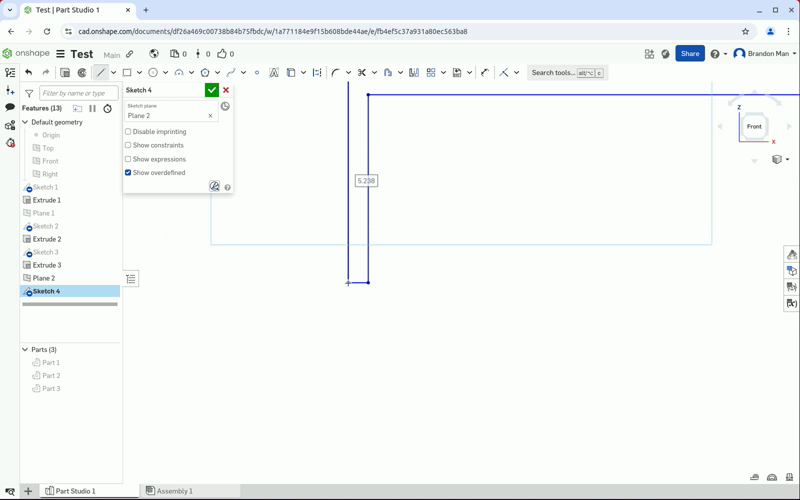
scroll(-6)
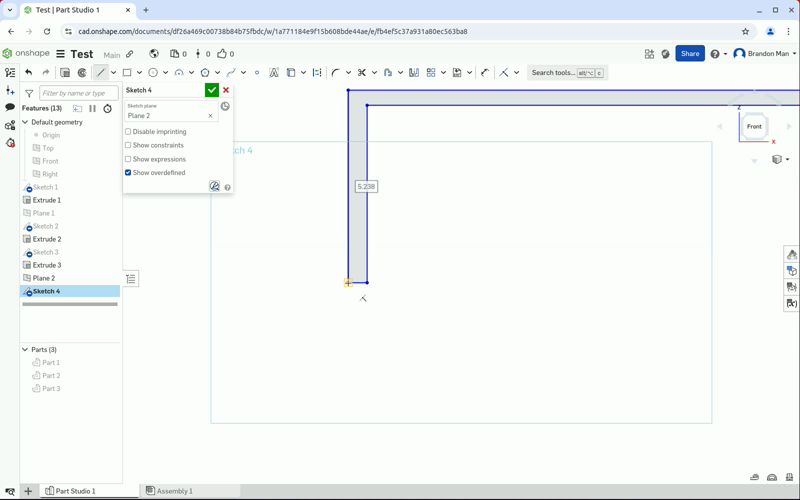
scroll(-6)
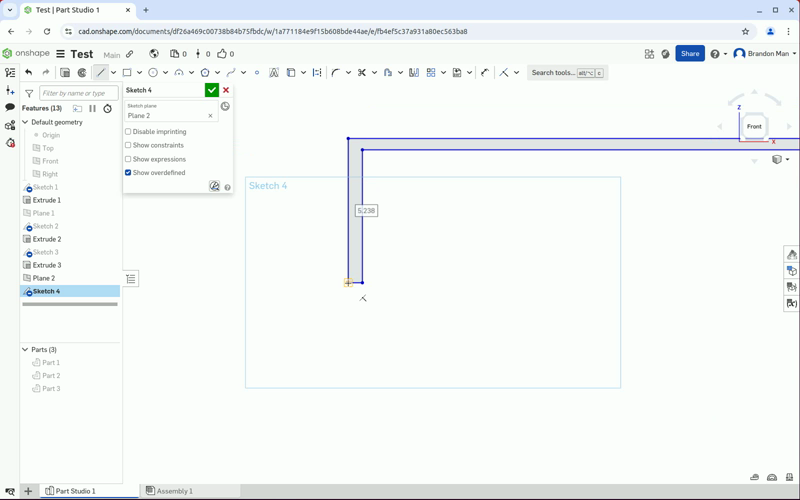
scroll(-6)
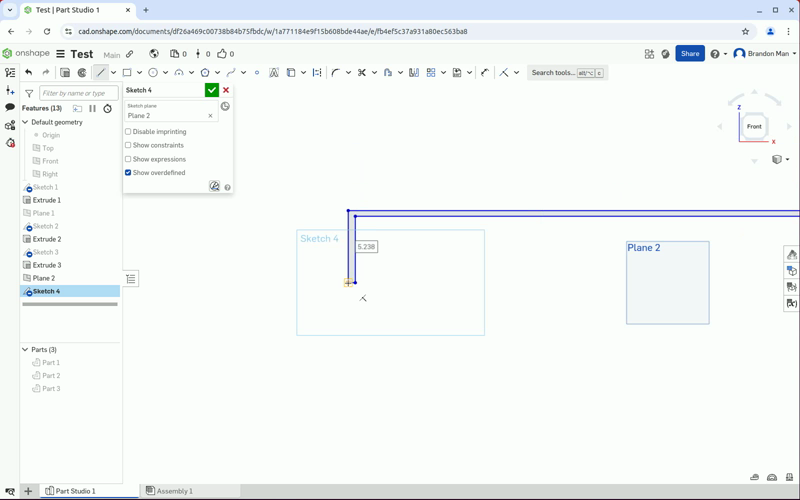
scroll(-6)
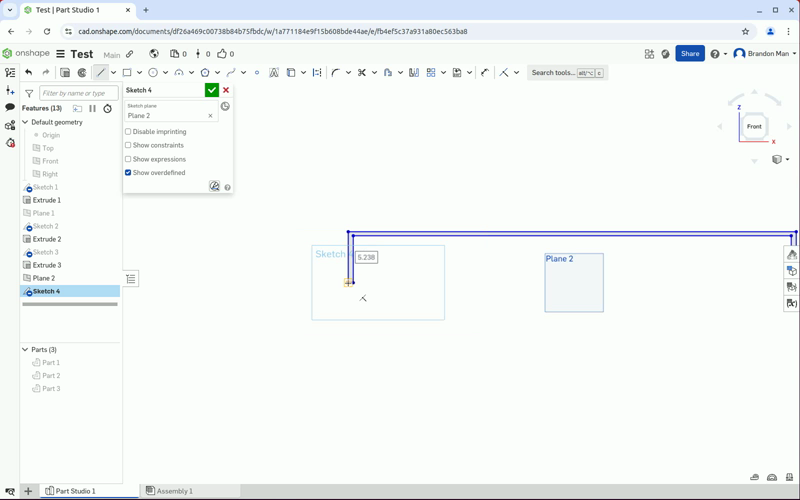
scroll(-6)
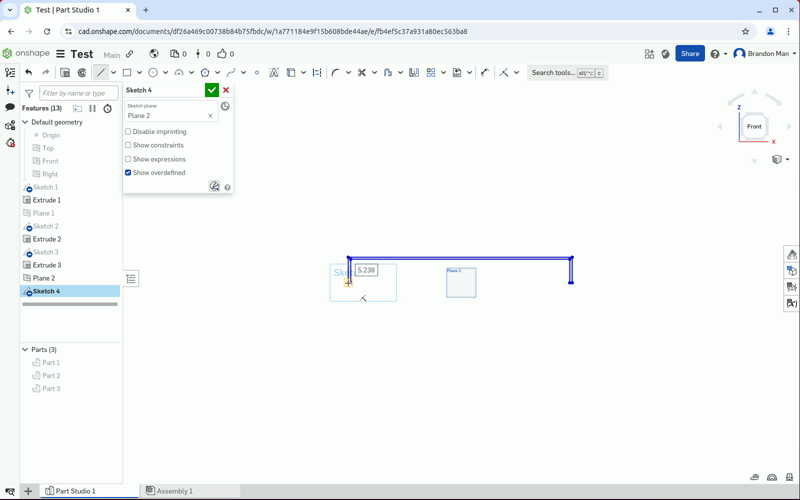
key(esc)
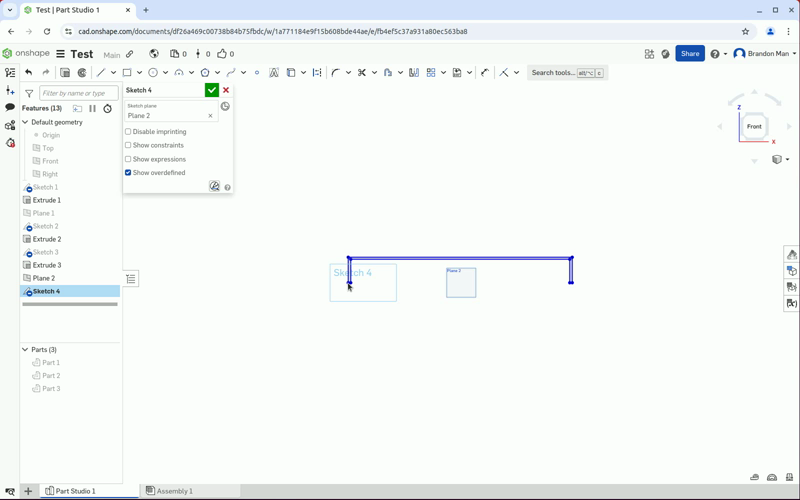
mouse_move(364, 257)
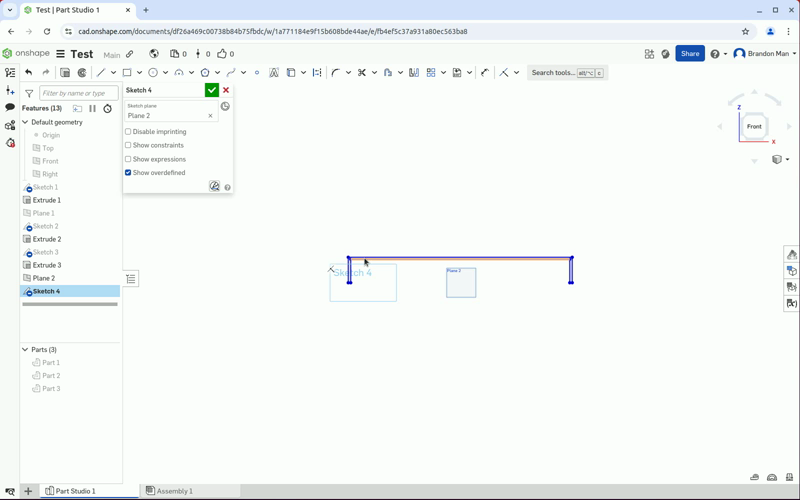
scroll(6)
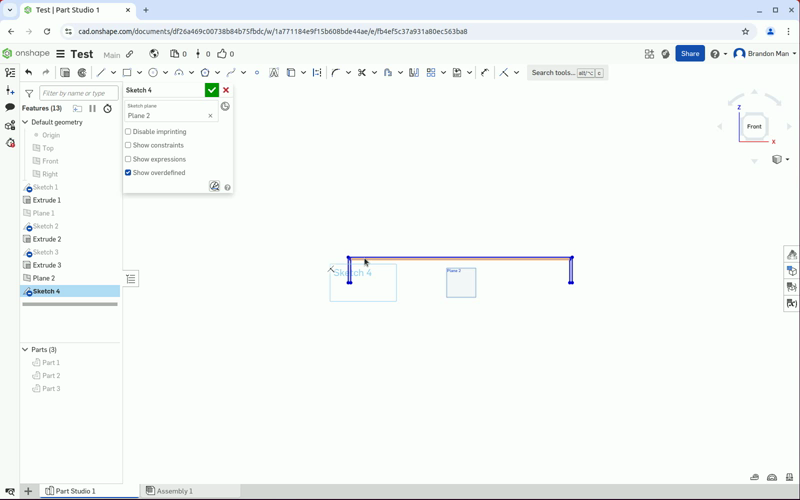
scroll(6)
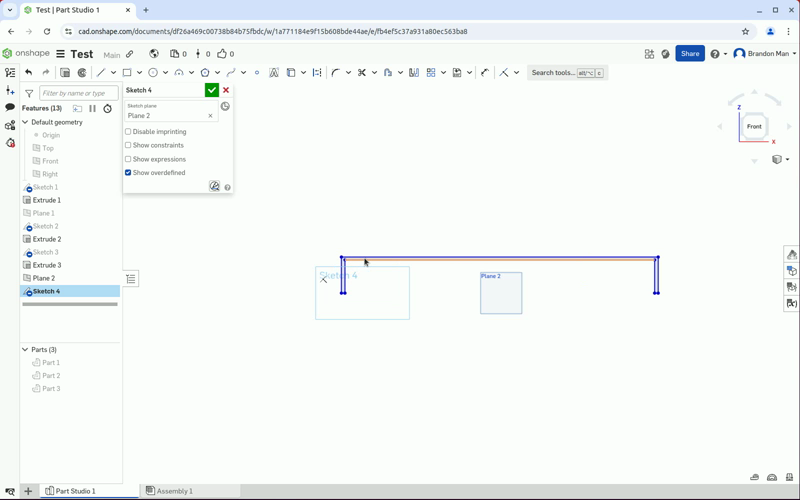
scroll(6)
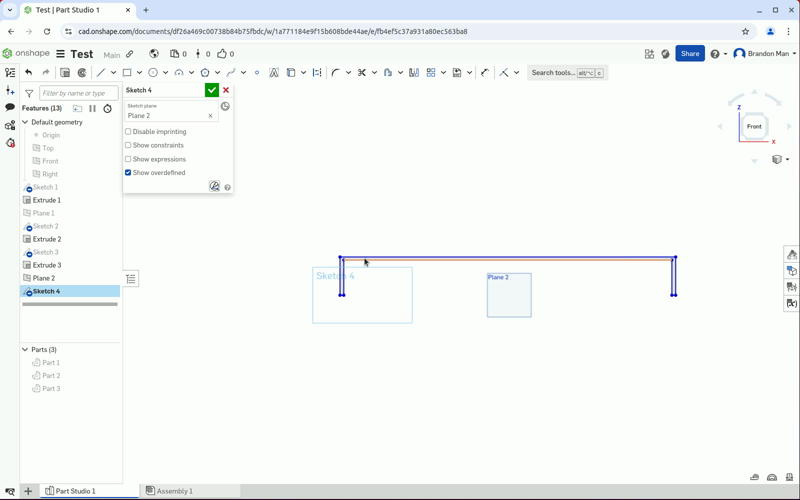
scroll(6)
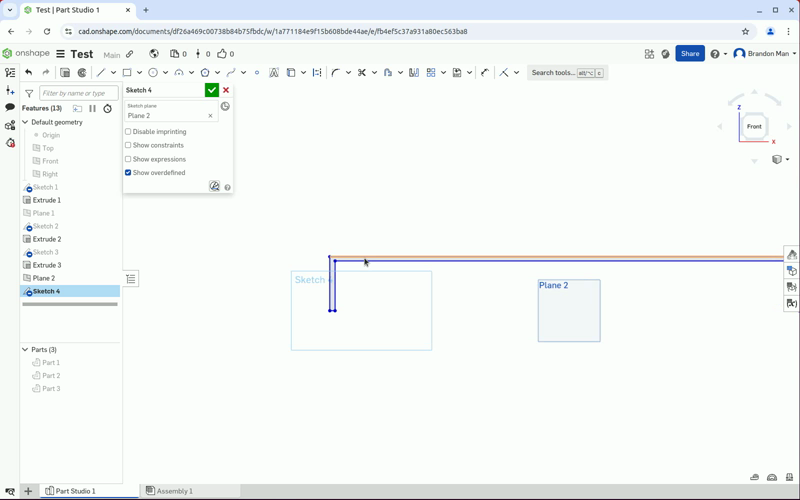
scroll(6)
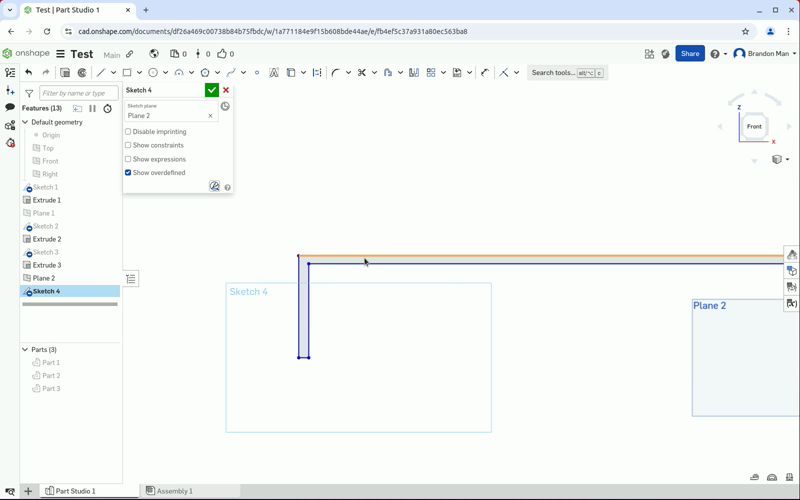
scroll(6)
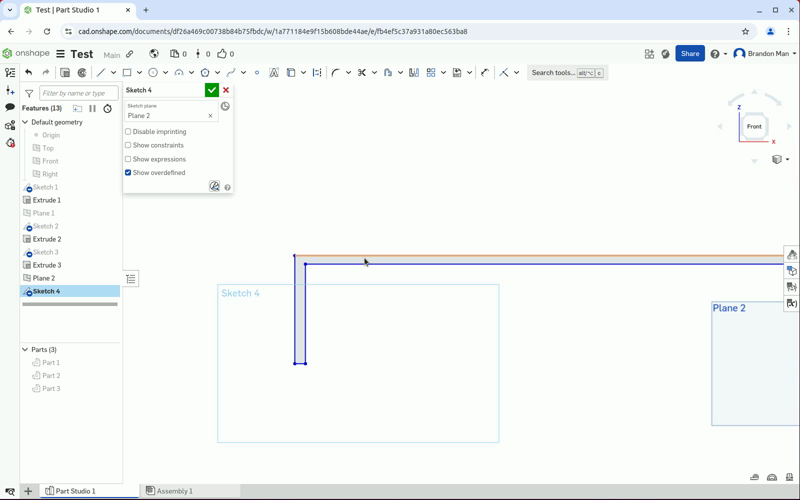
scroll(6)
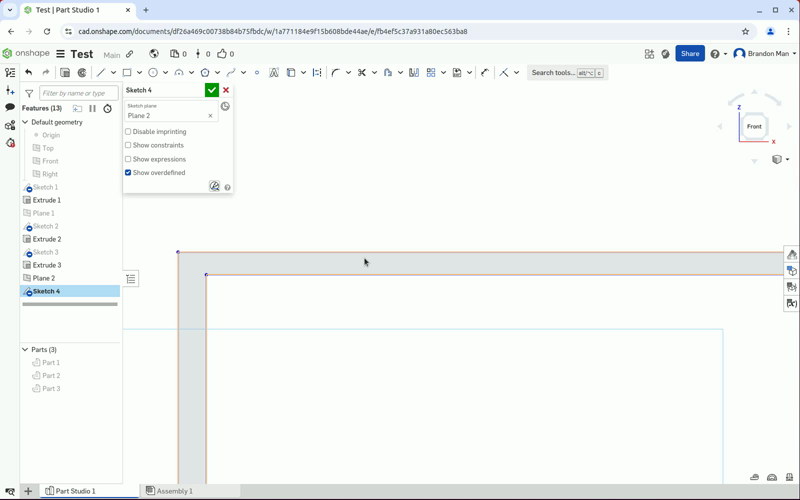
click(364, 257)
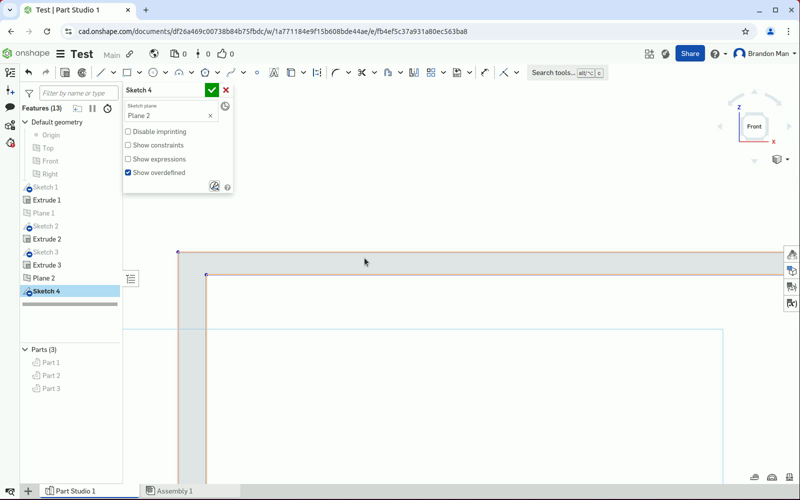
scroll(-6)
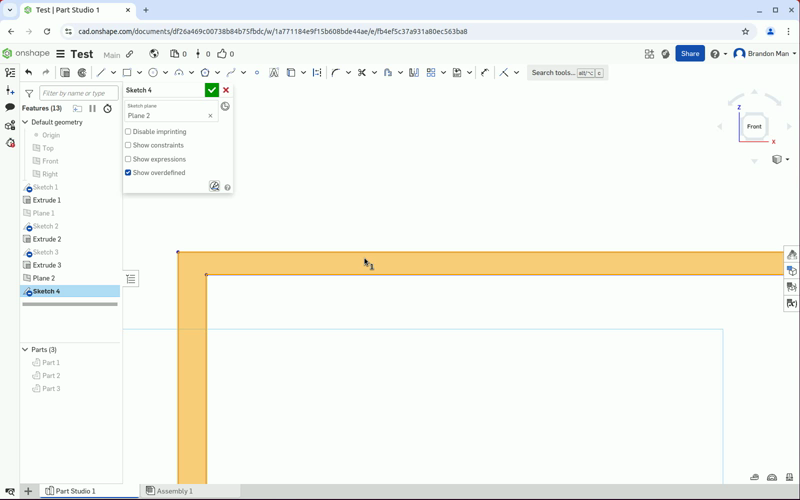
scroll(-6)
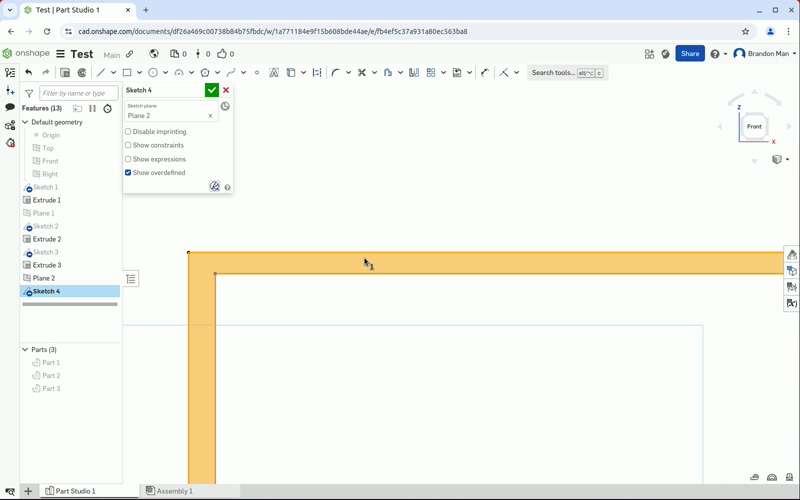
scroll(-6)
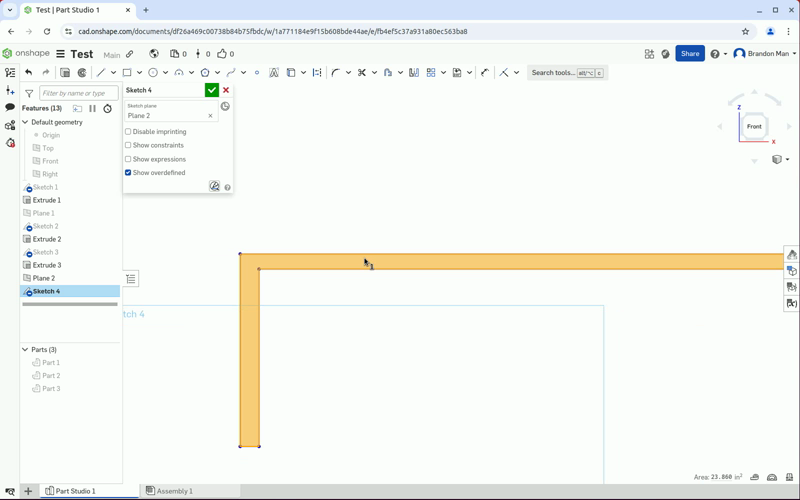
scroll(-6)
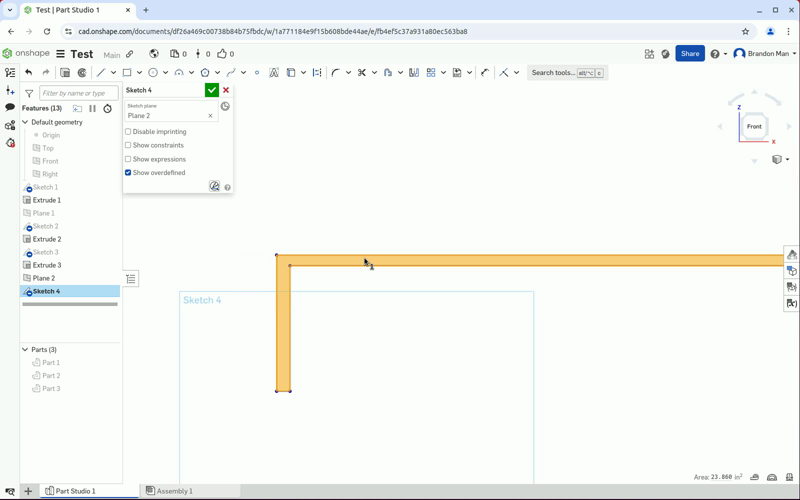
scroll(-6)
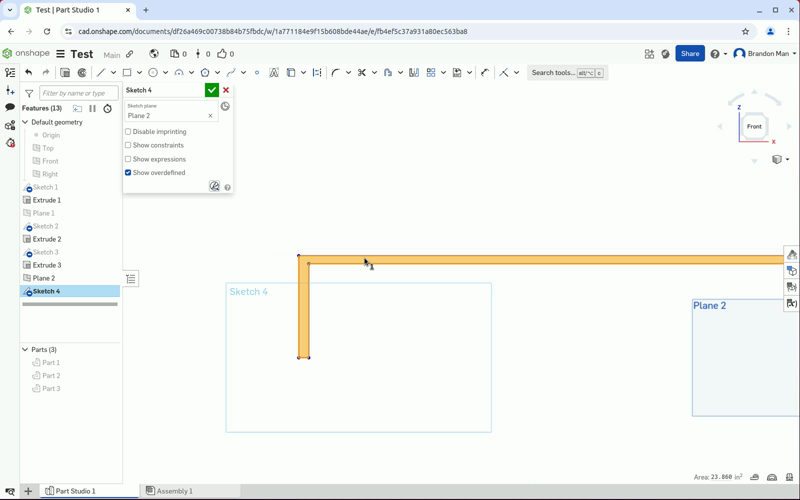
scroll(-6)
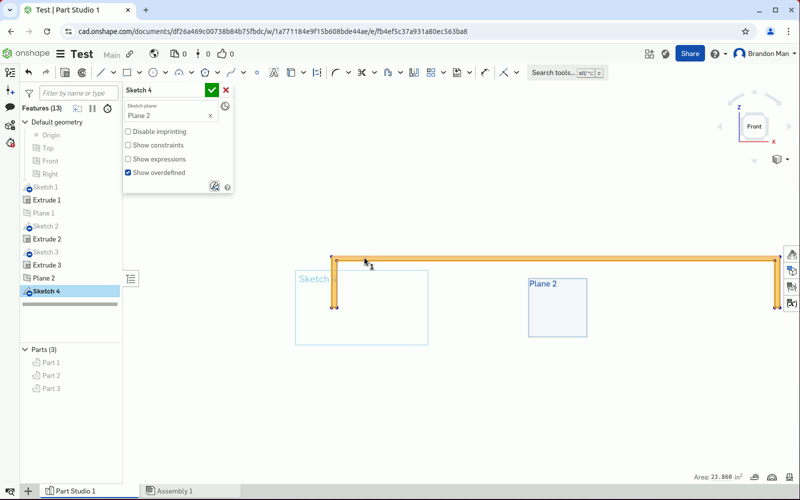
scroll(-6)
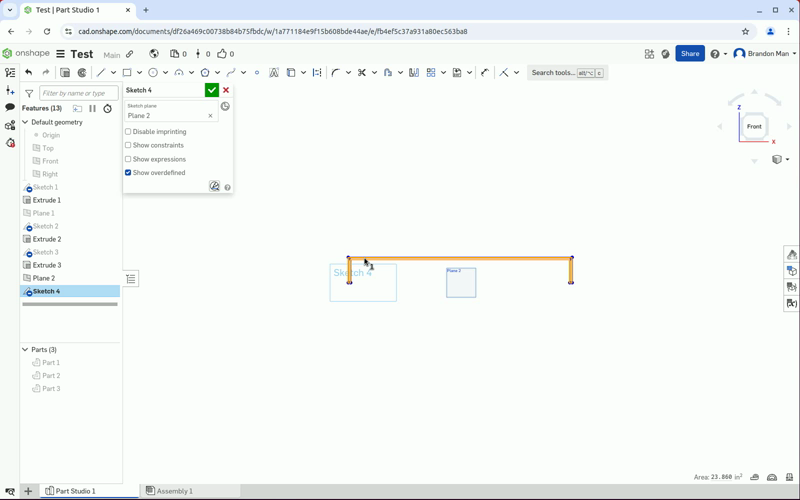
mouse_move(73, 352)
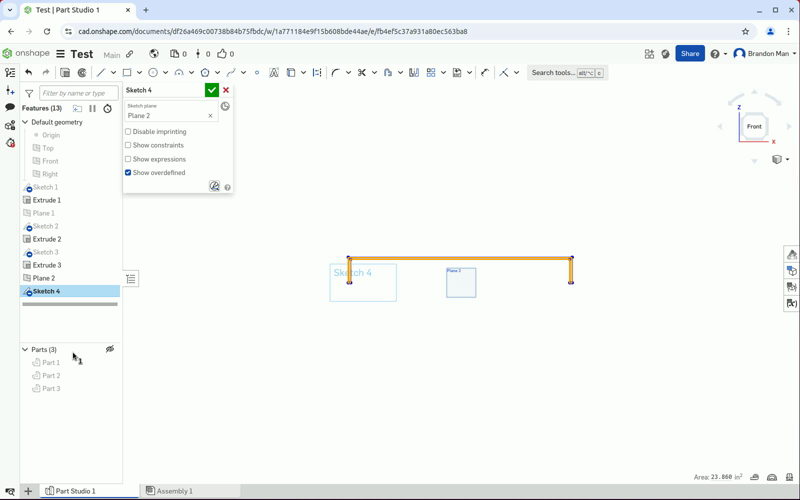
key(shift+y)
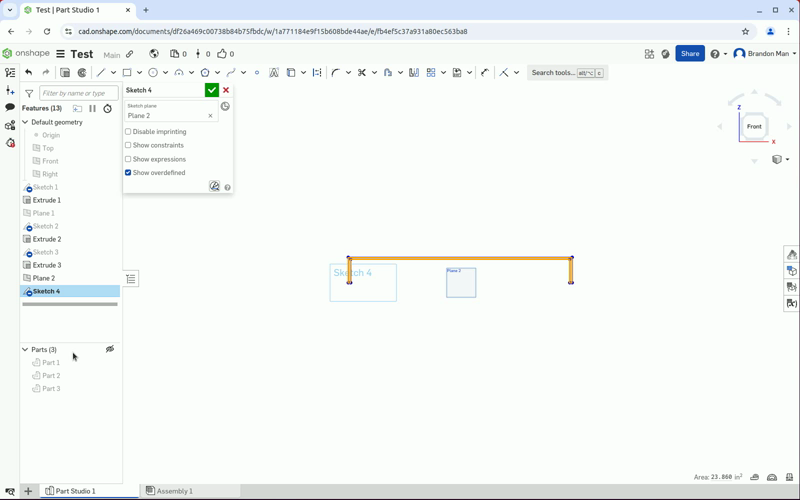
key(shift+e)
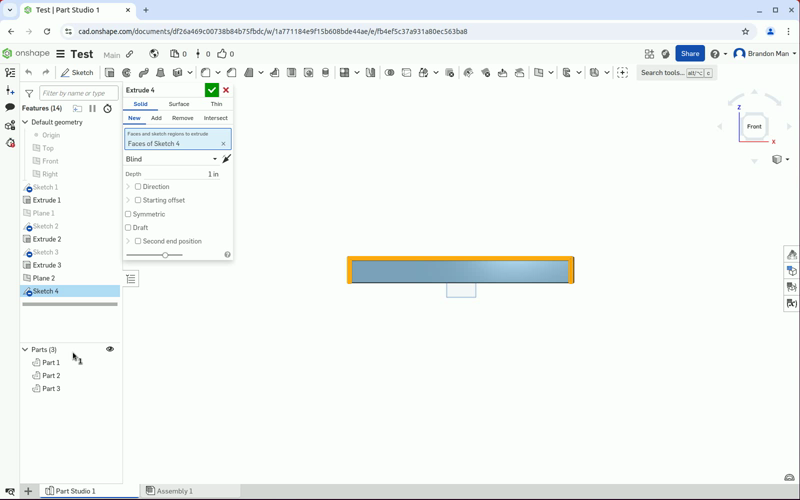
mouse_move(143, 106)
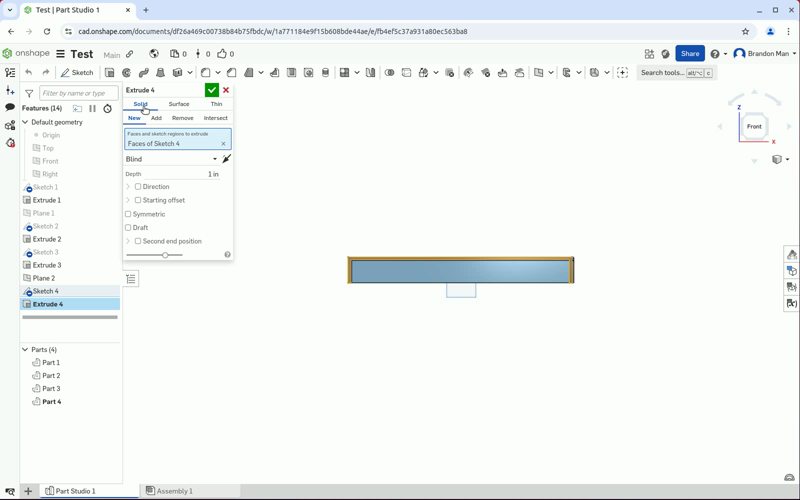
click(143, 106)
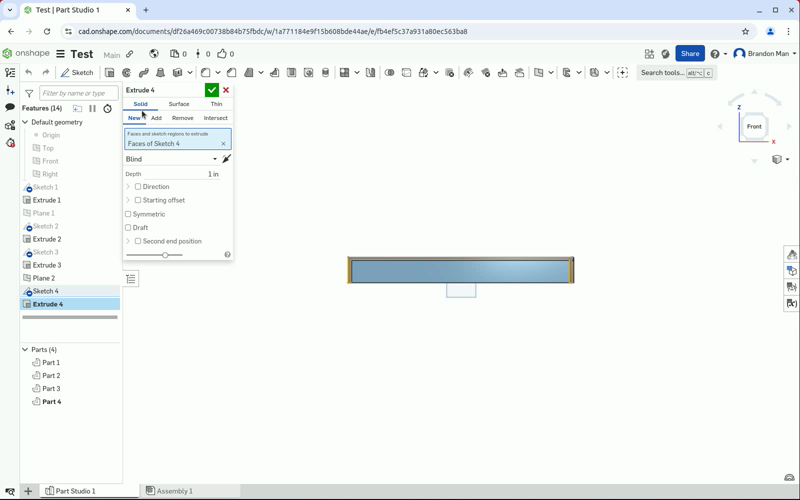
mouse_move(137, 120)
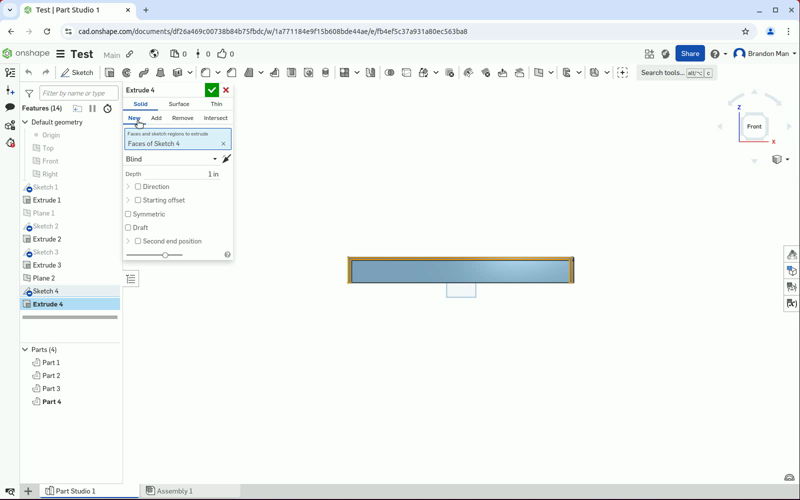
click(137, 120)
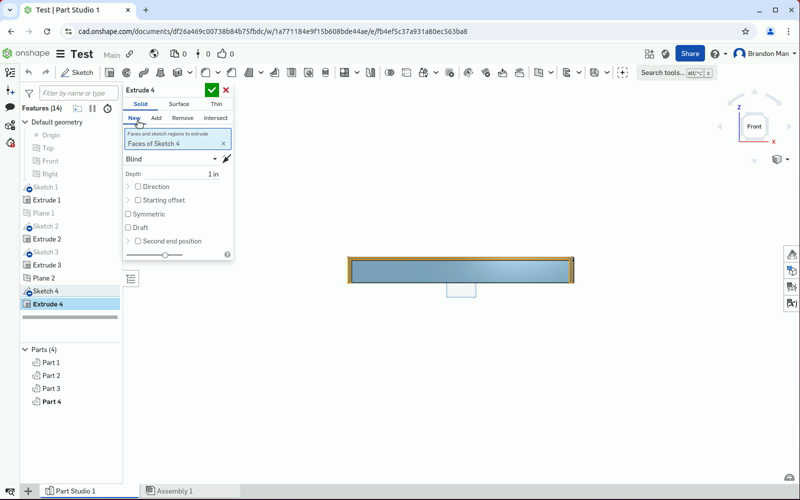
key(tab, 4)
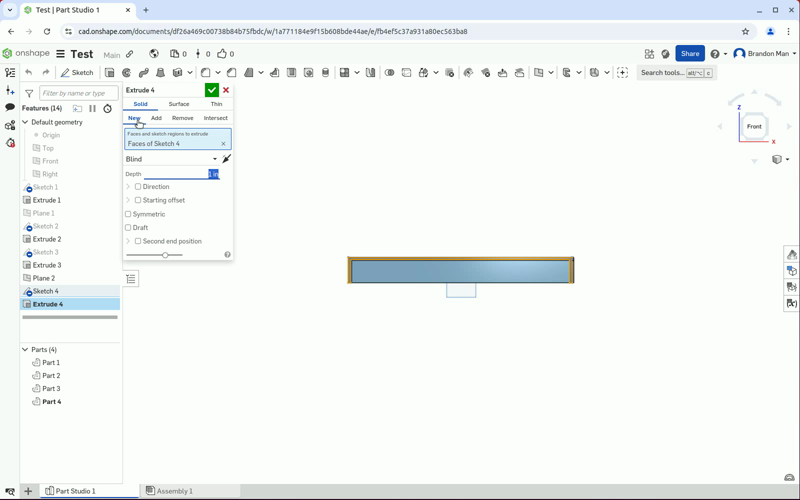
text(0.722)
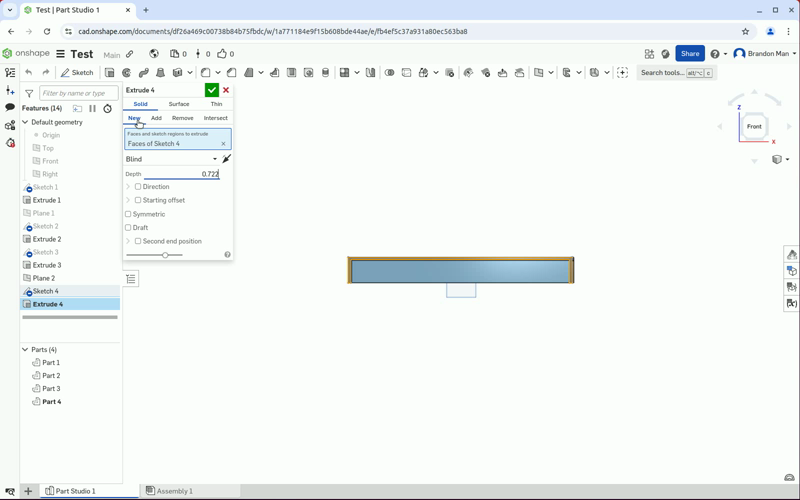
key(enter)
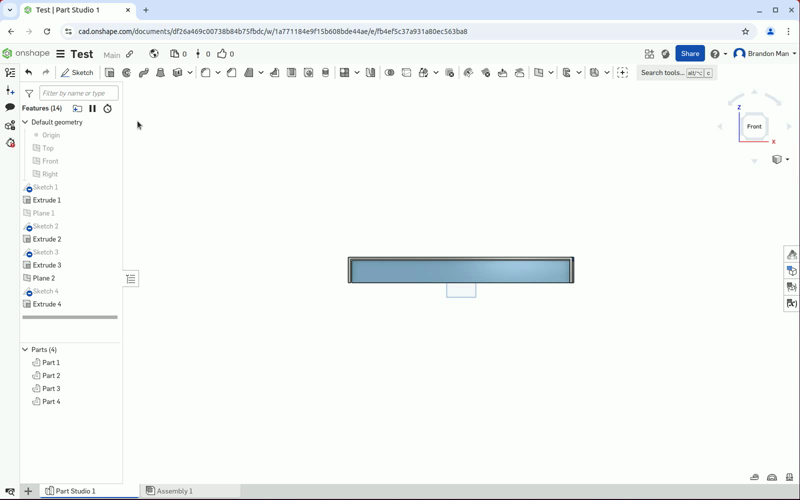
key(shift+h)
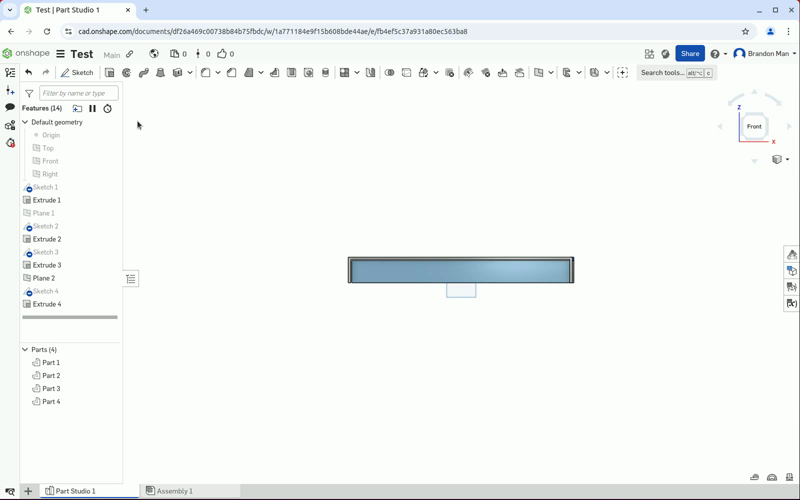
key(shift+h)
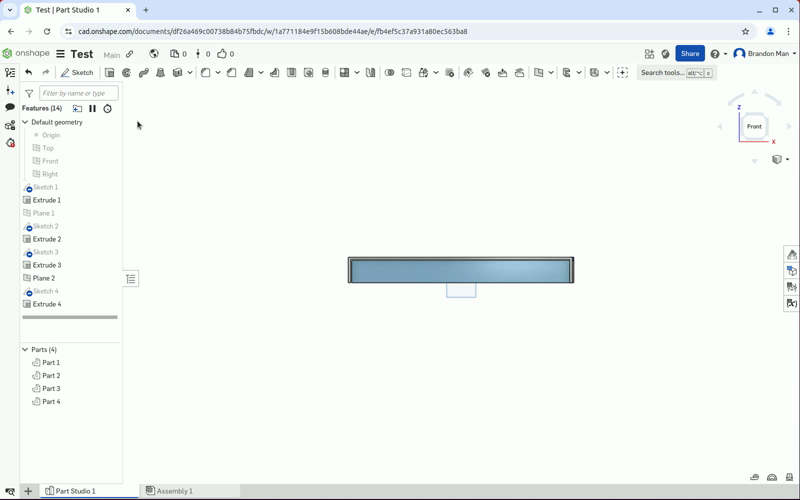
mouse_move(73, 189)
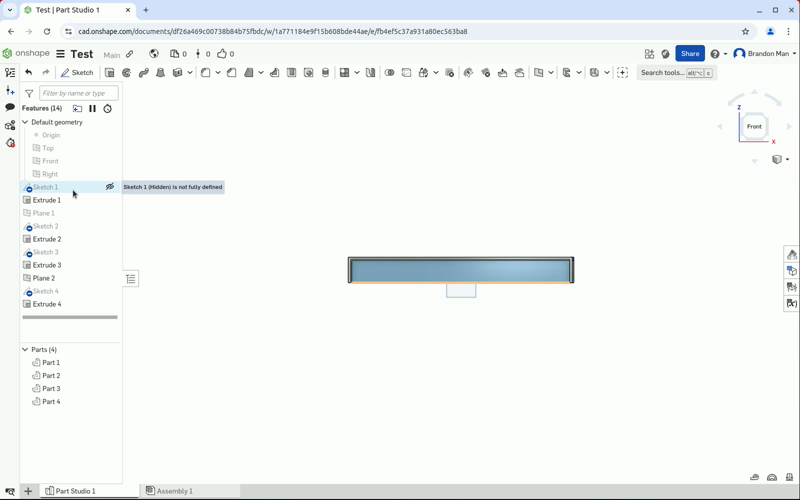
click(73, 189)
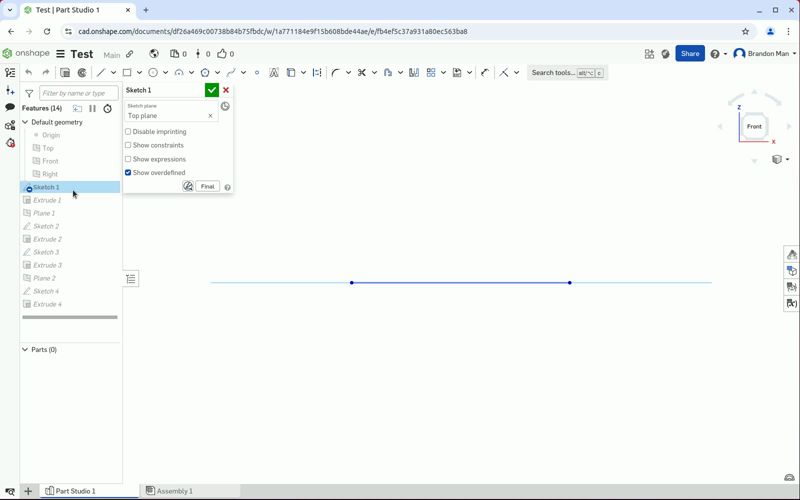
mouse_move(229, 92)
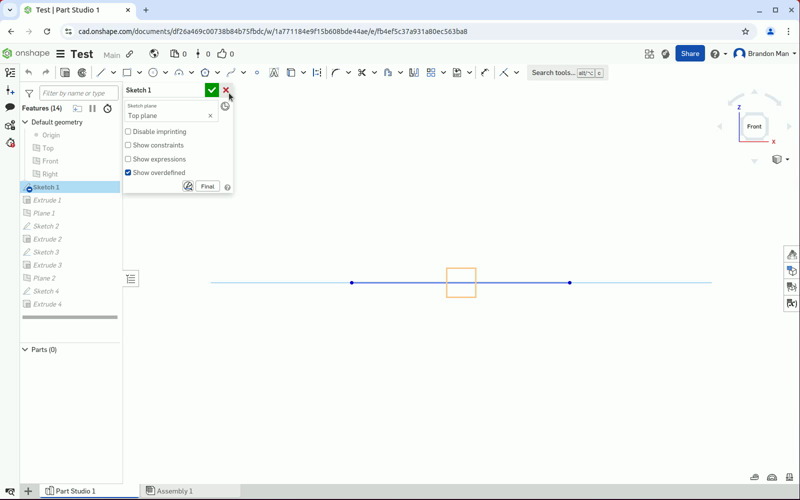
click(229, 92)
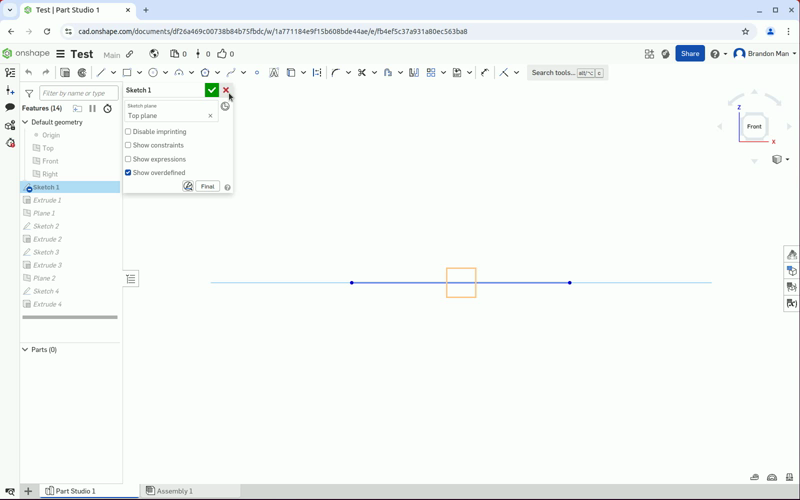
key(shift+s)
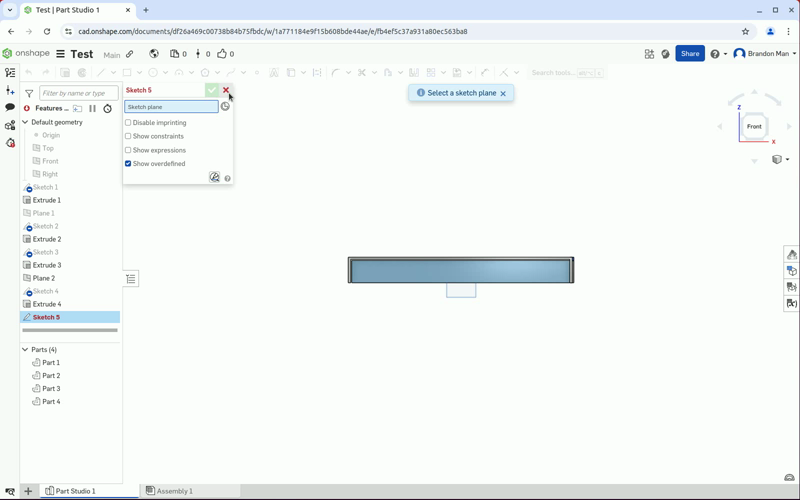
mouse_move(73, 280)
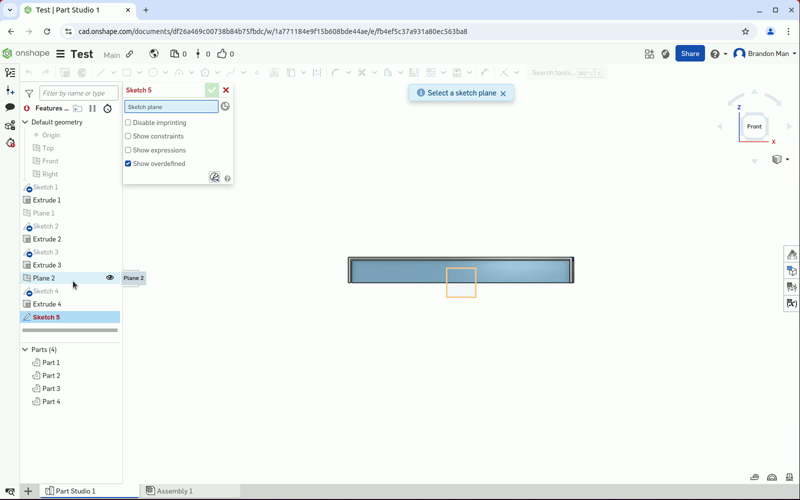
click(73, 280)
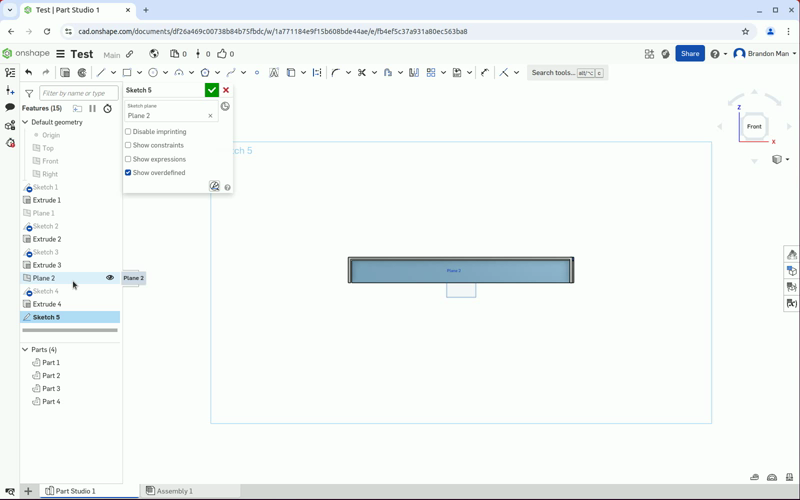
mouse_move(73, 352)
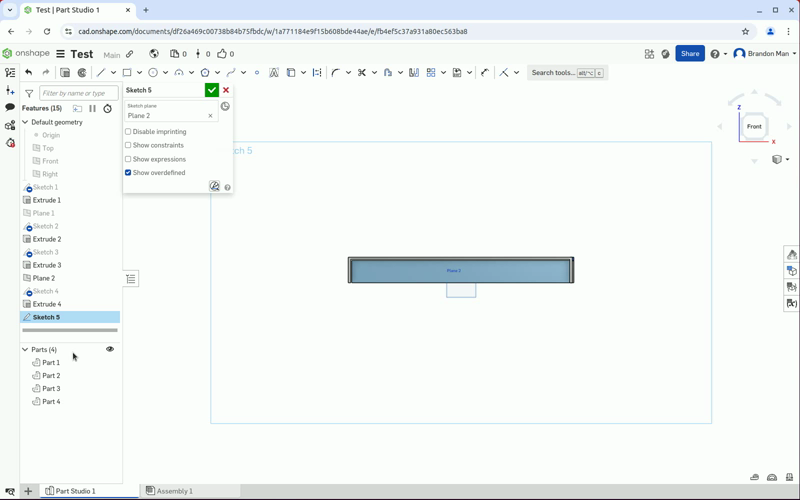
key(y)
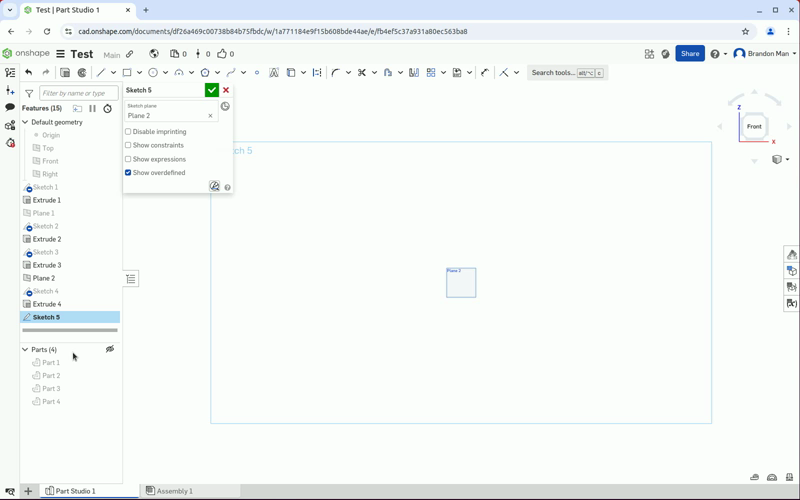
key(l)
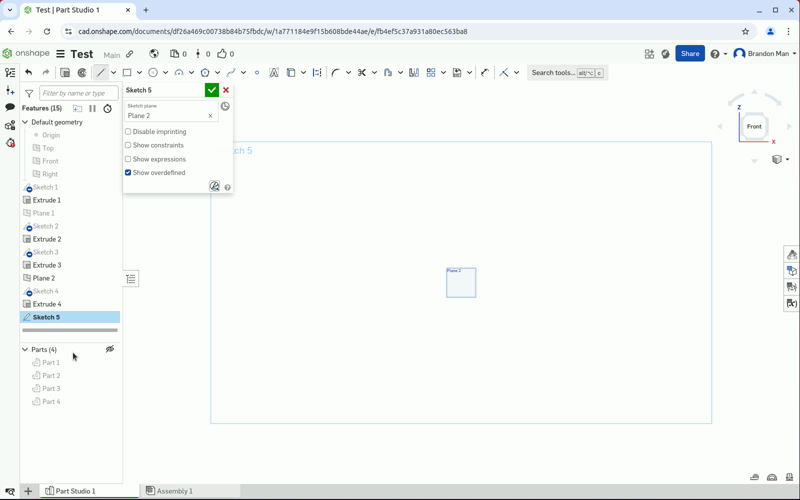
key_down(shift)
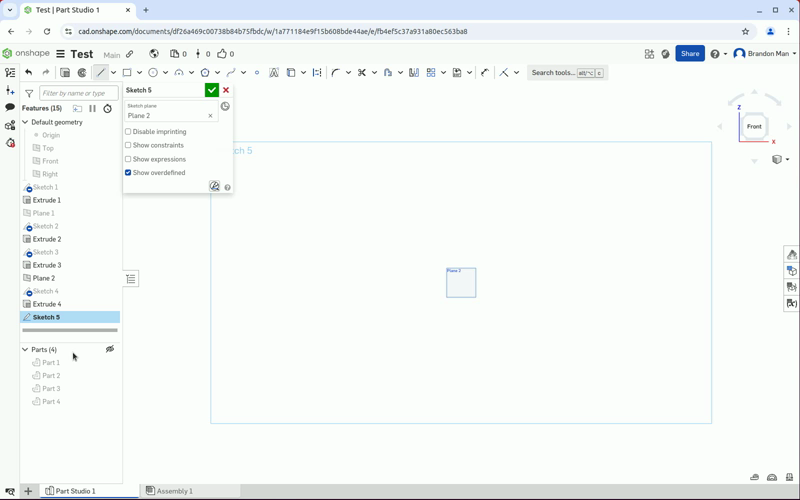
mouse_move(351, 282)
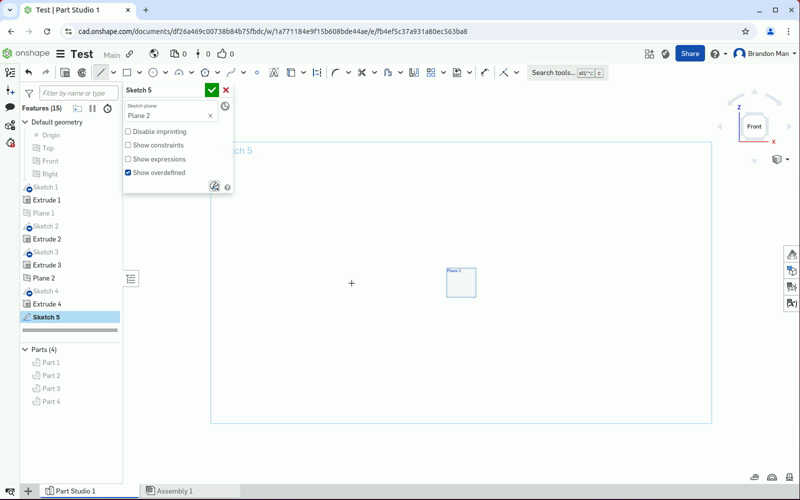
click(351, 282)
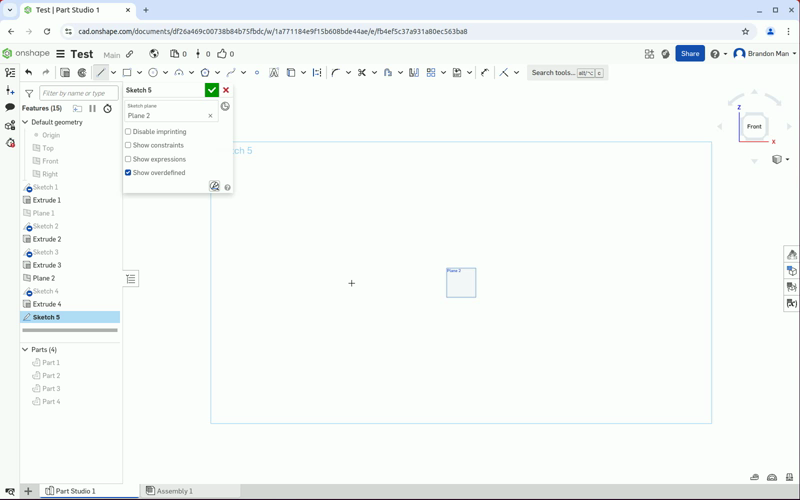
key_up(shift)
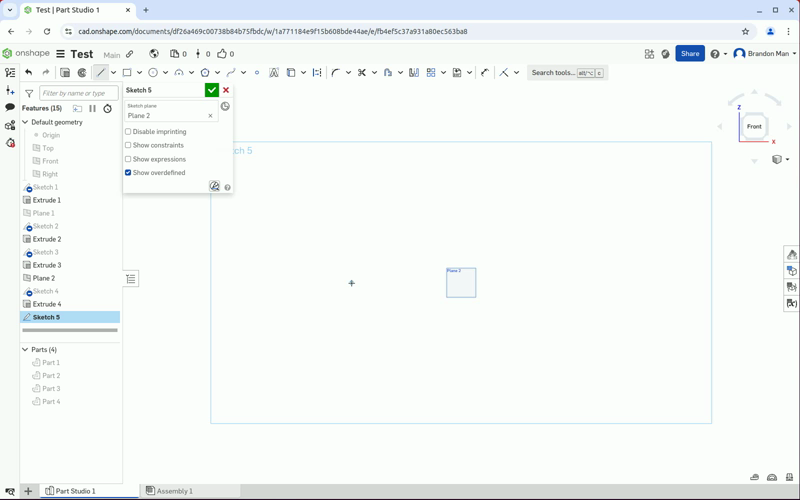
key_down(shift)
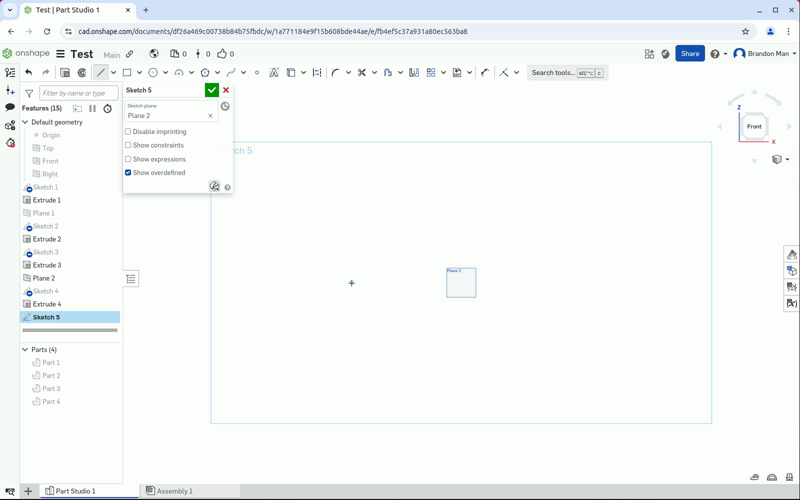
mouse_move(569, 282)
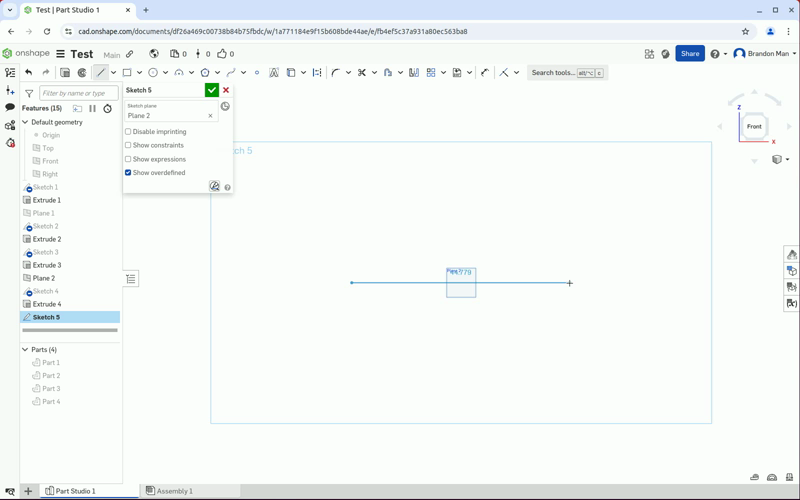
click(569, 282)
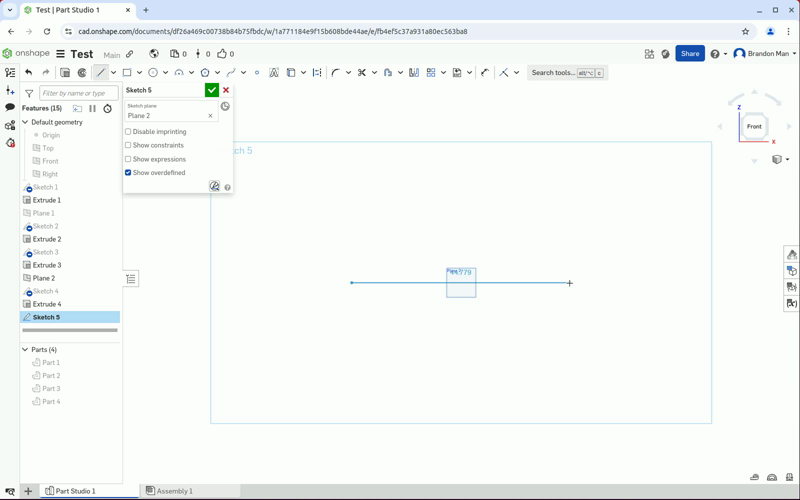
key_up(shift)
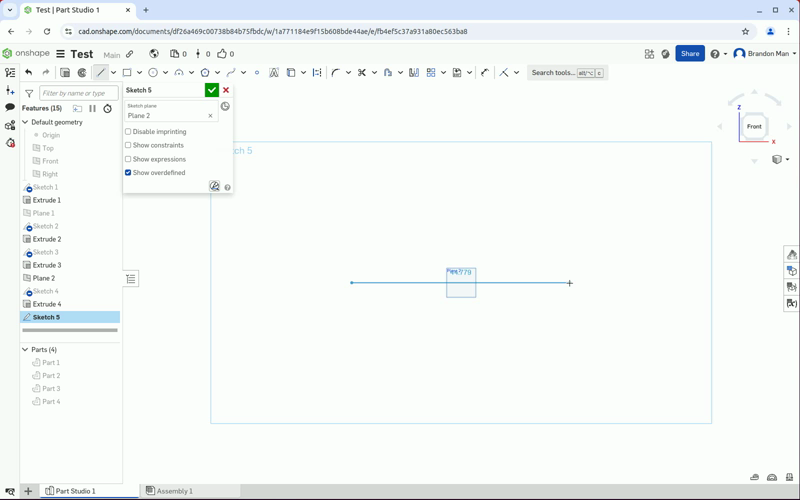
key_down(shift)
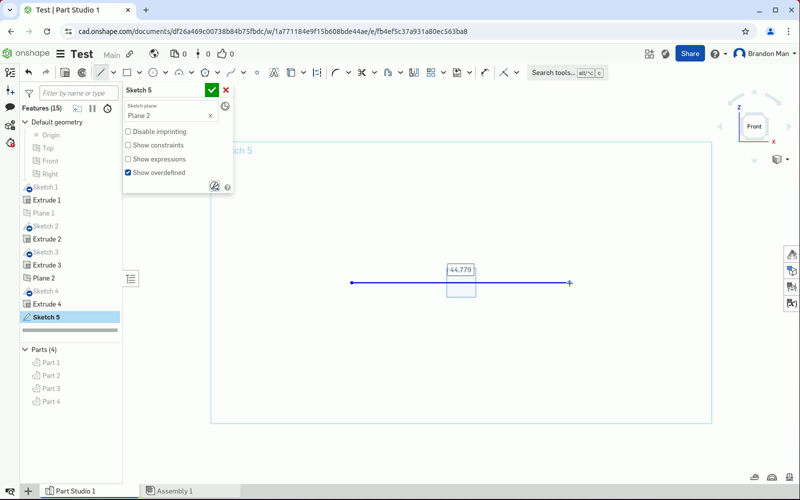
mouse_move(589, 282)
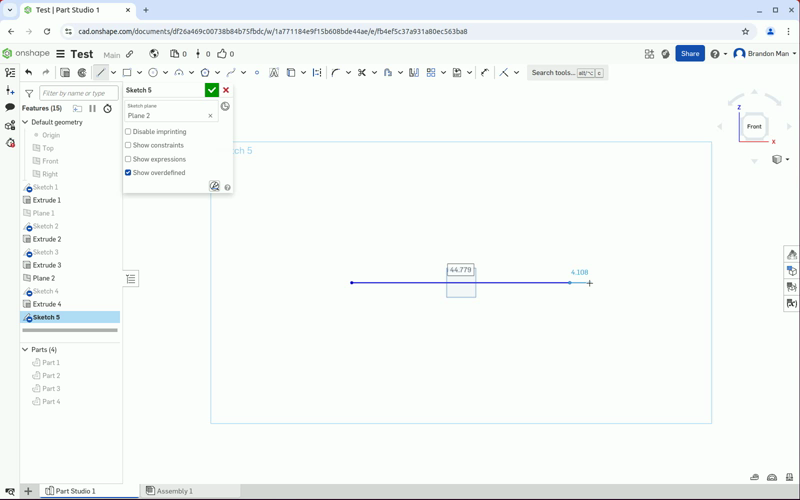
mouse_move(569, 260)
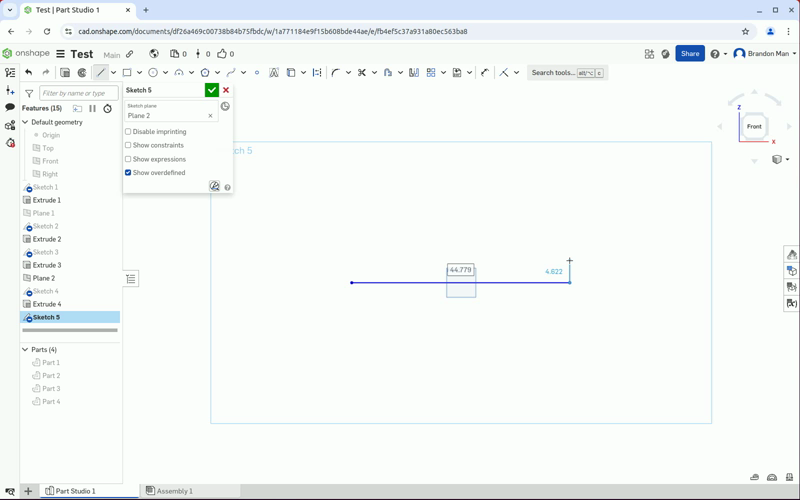
click(569, 260)
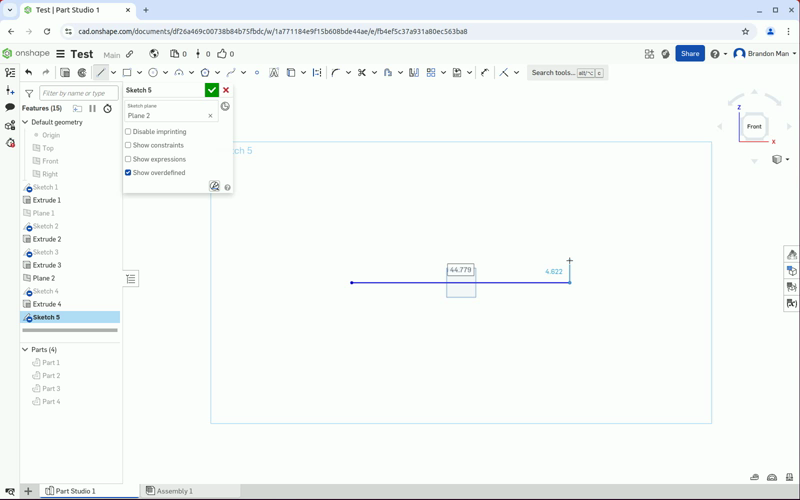
key_up(shift)
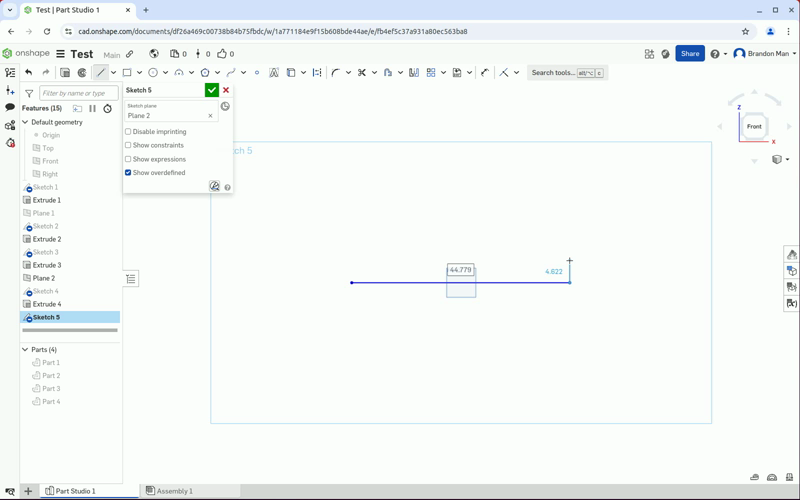
key_down(shift)
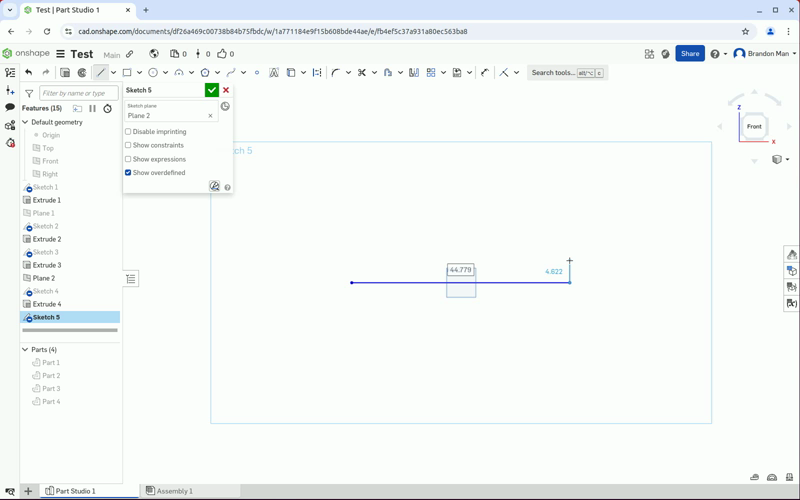
mouse_move(351, 260)
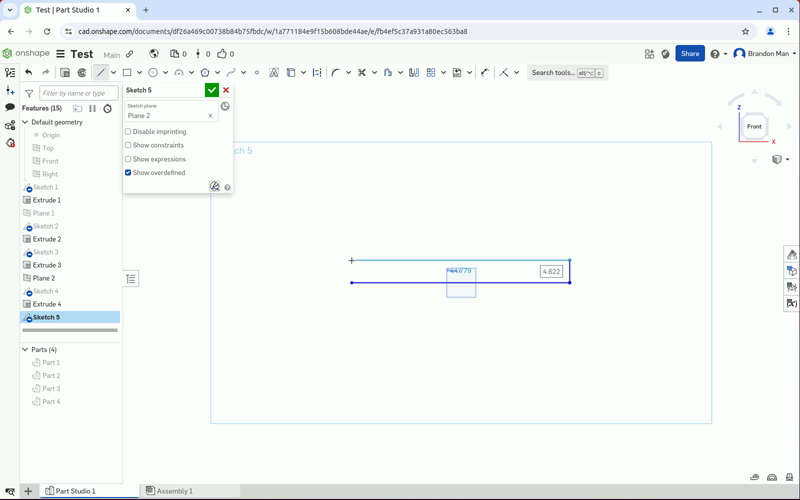
click(351, 260)
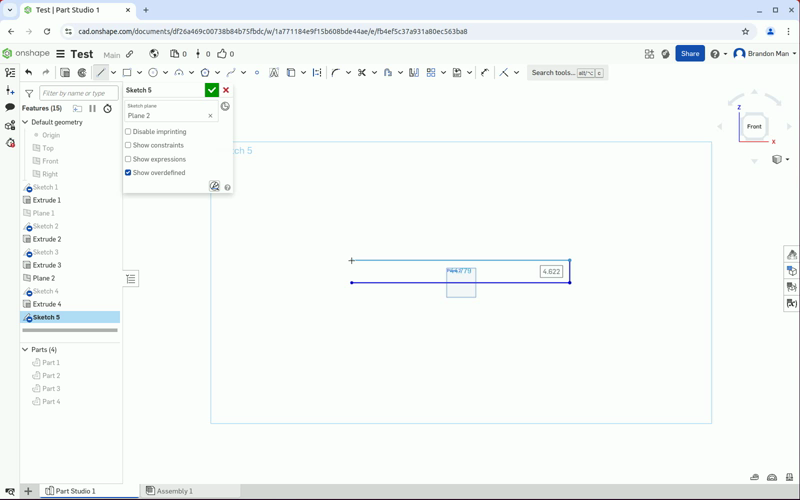
key_up(shift)
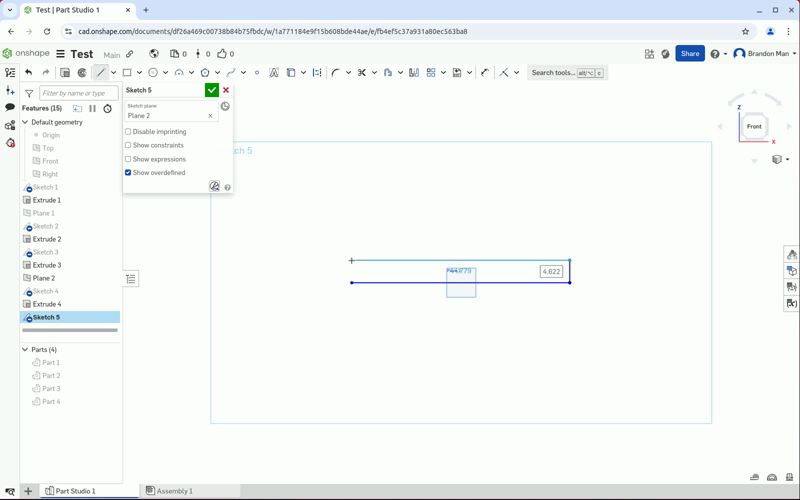
mouse_move(381, 260)
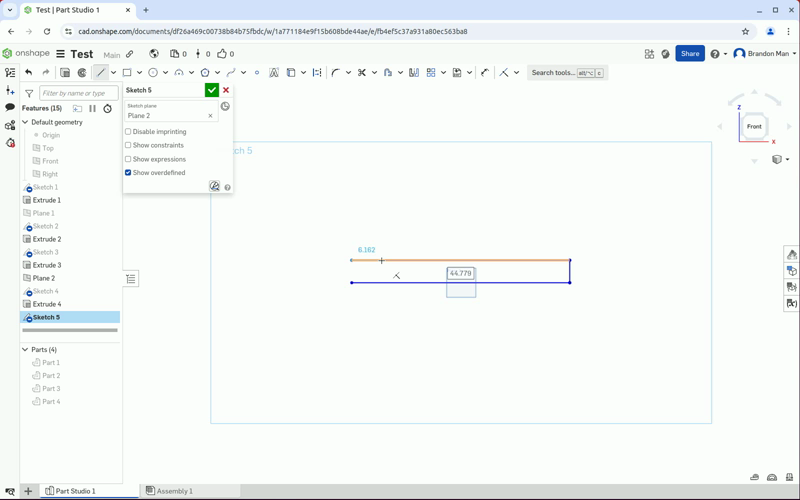
key_down(shift)
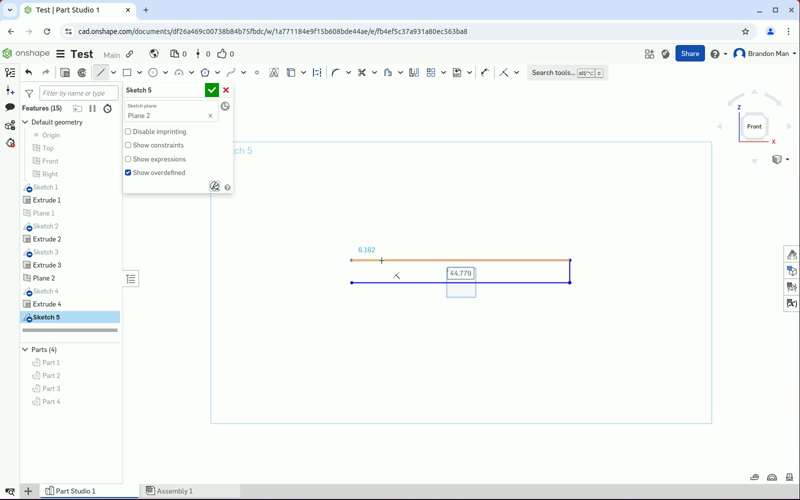
mouse_move(351, 282)
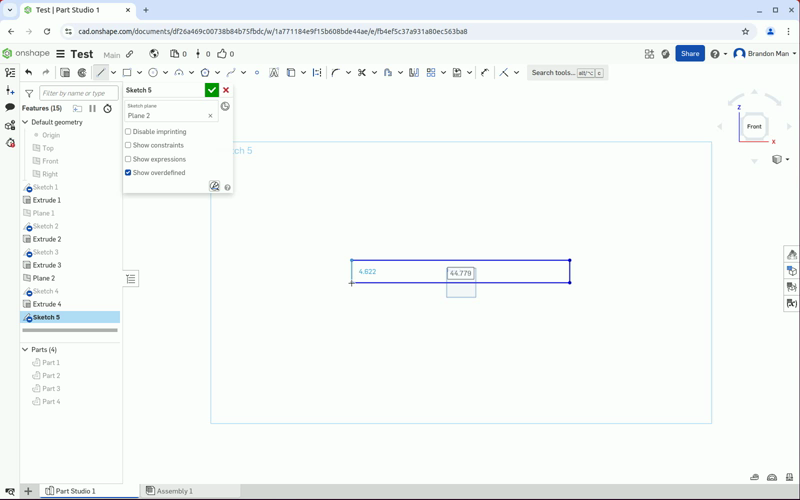
key_up(shift)
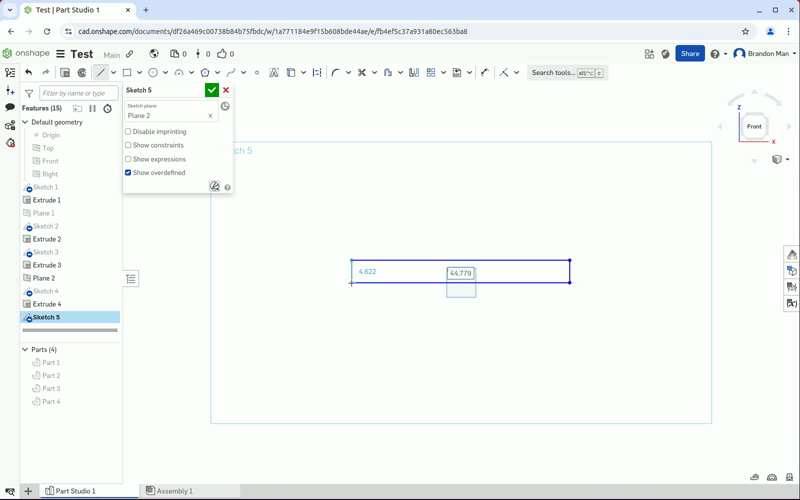
click(351, 282)
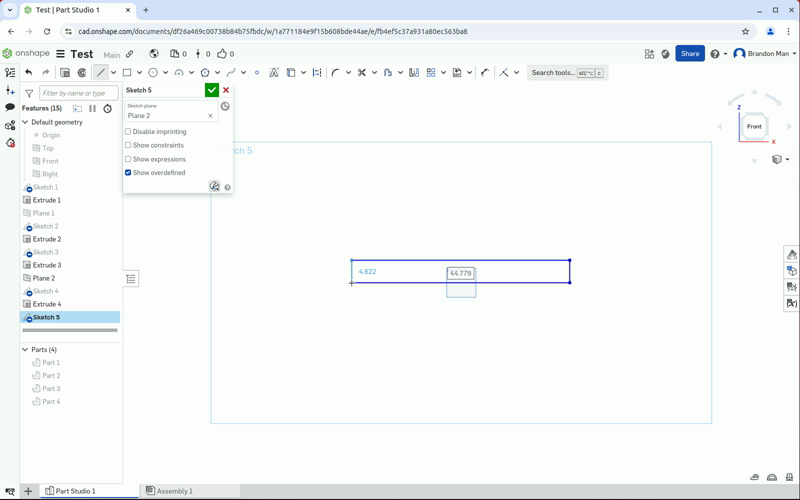
key(esc)
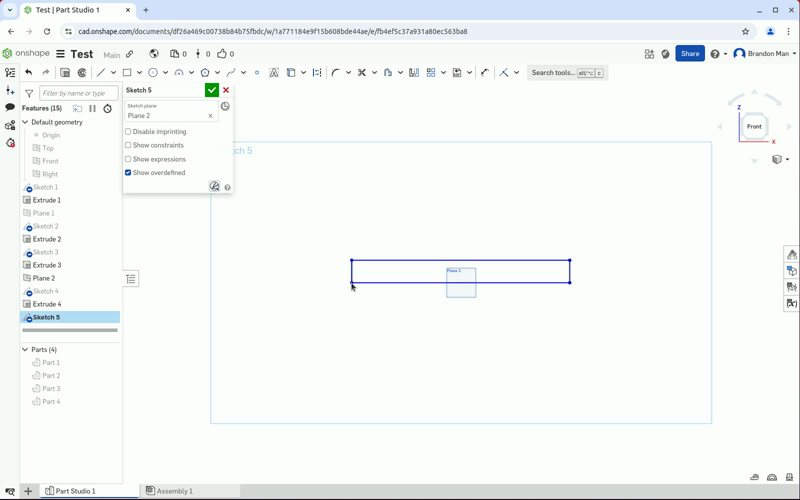
mouse_move(564, 267)
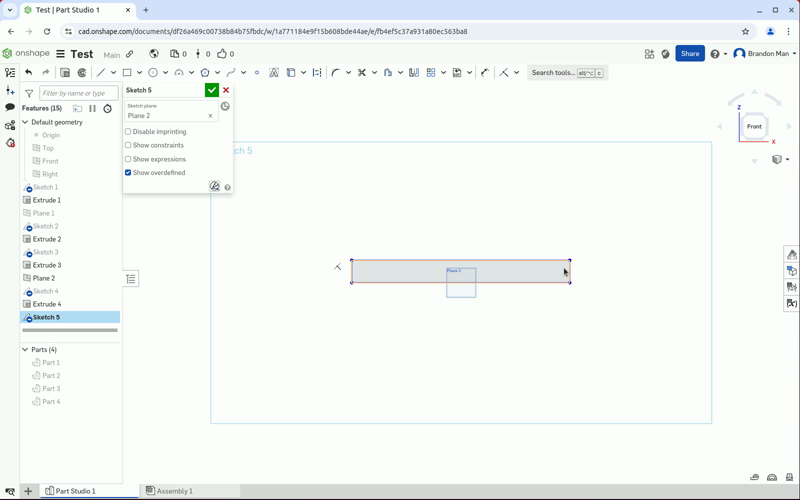
click(564, 267)
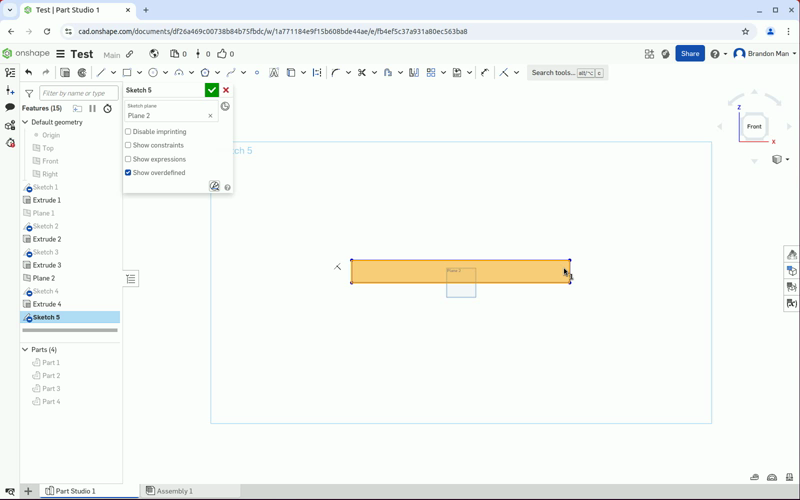
mouse_move(73, 352)
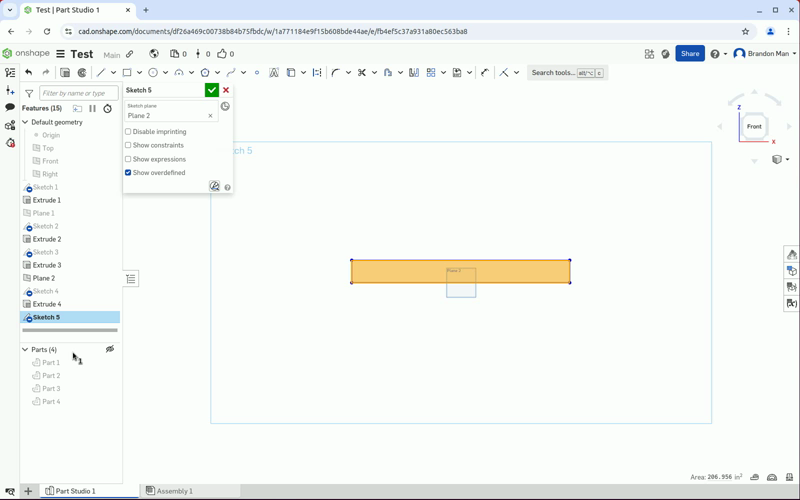
key(shift+y)
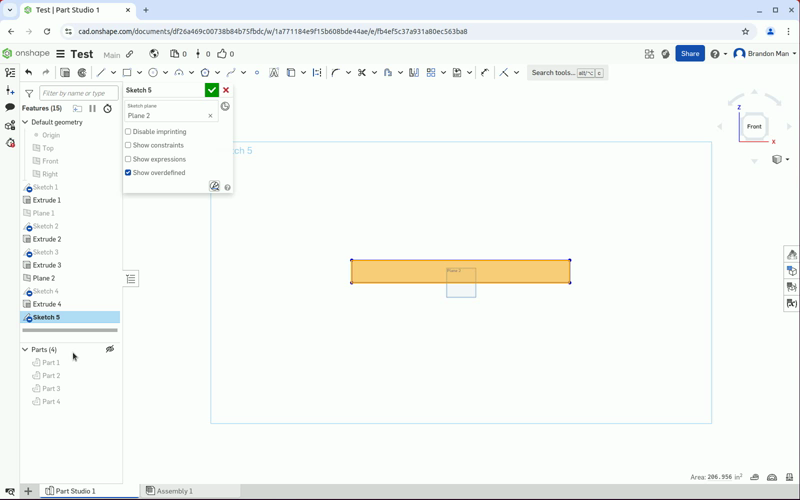
key(shift+e)
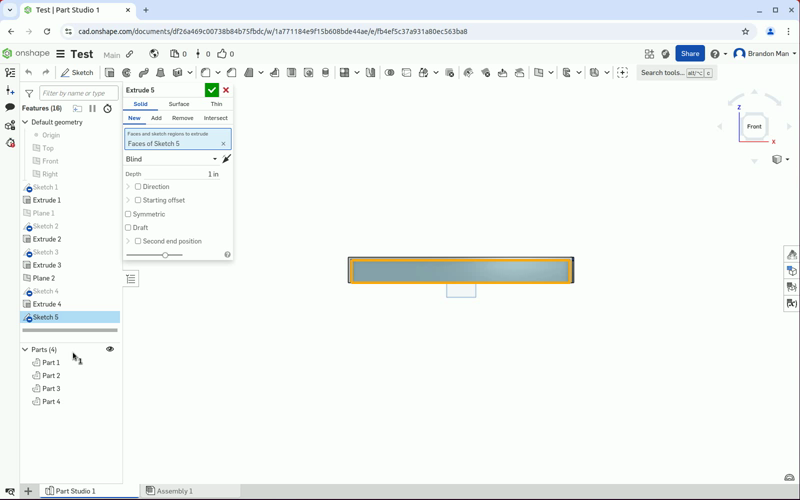
mouse_move(143, 106)
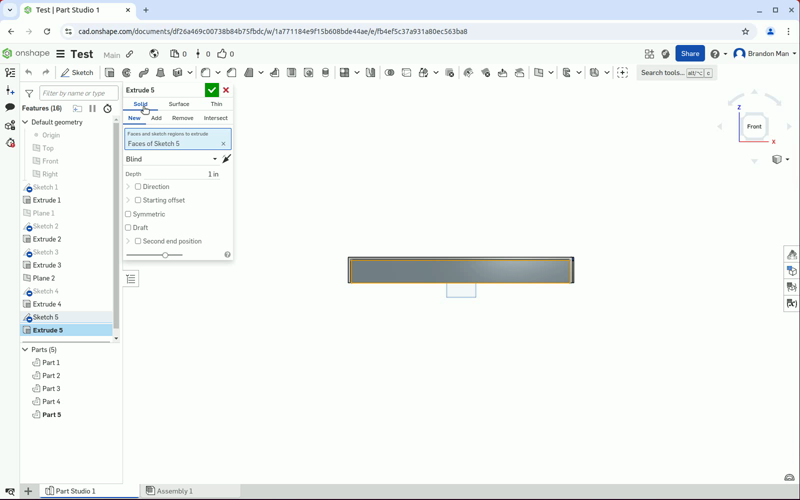
click(143, 106)
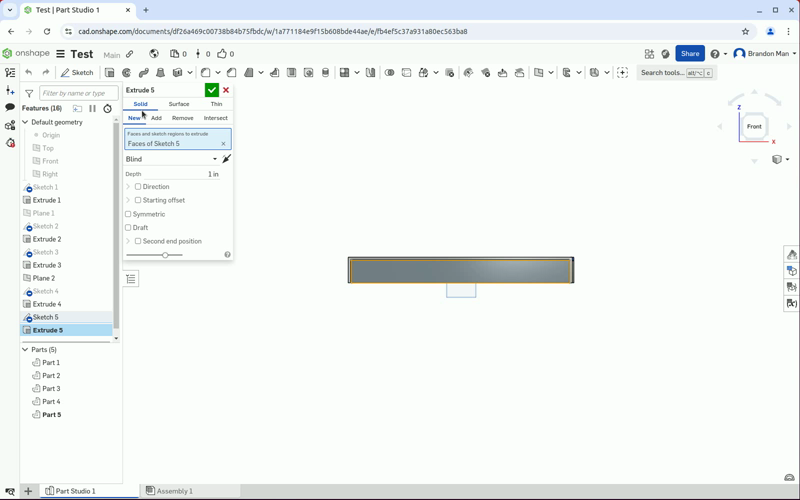
mouse_move(137, 120)
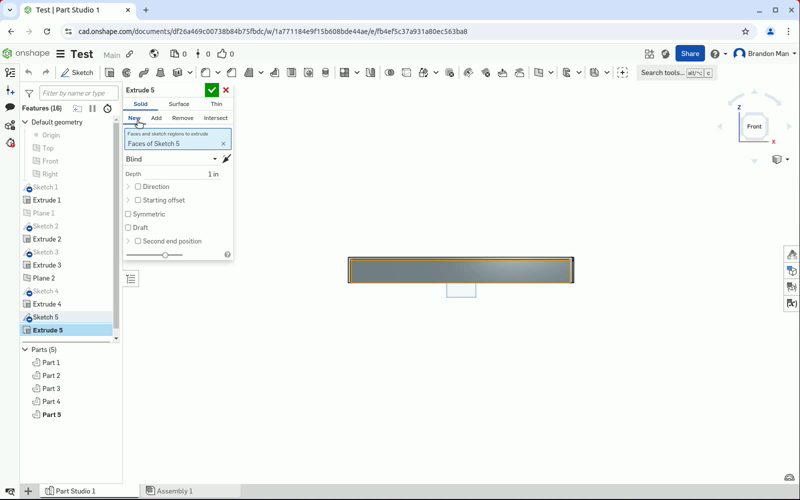
click(137, 120)
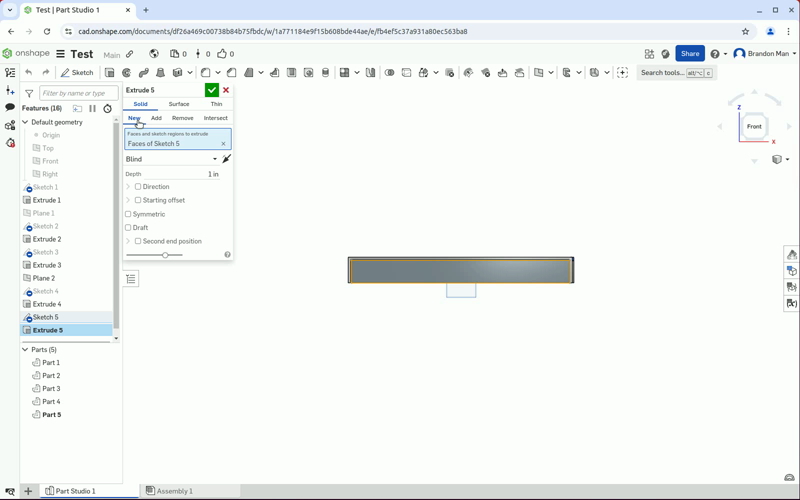
key(tab, 4)
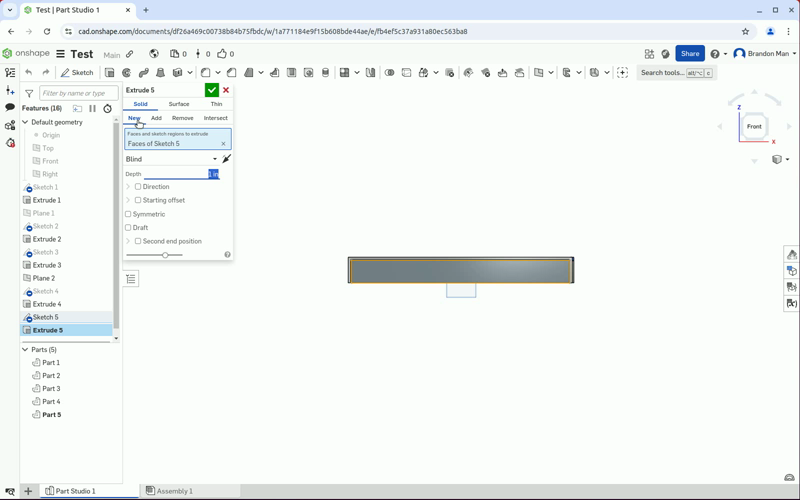
text(0.722)
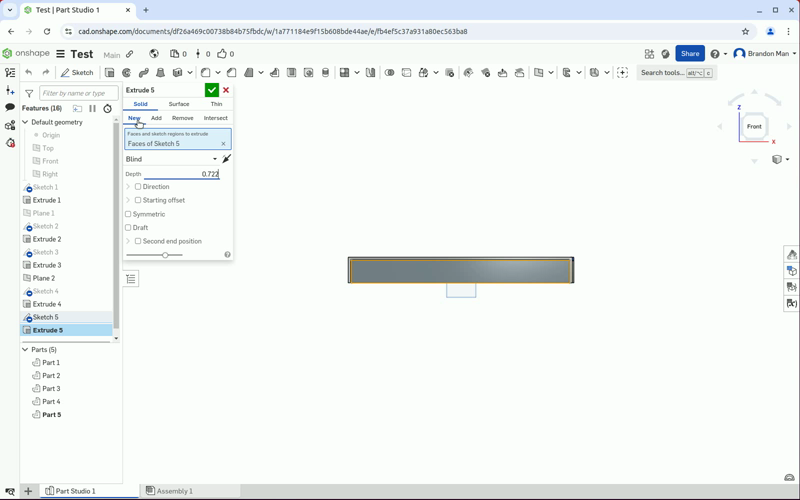
key(enter)
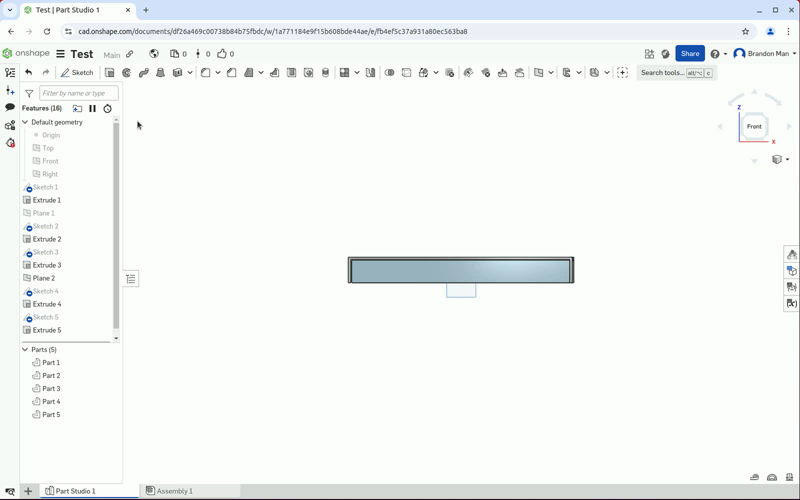
key(shift+h)
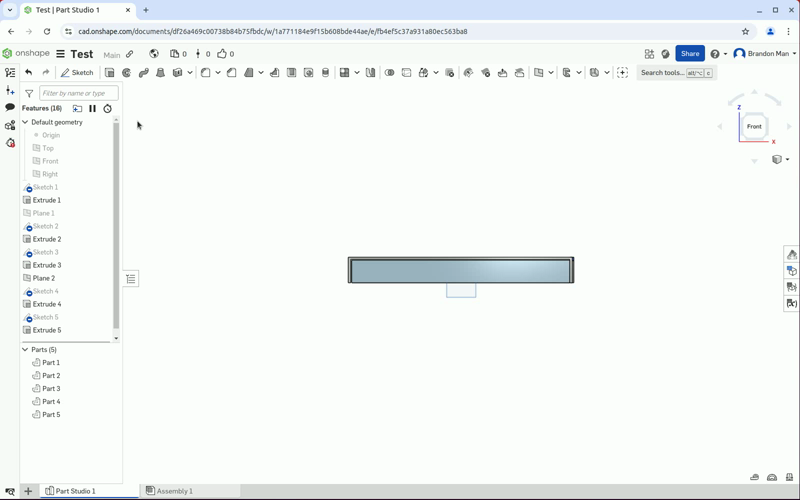
key(shift+h)
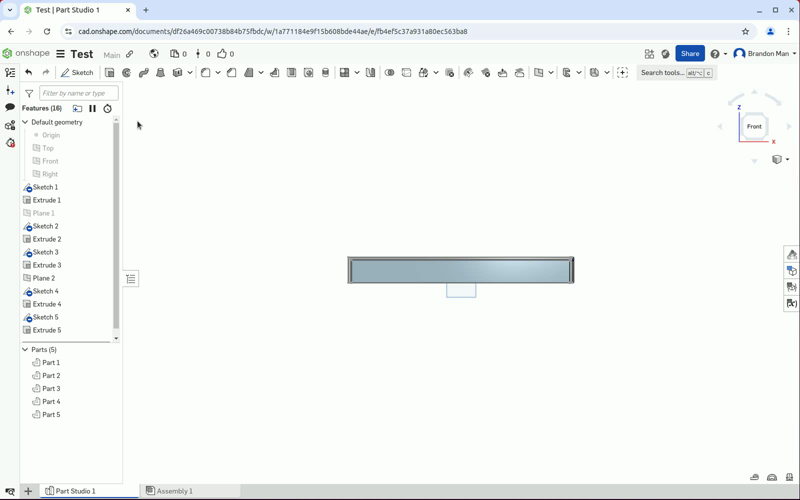
key(shift+7)
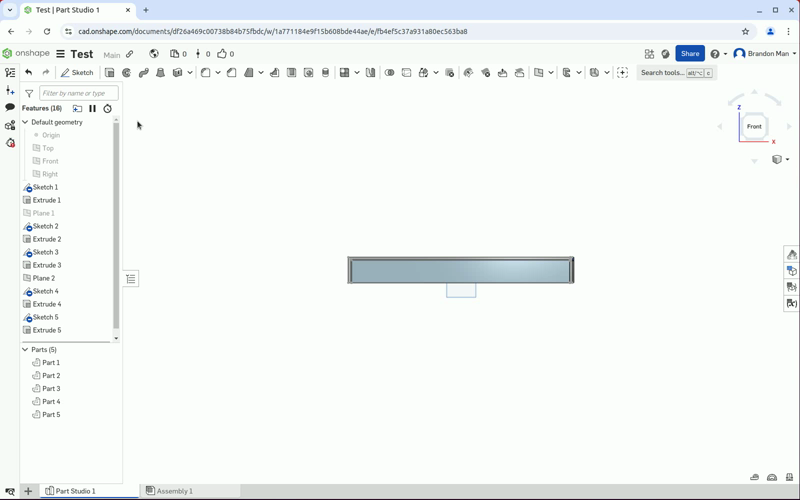
key(left, 2)
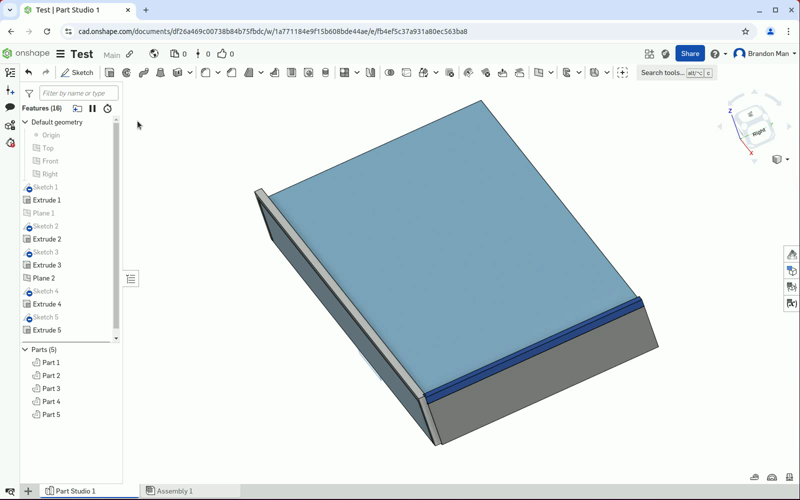
key(down, 2)
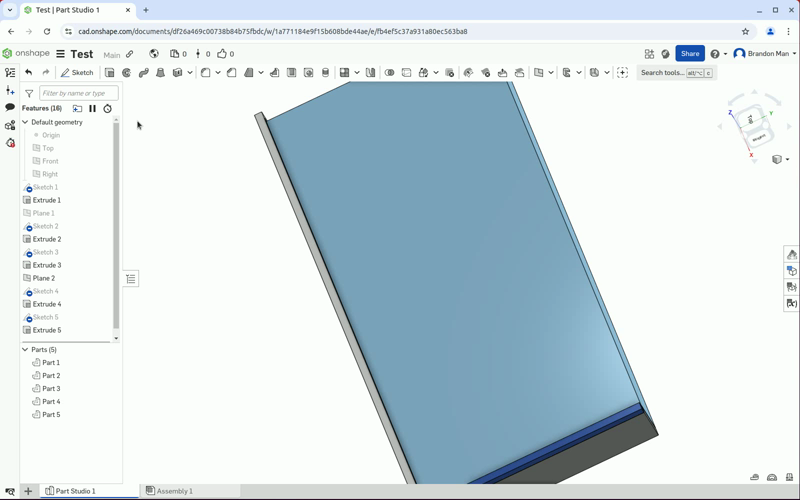
key(up, 2)
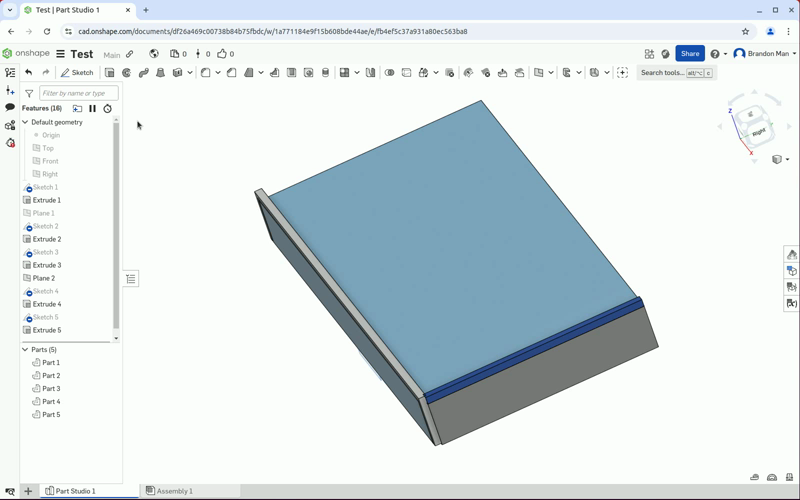
key(right, 2)
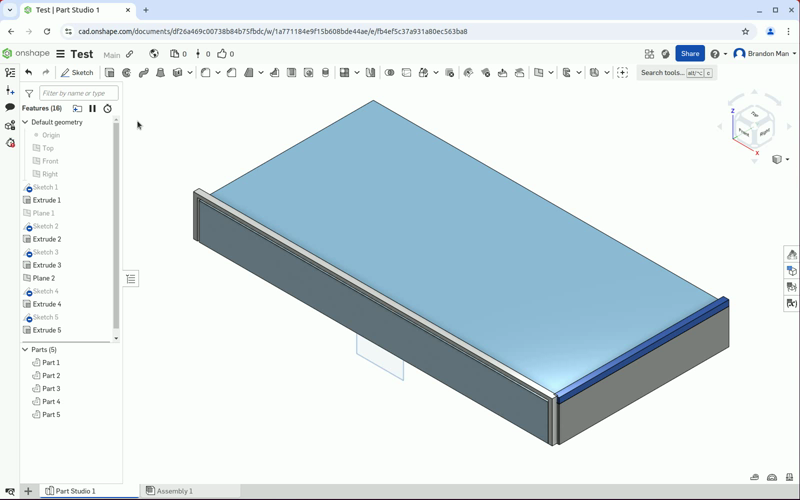
mouse_move(69, 189)
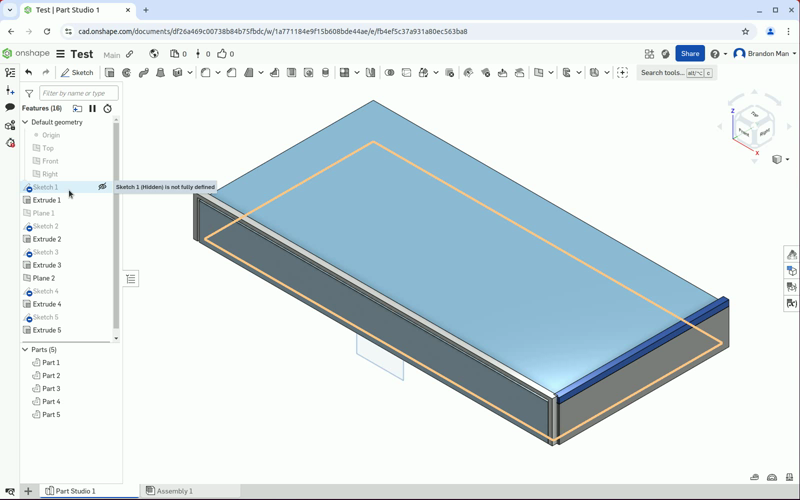
click(69, 189)